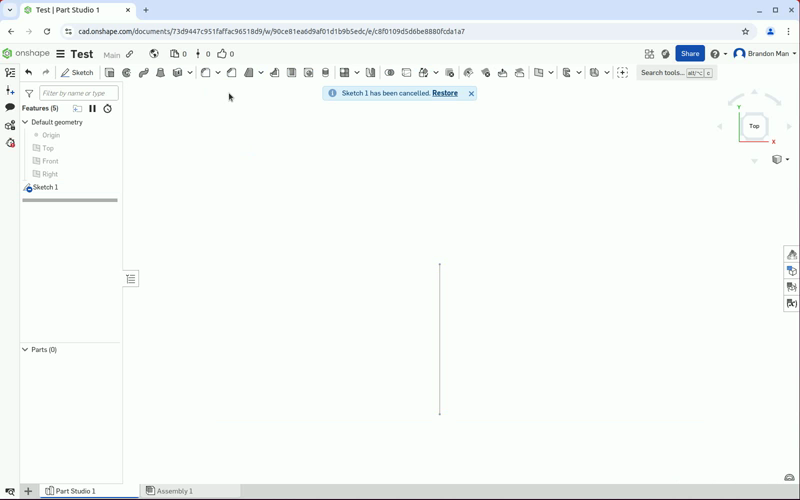
key(shift+h)
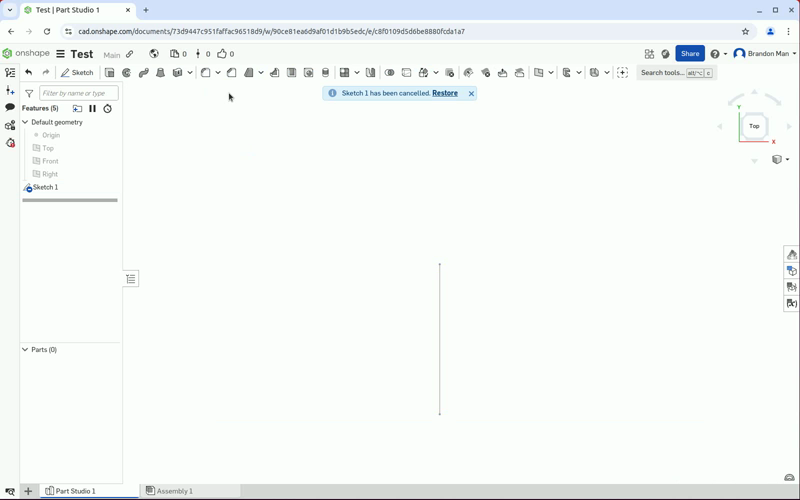
key(shift+s)
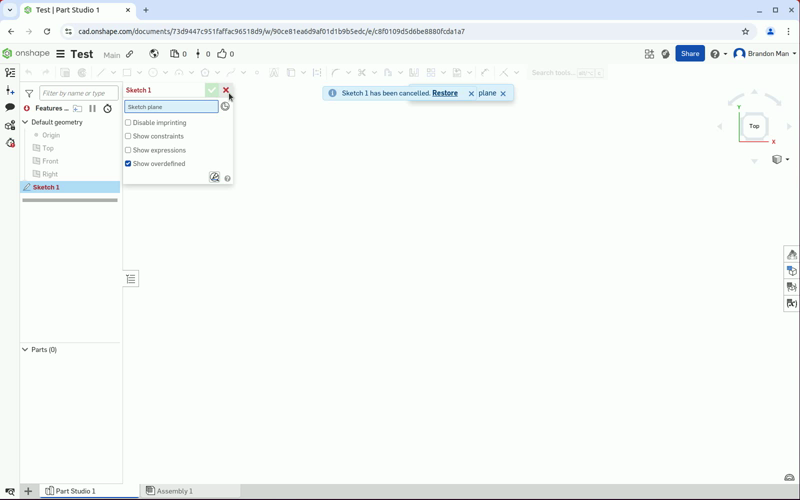
mouse_move(73, 150)
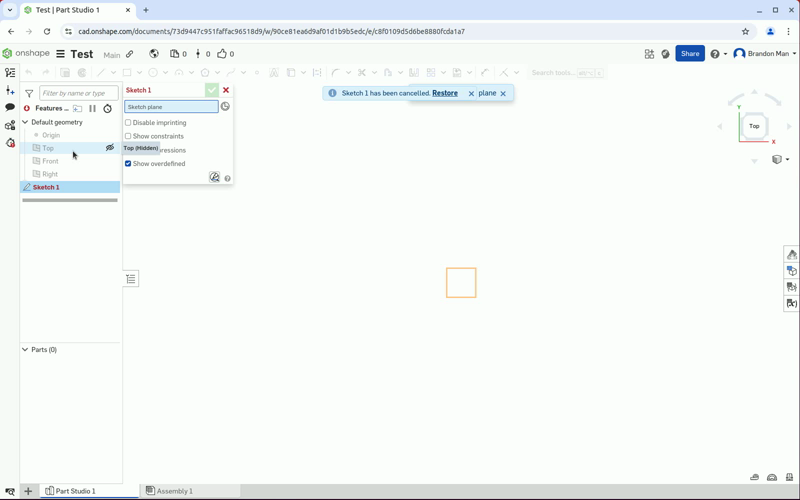
click(73, 150)
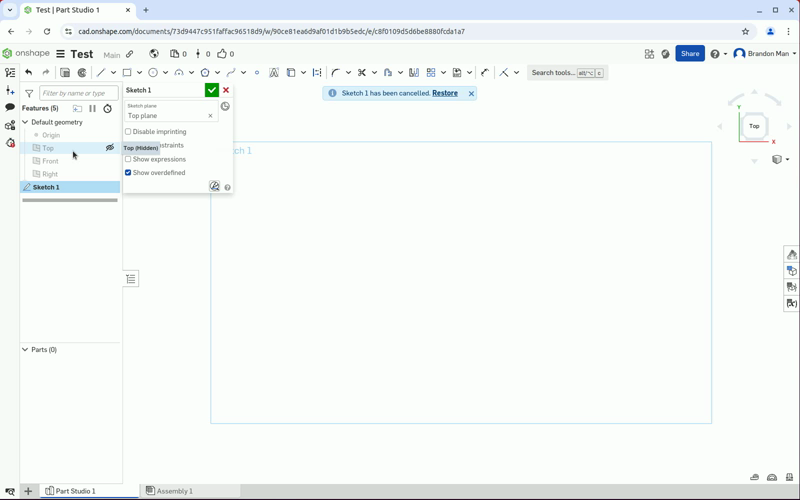
mouse_move(73, 352)
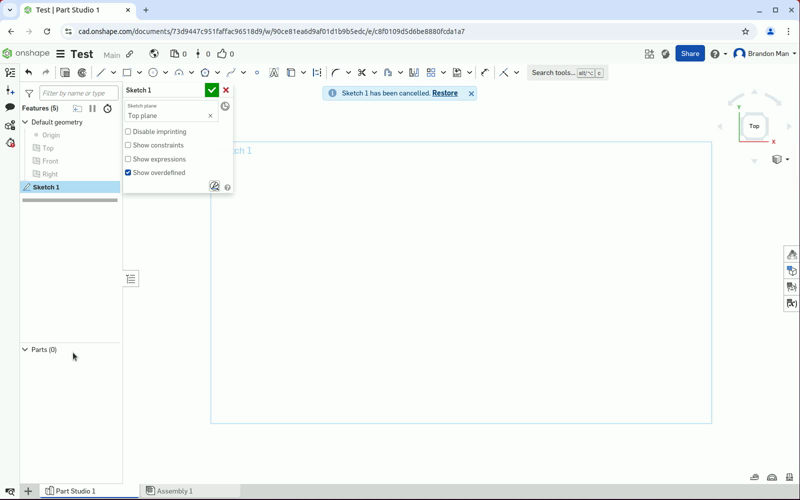
key(y)
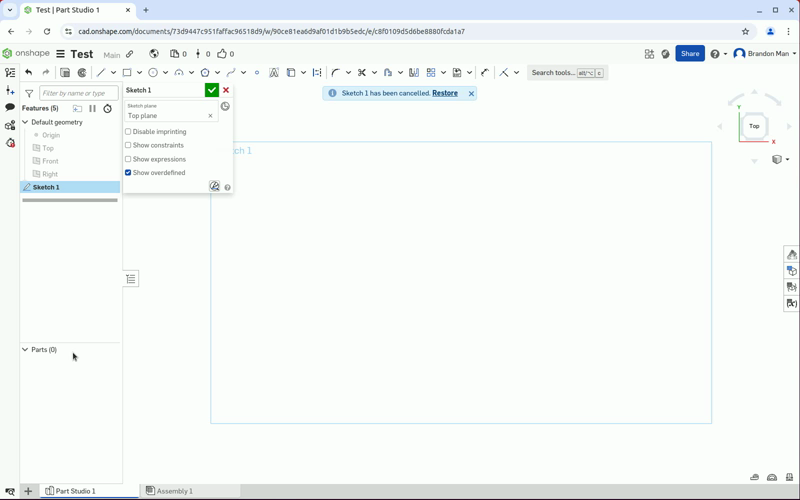
key(l)
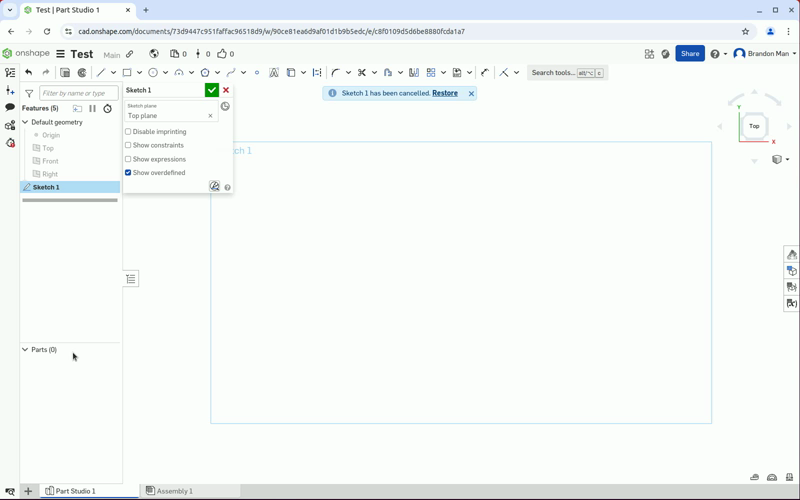
key_down(shift)
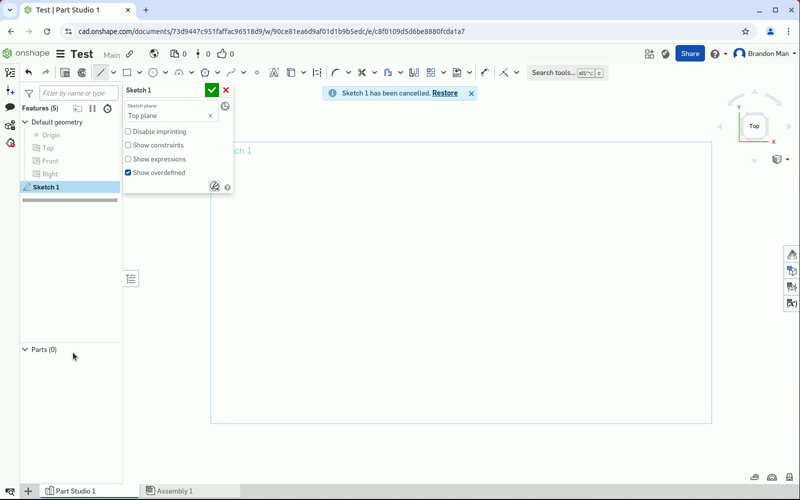
mouse_move(375, 209)
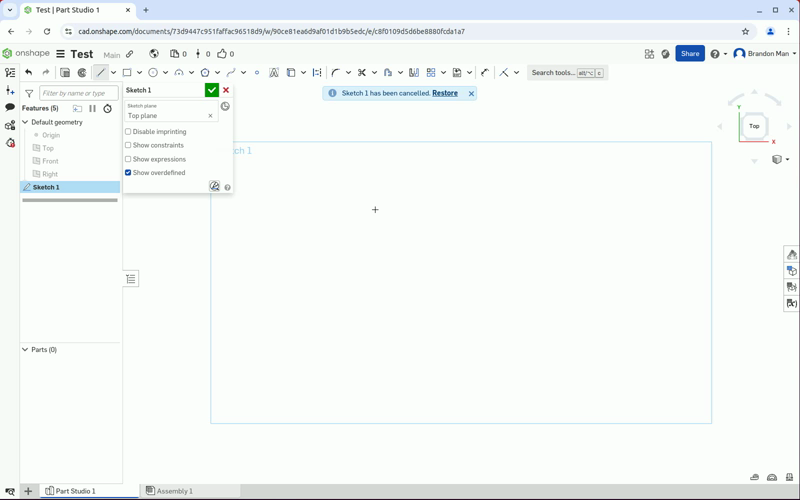
click(375, 209)
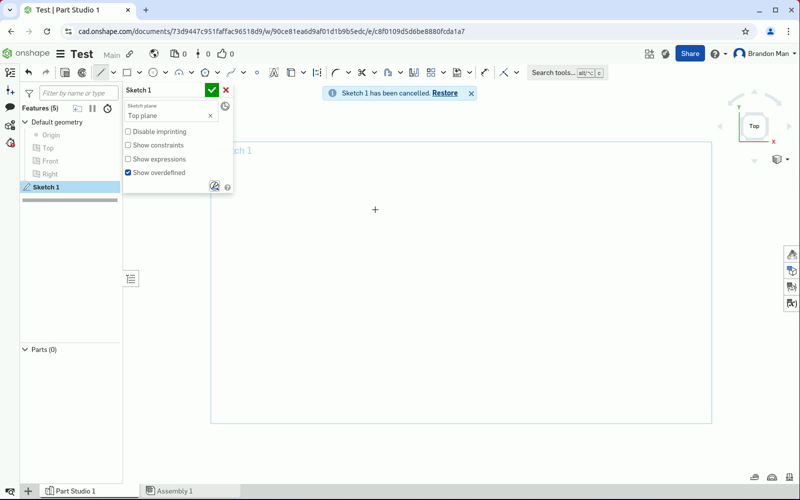
key_up(shift)
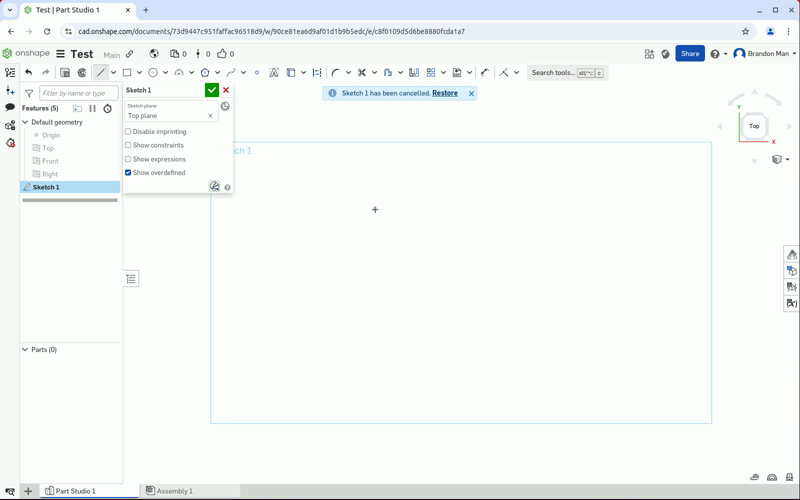
key_down(shift)
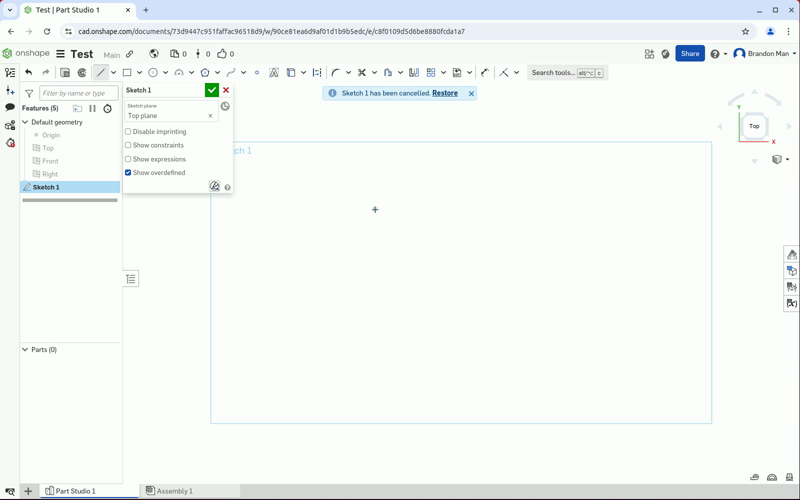
mouse_move(405, 209)
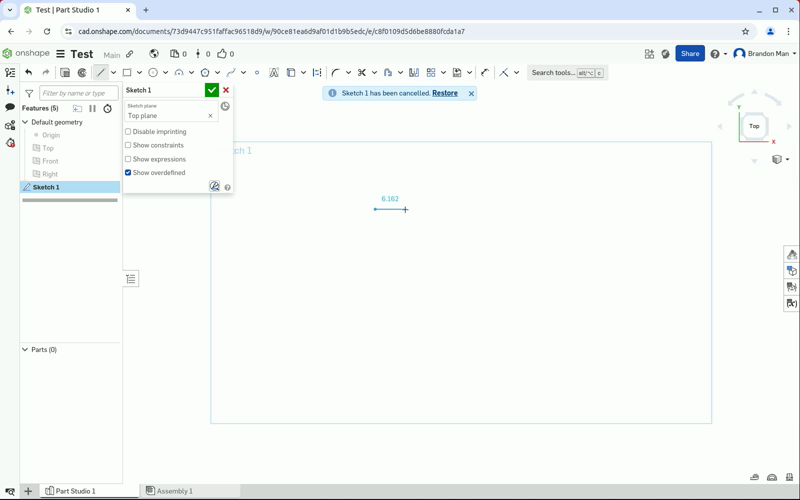
mouse_move(389, 209)
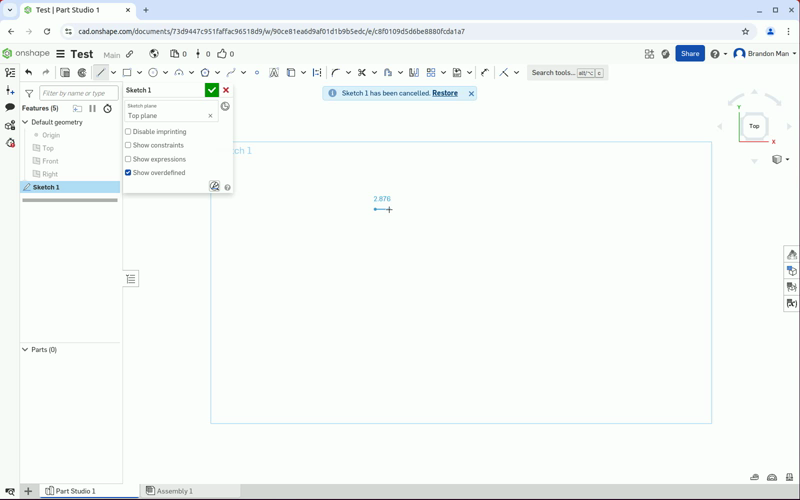
click(389, 209)
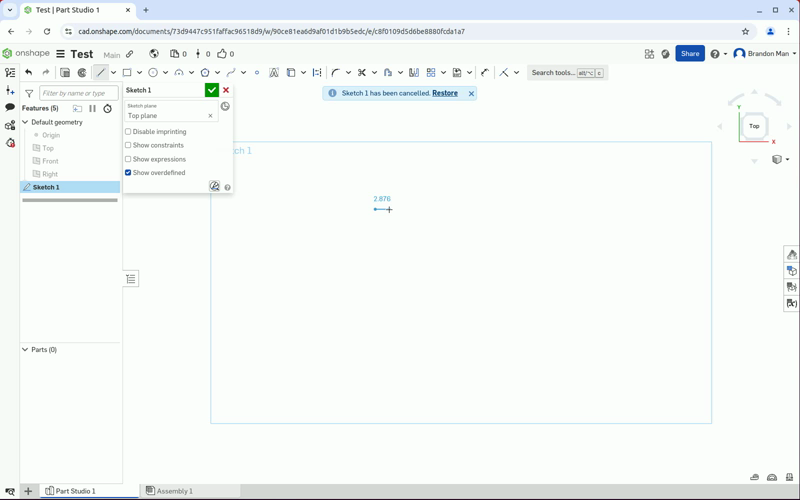
key_up(shift)
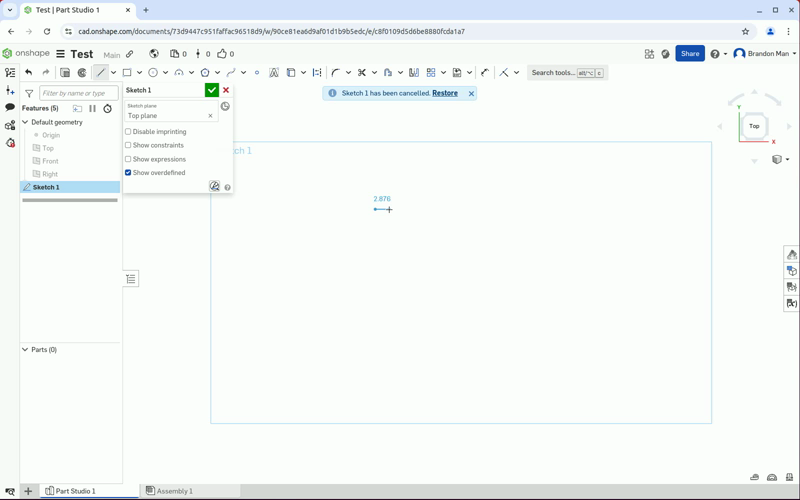
key_down(shift)
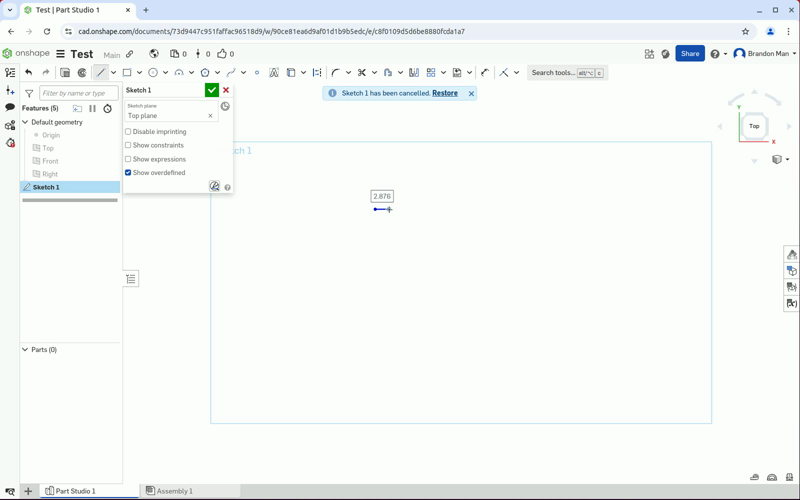
mouse_move(419, 209)
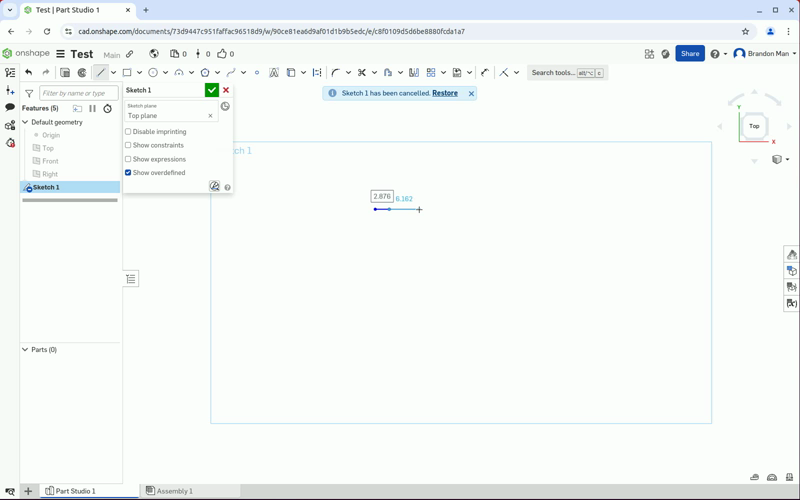
mouse_move(403, 209)
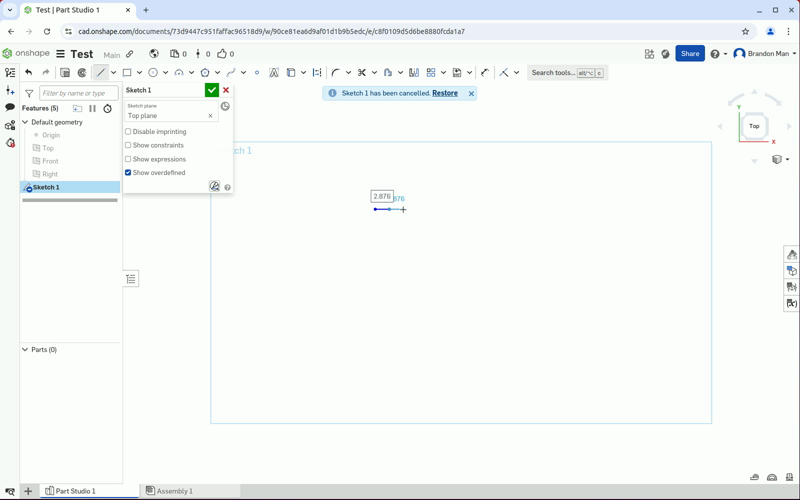
click(403, 209)
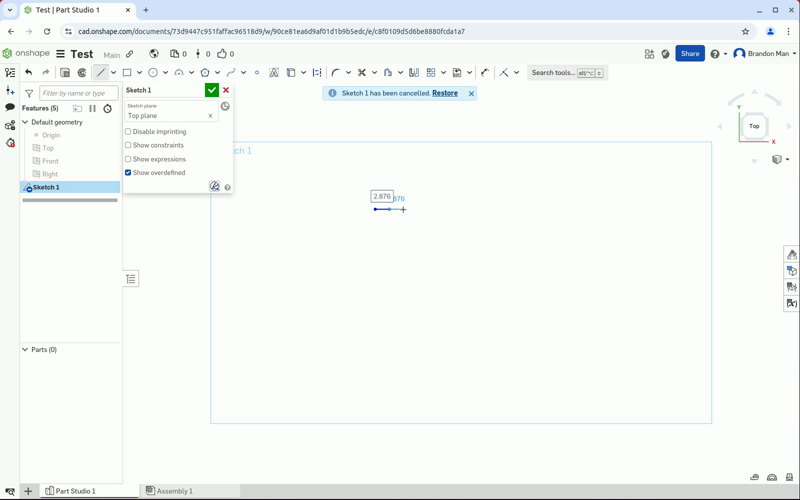
key_up(shift)
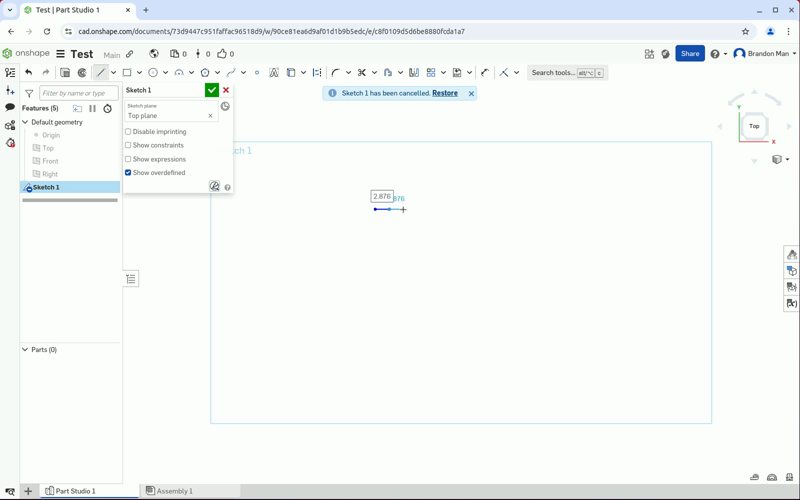
key_down(shift)
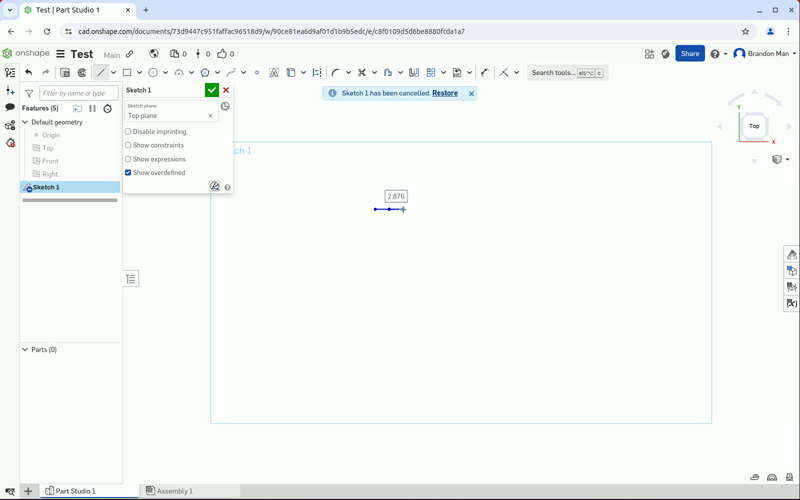
mouse_move(433, 209)
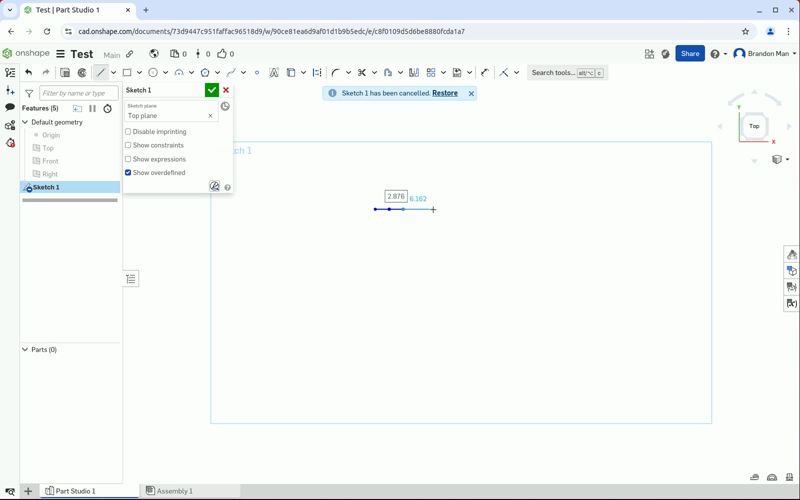
mouse_move(403, 181)
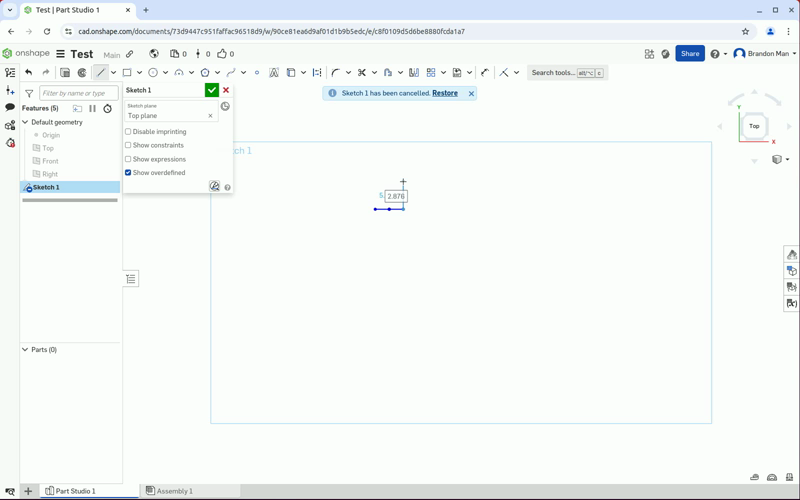
click(403, 181)
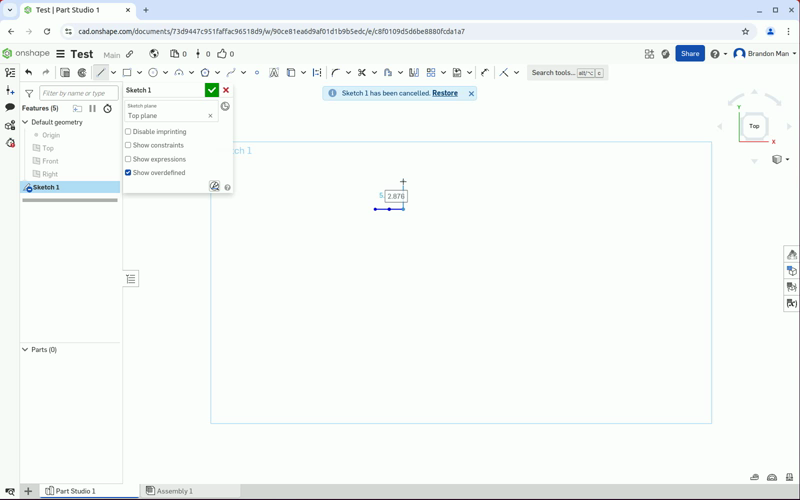
key_up(shift)
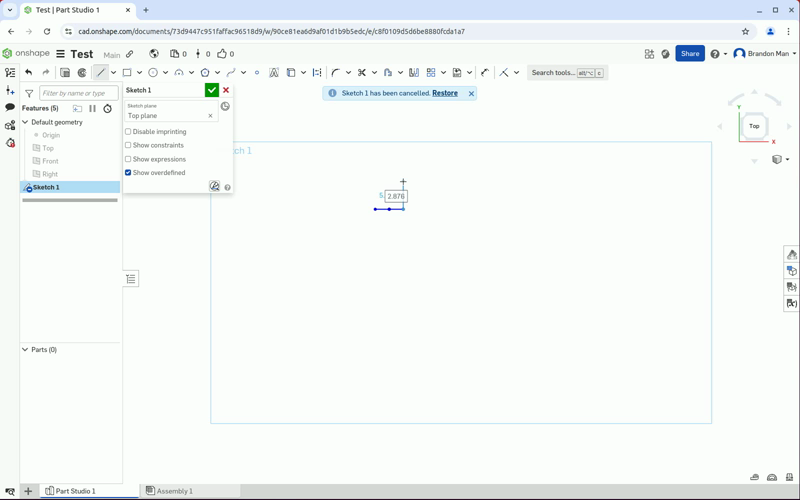
key_down(shift)
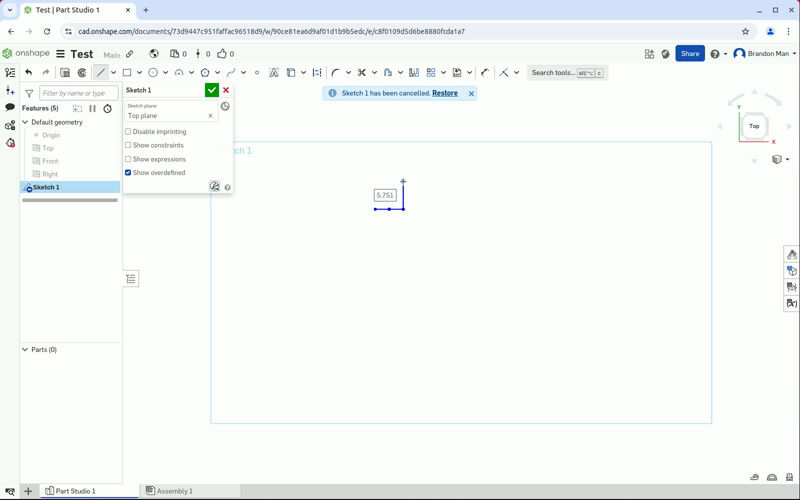
mouse_move(433, 181)
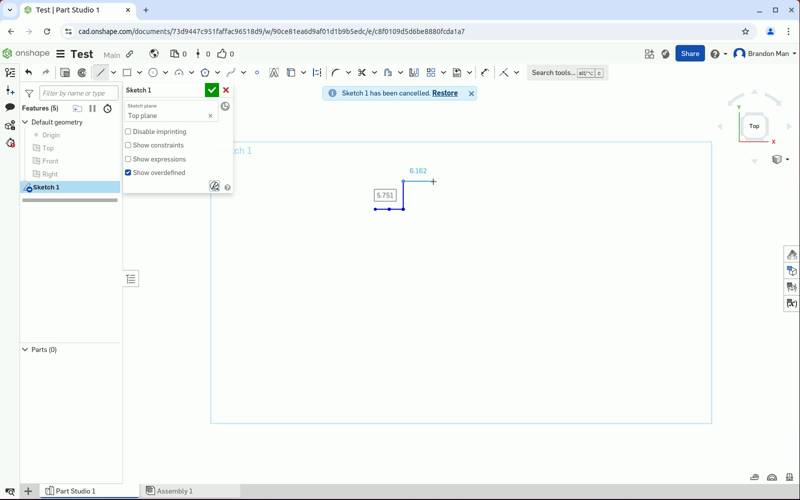
mouse_move(375, 181)
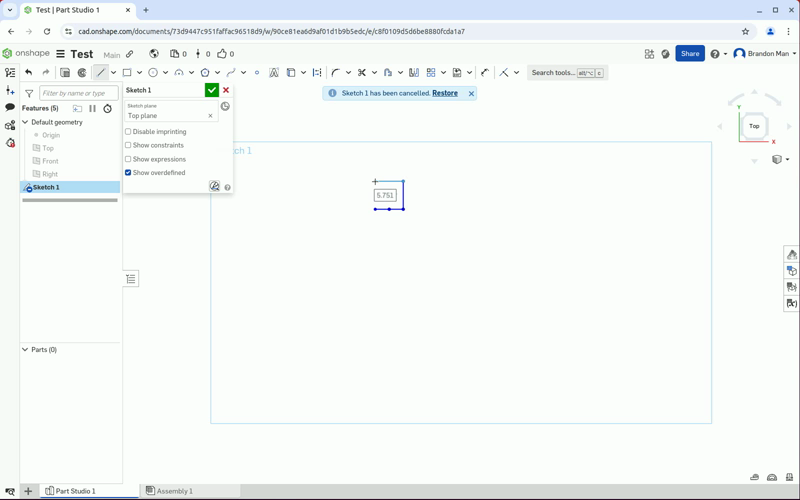
click(375, 181)
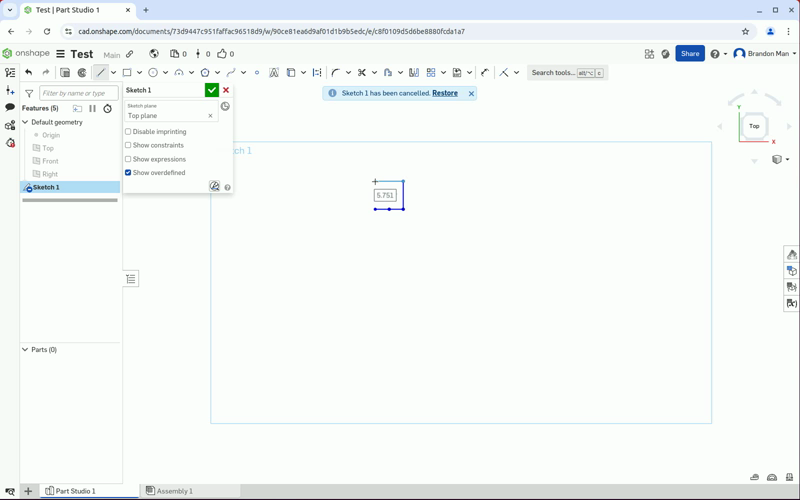
key_up(shift)
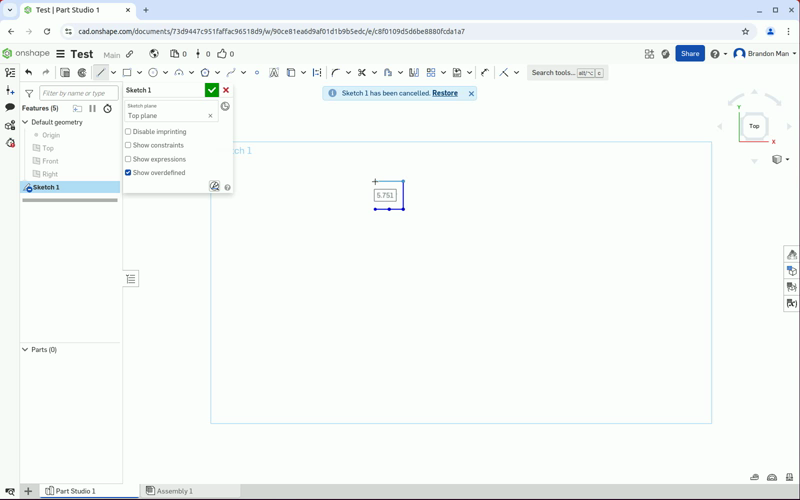
key_down(shift)
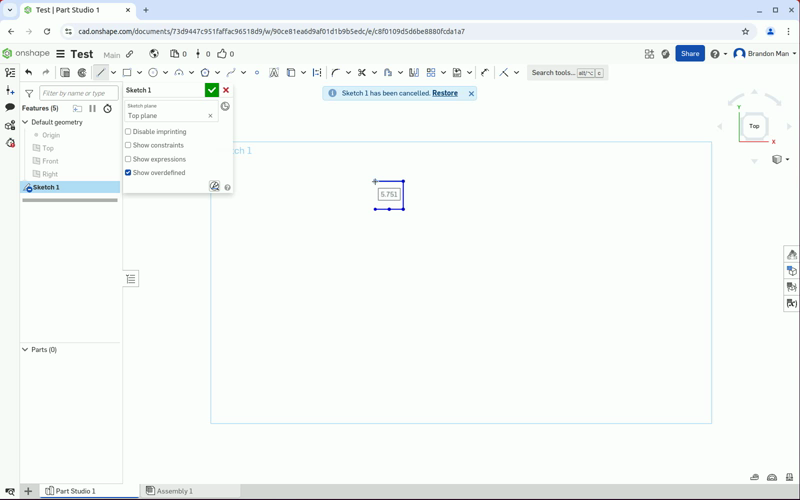
mouse_move(405, 181)
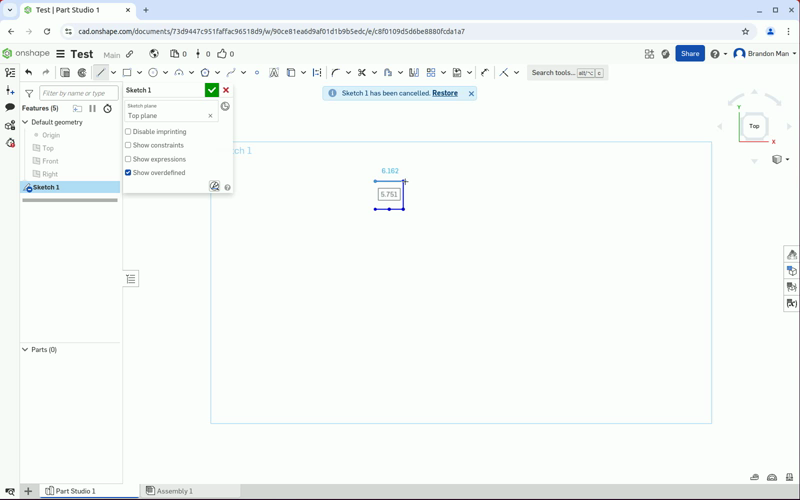
mouse_move(375, 195)
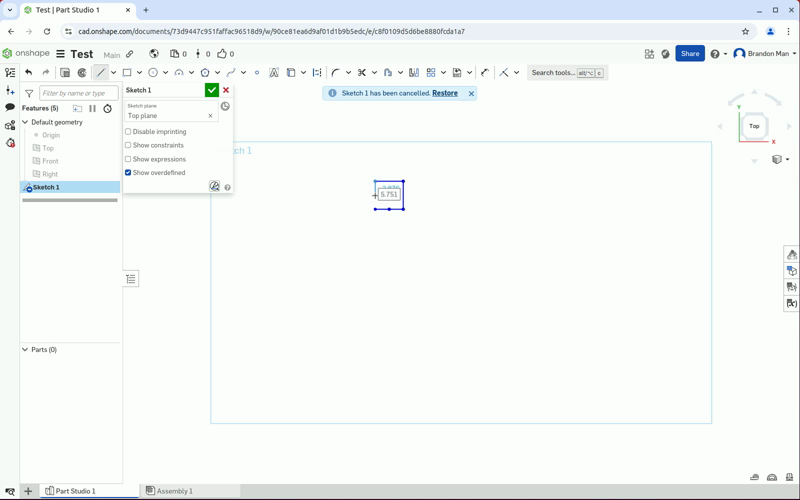
click(375, 195)
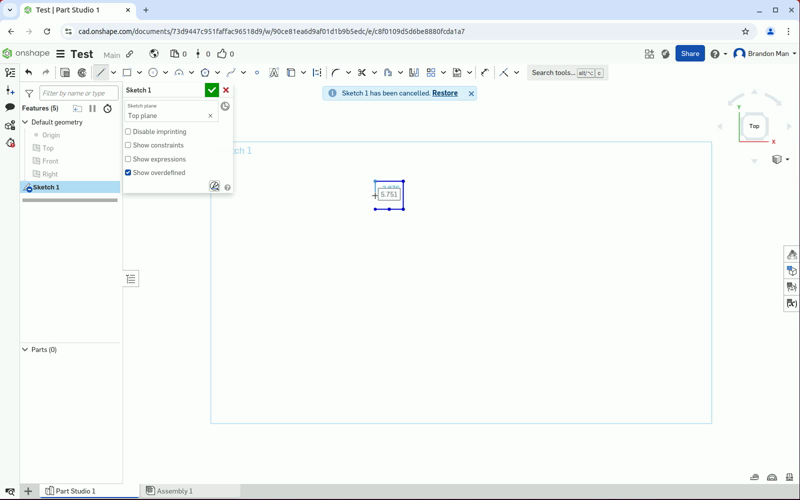
key_up(shift)
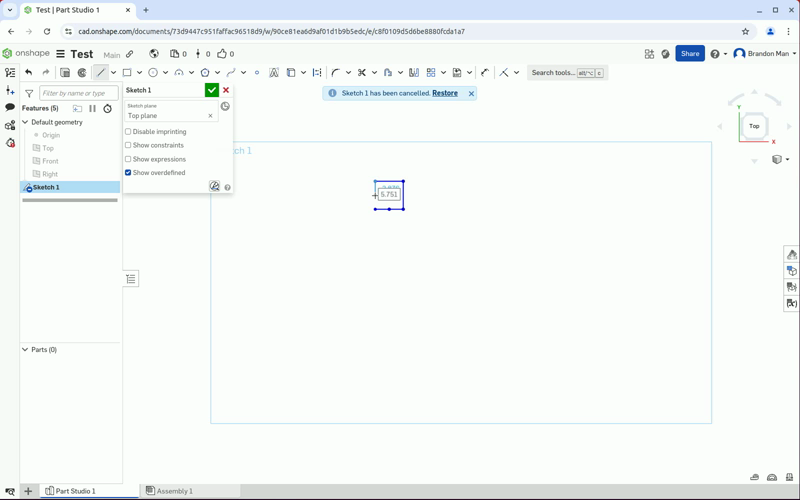
mouse_move(405, 195)
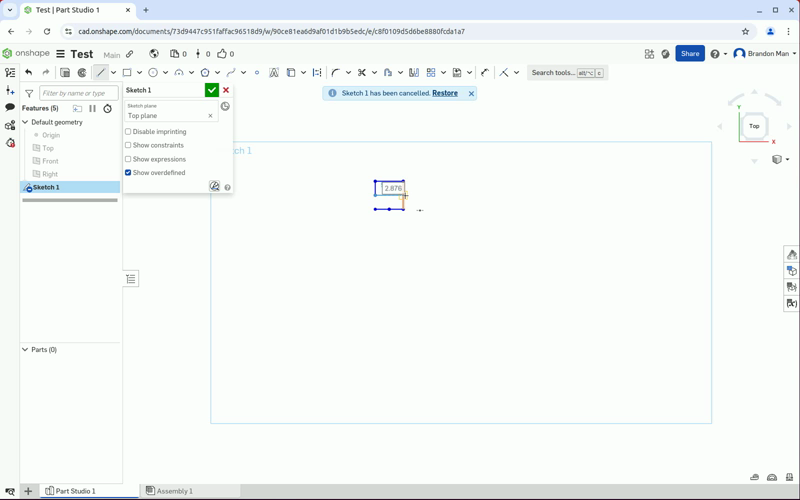
key_down(shift)
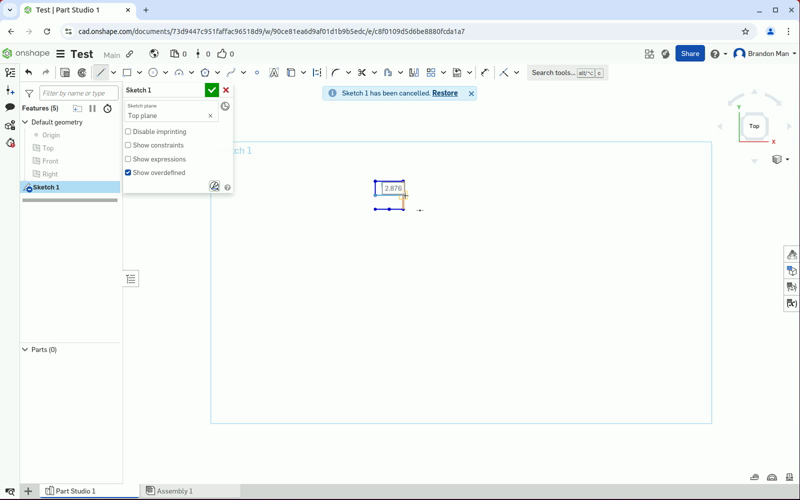
mouse_move(375, 209)
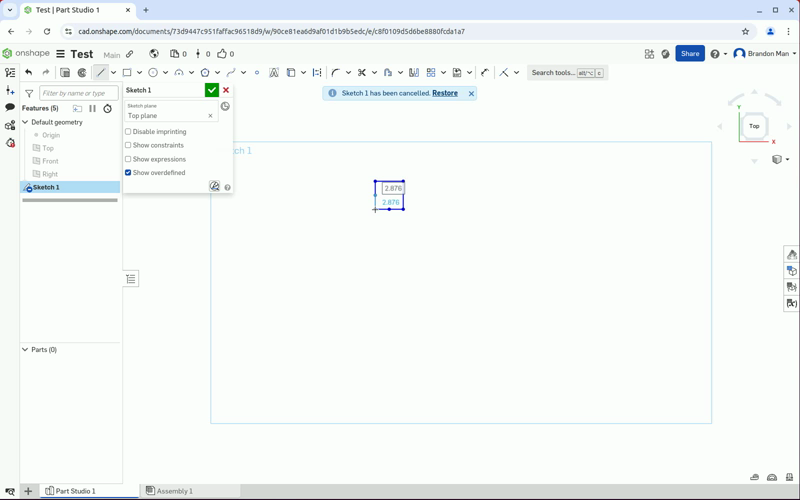
key_up(shift)
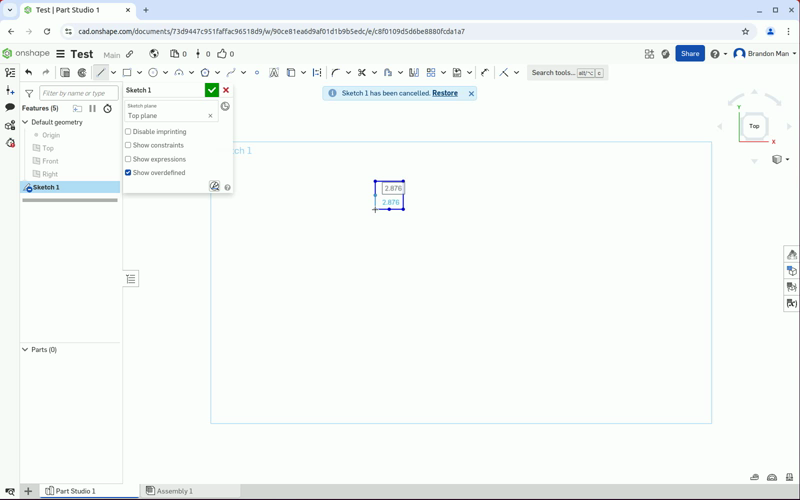
click(375, 209)
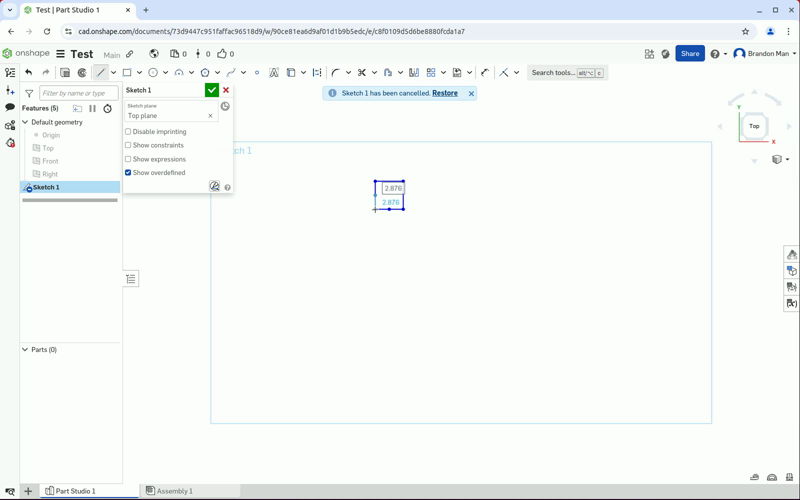
key(esc)
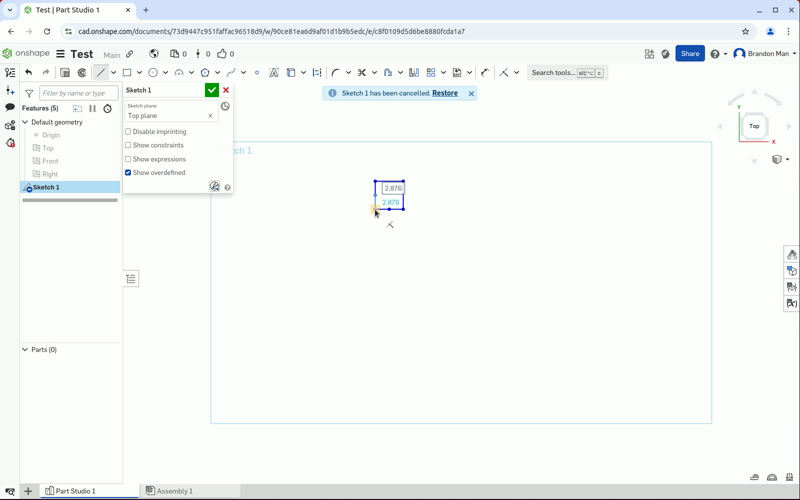
mouse_move(397, 198)
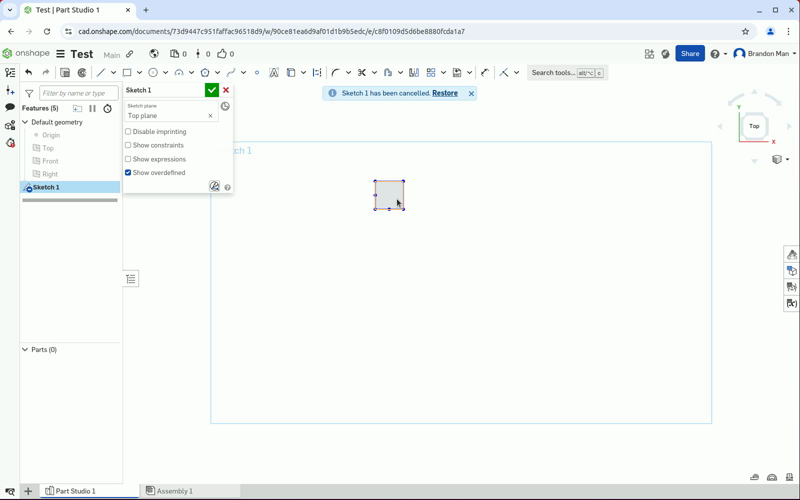
scroll(6)
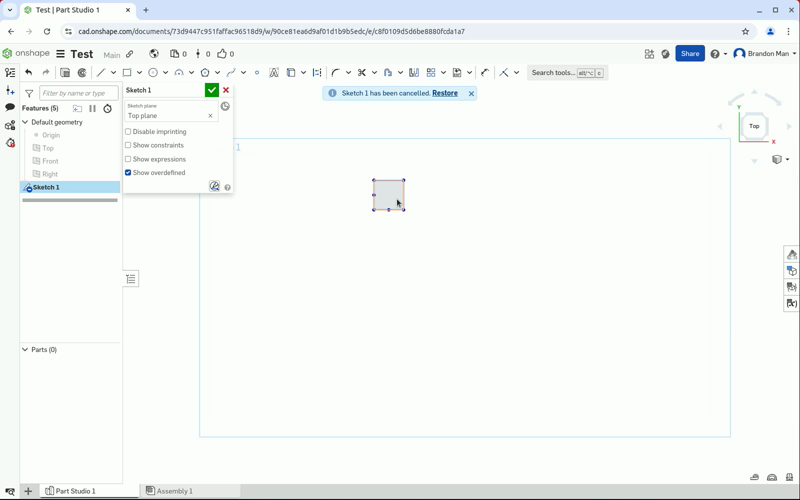
scroll(6)
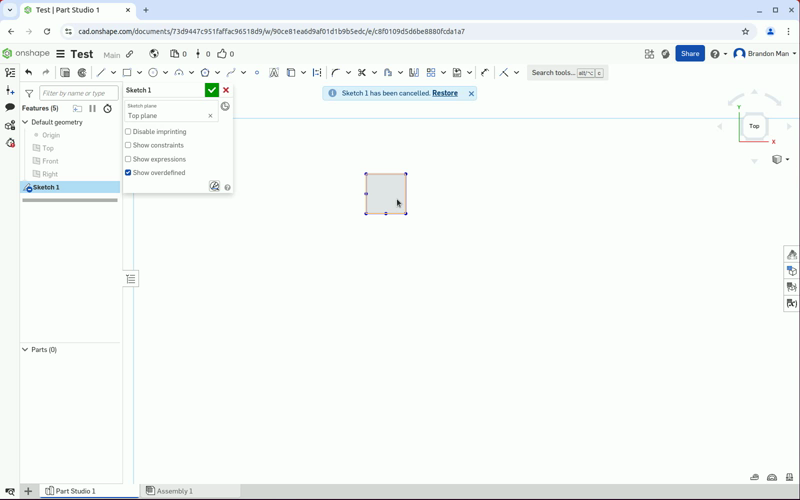
scroll(6)
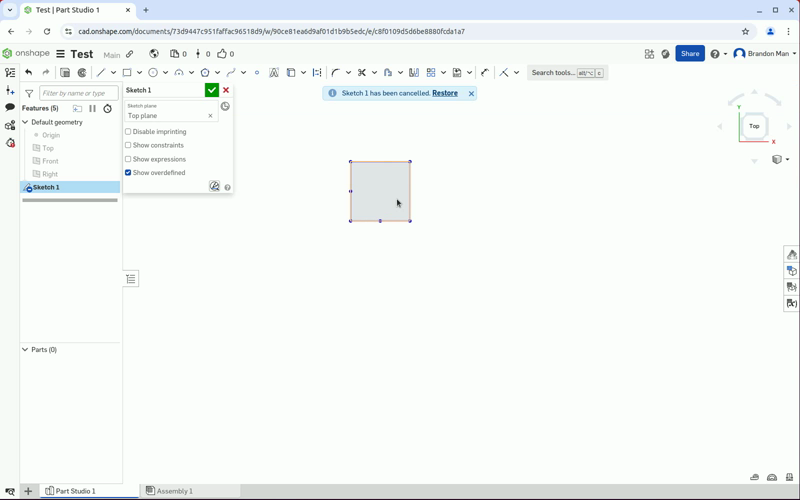
scroll(6)
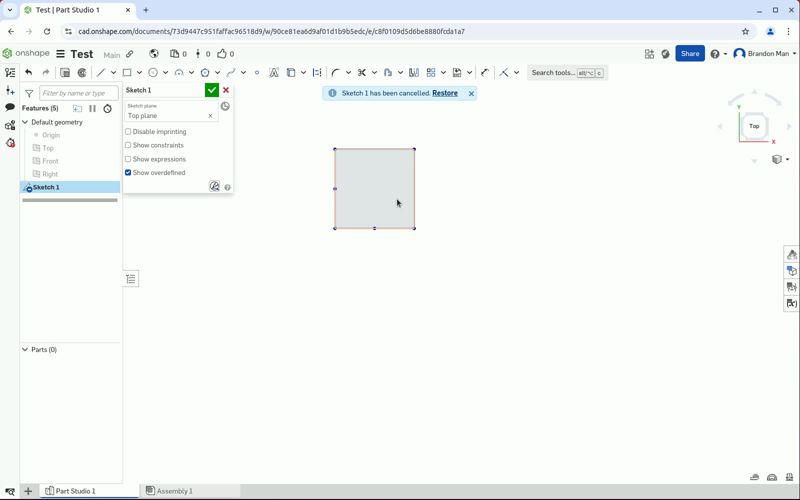
scroll(6)
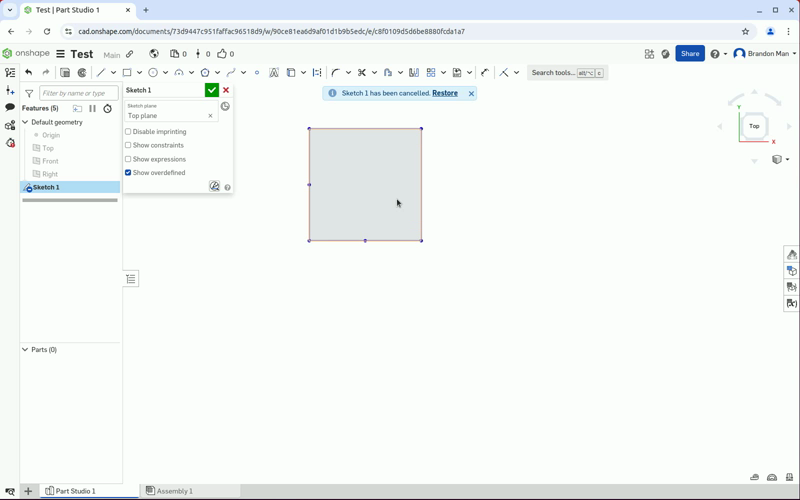
scroll(6)
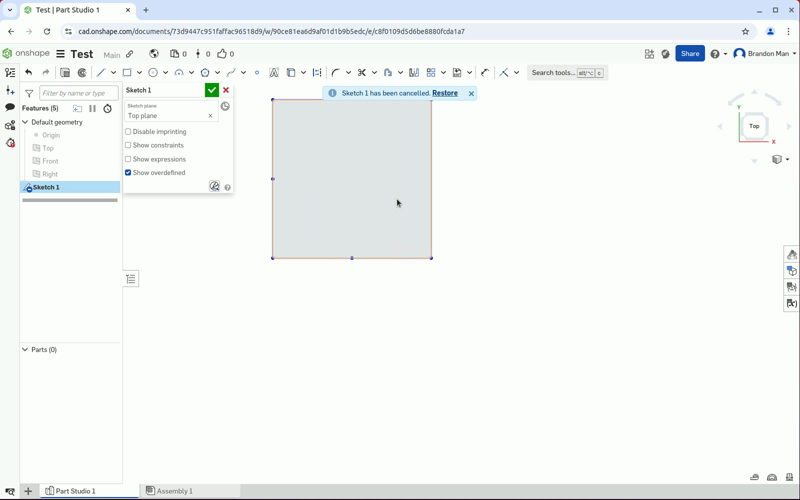
scroll(6)
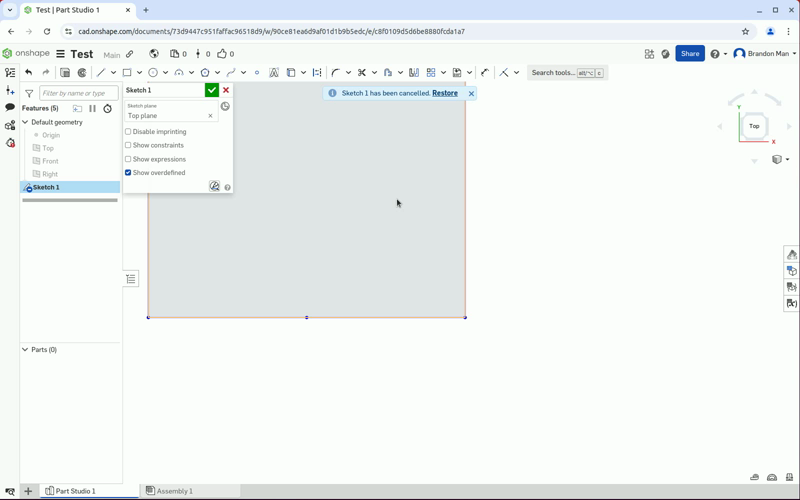
click(397, 198)
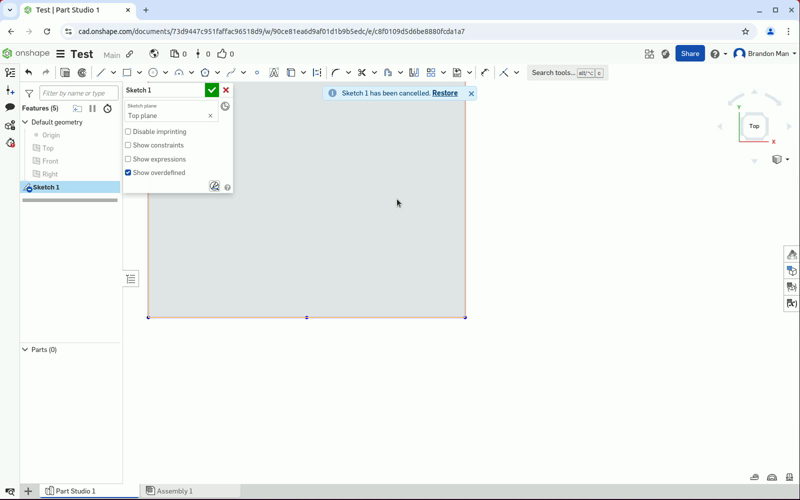
scroll(-6)
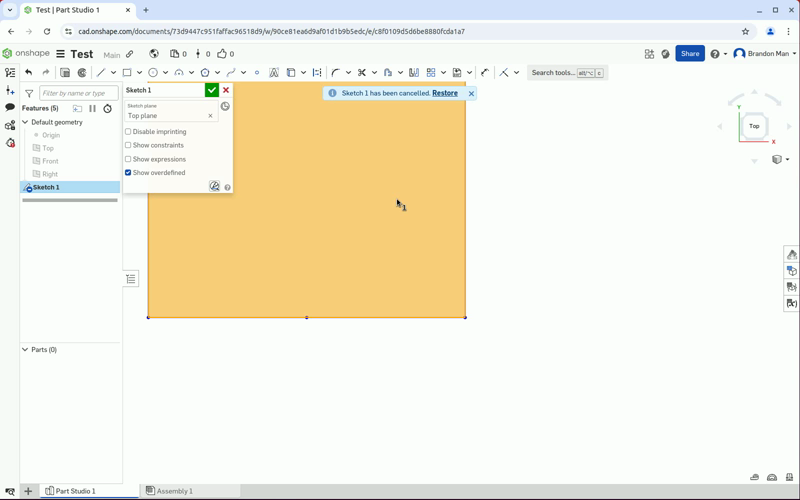
scroll(-6)
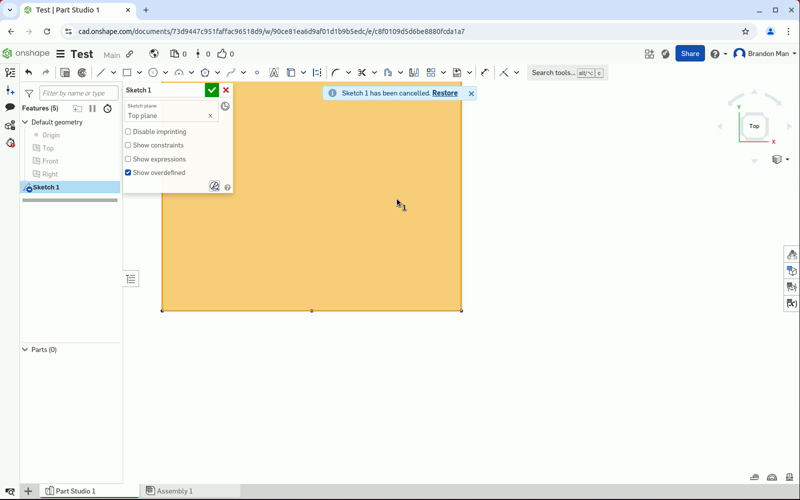
scroll(-6)
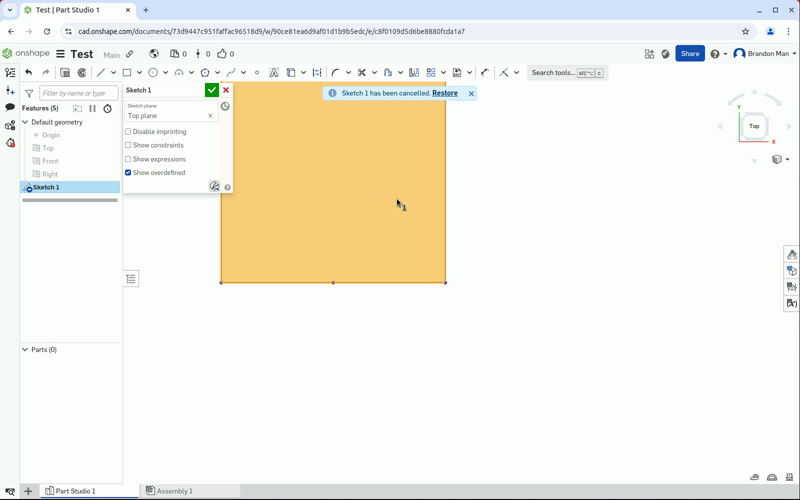
scroll(-6)
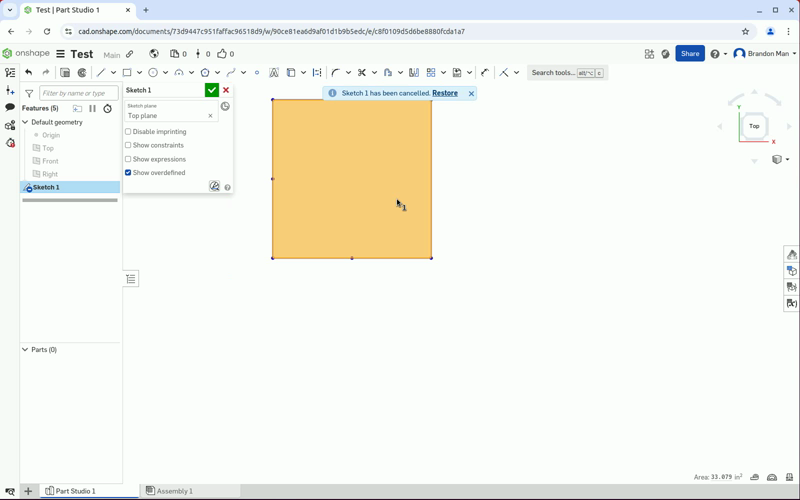
scroll(-6)
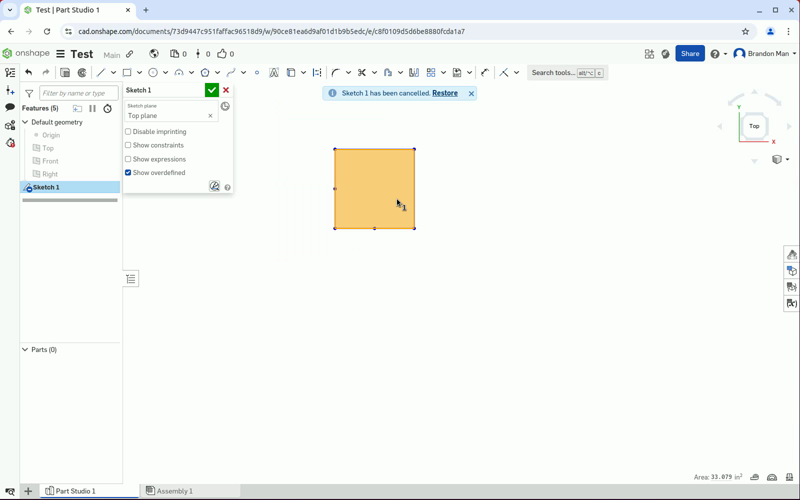
scroll(-6)
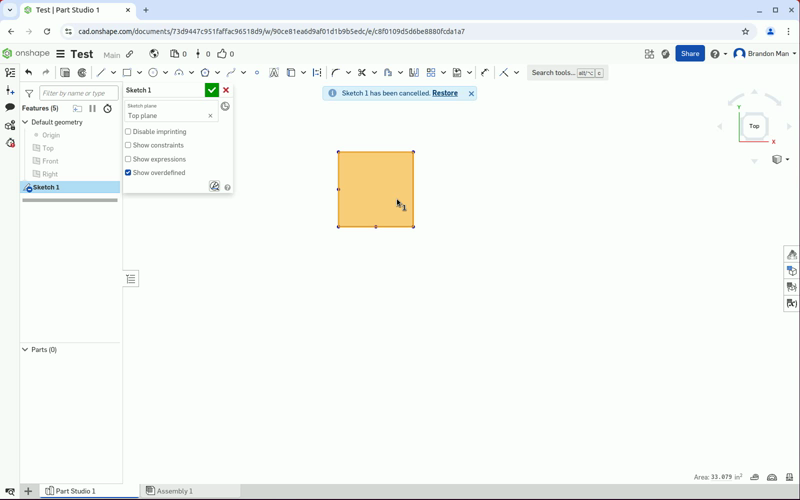
scroll(-6)
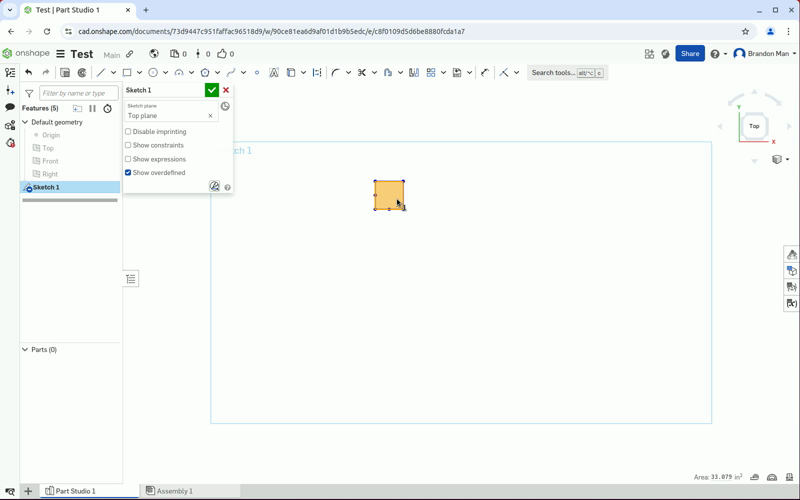
mouse_move(73, 352)
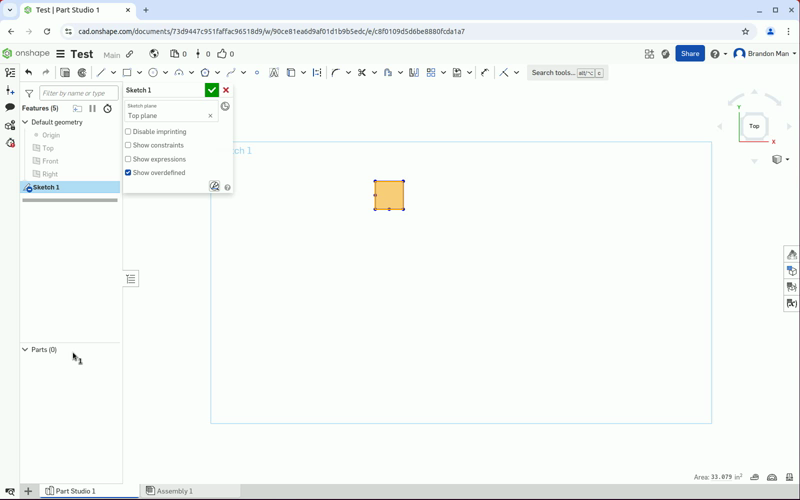
key(shift+y)
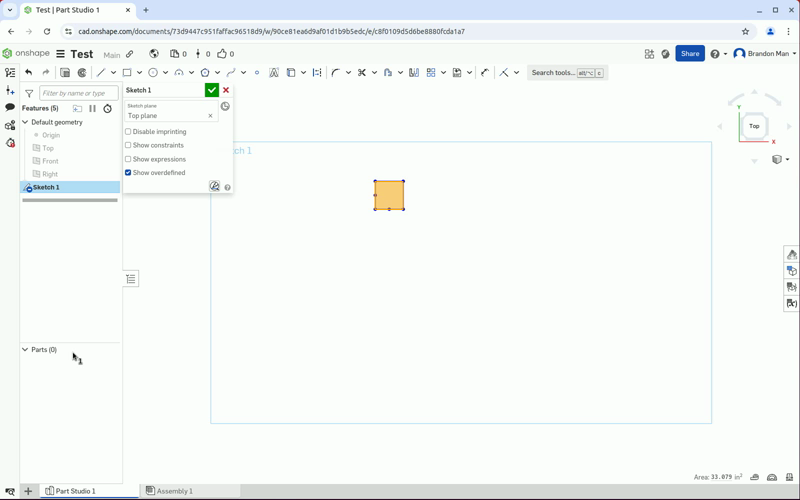
key(shift+e)
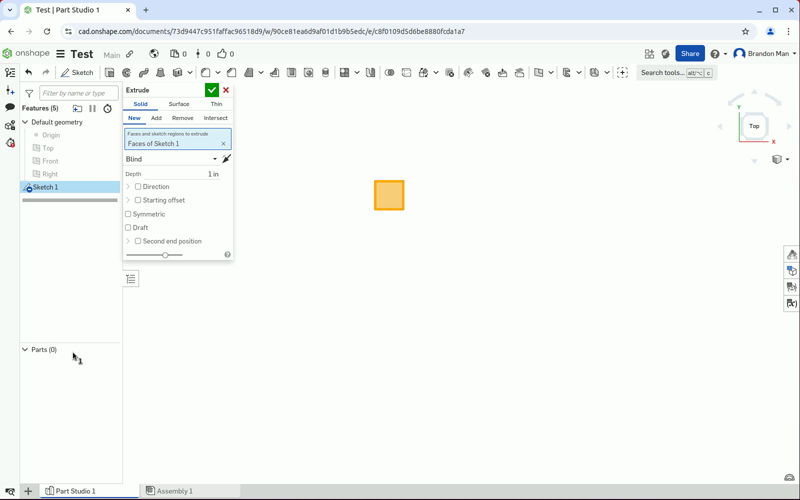
mouse_move(143, 106)
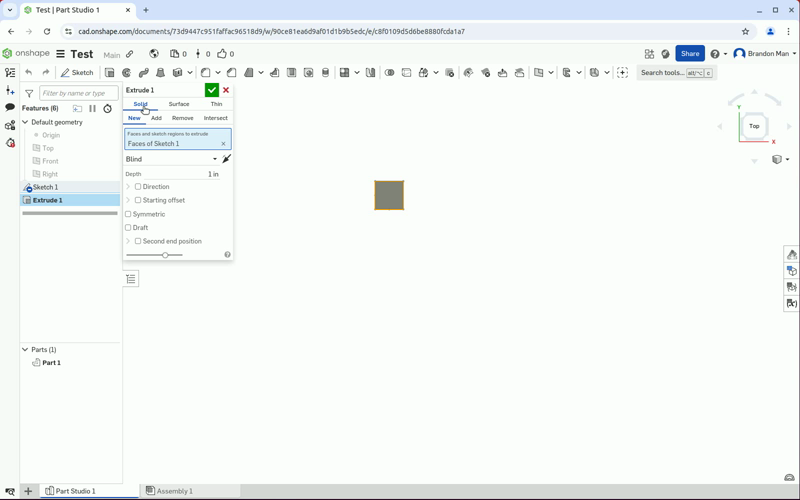
click(143, 106)
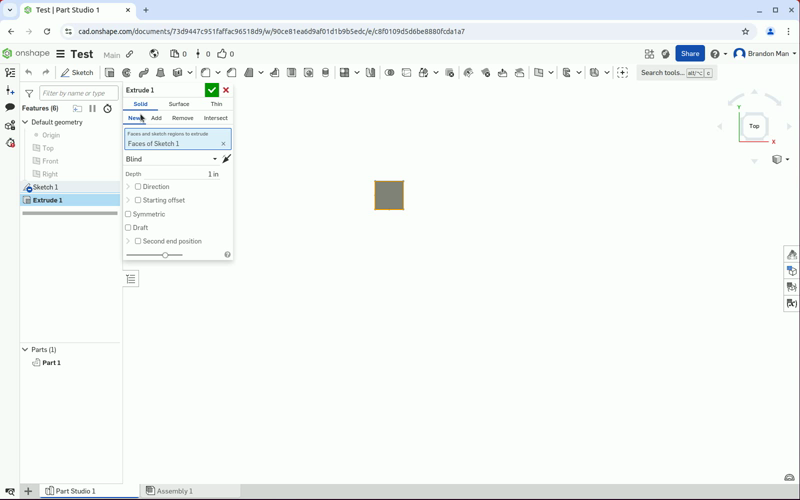
mouse_move(137, 120)
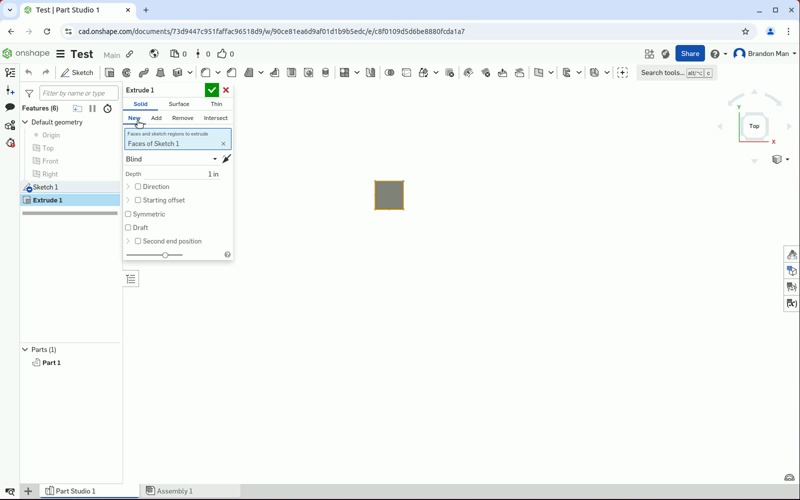
click(137, 120)
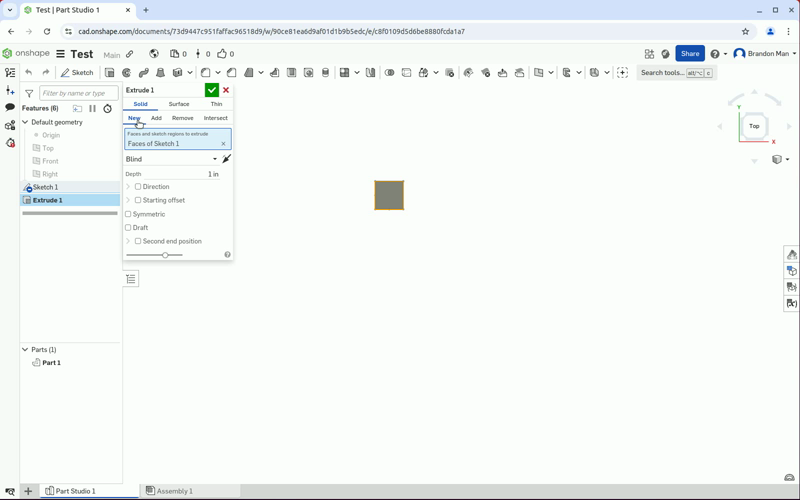
key(tab, 4)
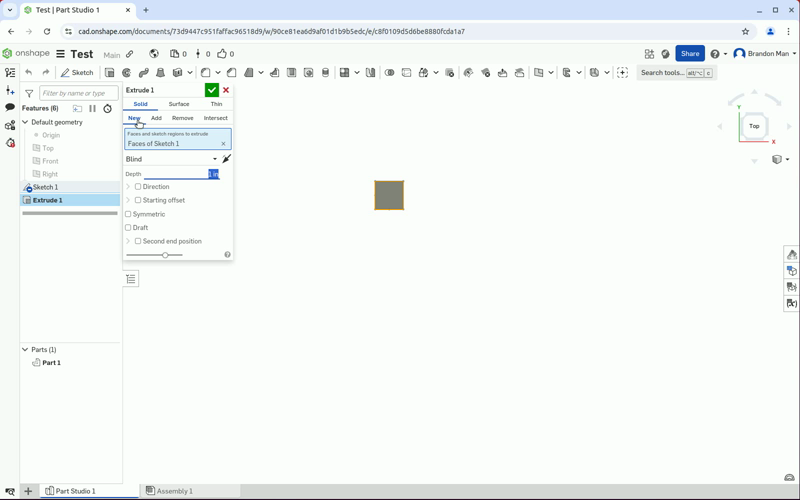
text(5.536)
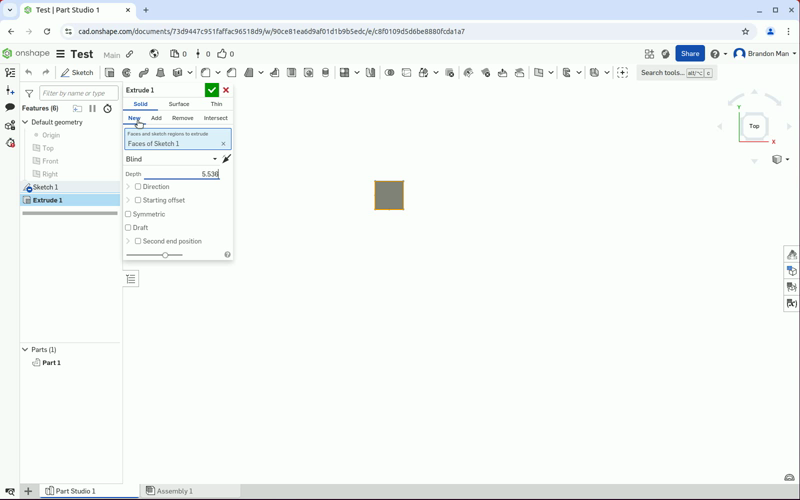
key(enter)
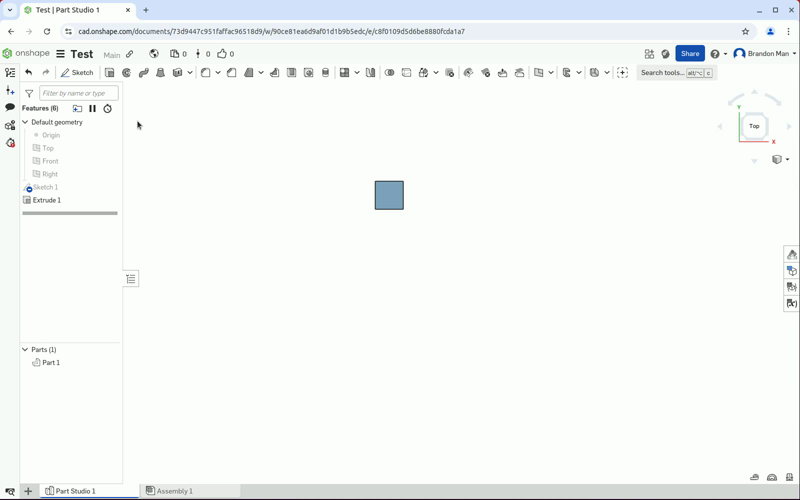
key(shift+h)
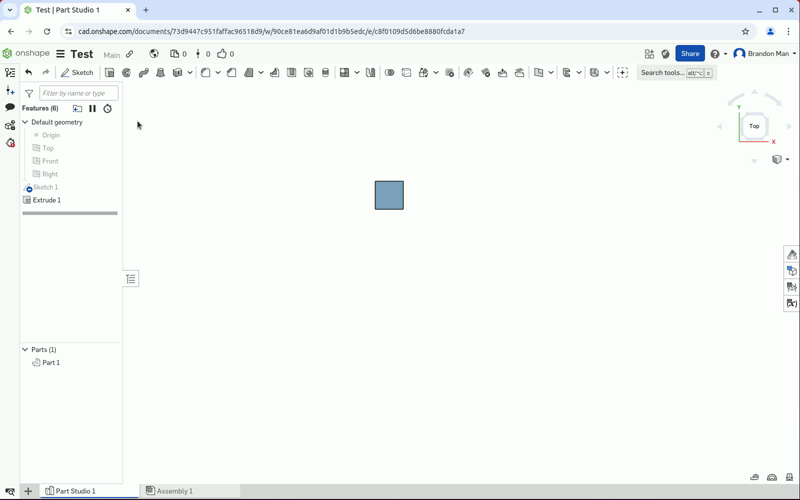
key(shift+h)
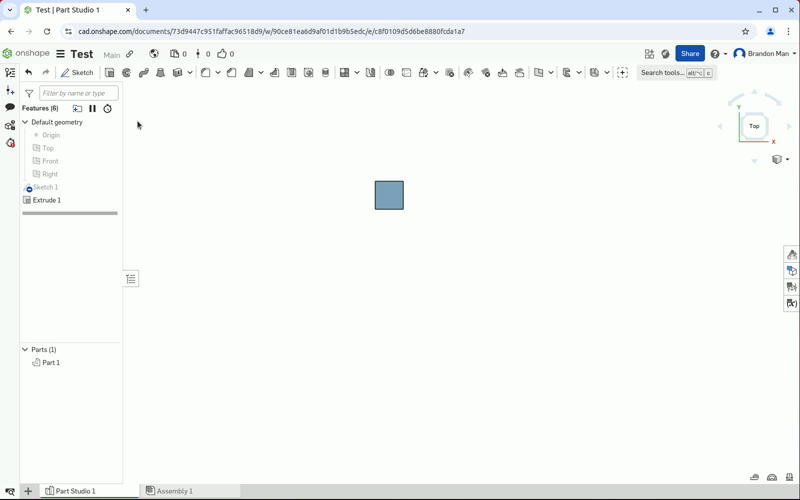
mouse_move(73, 189)
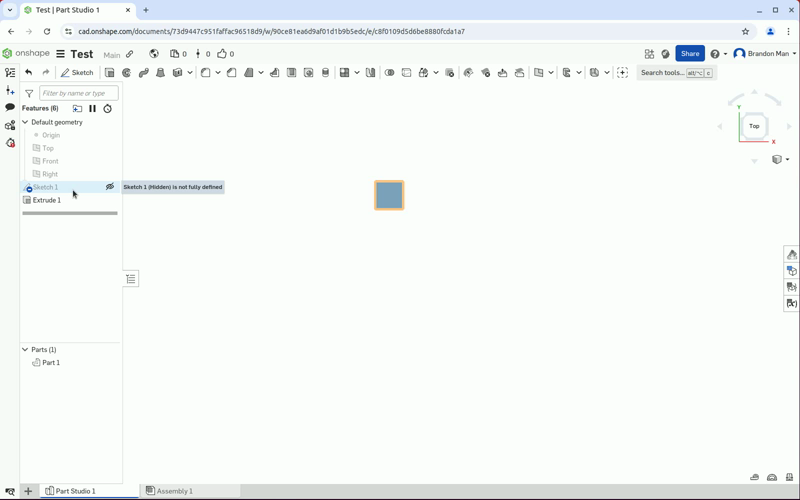
click(73, 189)
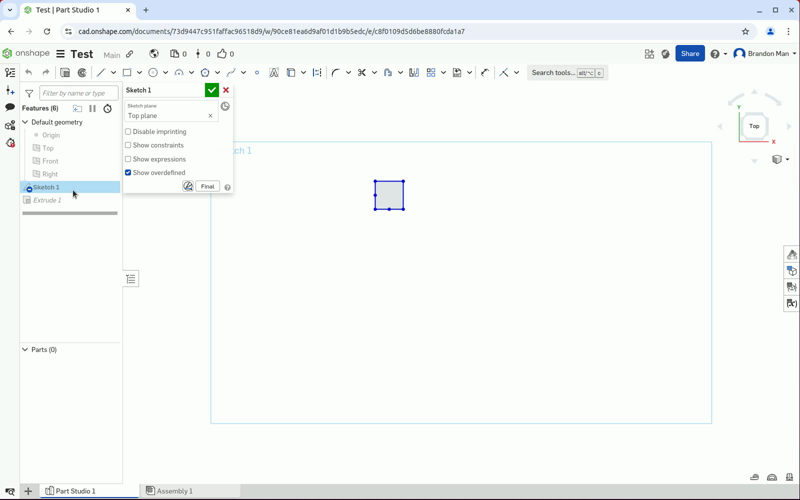
mouse_move(229, 92)
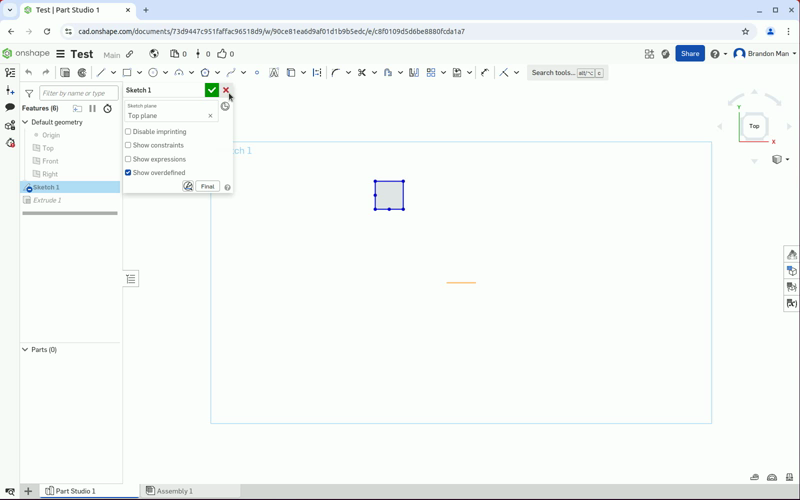
click(229, 92)
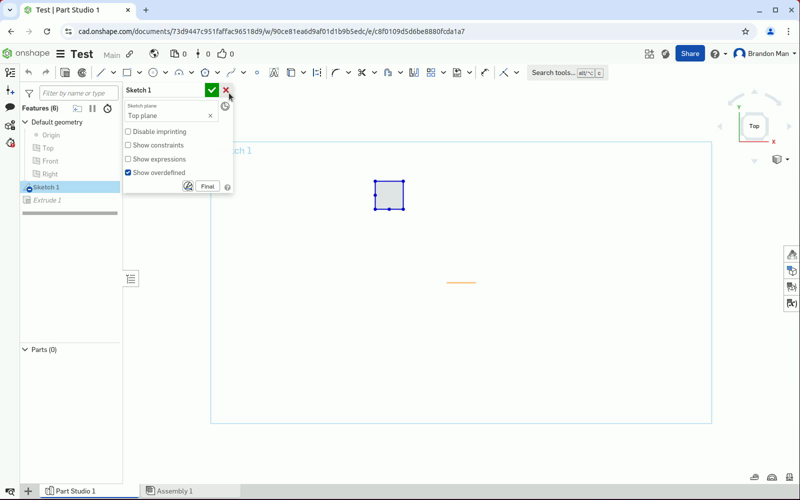
key(shift+s)
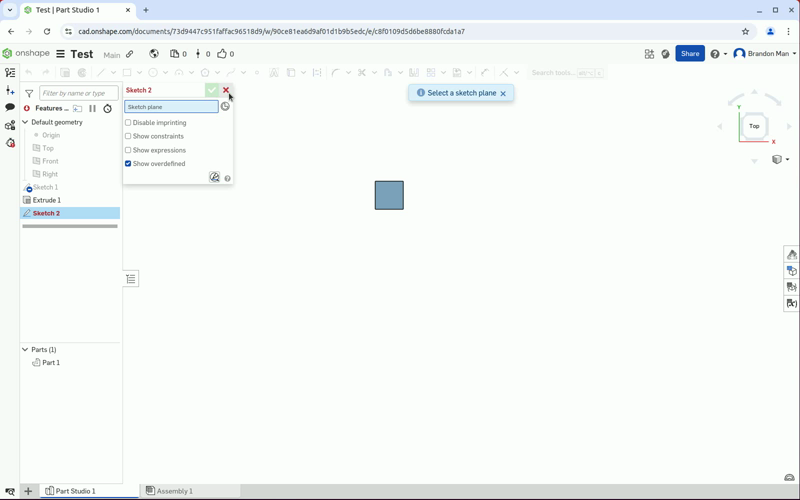
mouse_move(73, 150)
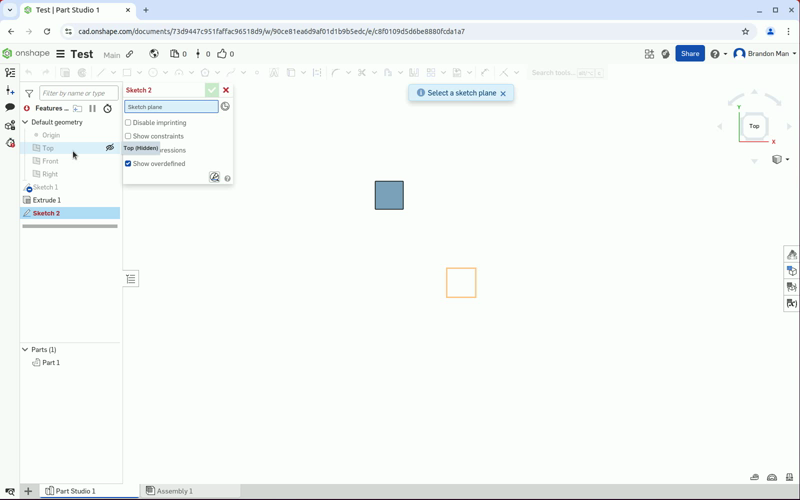
click(73, 150)
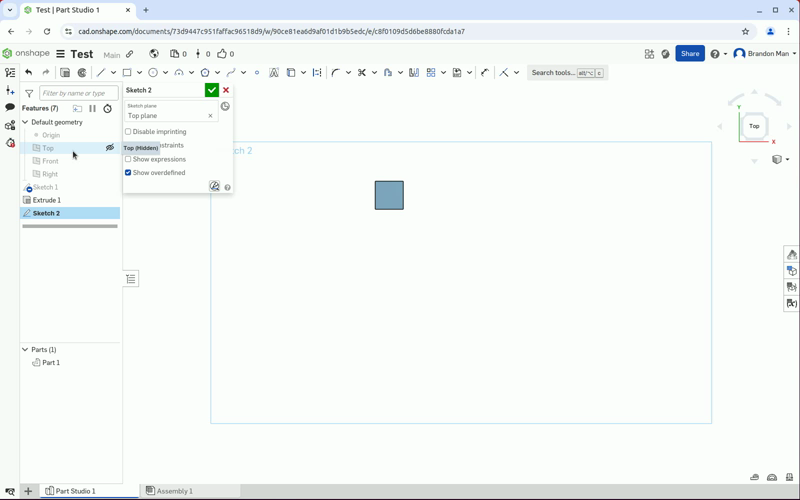
mouse_move(73, 352)
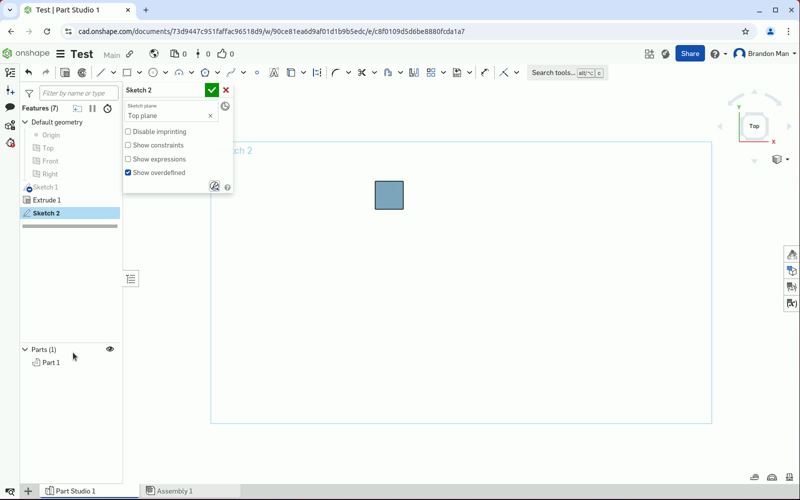
key(y)
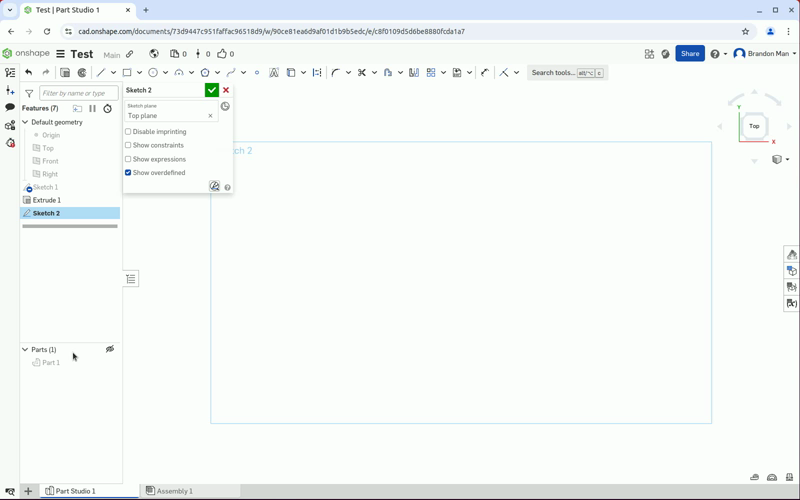
key(l)
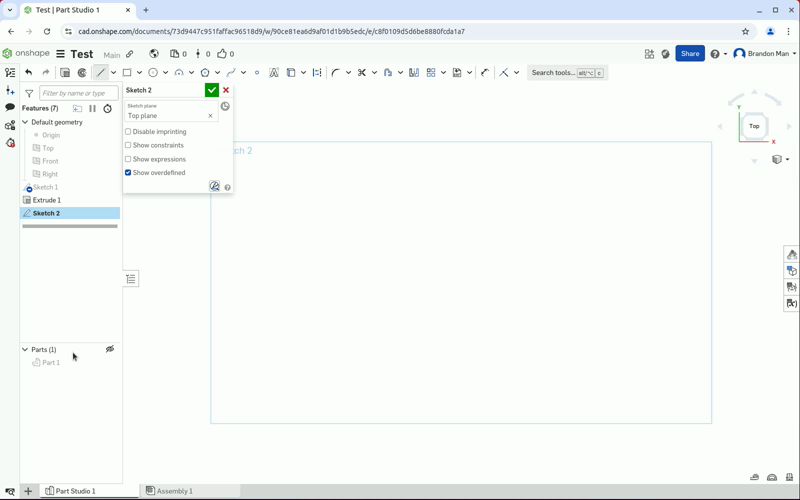
key_down(shift)
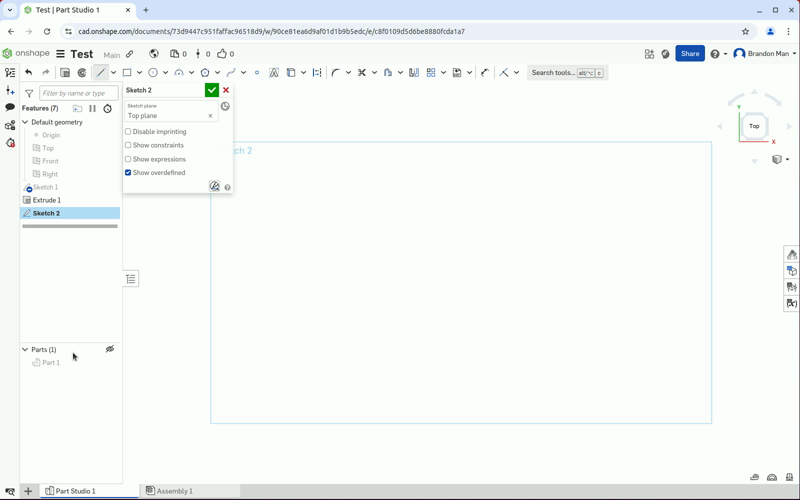
mouse_move(348, 196)
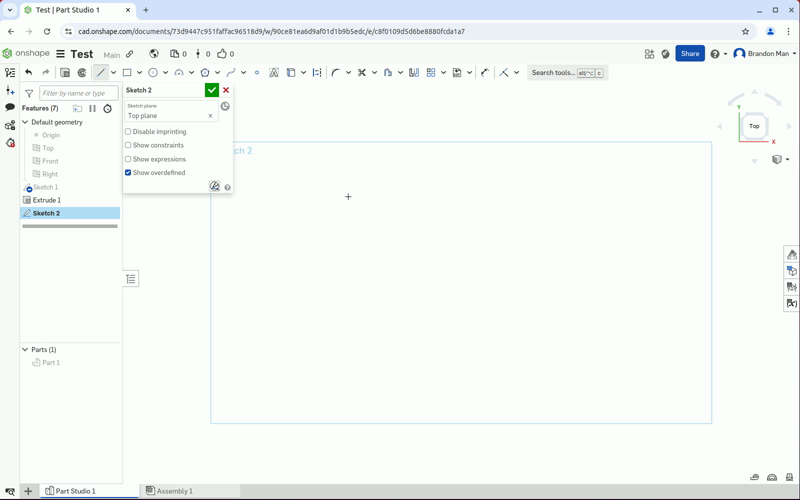
click(348, 196)
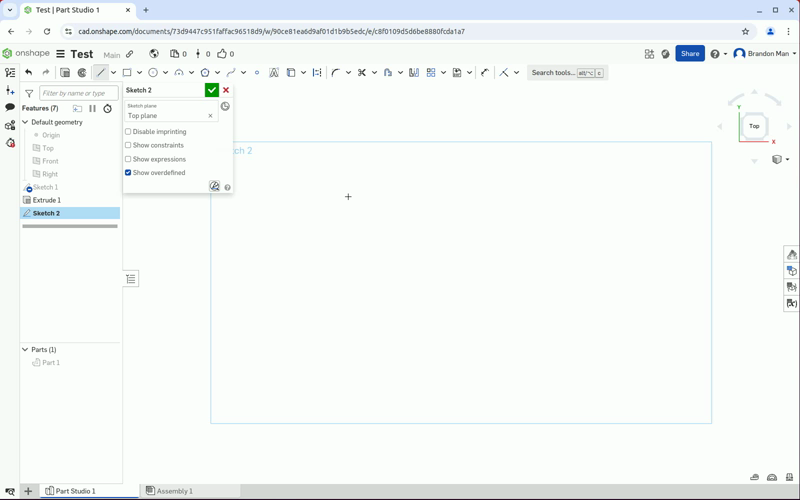
key_up(shift)
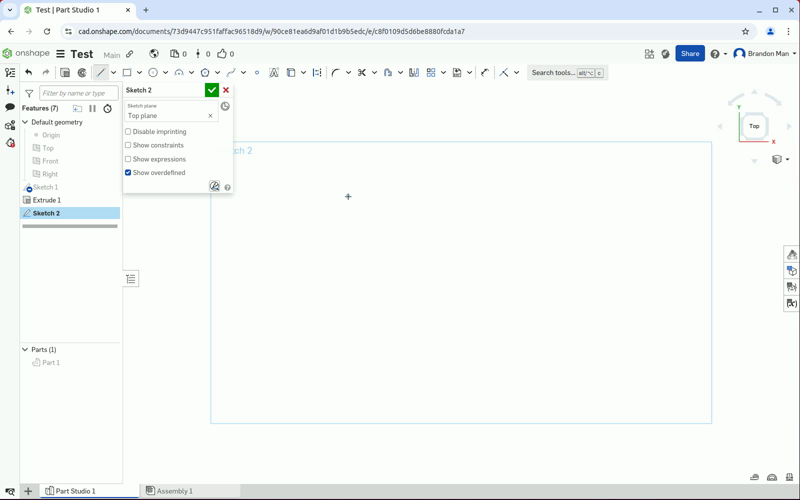
key_down(shift)
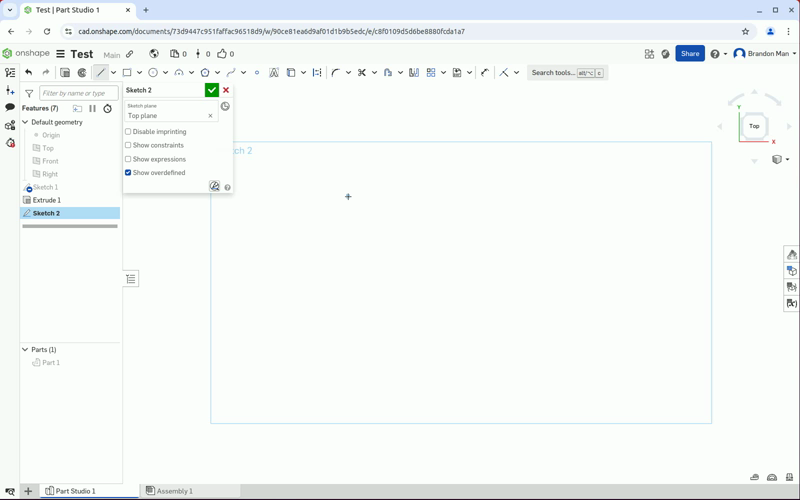
mouse_move(378, 196)
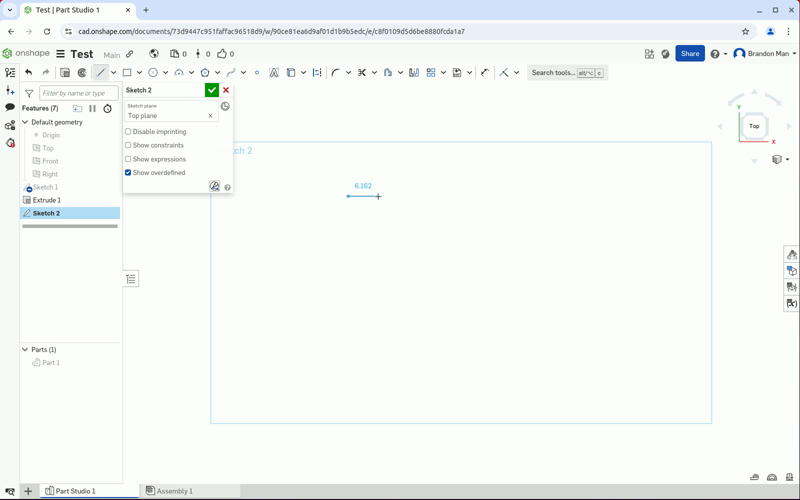
mouse_move(363, 196)
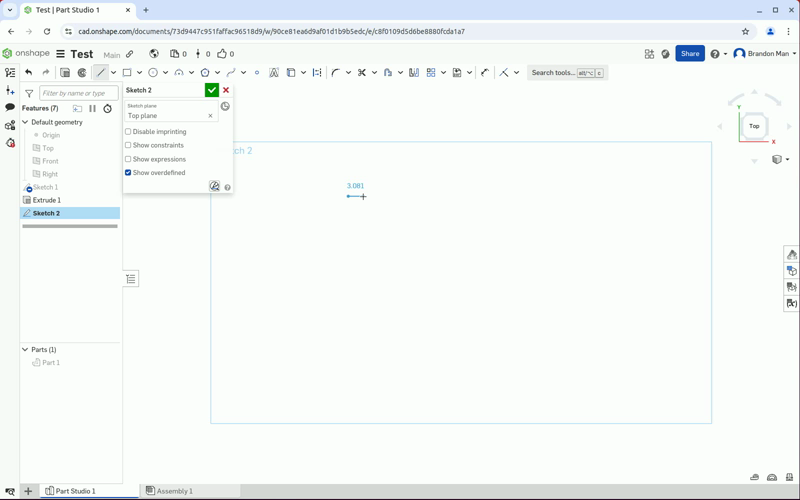
click(363, 196)
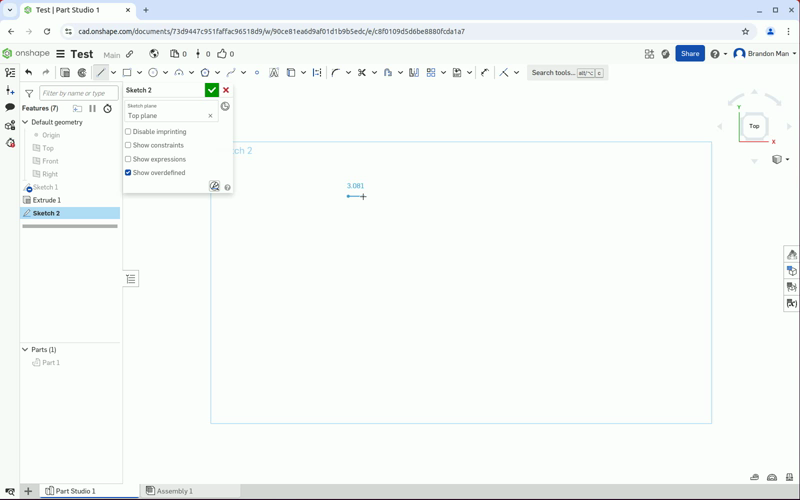
key_up(shift)
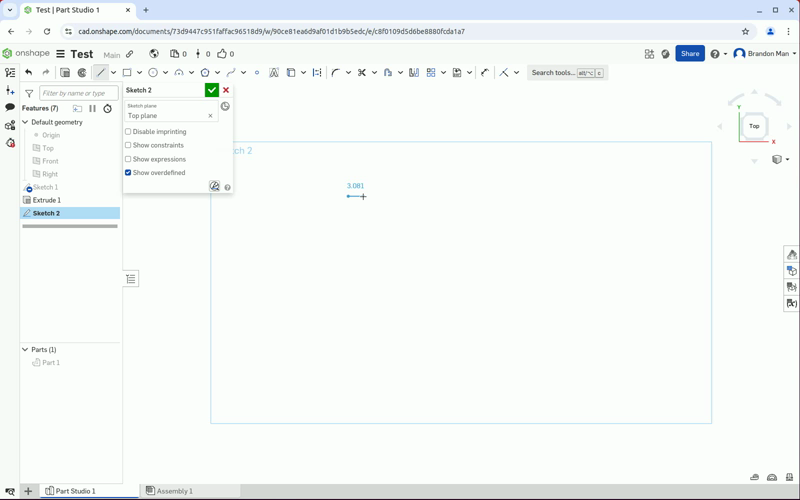
key_down(shift)
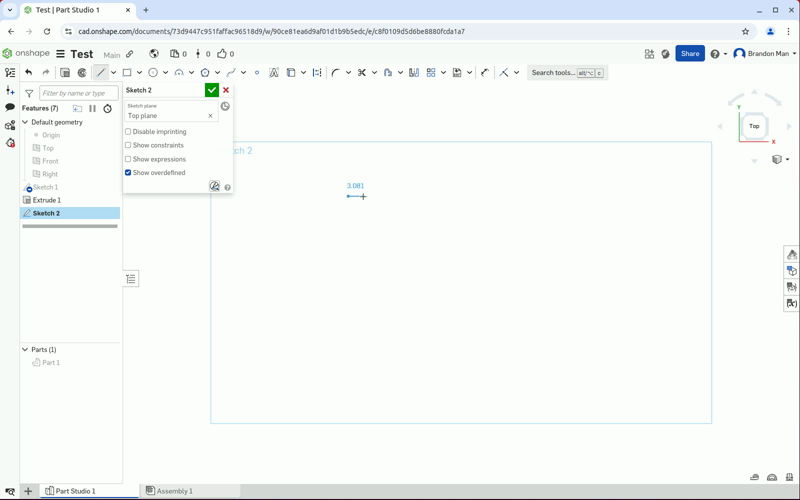
mouse_move(393, 196)
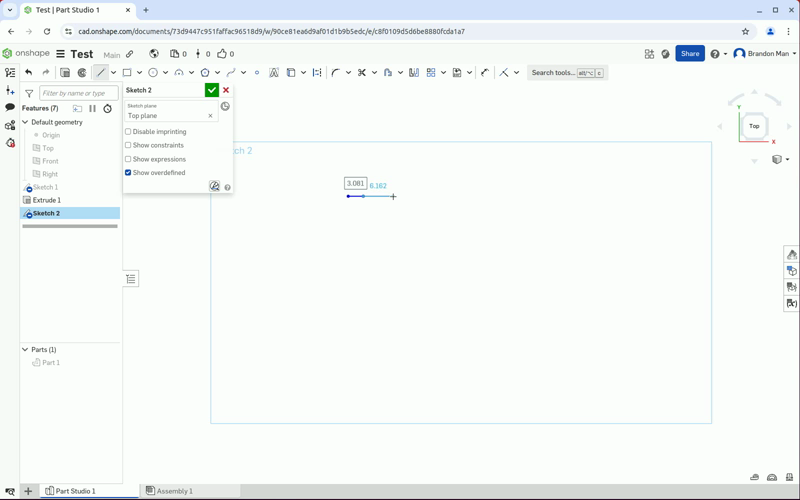
mouse_move(363, 181)
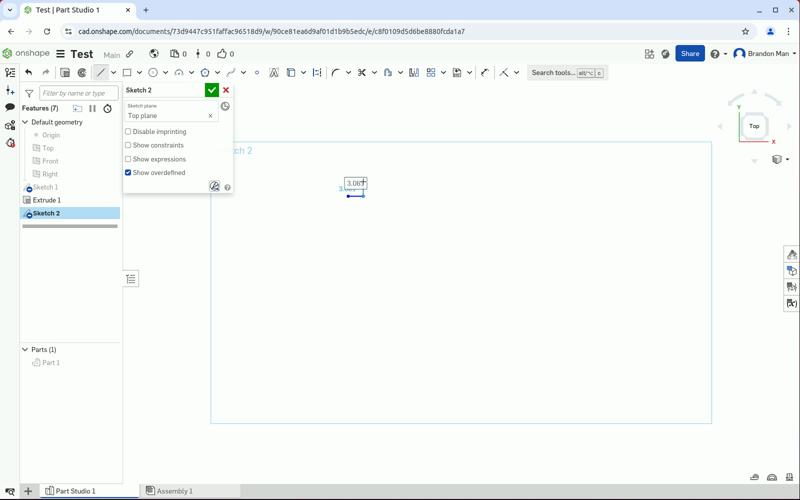
click(363, 181)
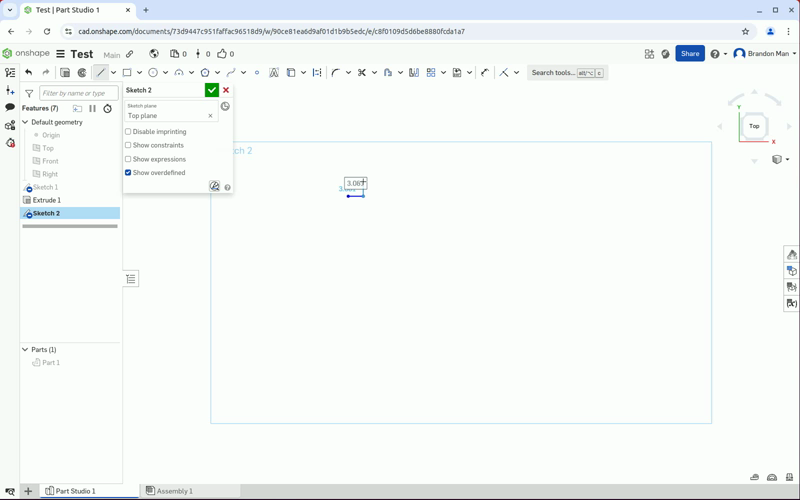
key_up(shift)
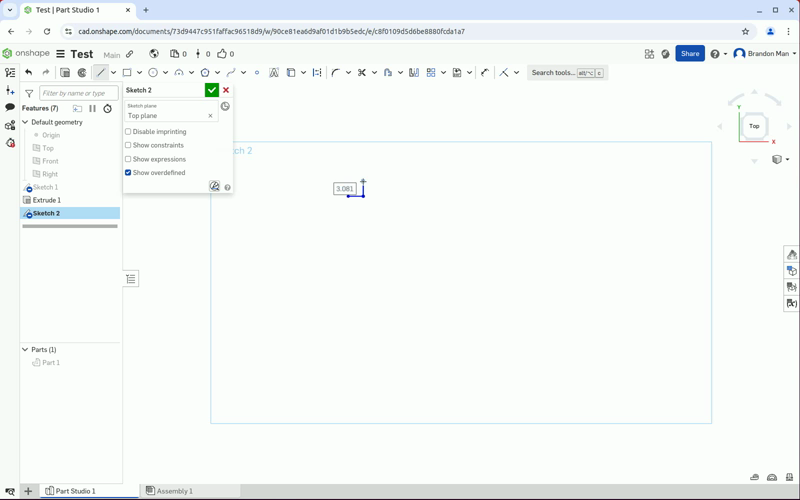
key_down(shift)
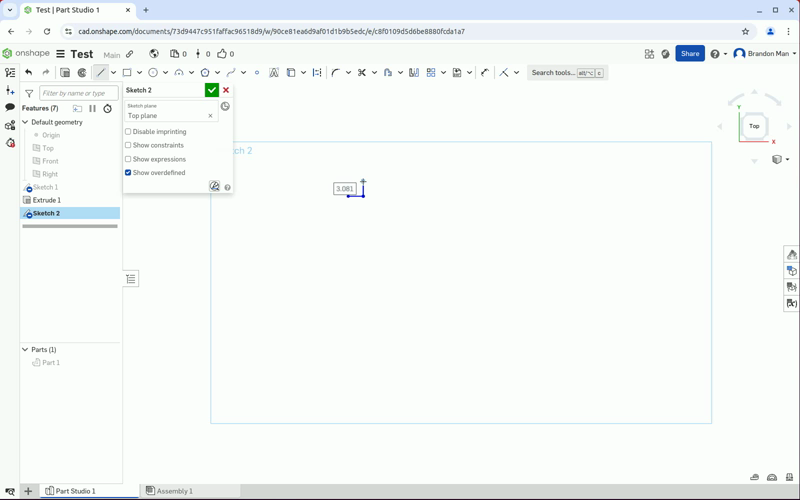
mouse_move(393, 181)
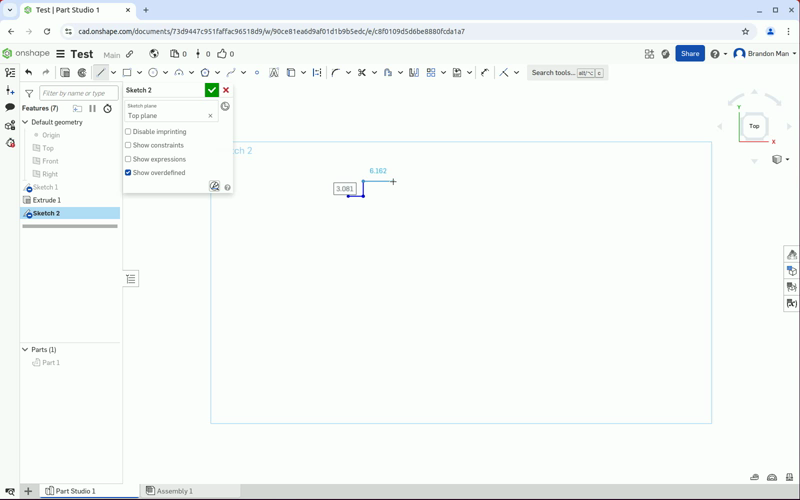
mouse_move(348, 181)
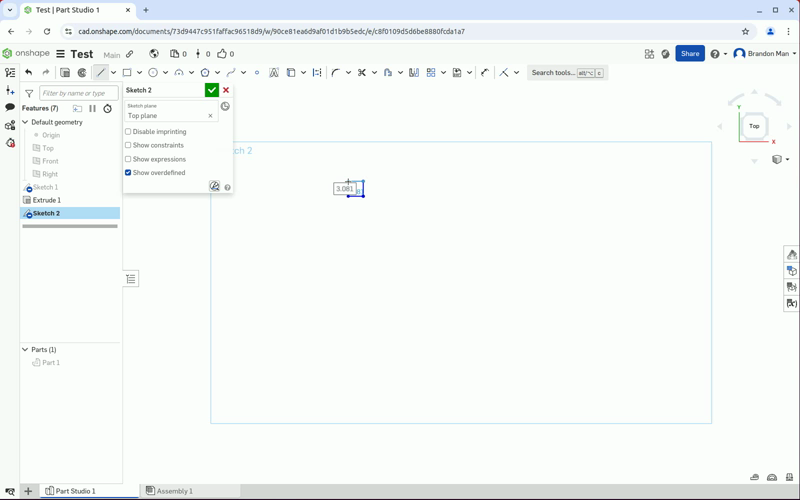
click(348, 181)
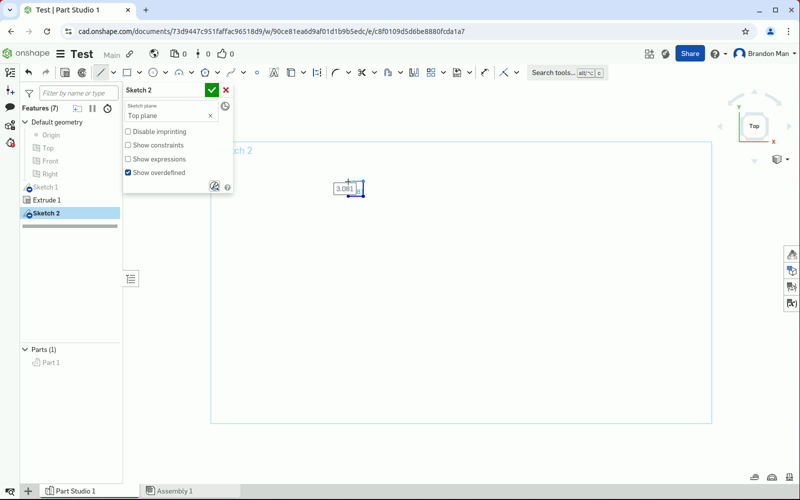
key_up(shift)
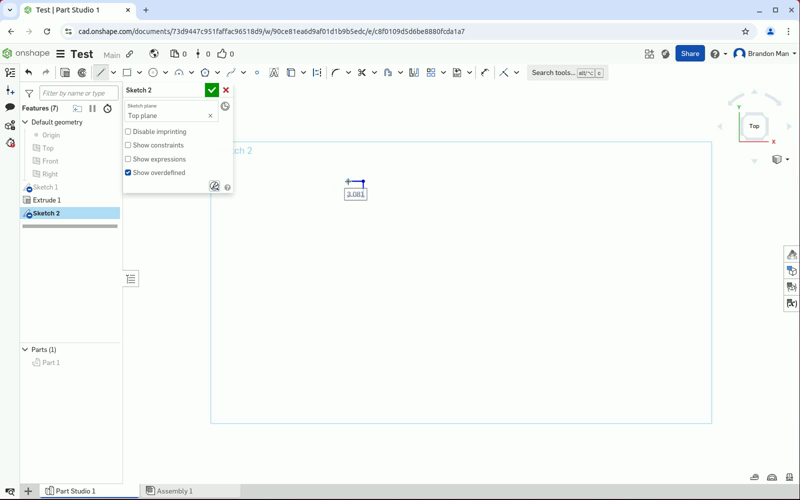
mouse_move(378, 181)
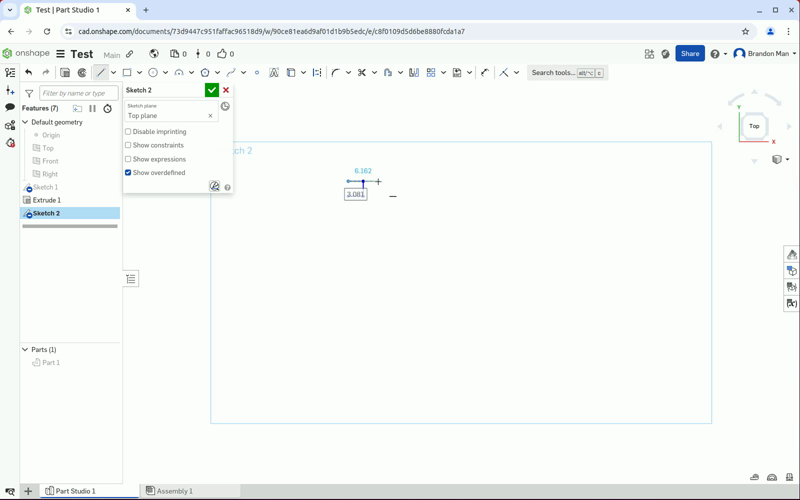
key_down(shift)
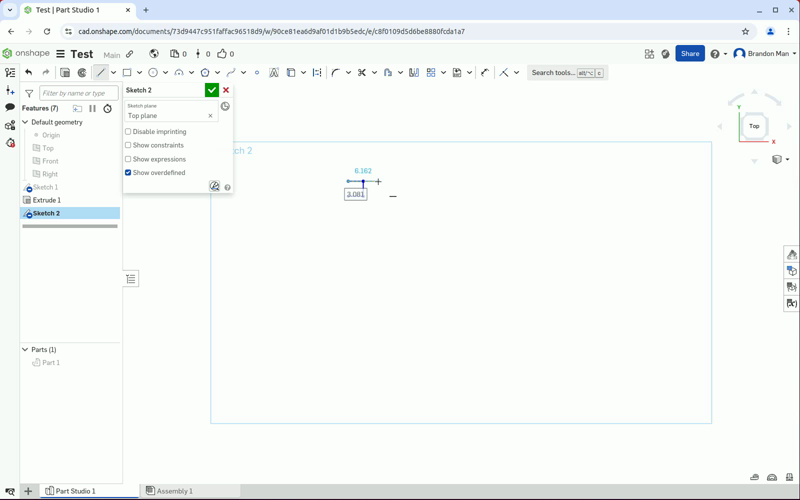
mouse_move(348, 196)
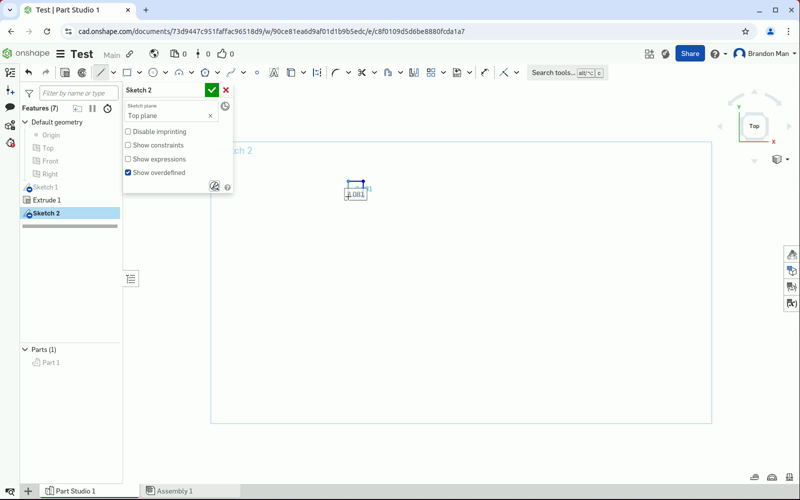
key_up(shift)
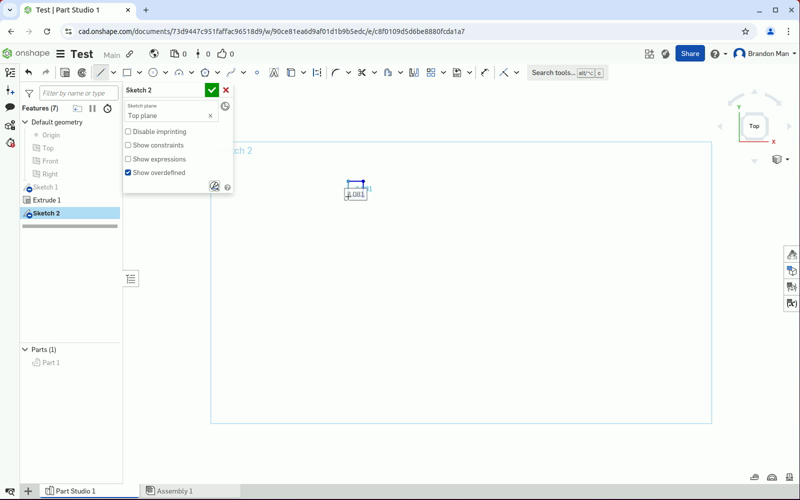
click(348, 196)
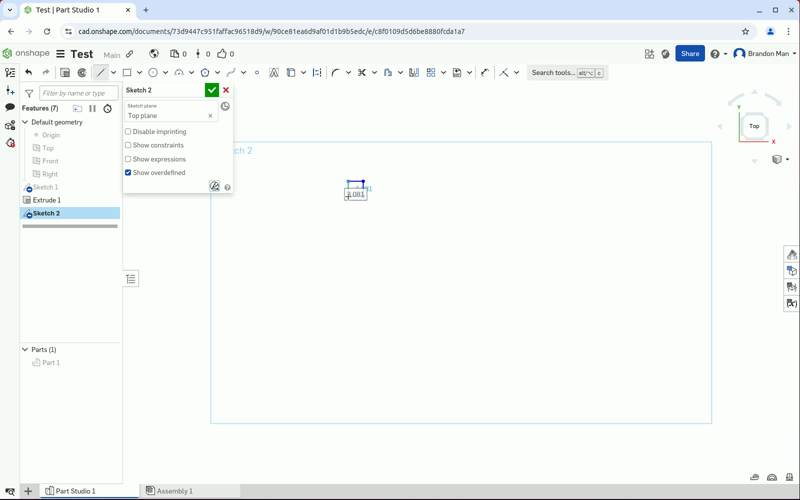
key(esc)
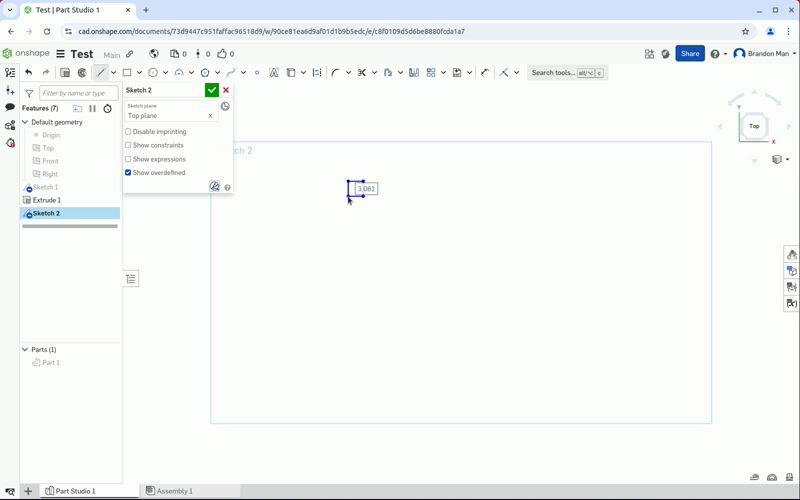
mouse_move(357, 185)
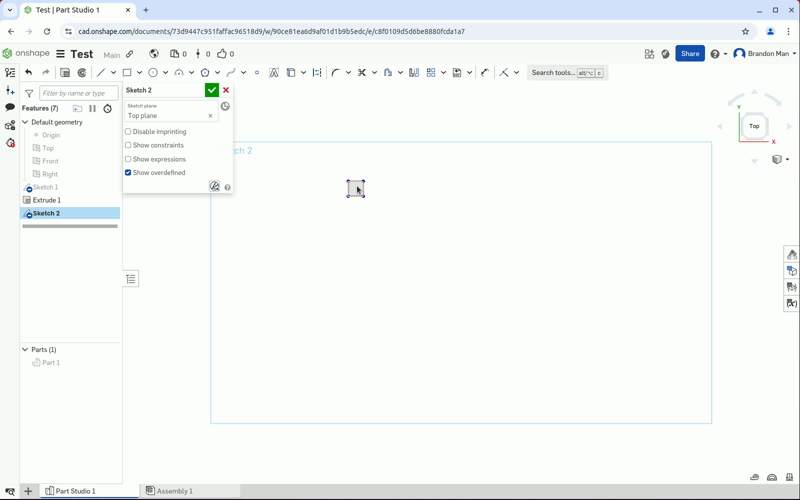
scroll(6)
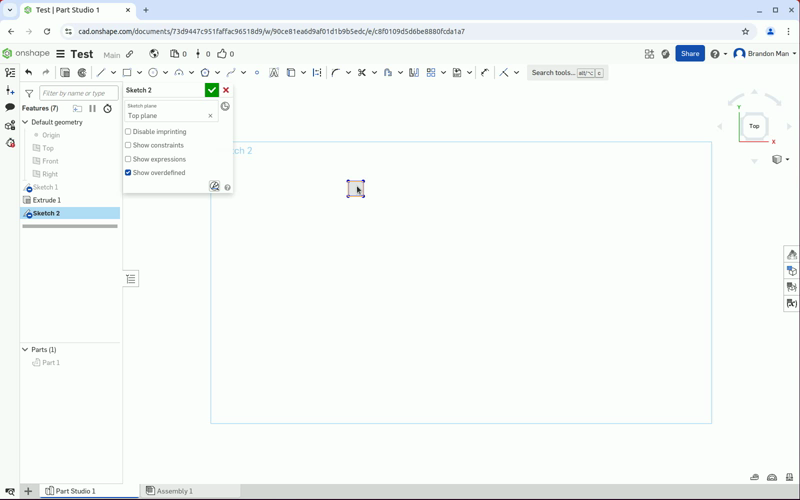
scroll(6)
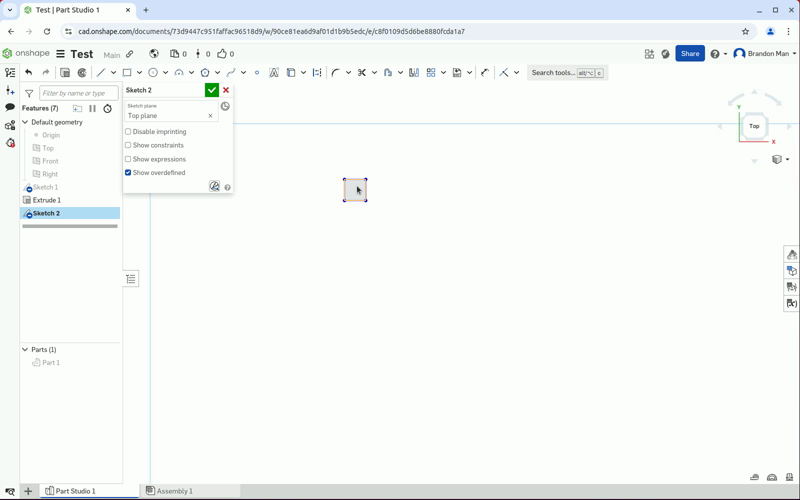
scroll(6)
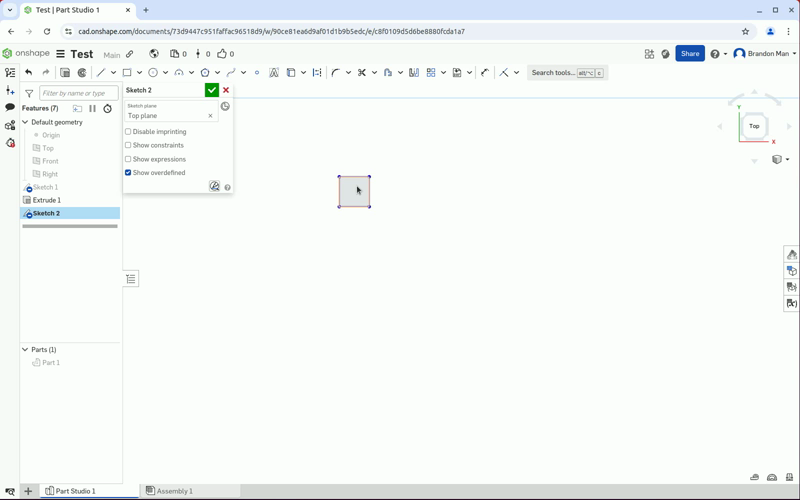
scroll(6)
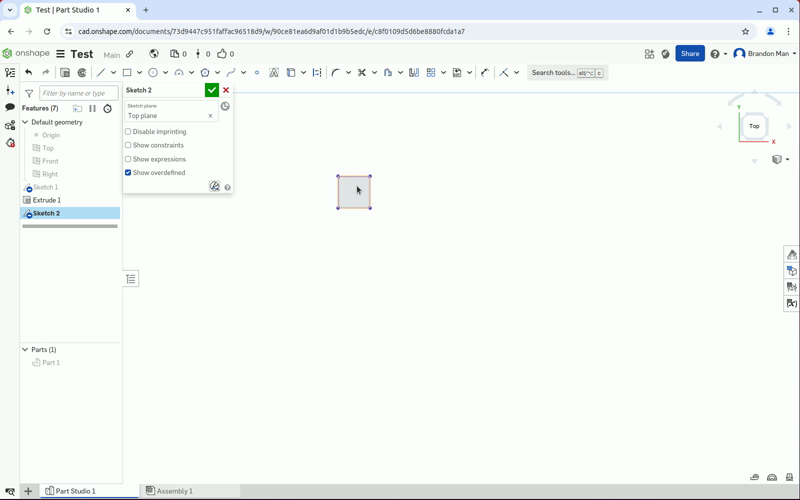
scroll(6)
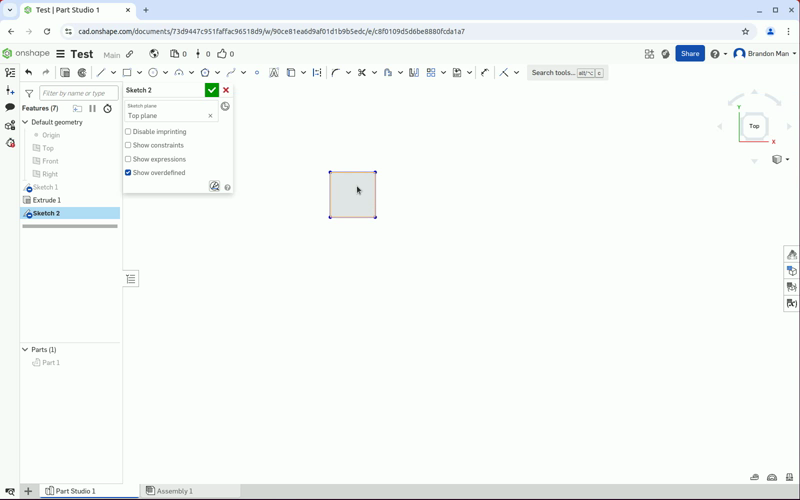
scroll(6)
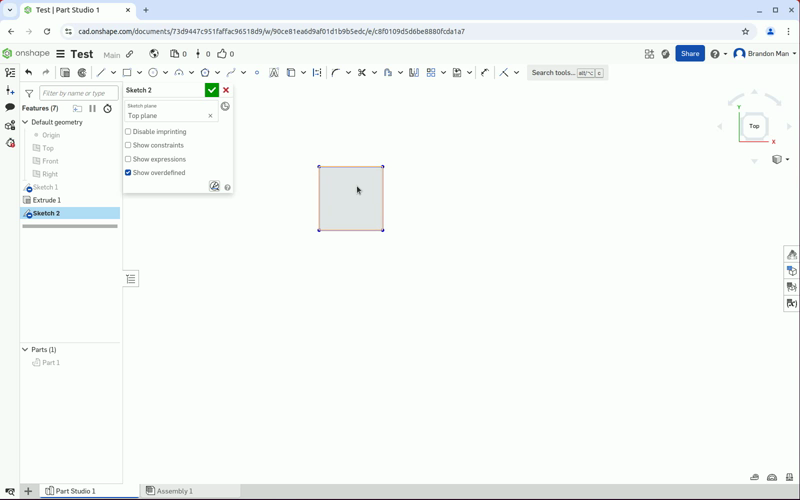
scroll(6)
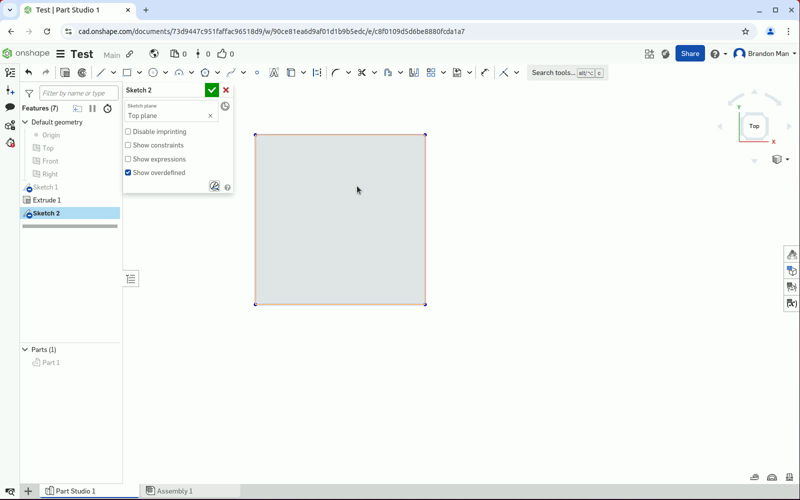
click(357, 185)
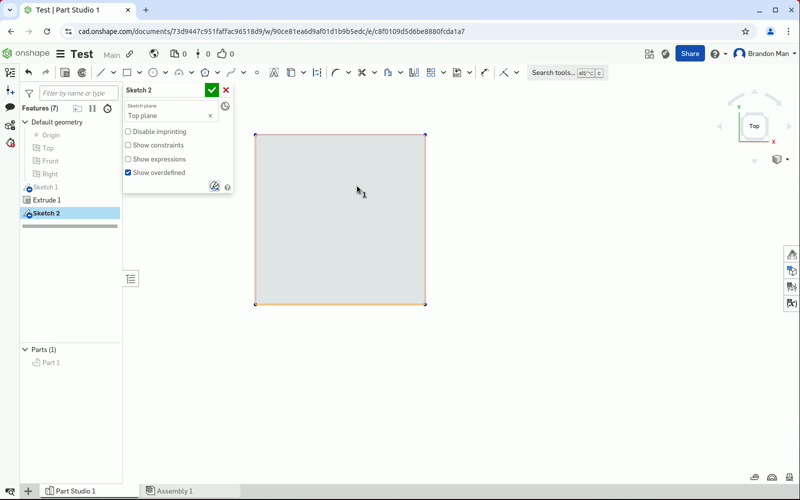
scroll(-6)
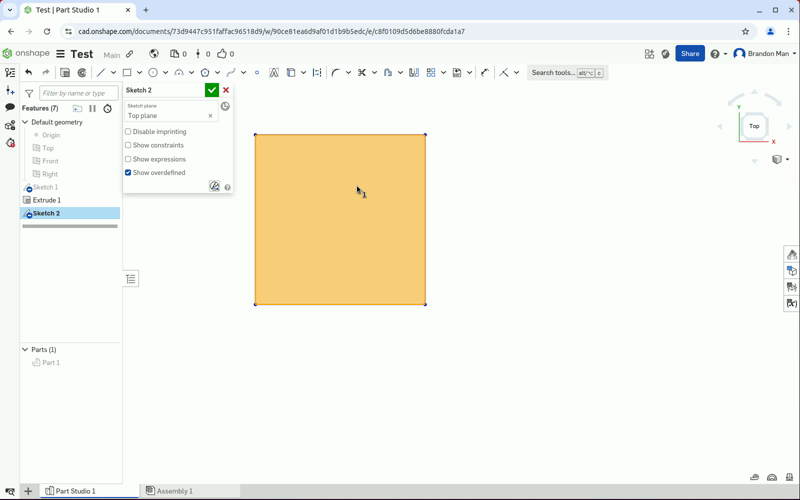
scroll(-6)
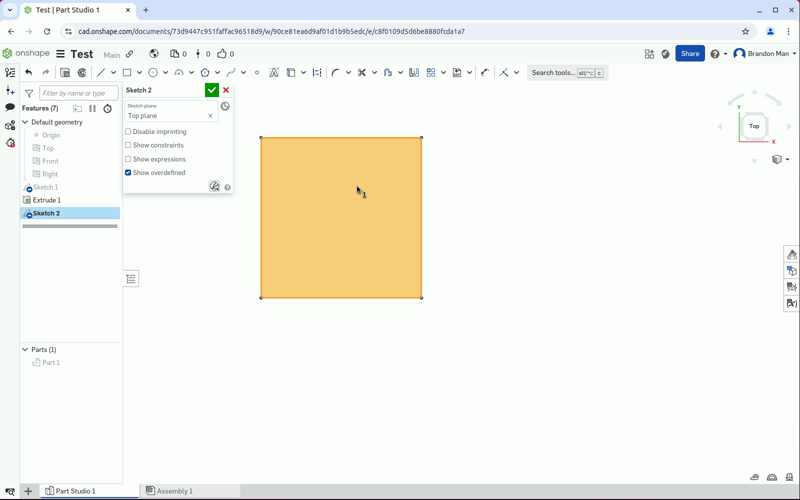
scroll(-6)
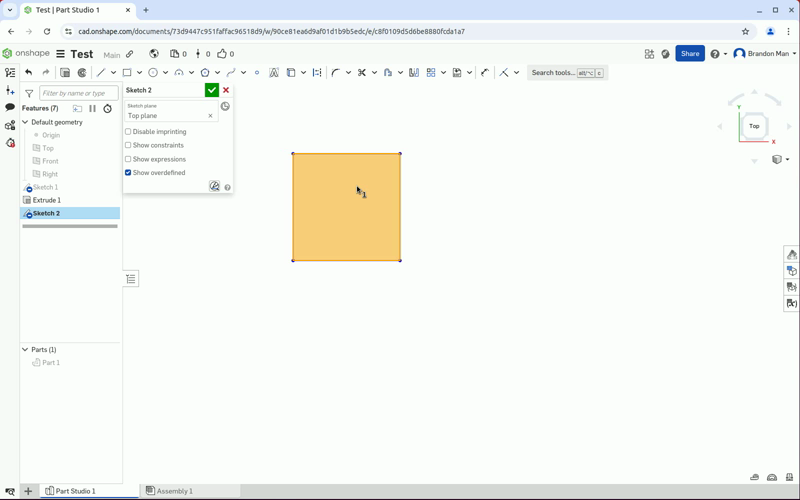
scroll(-6)
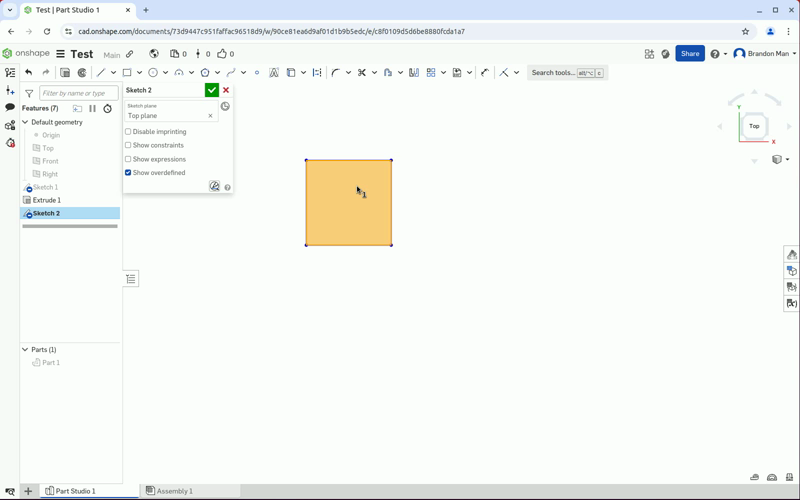
scroll(-6)
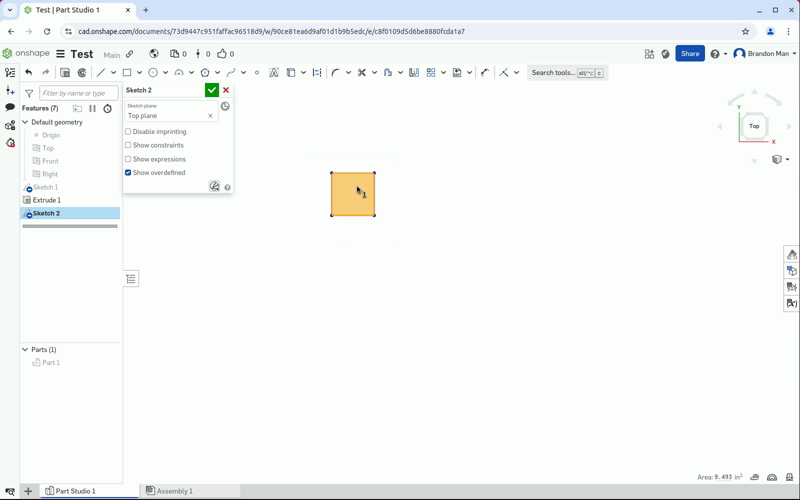
scroll(-6)
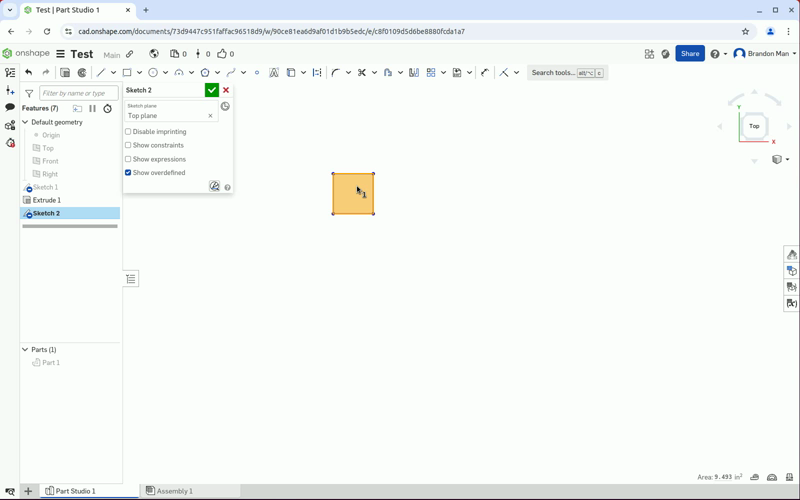
scroll(-6)
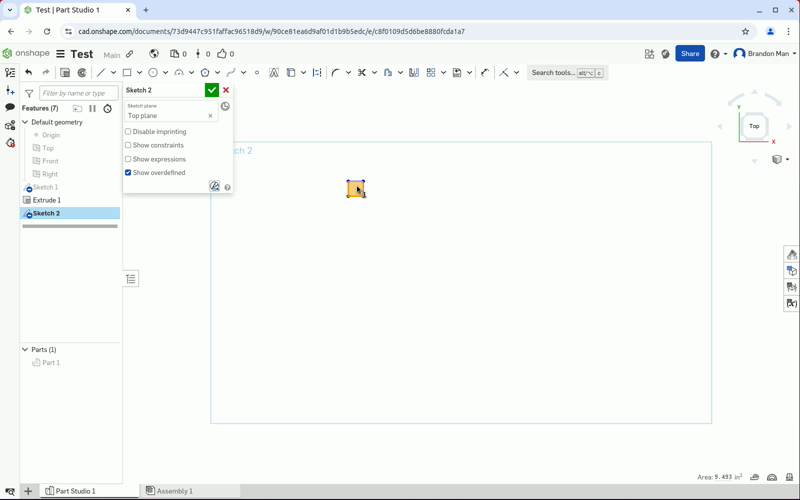
mouse_move(73, 352)
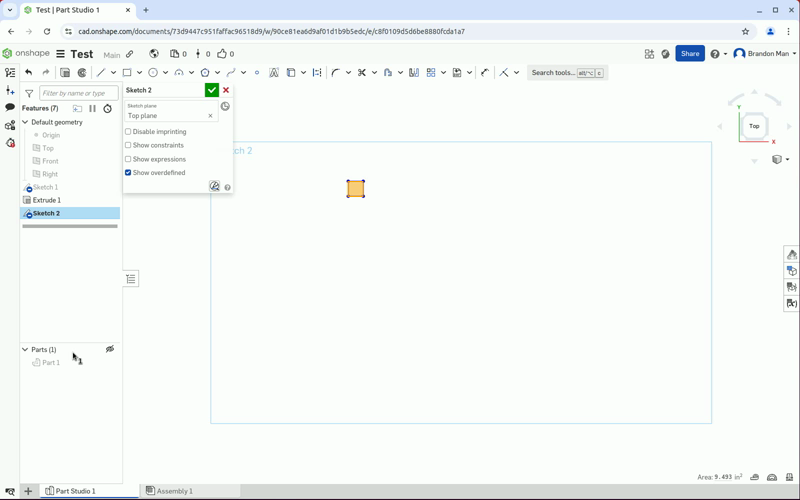
key(shift+y)
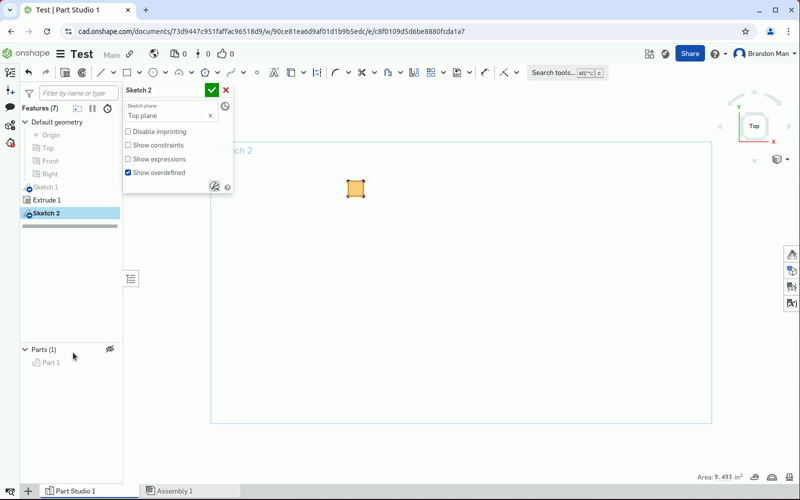
key(shift+e)
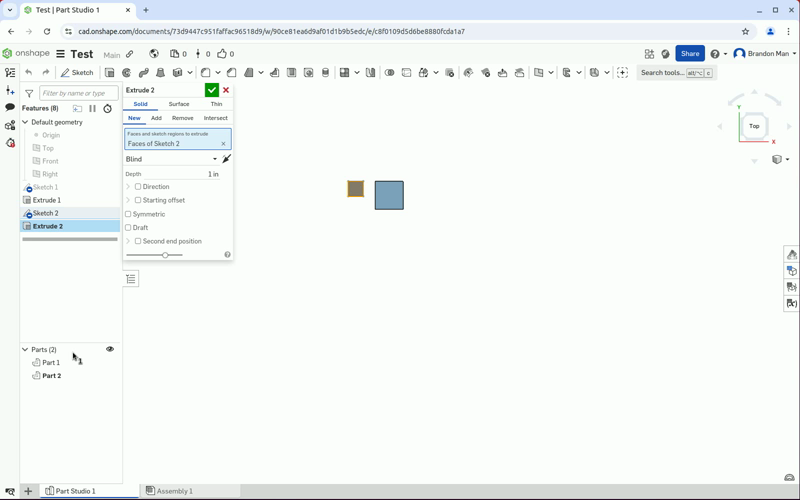
mouse_move(143, 106)
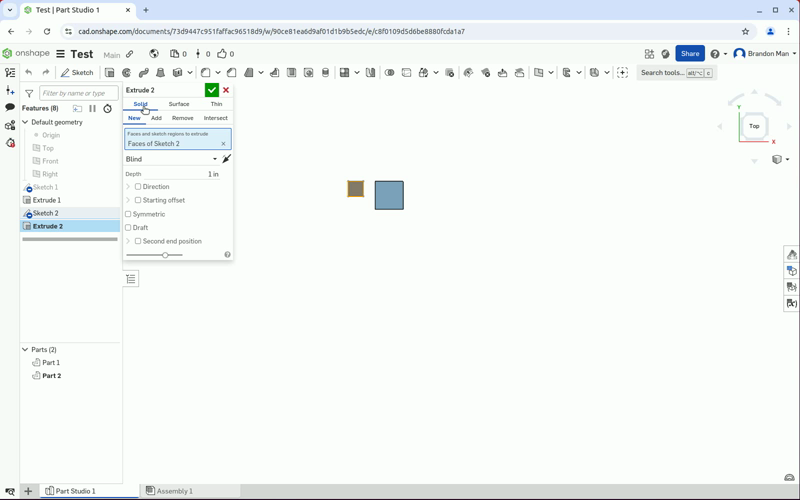
click(143, 106)
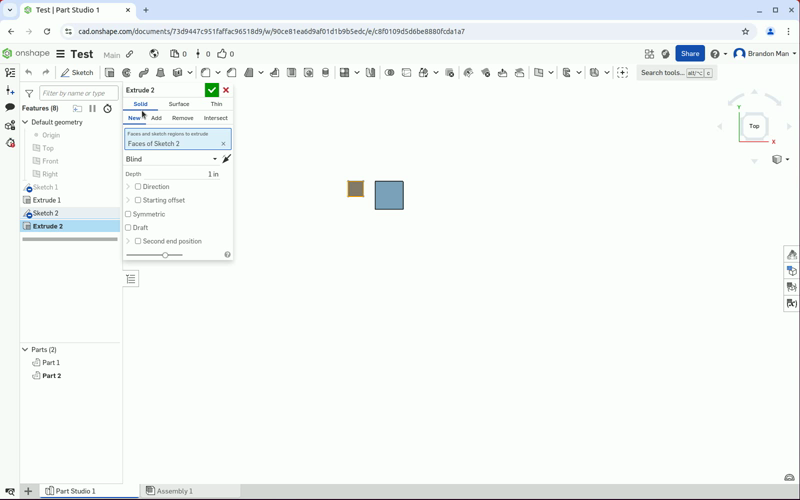
mouse_move(137, 120)
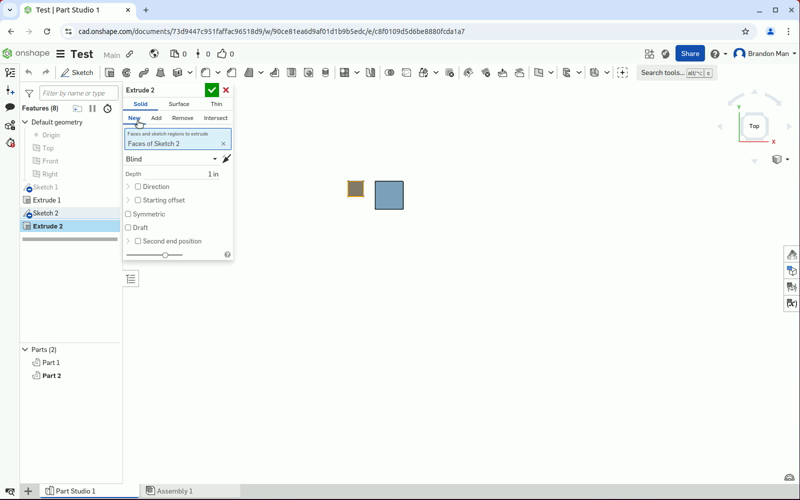
click(137, 120)
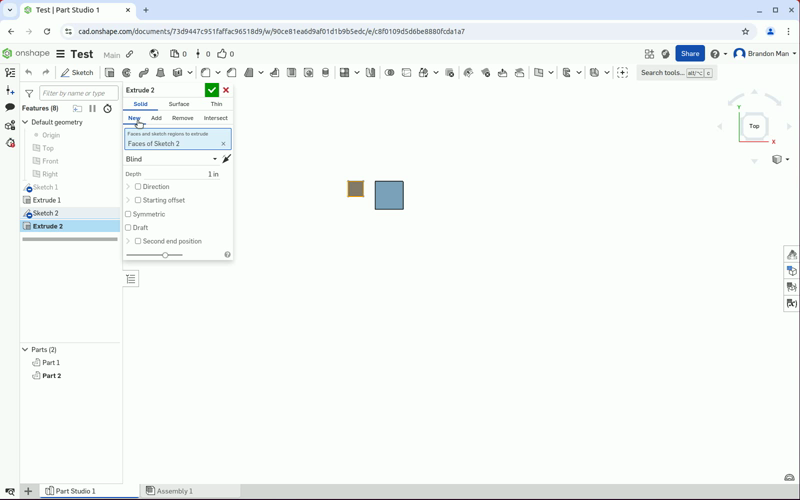
key(tab, 4)
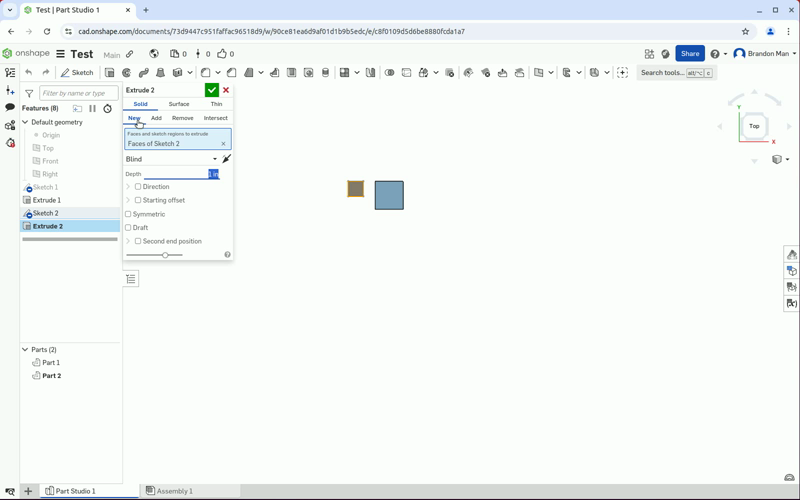
text(5.536)
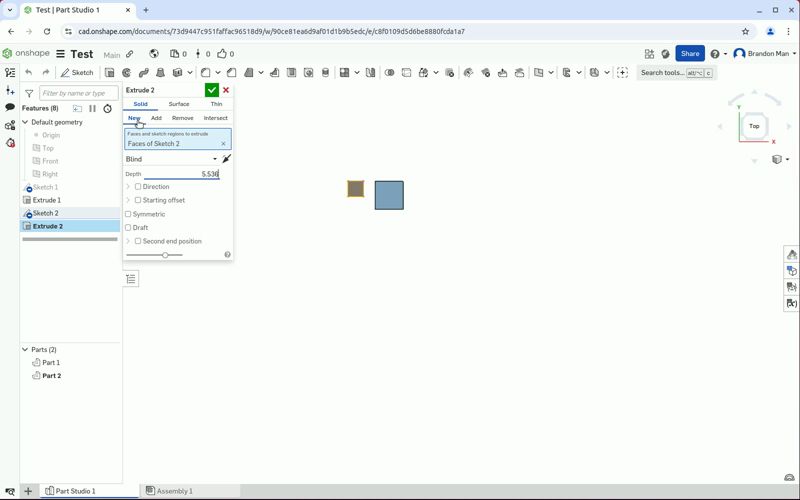
key(enter)
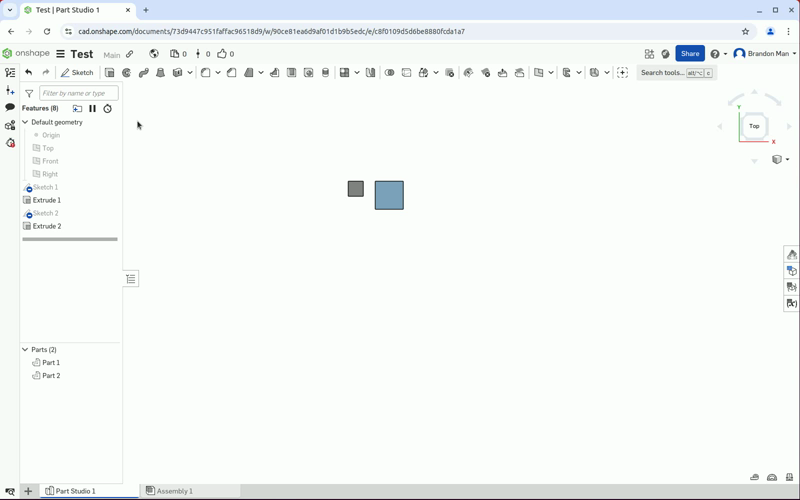
key(shift+h)
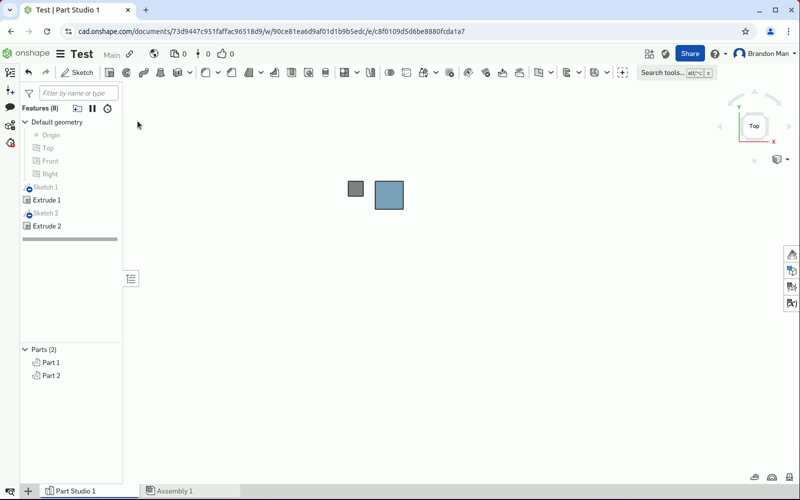
key(shift+h)
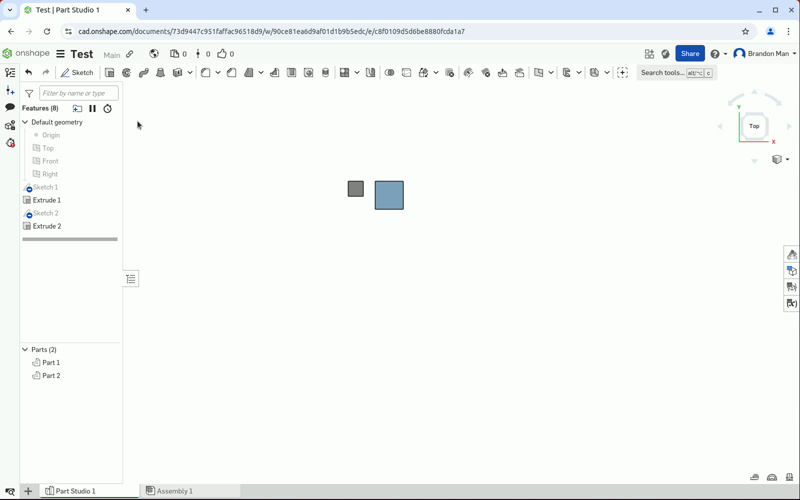
mouse_move(73, 189)
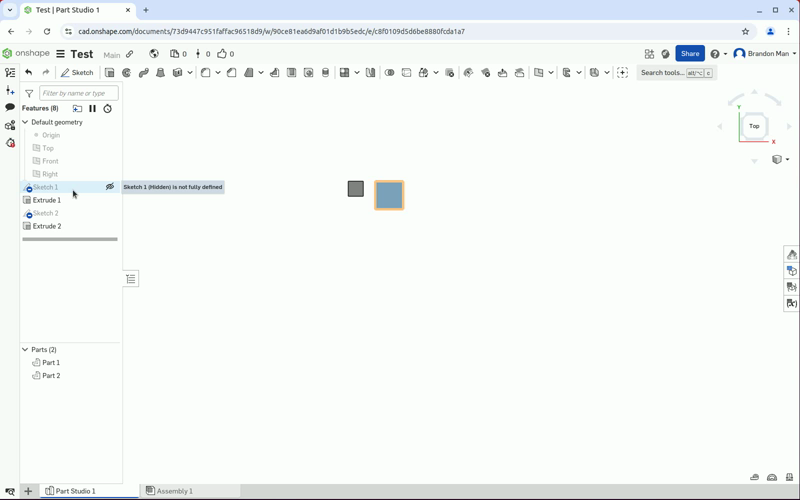
click(73, 189)
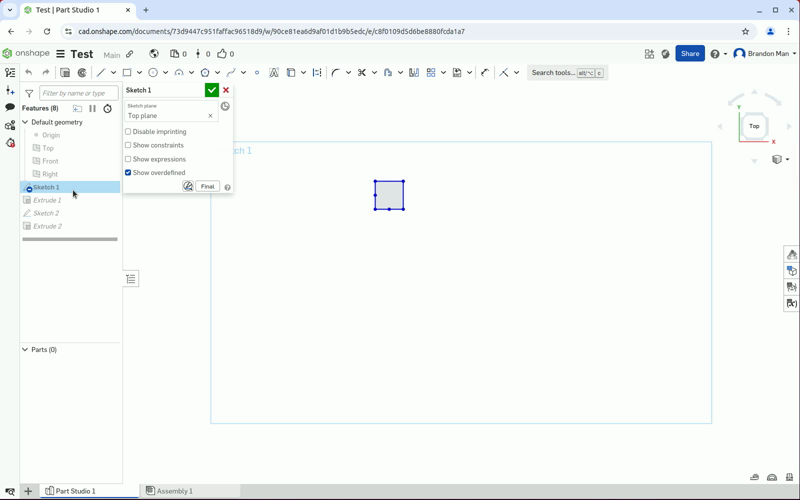
mouse_move(229, 92)
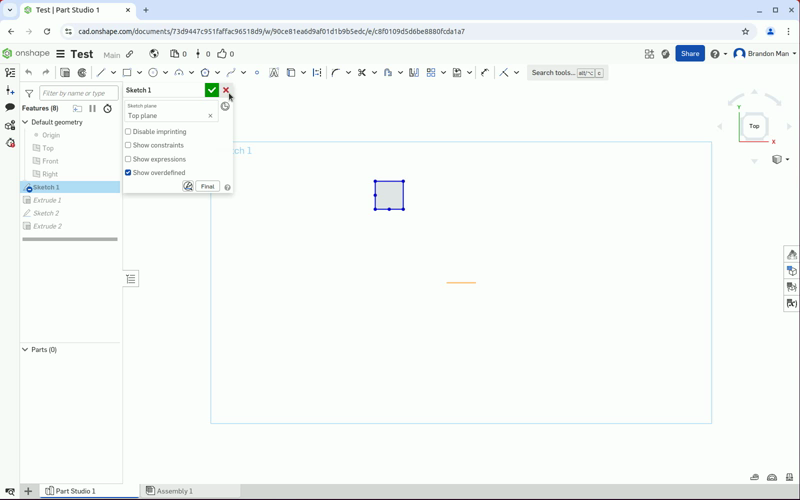
click(229, 92)
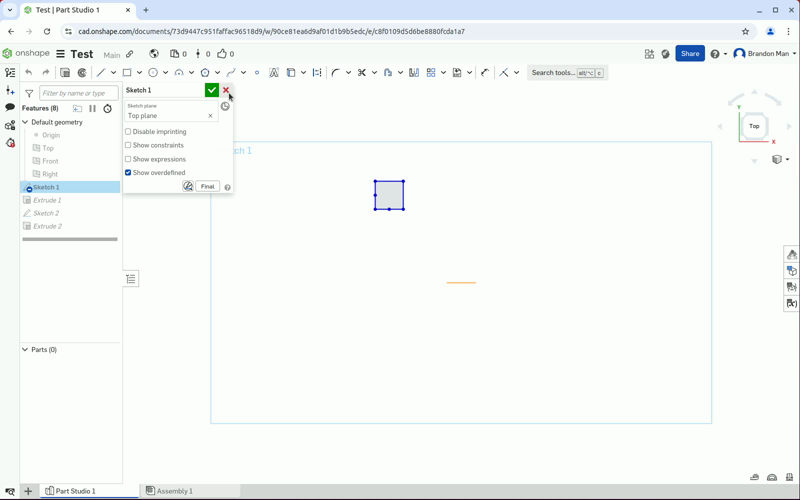
key(shift+s)
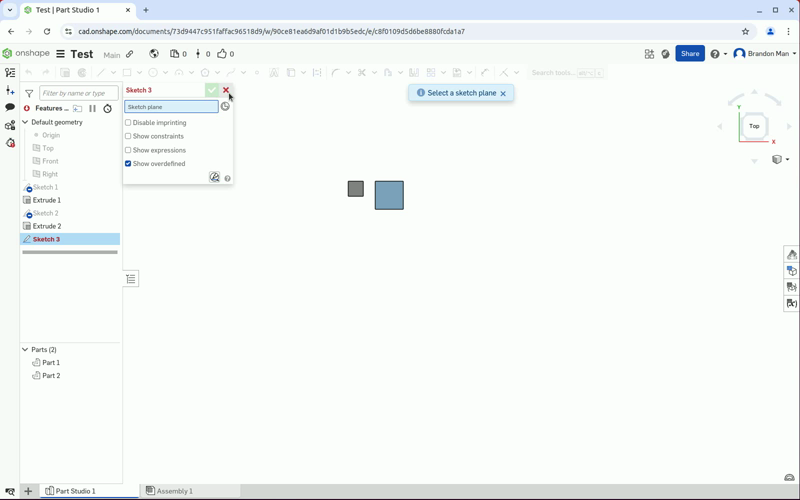
mouse_move(73, 150)
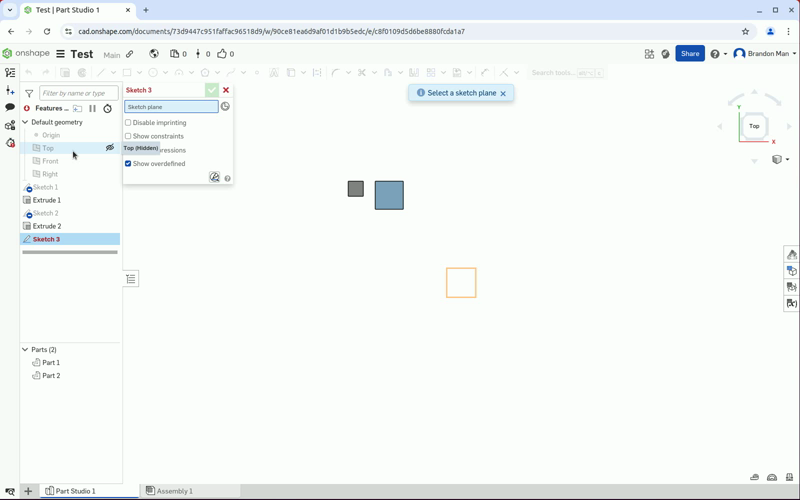
click(73, 150)
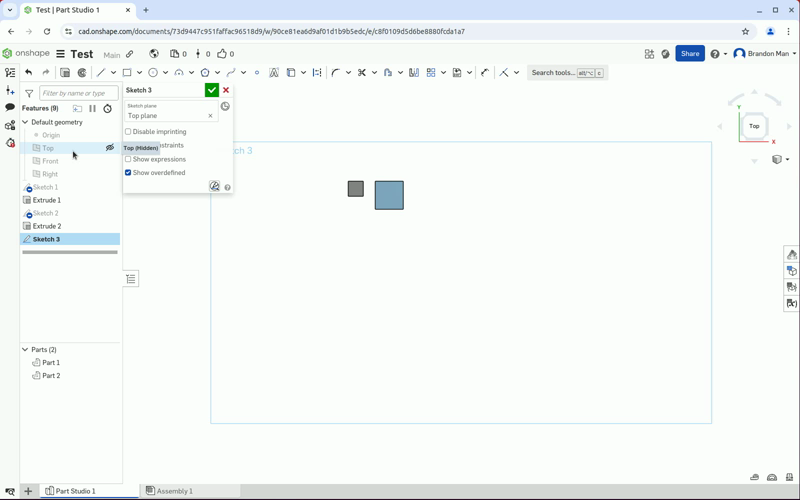
mouse_move(73, 352)
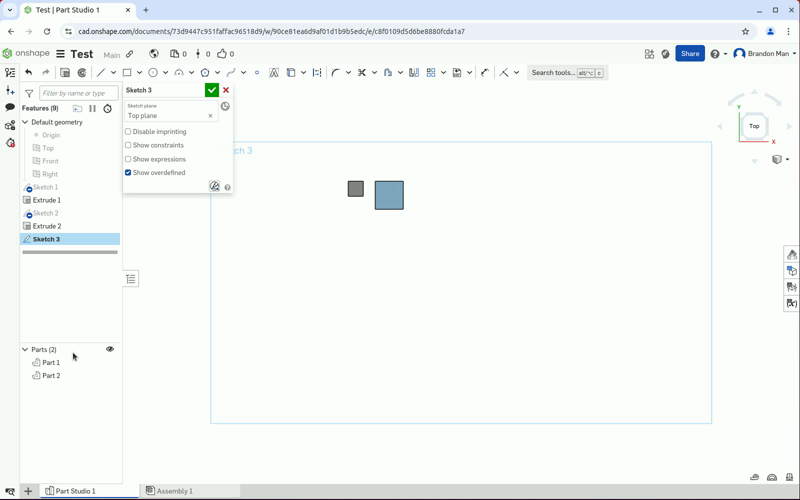
key(y)
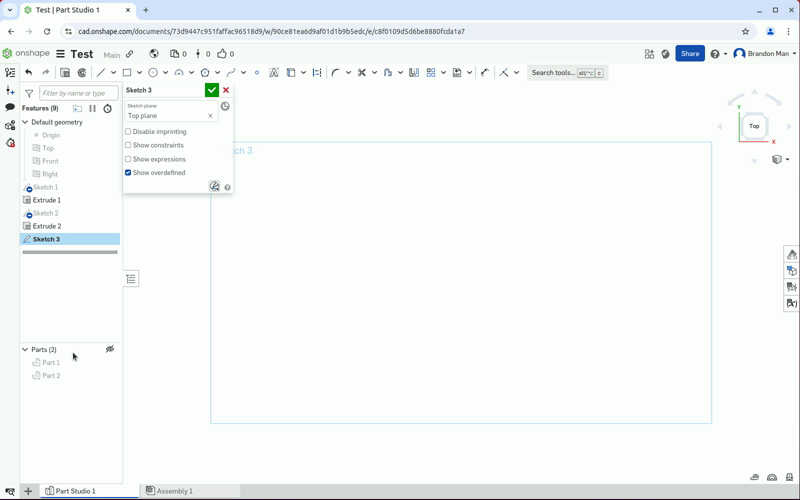
key(l)
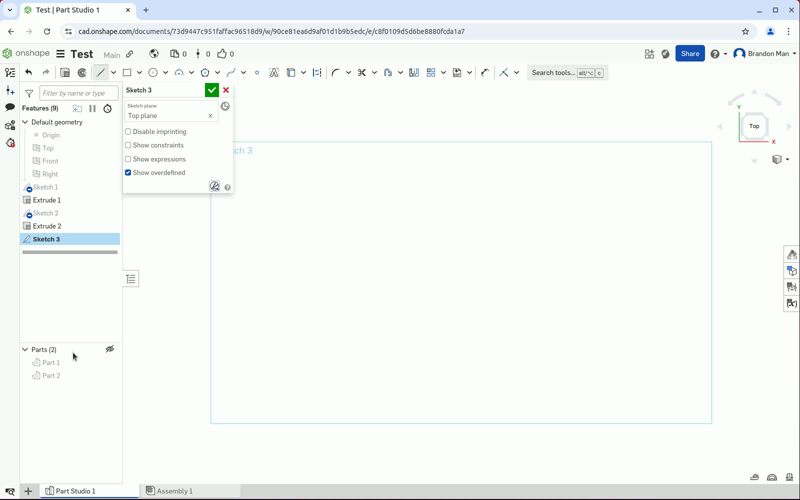
key_down(shift)
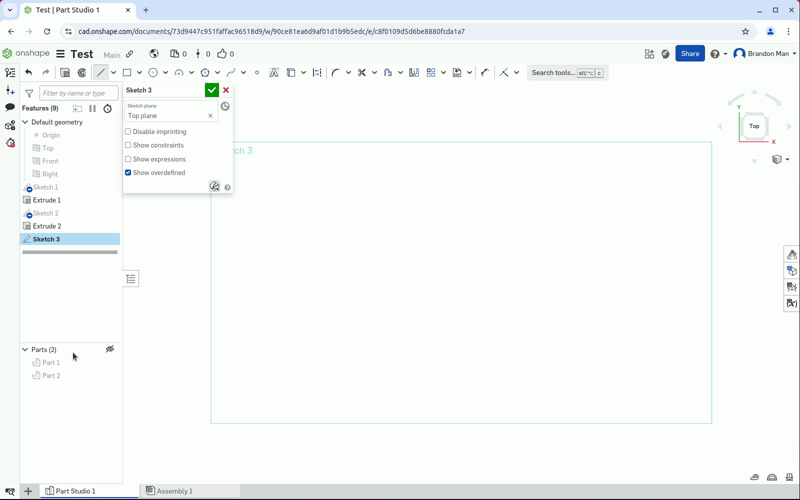
mouse_move(375, 236)
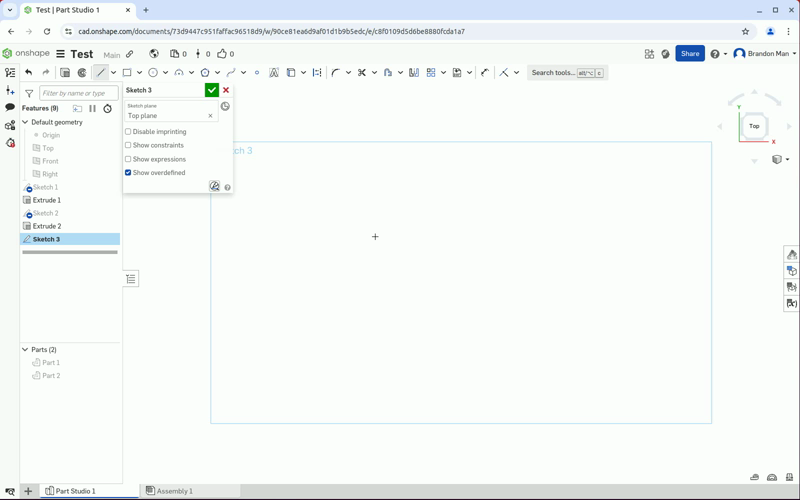
click(375, 236)
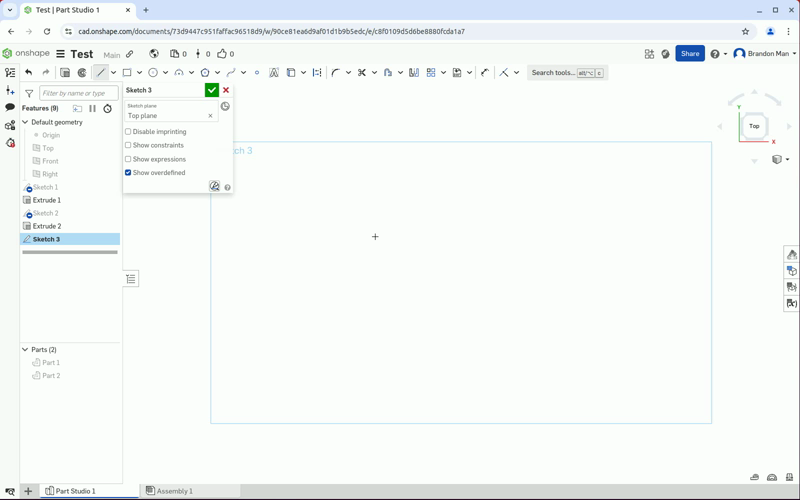
key_up(shift)
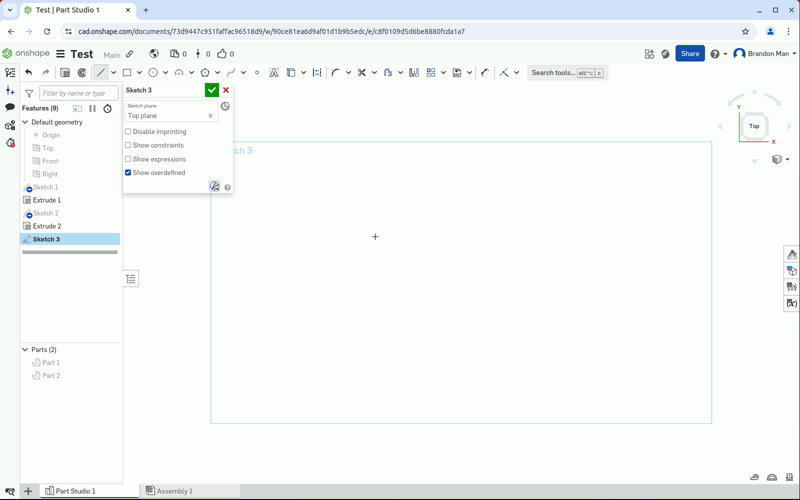
key_down(shift)
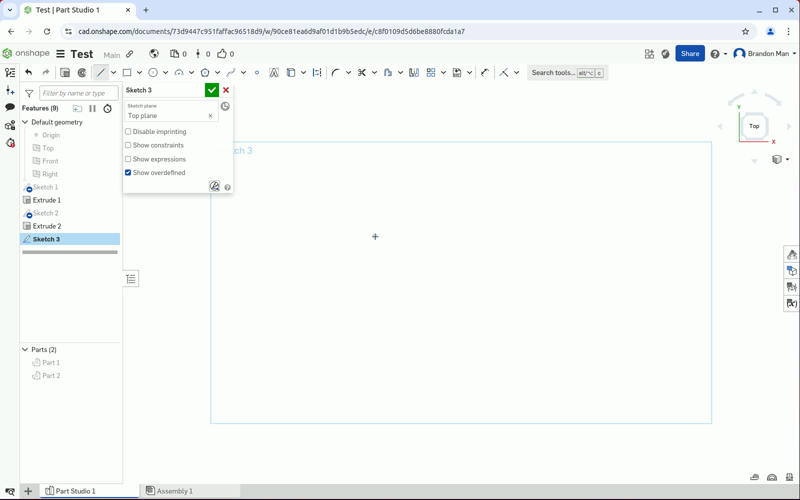
mouse_move(405, 236)
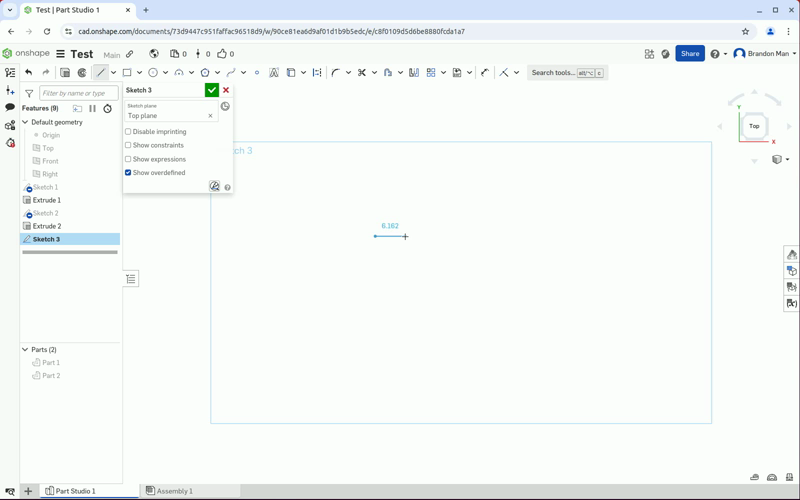
mouse_move(390, 236)
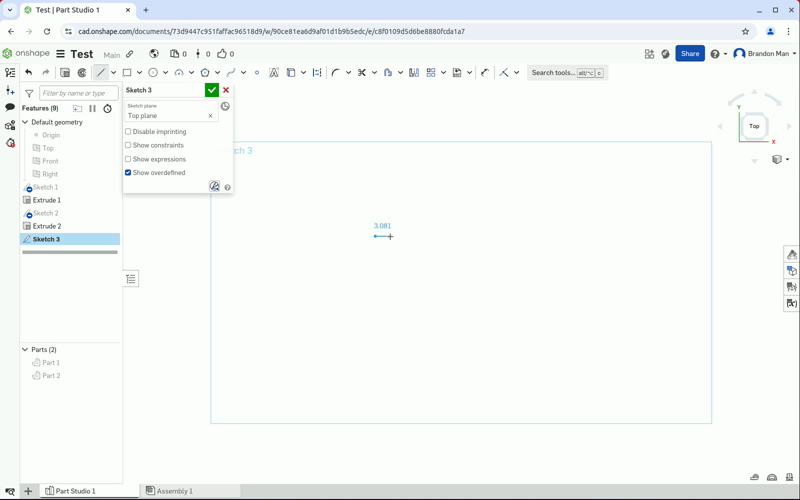
click(390, 236)
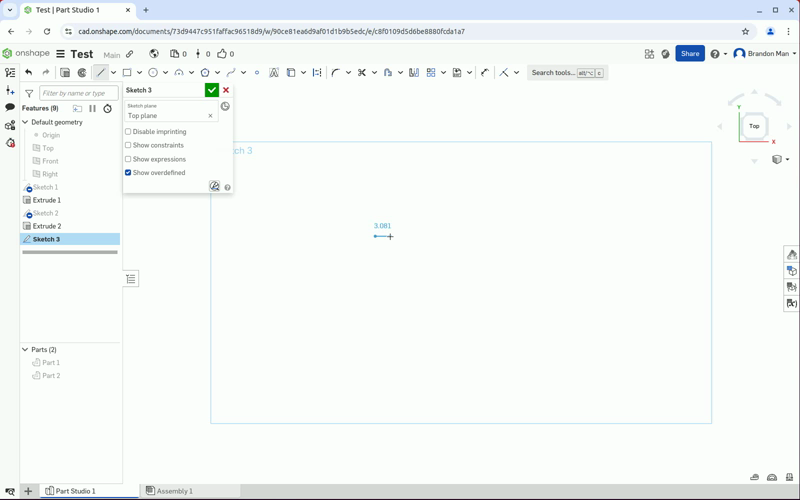
key_up(shift)
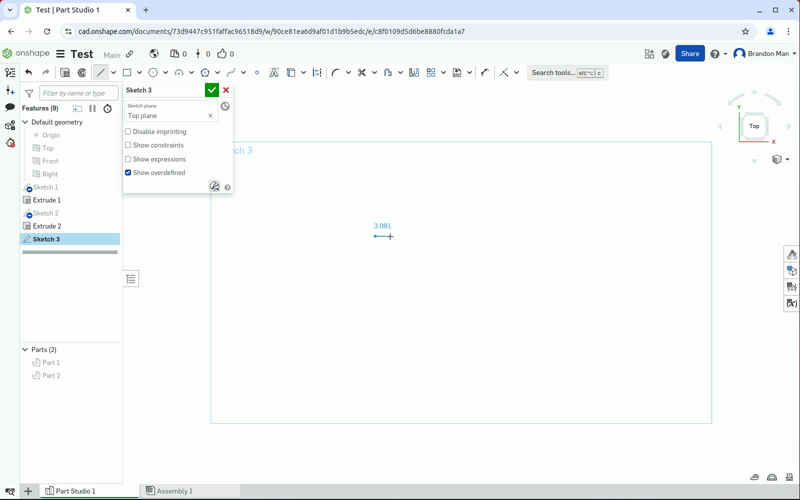
key_down(shift)
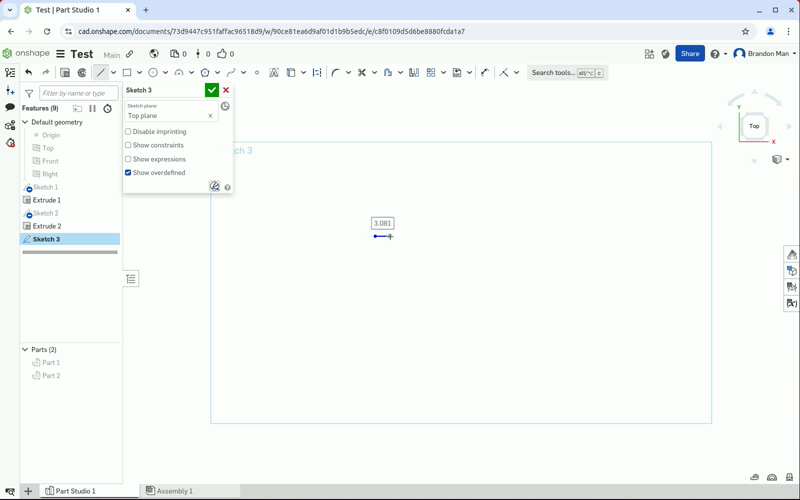
mouse_move(420, 236)
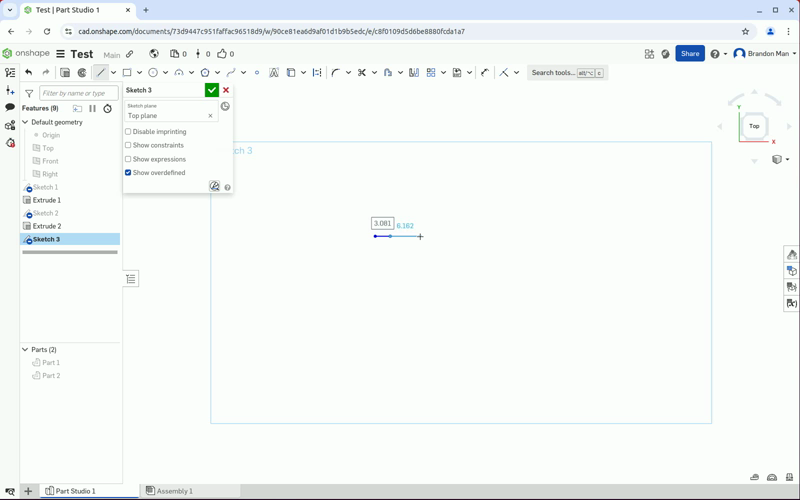
mouse_move(390, 221)
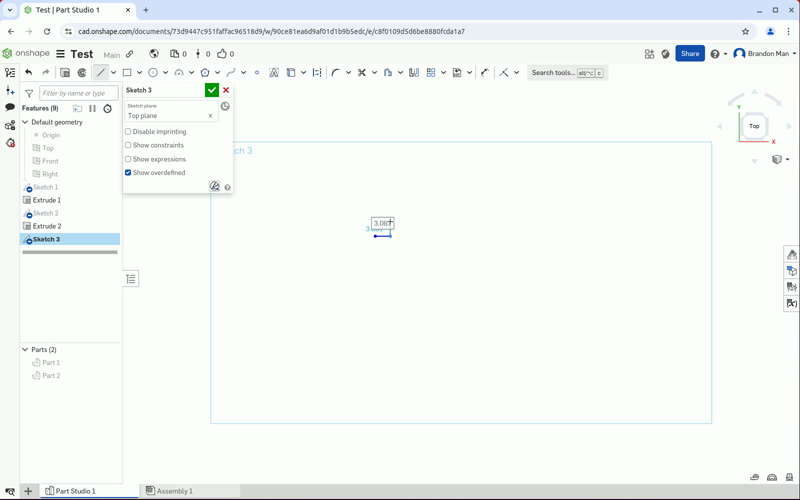
click(390, 221)
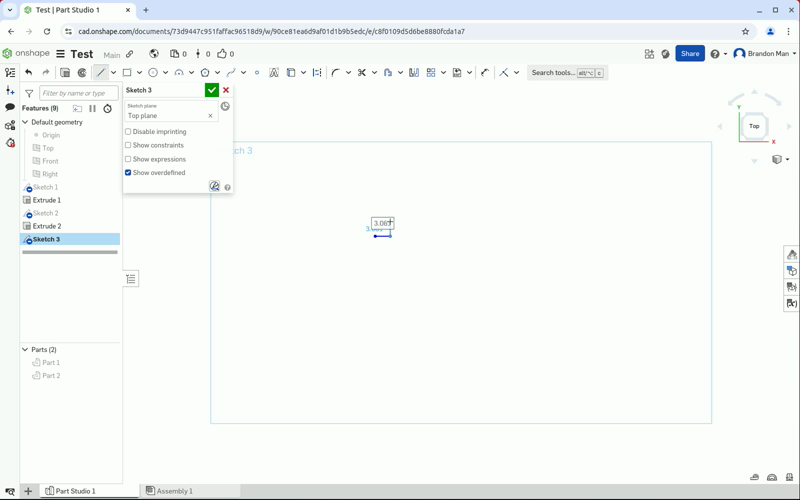
key_up(shift)
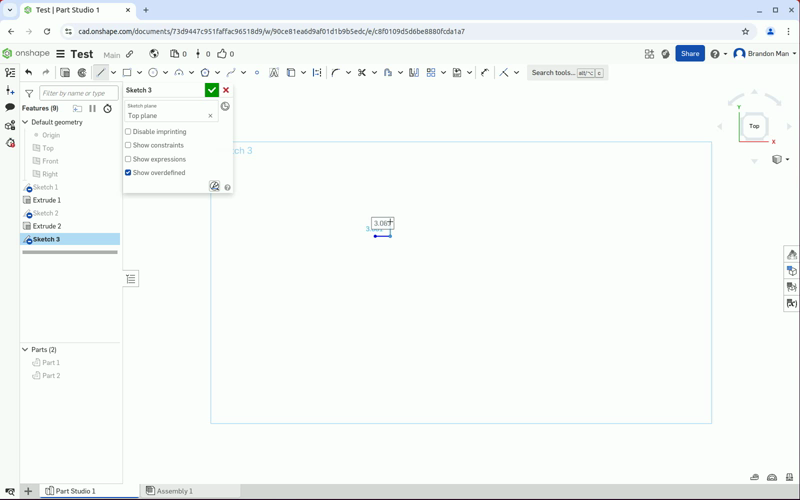
key_down(shift)
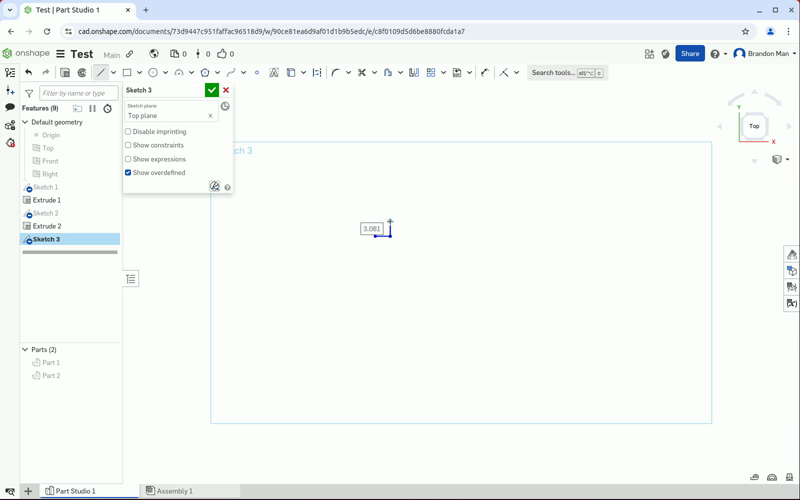
mouse_move(420, 221)
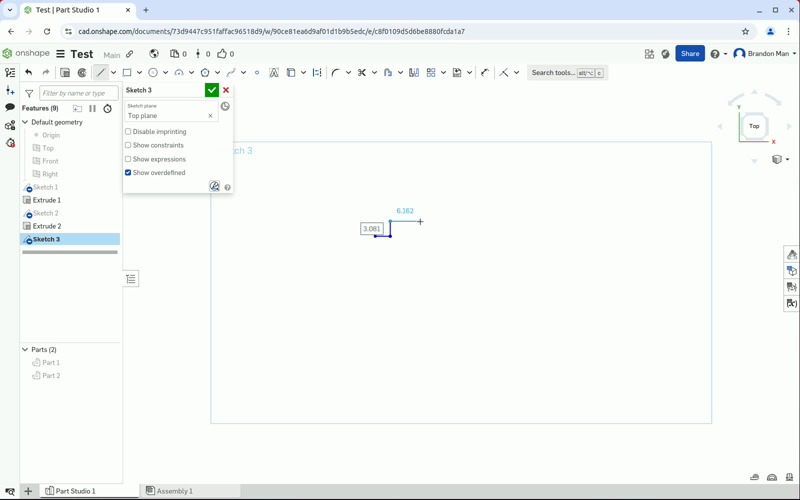
mouse_move(375, 221)
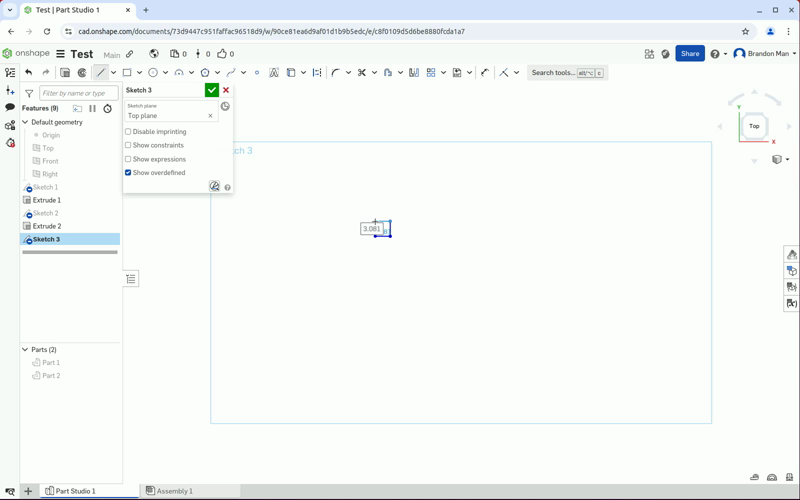
click(375, 221)
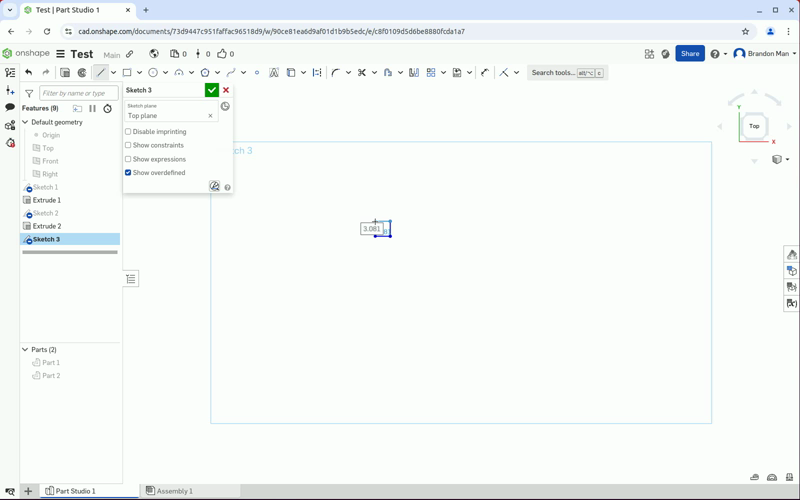
key_up(shift)
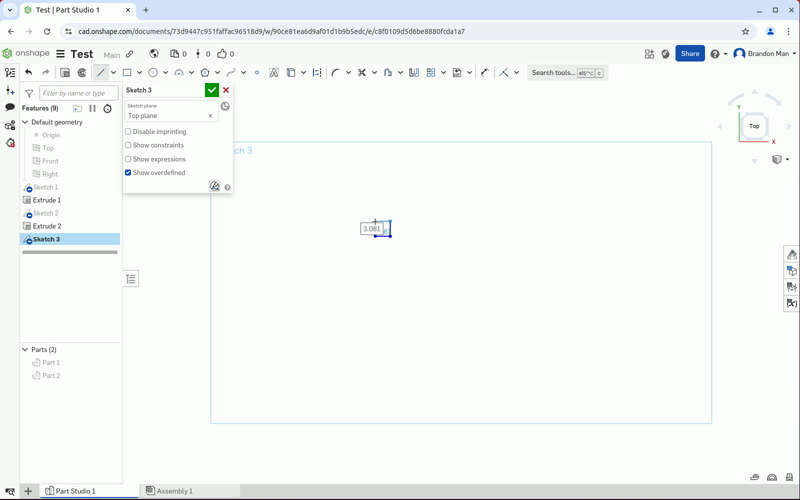
mouse_move(405, 221)
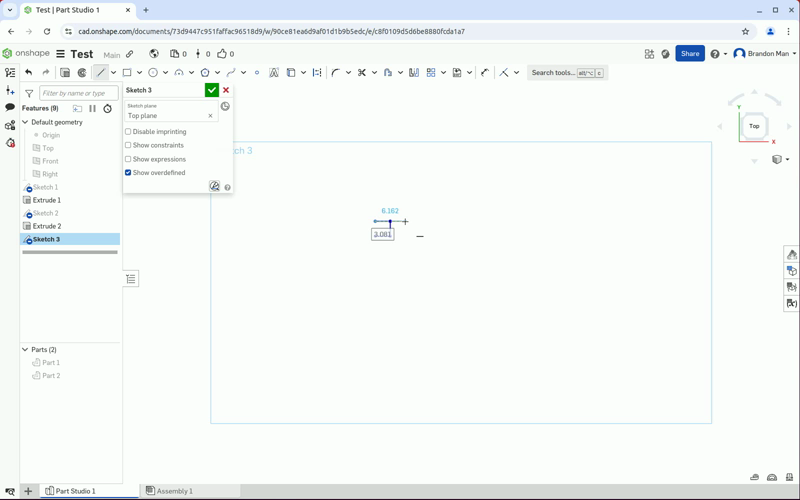
key_down(shift)
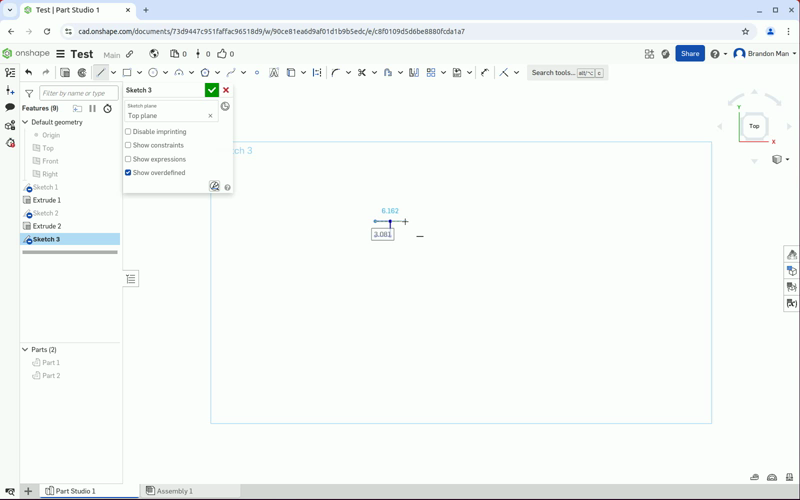
mouse_move(375, 236)
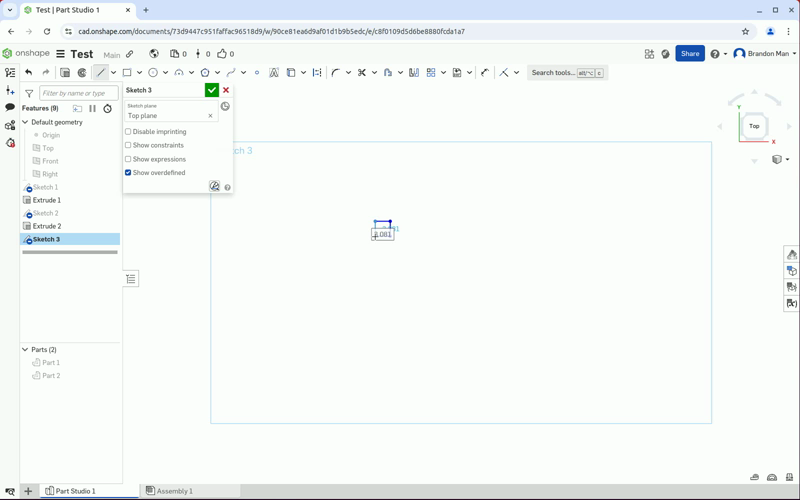
key_up(shift)
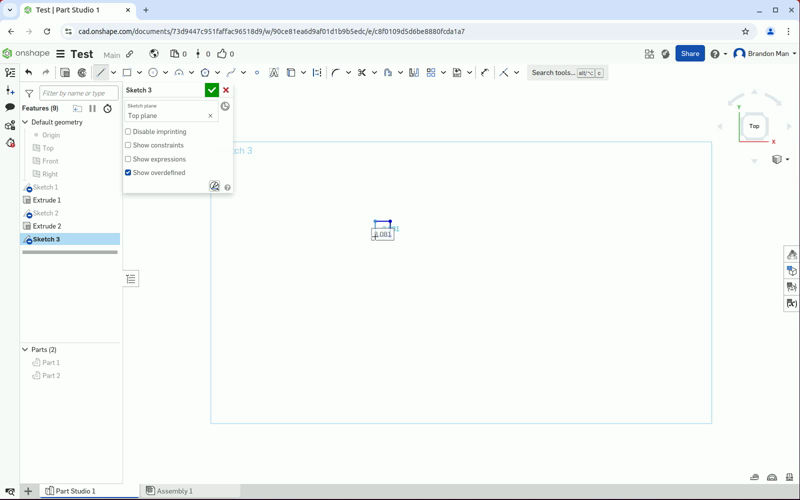
click(375, 236)
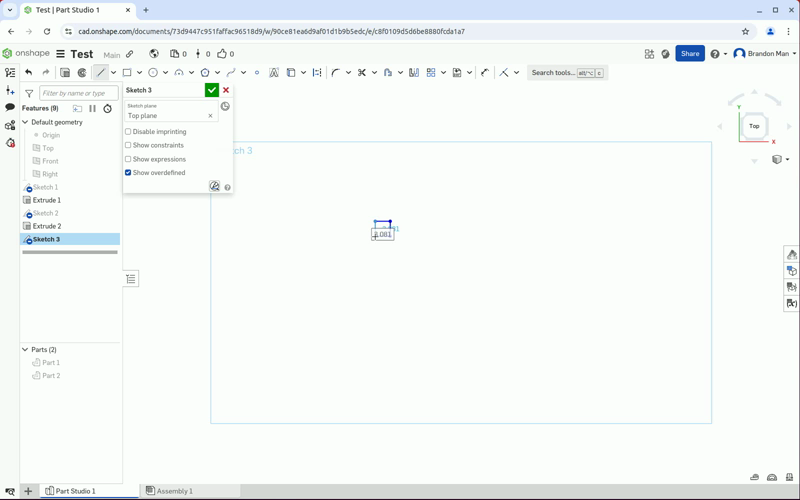
key(esc)
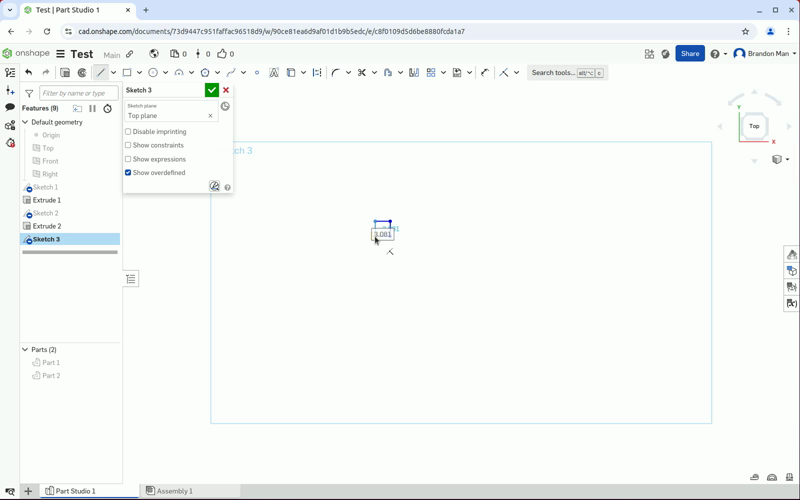
mouse_move(388, 225)
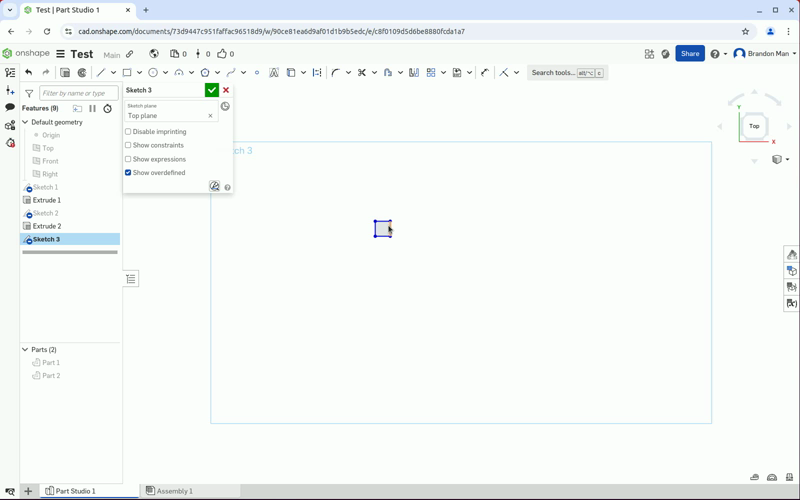
scroll(6)
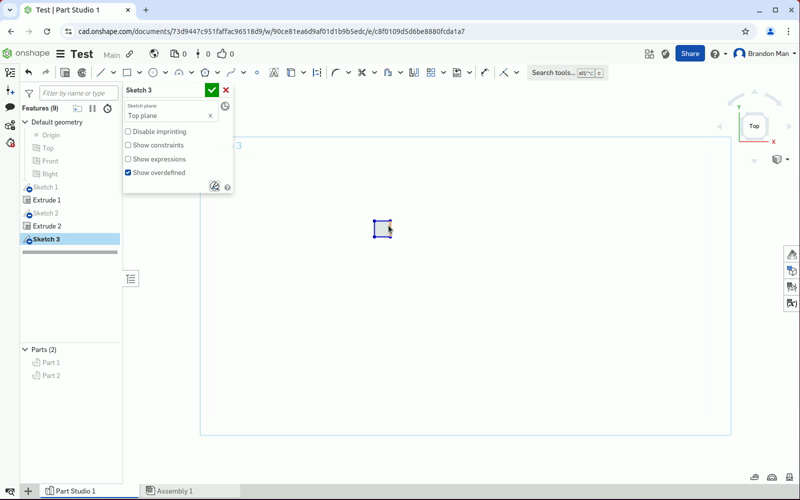
scroll(6)
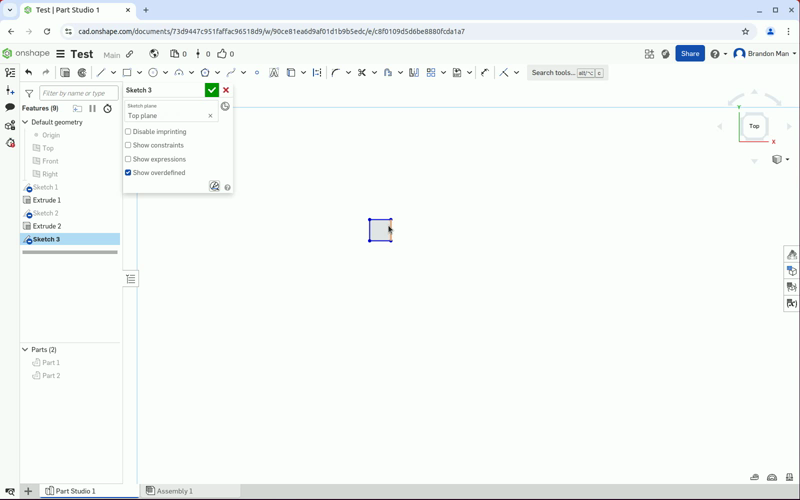
scroll(6)
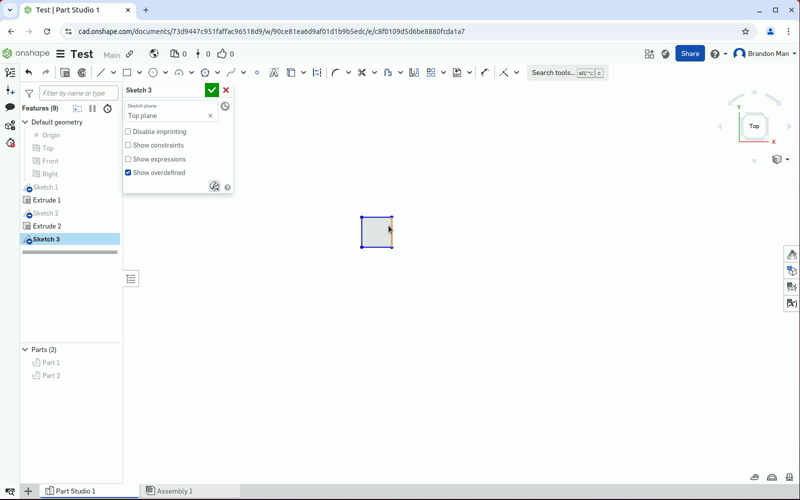
scroll(6)
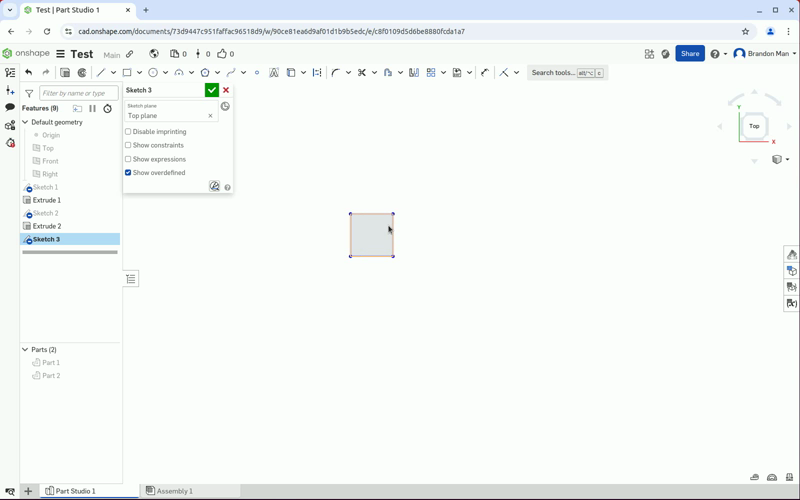
scroll(6)
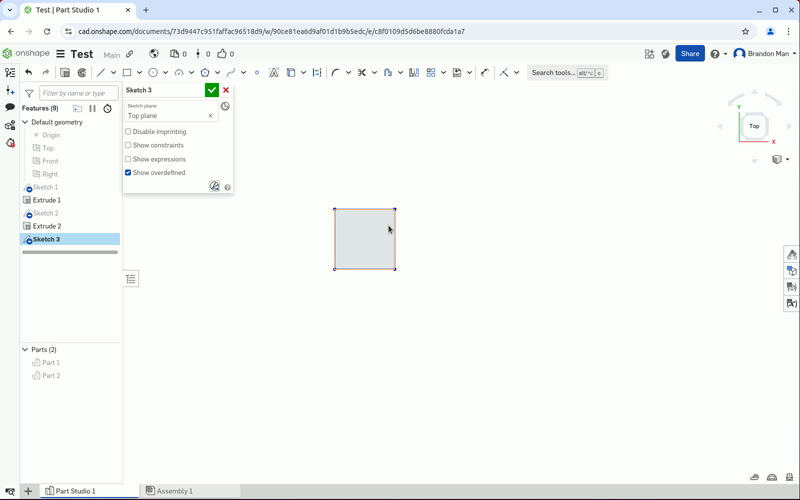
scroll(6)
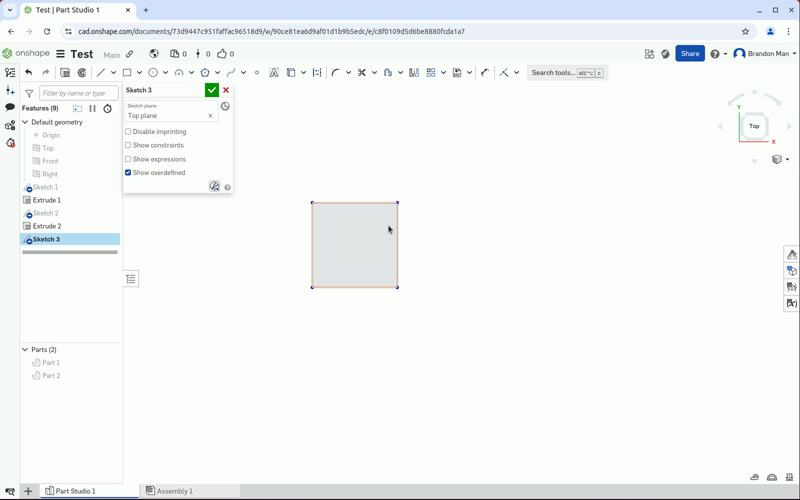
scroll(6)
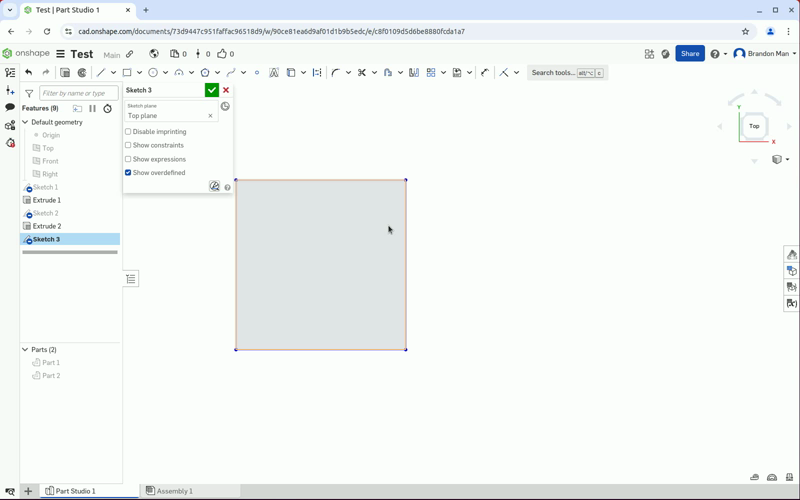
click(388, 225)
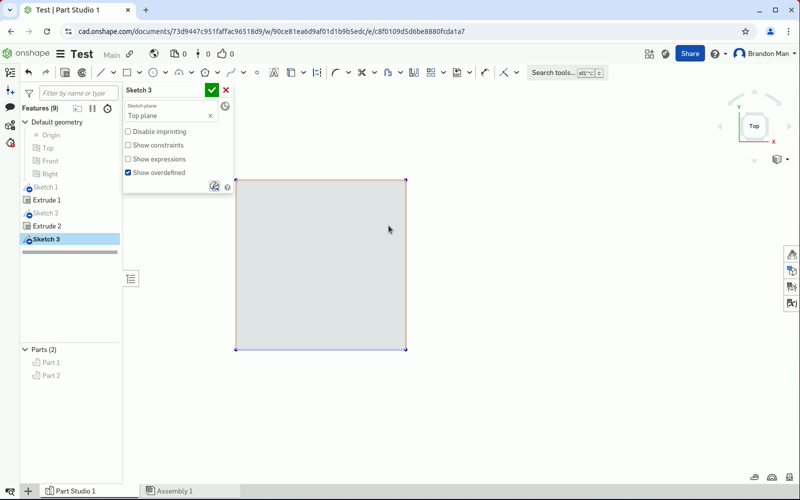
scroll(-6)
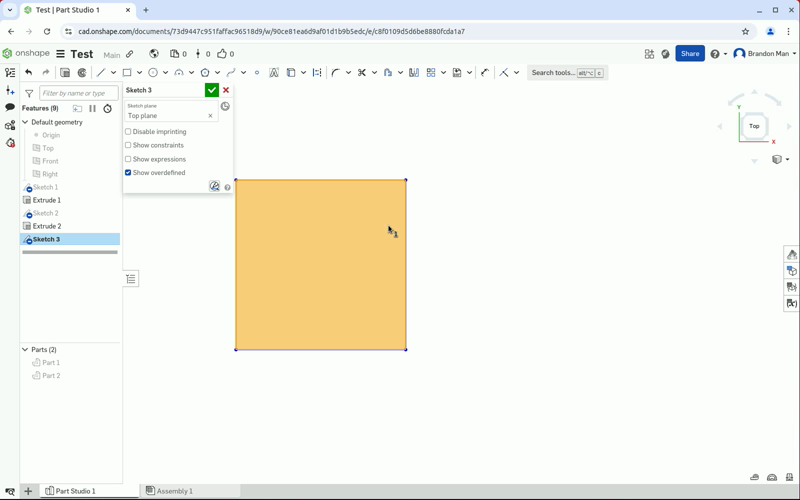
scroll(-6)
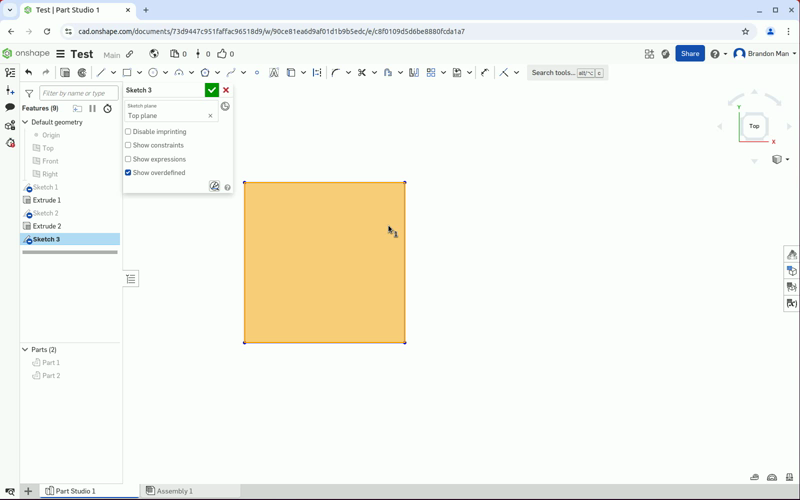
scroll(-6)
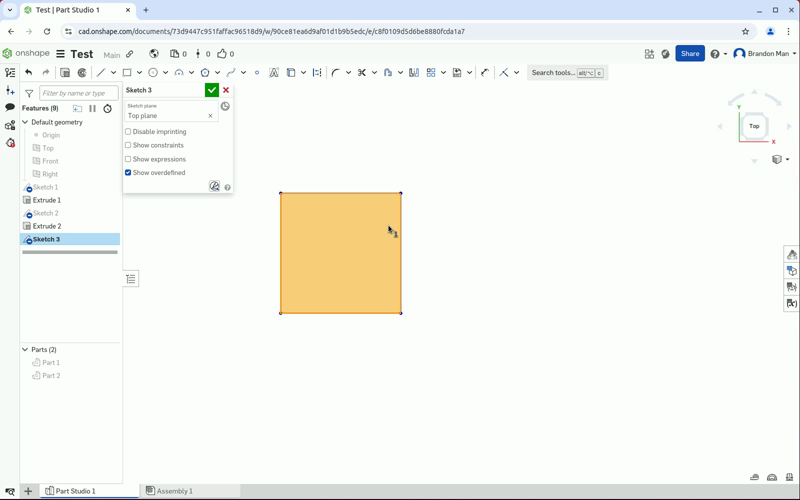
scroll(-6)
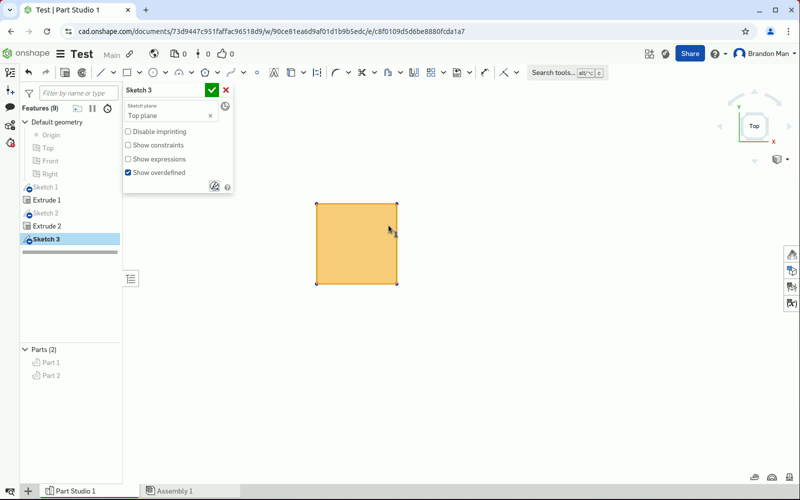
scroll(-6)
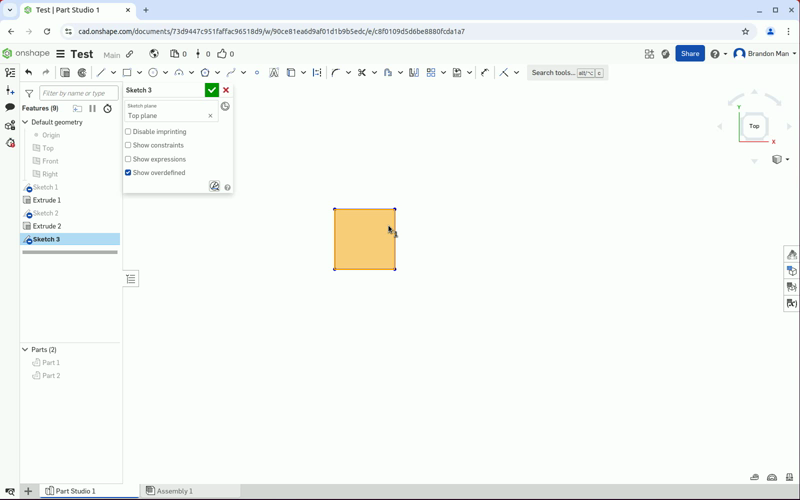
scroll(-6)
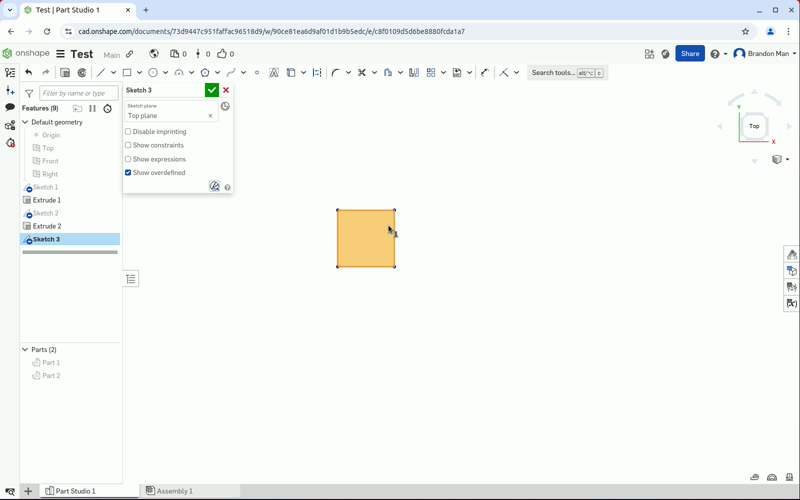
scroll(-6)
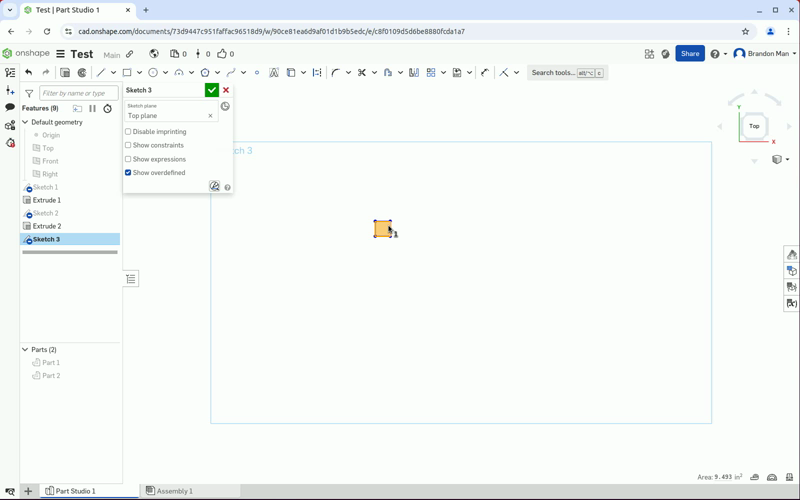
mouse_move(73, 352)
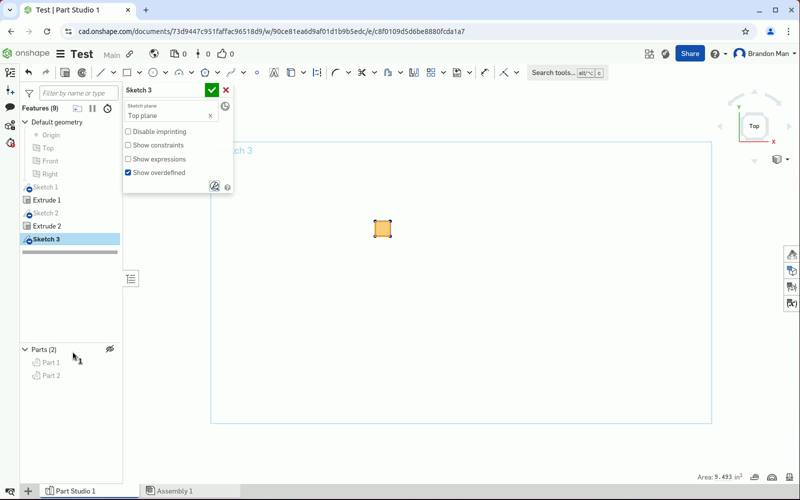
key(shift+y)
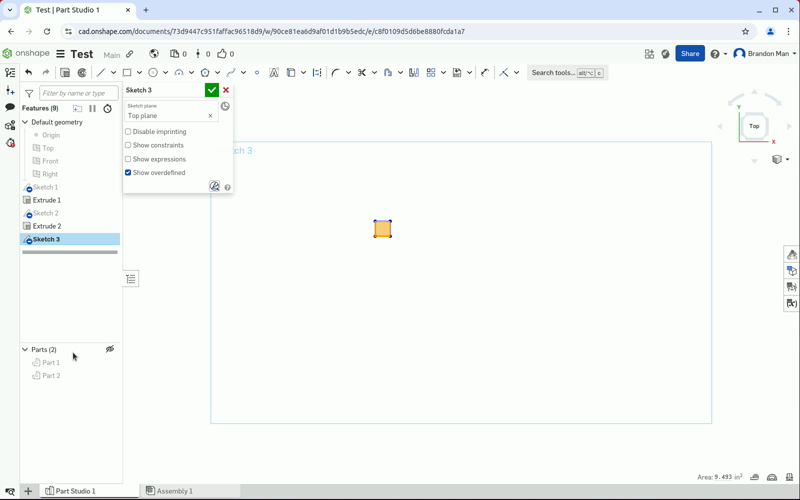
key(shift+e)
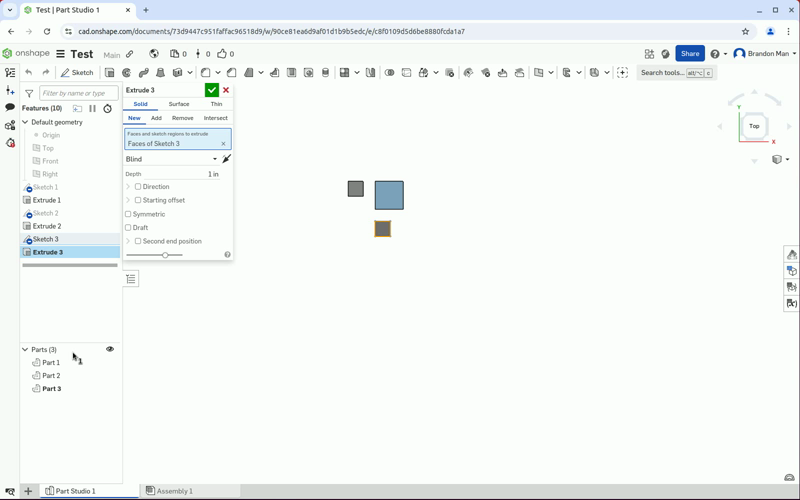
mouse_move(143, 106)
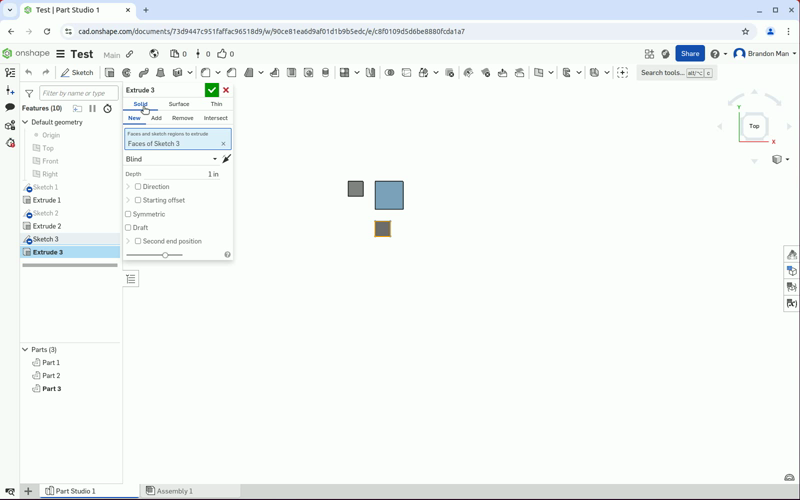
click(143, 106)
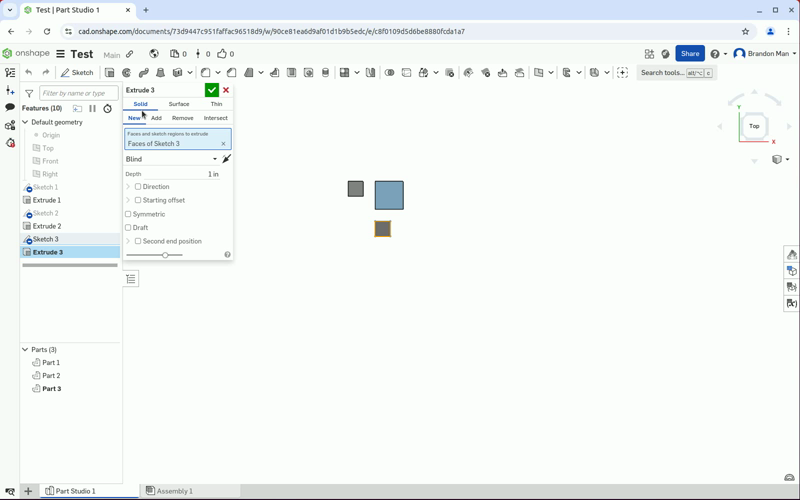
mouse_move(137, 120)
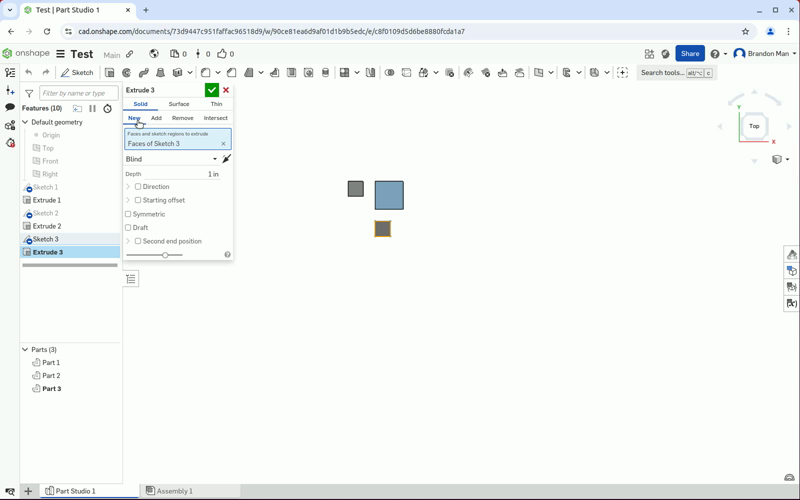
click(137, 120)
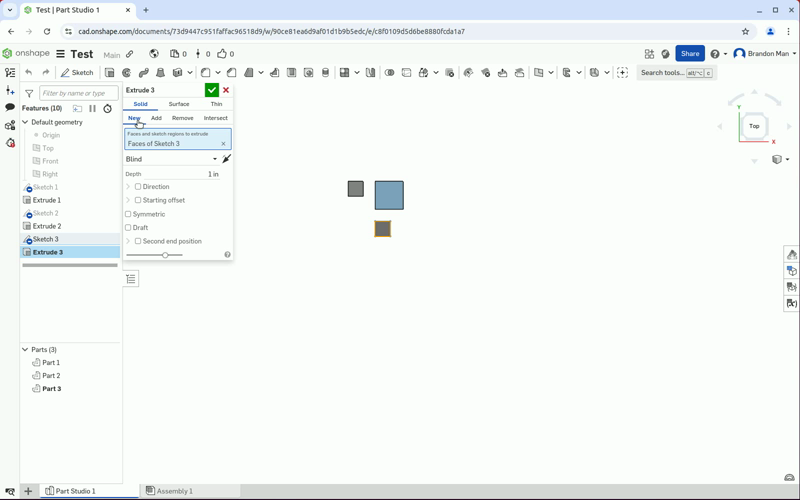
key(tab, 4)
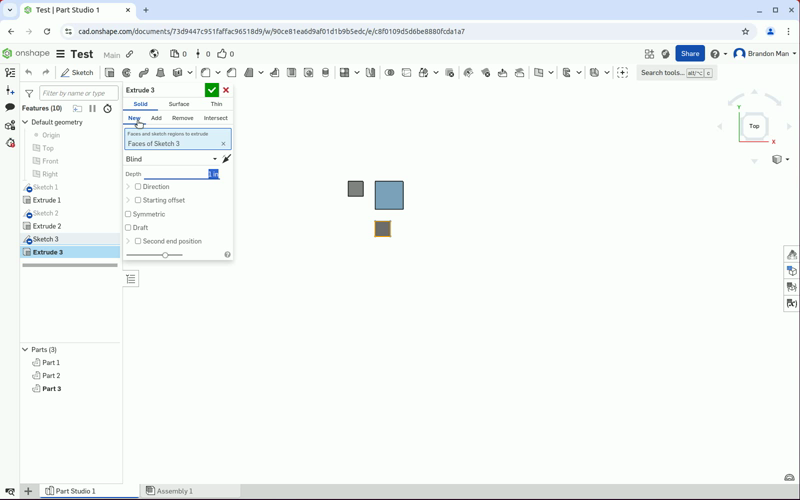
text(5.536)
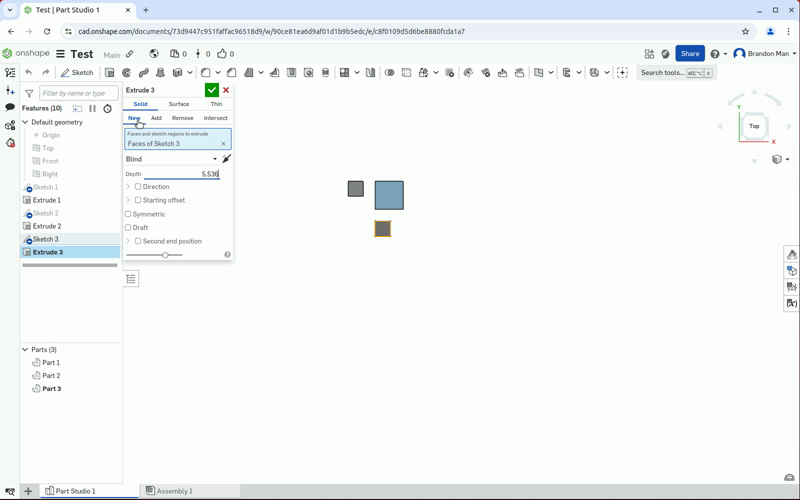
key(enter)
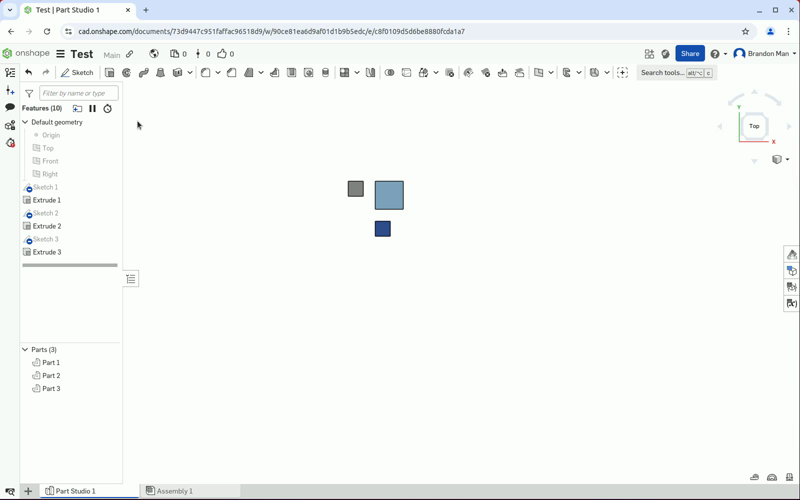
key(shift+h)
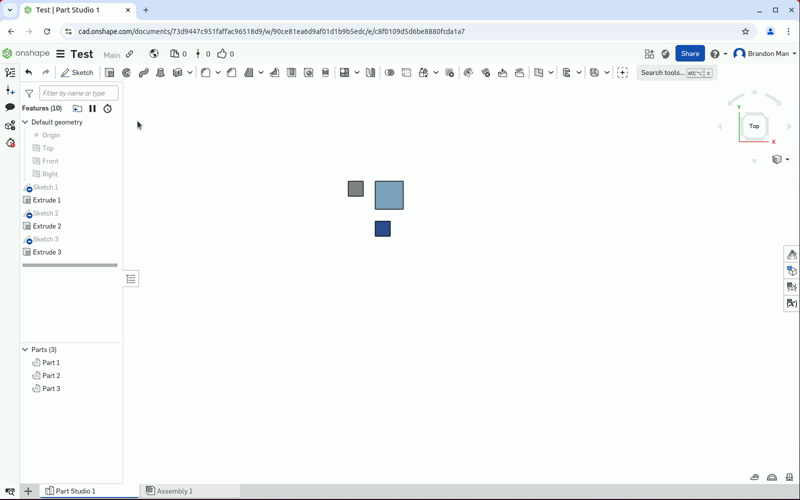
key(shift+h)
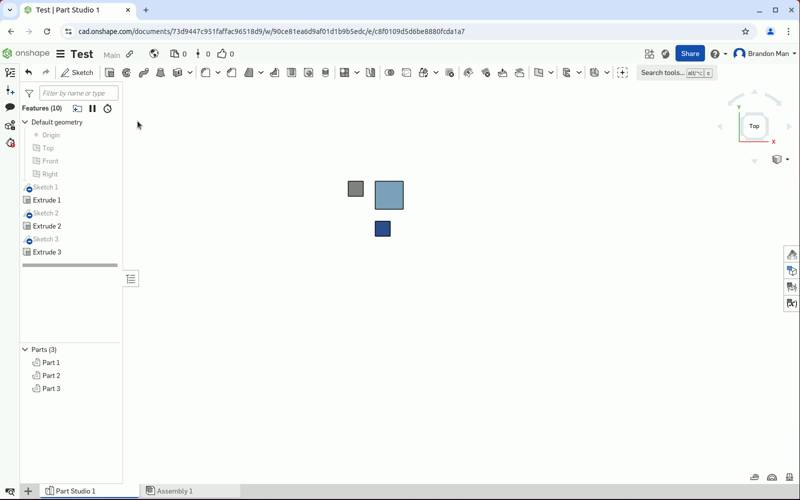
mouse_move(73, 189)
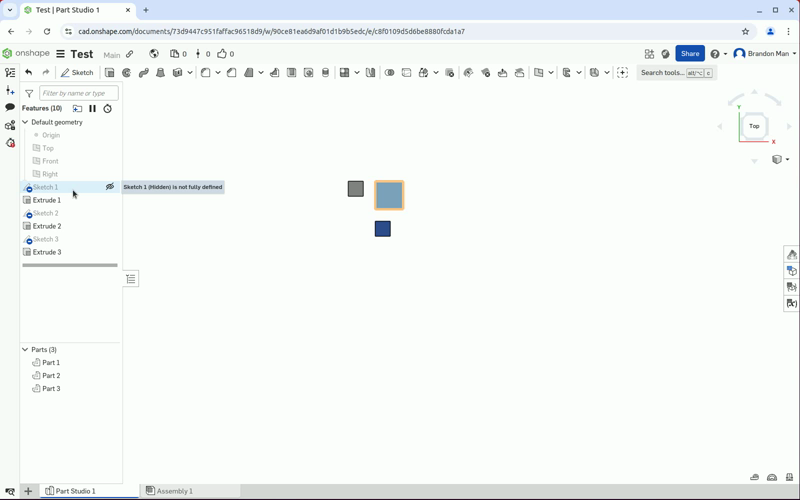
click(73, 189)
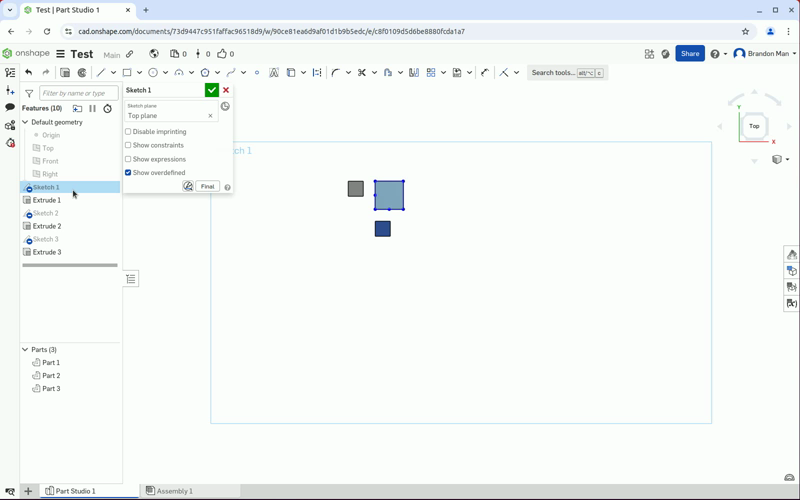
mouse_move(229, 92)
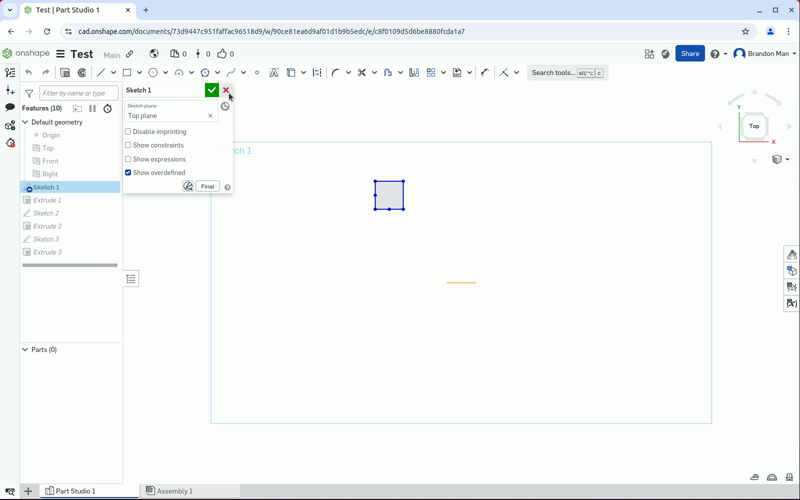
click(229, 92)
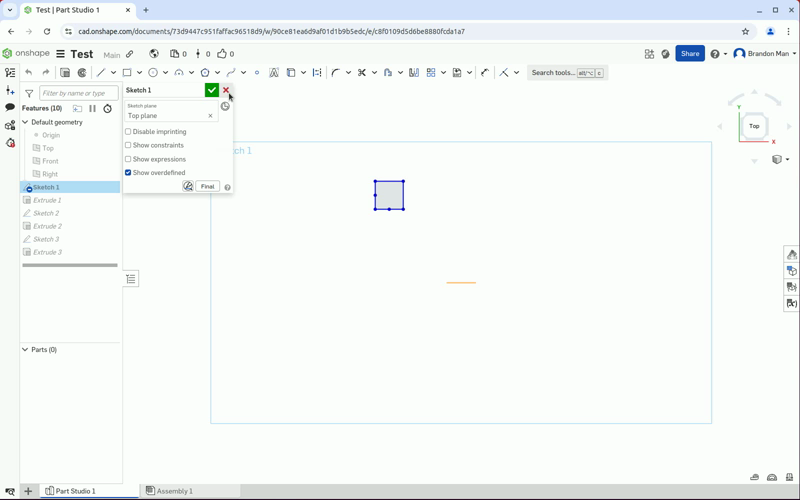
key(shift+s)
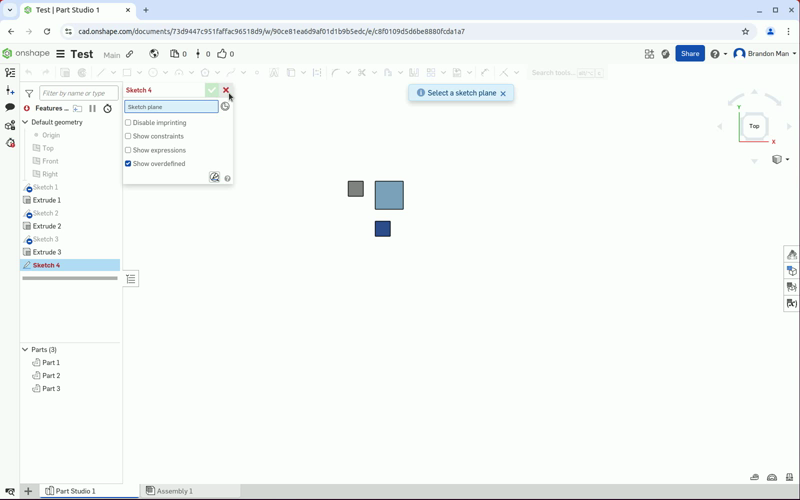
mouse_move(73, 150)
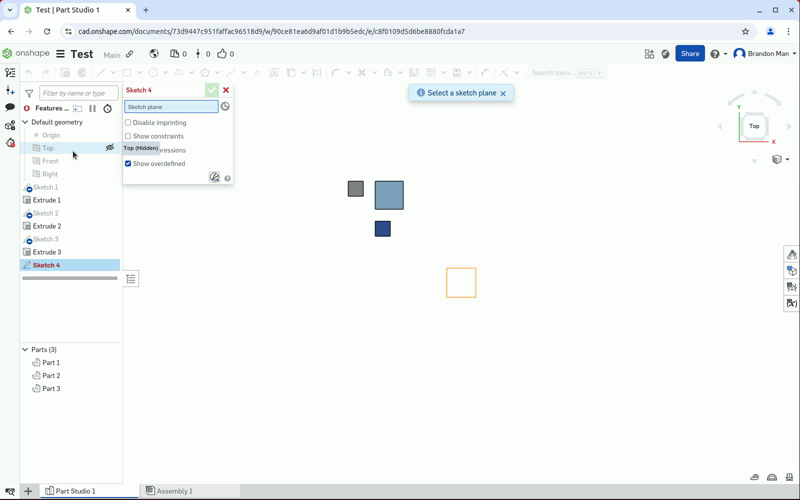
click(73, 150)
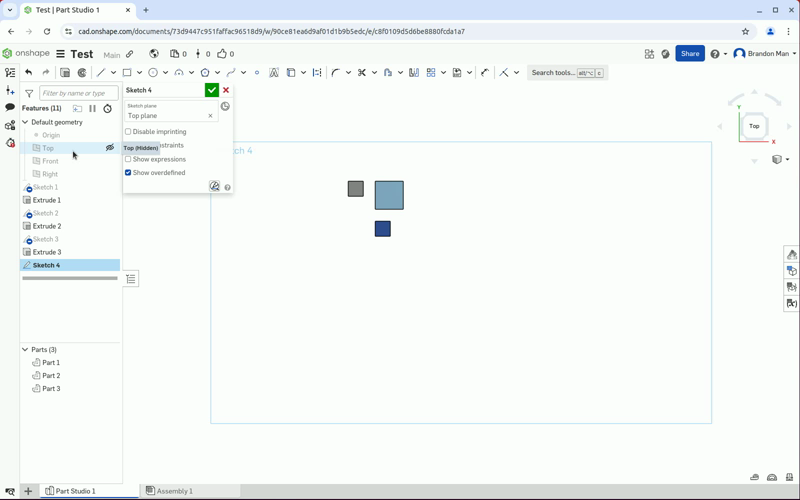
mouse_move(73, 352)
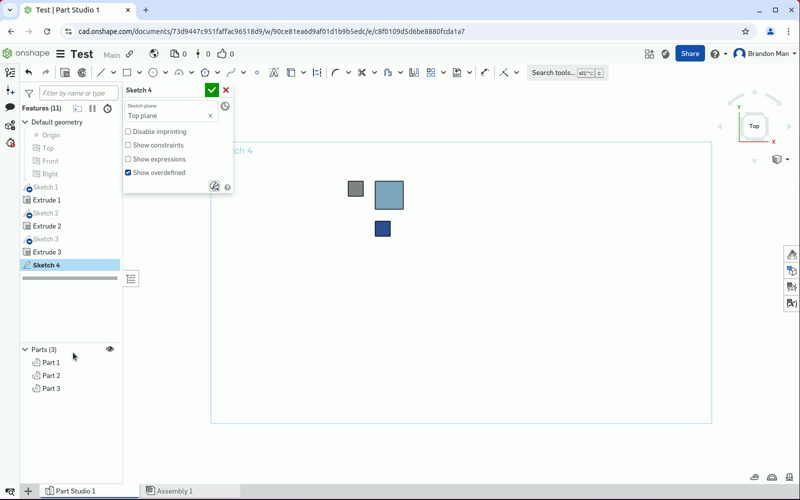
key(y)
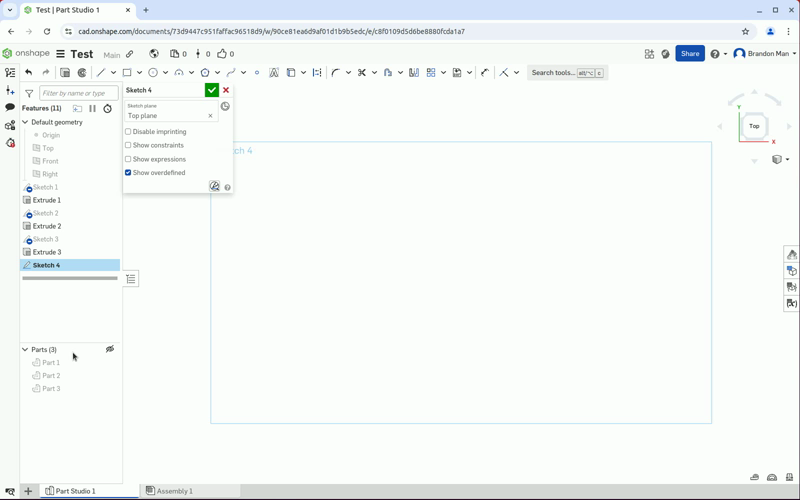
key(l)
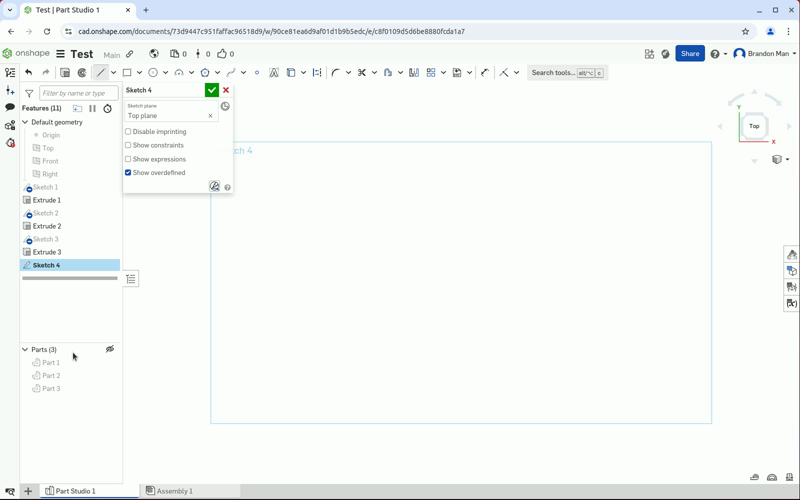
key_down(shift)
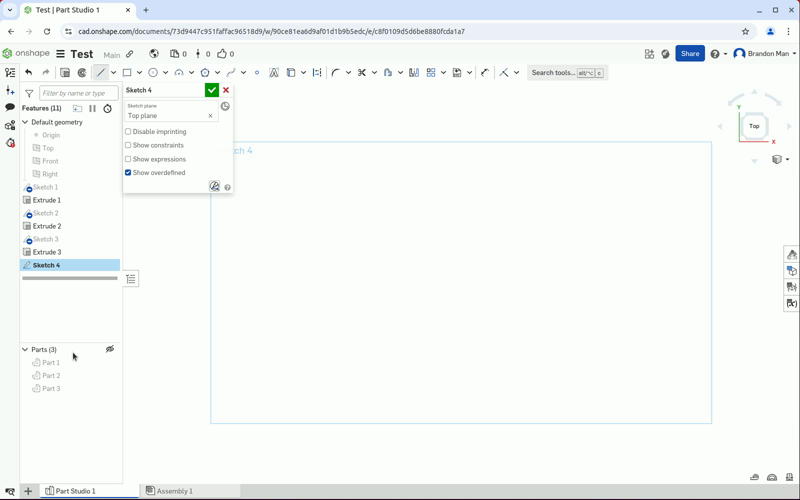
mouse_move(389, 236)
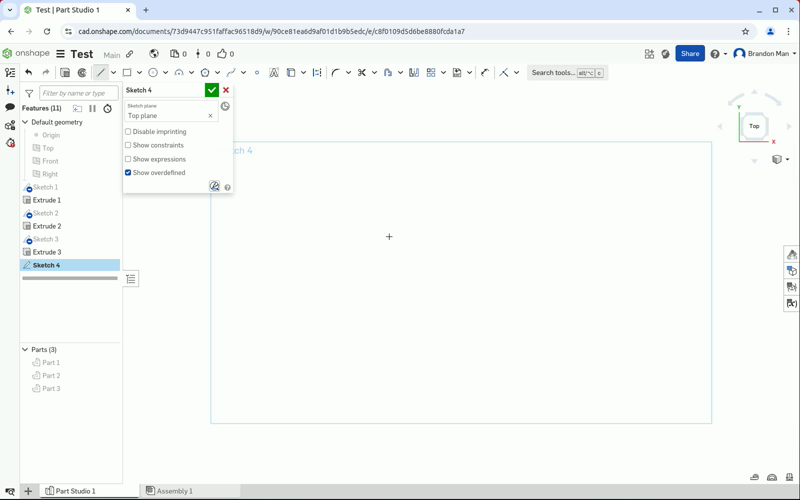
click(389, 236)
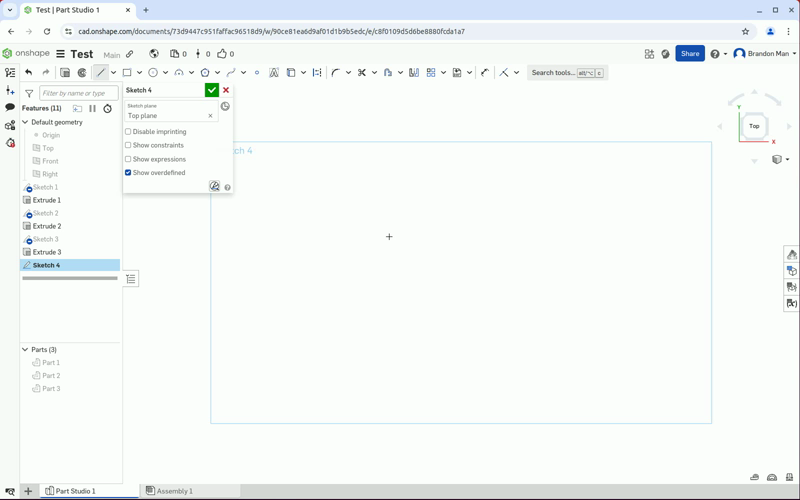
key_up(shift)
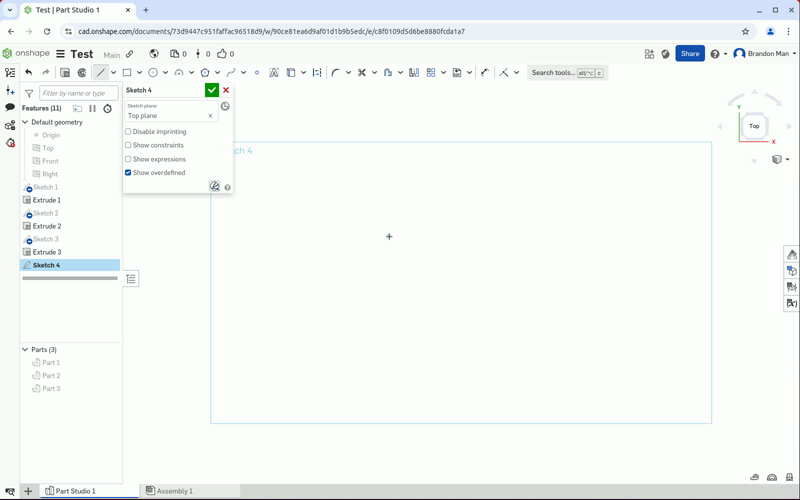
key_down(shift)
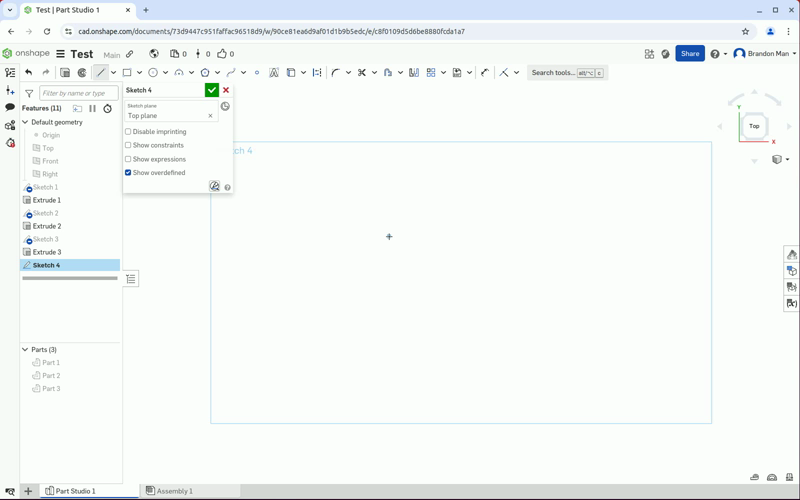
mouse_move(419, 236)
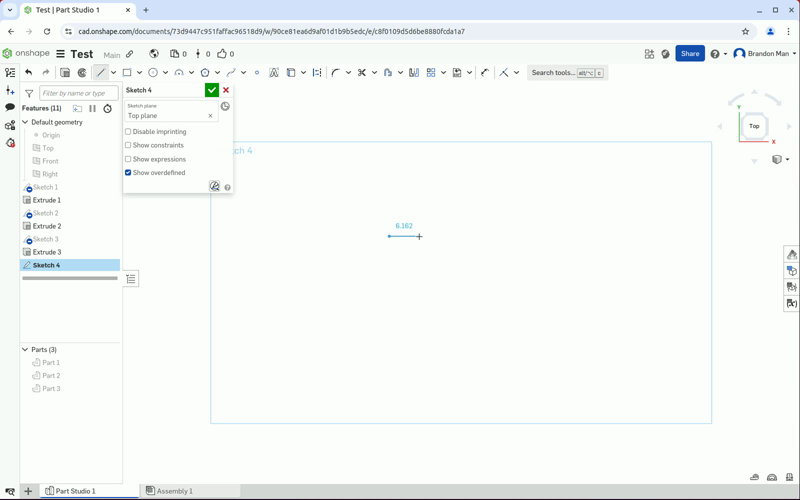
mouse_move(403, 236)
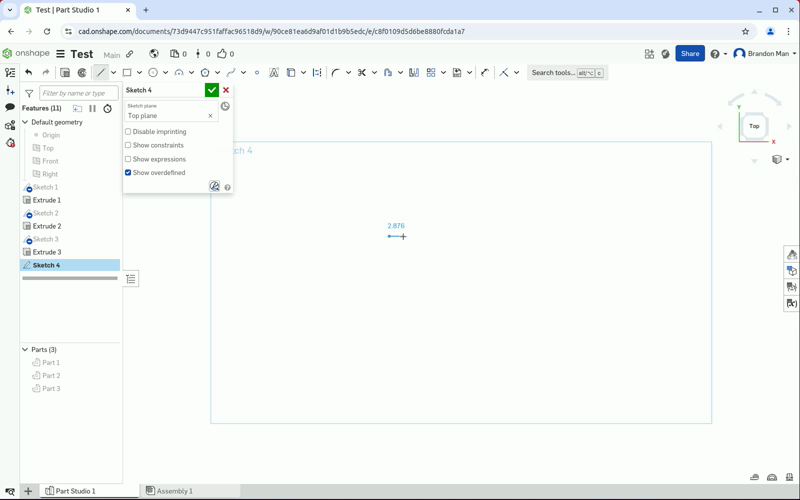
click(403, 236)
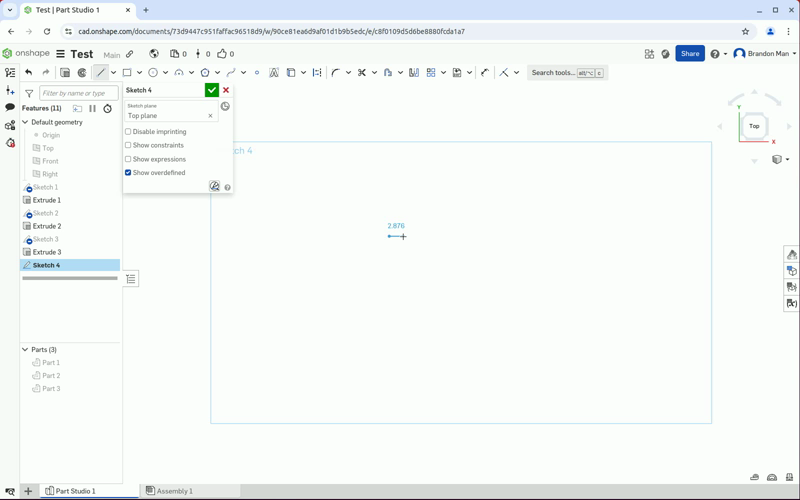
key_up(shift)
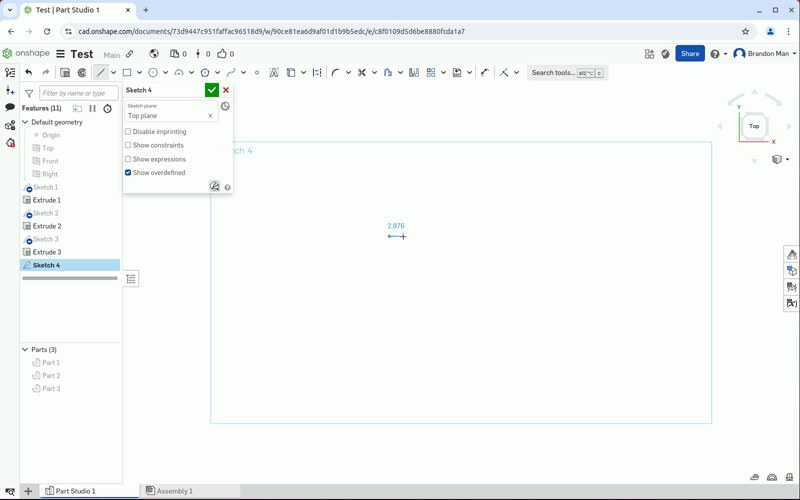
key_down(shift)
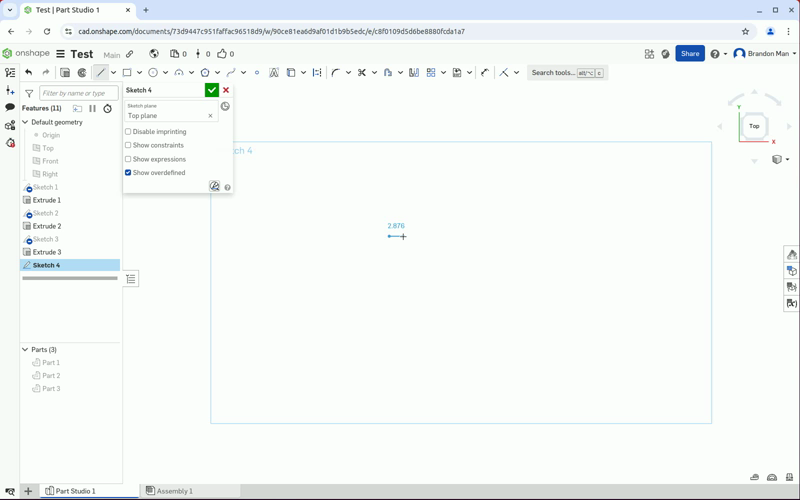
mouse_move(433, 236)
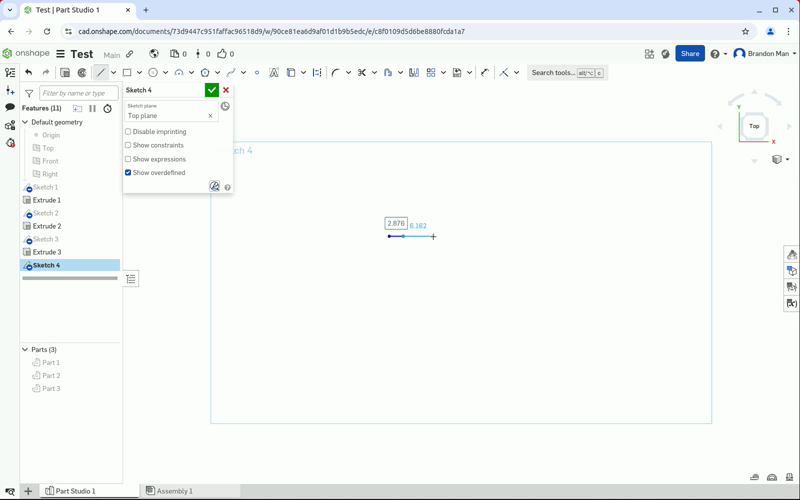
mouse_move(403, 208)
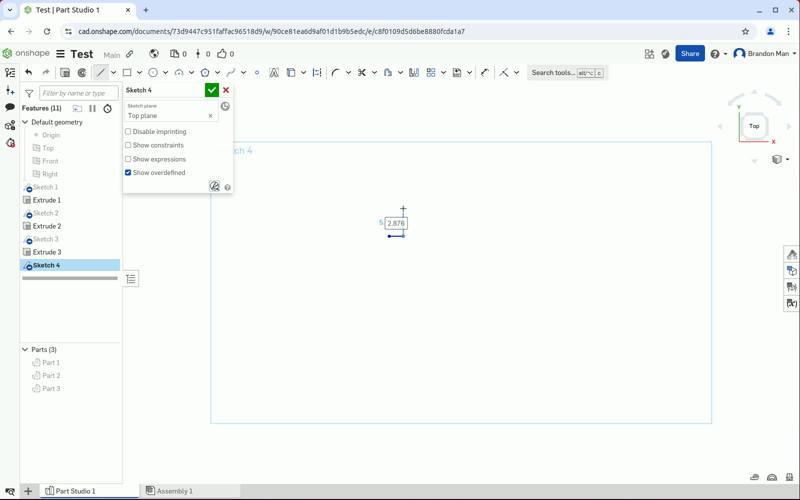
click(403, 208)
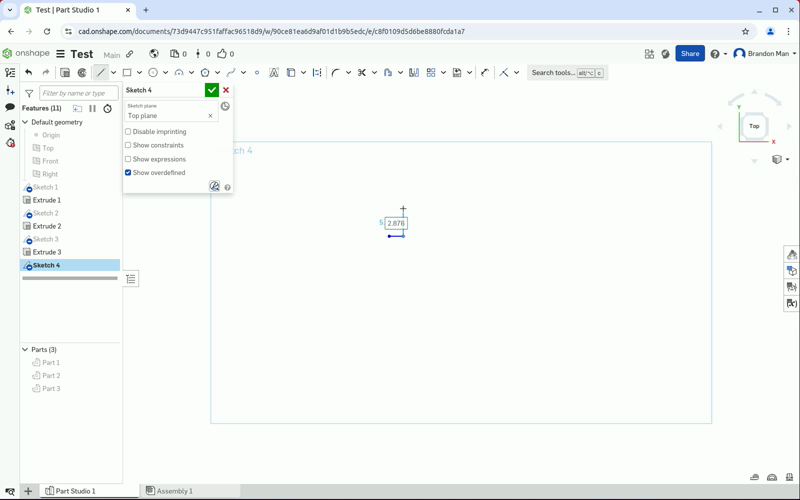
key_up(shift)
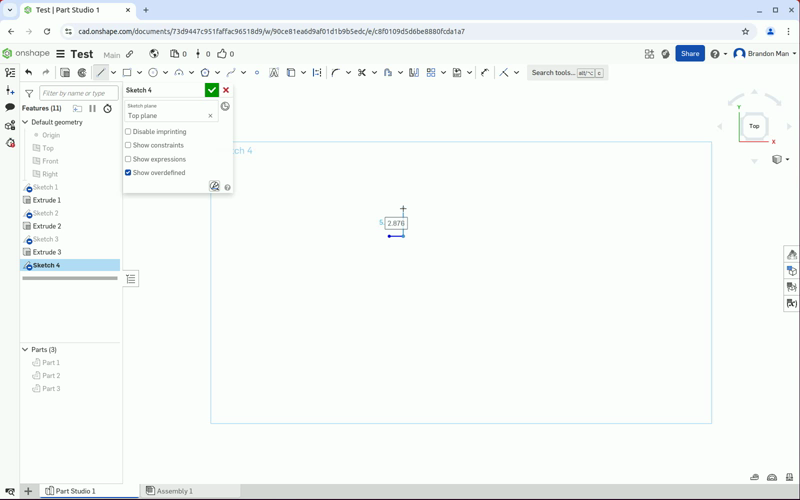
key_down(shift)
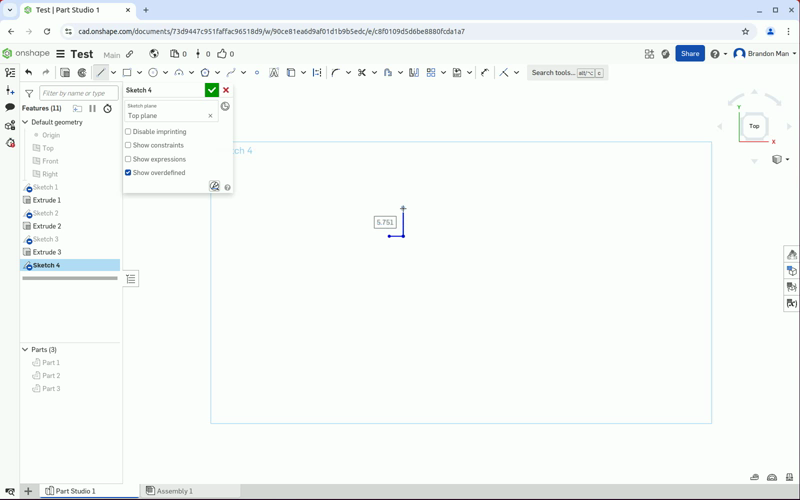
mouse_move(433, 208)
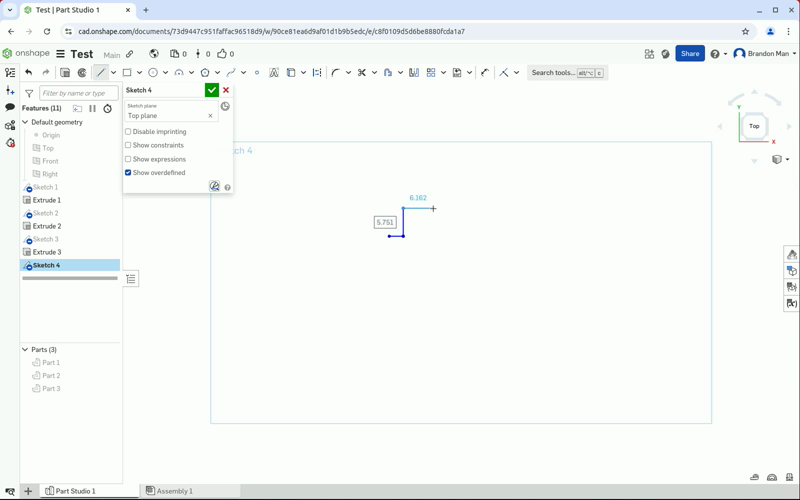
mouse_move(389, 208)
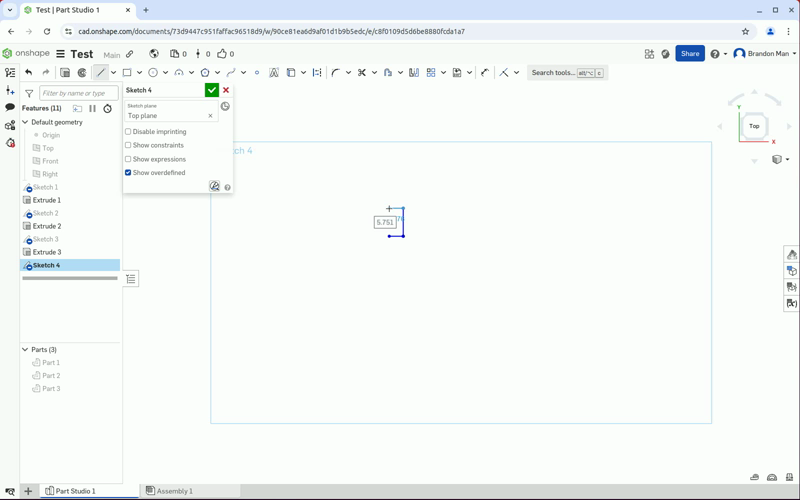
click(389, 208)
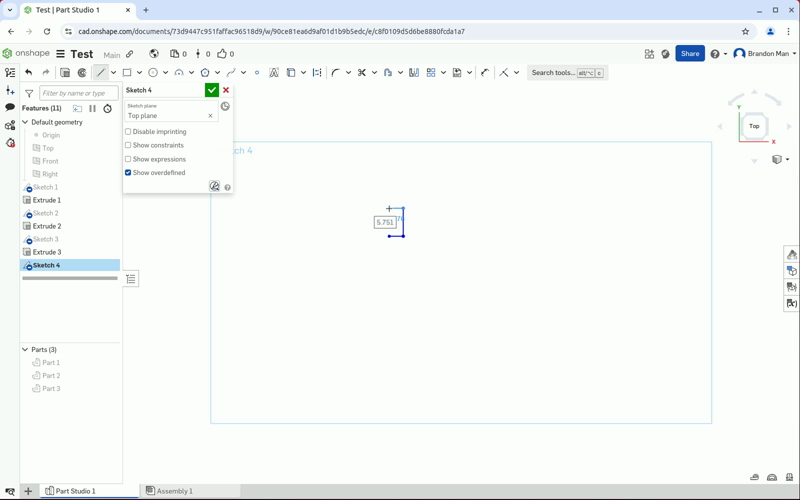
key_up(shift)
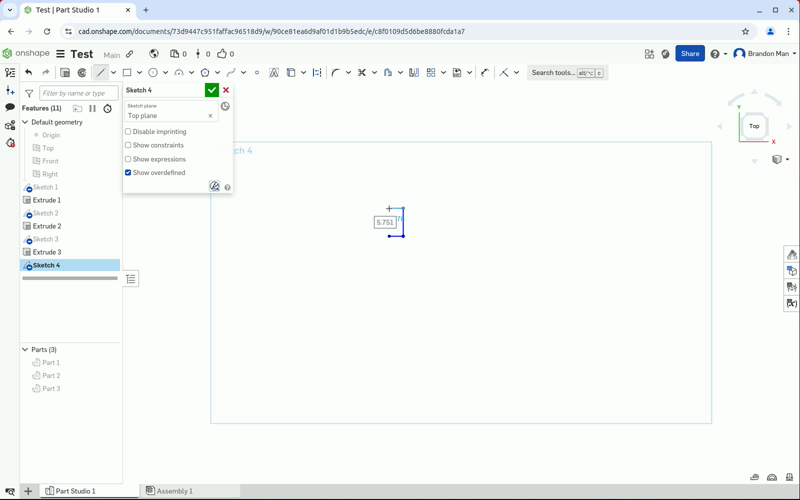
key_down(shift)
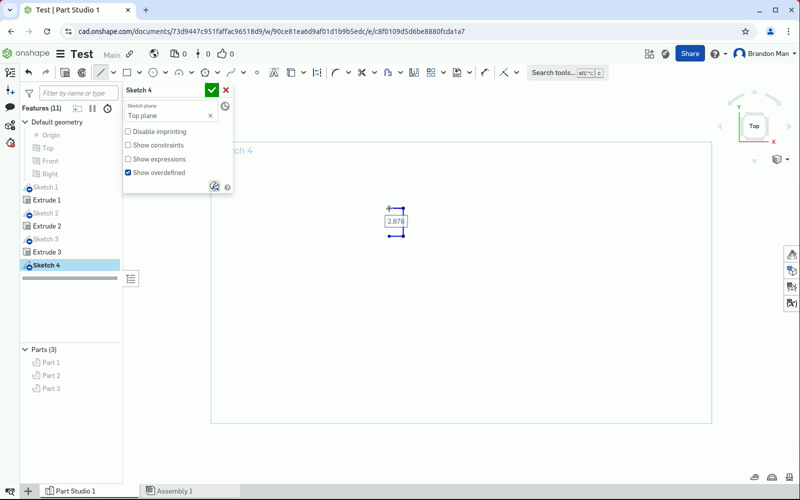
mouse_move(419, 208)
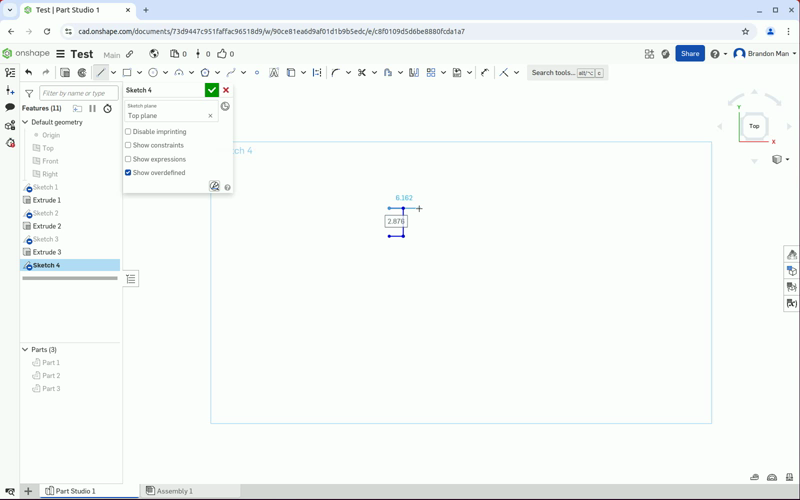
mouse_move(389, 222)
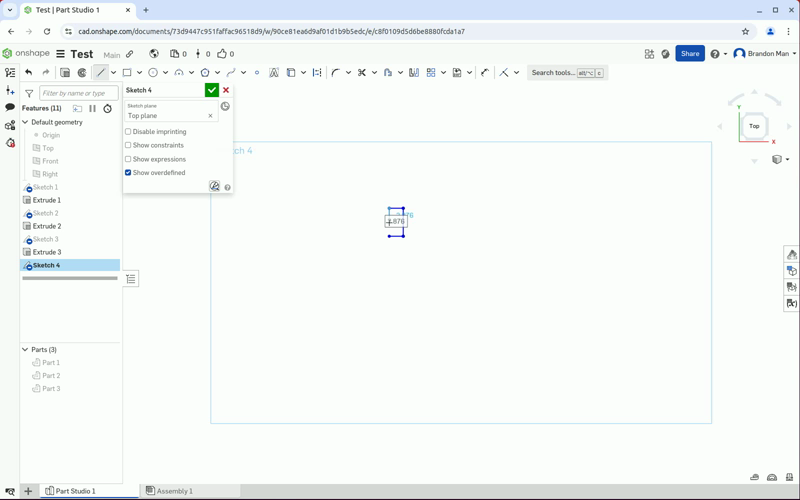
click(389, 222)
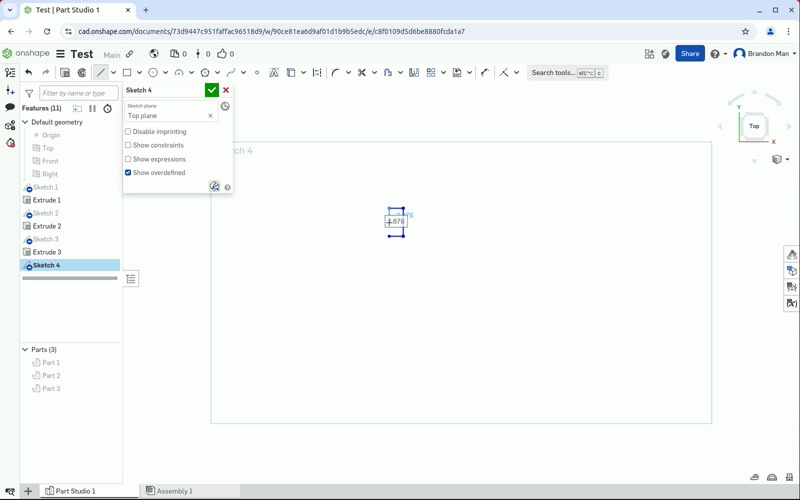
key_up(shift)
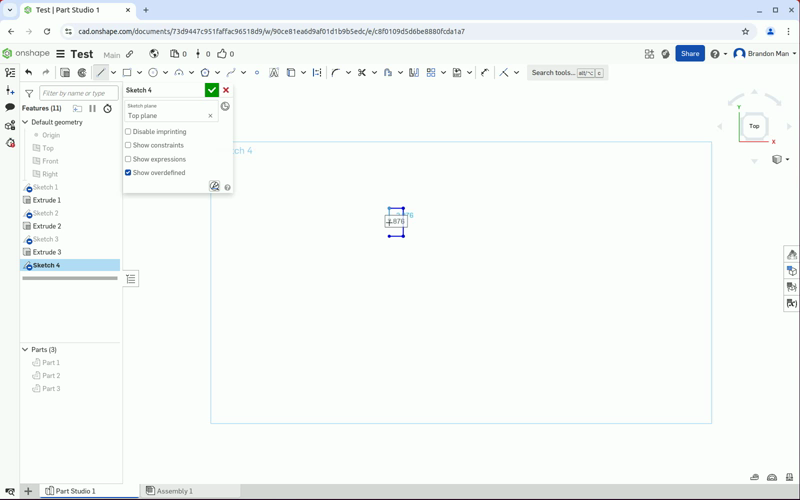
mouse_move(419, 222)
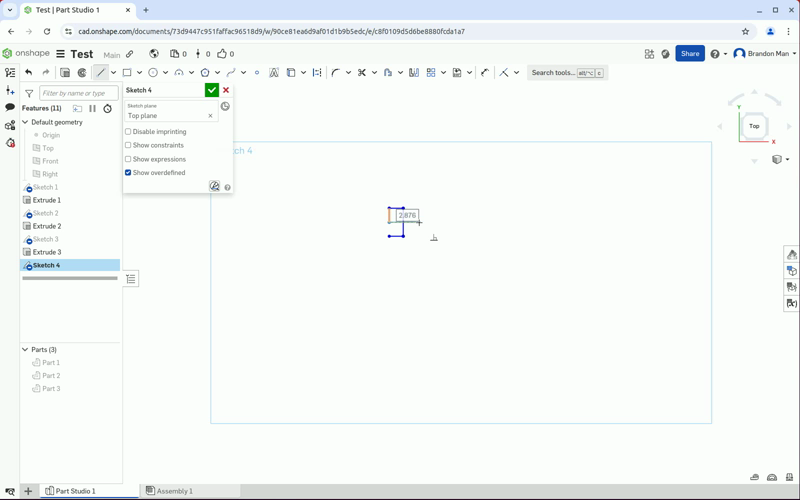
key_down(shift)
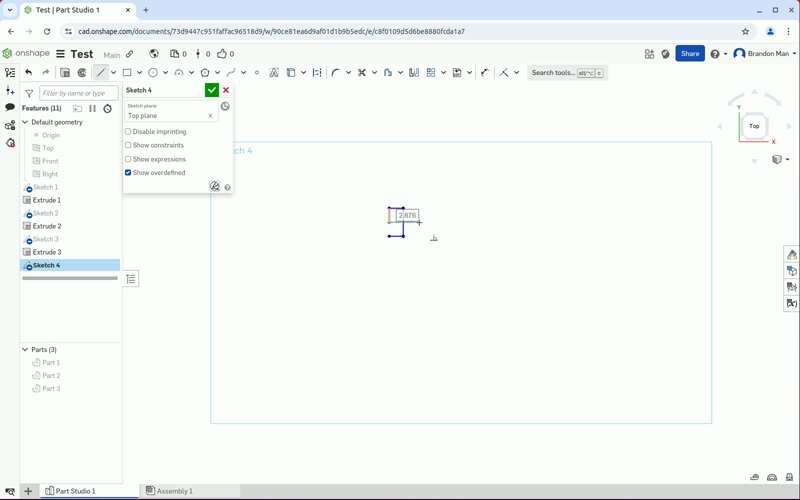
mouse_move(389, 236)
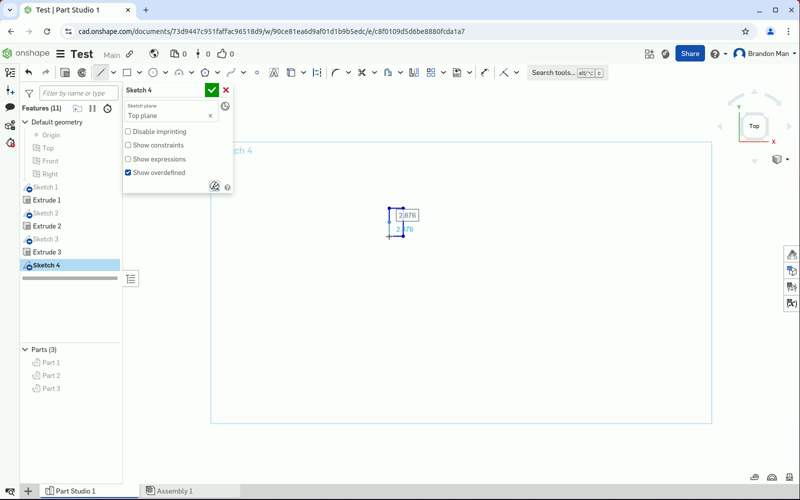
key_up(shift)
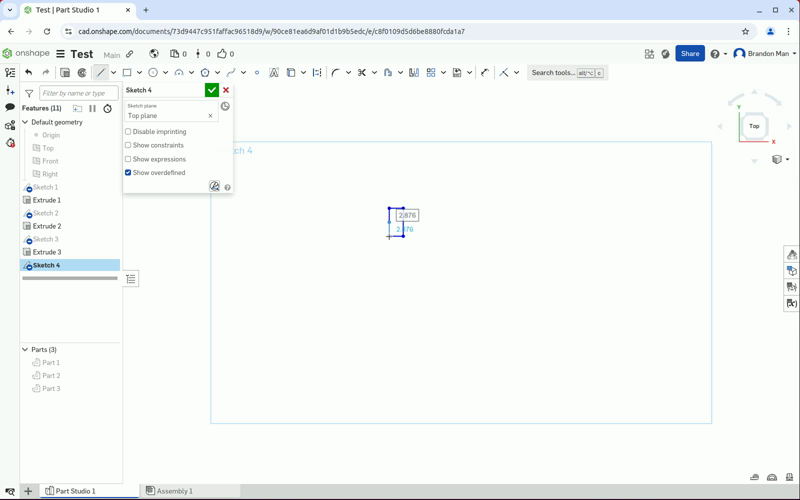
click(389, 236)
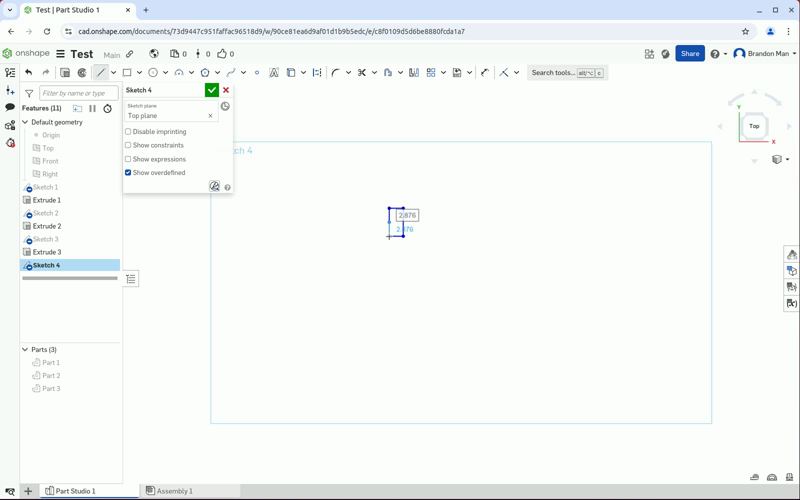
key(esc)
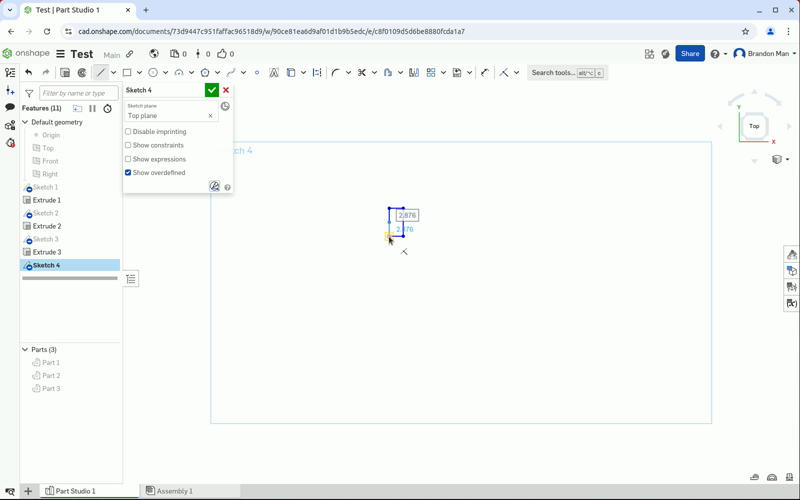
mouse_move(393, 234)
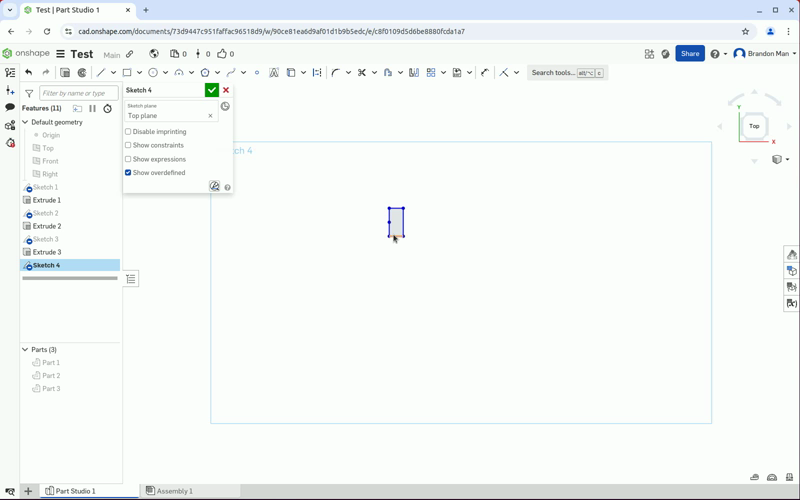
scroll(6)
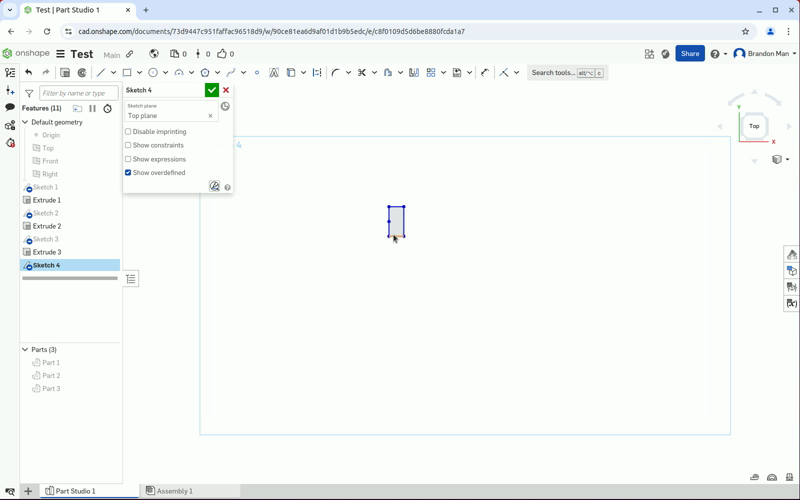
scroll(6)
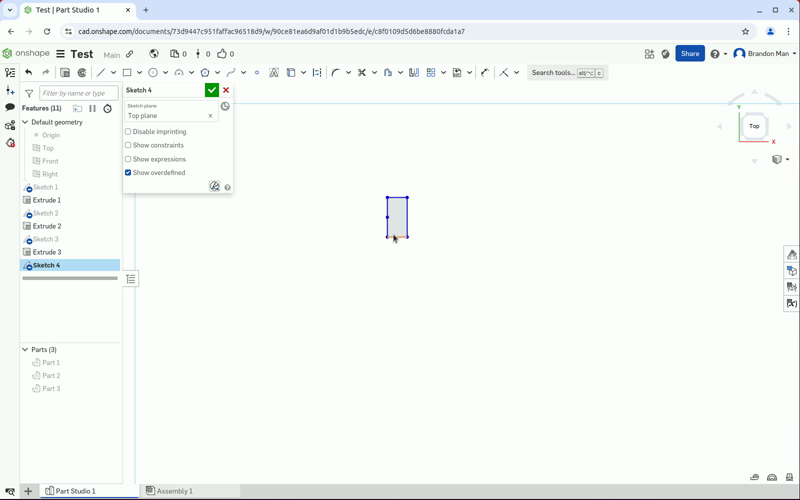
scroll(6)
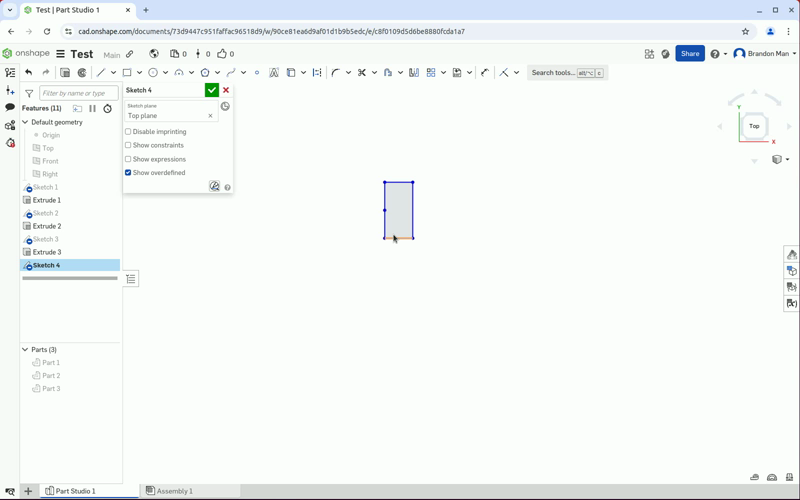
scroll(6)
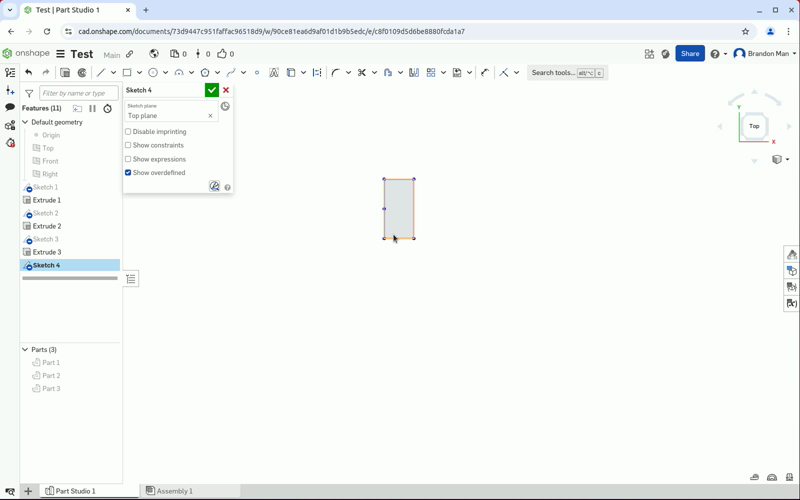
scroll(6)
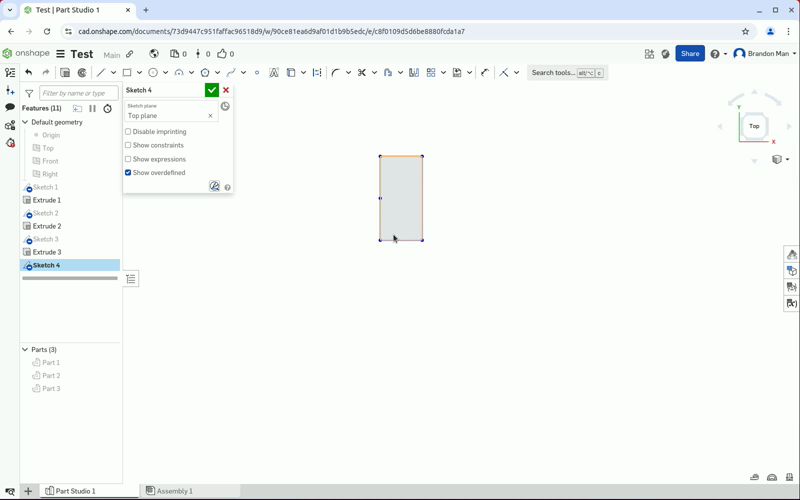
scroll(6)
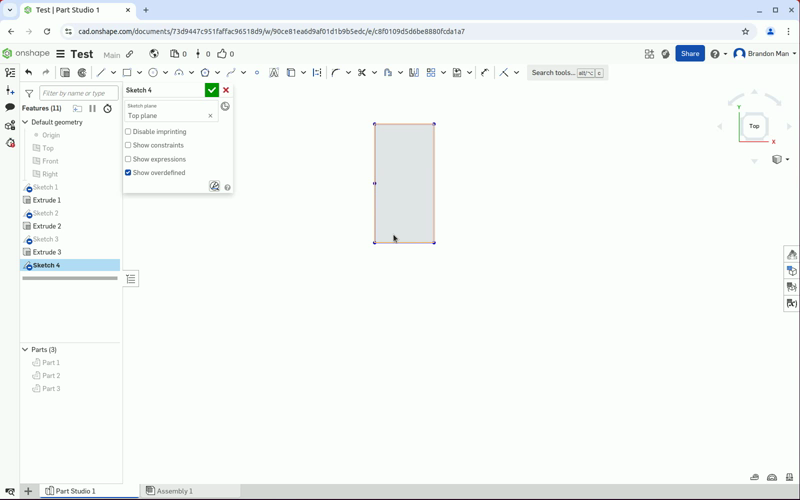
scroll(6)
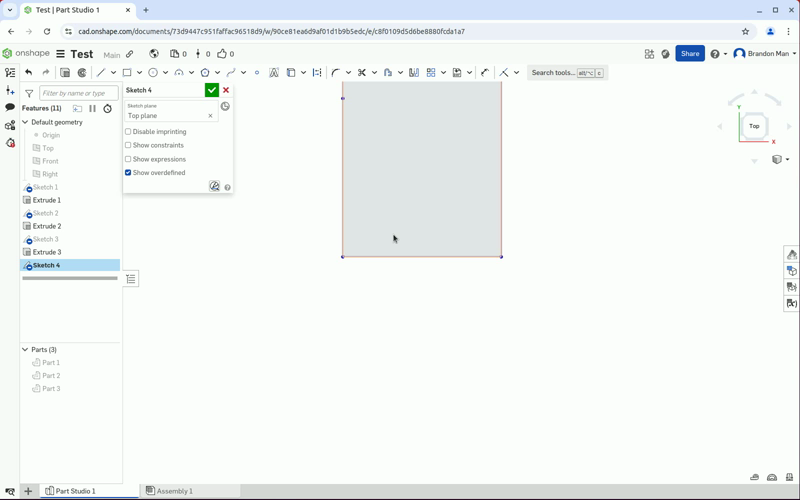
click(393, 234)
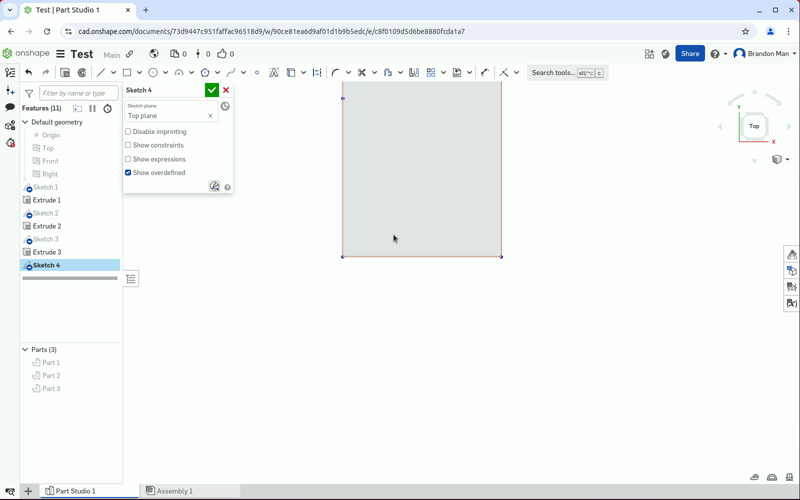
scroll(-6)
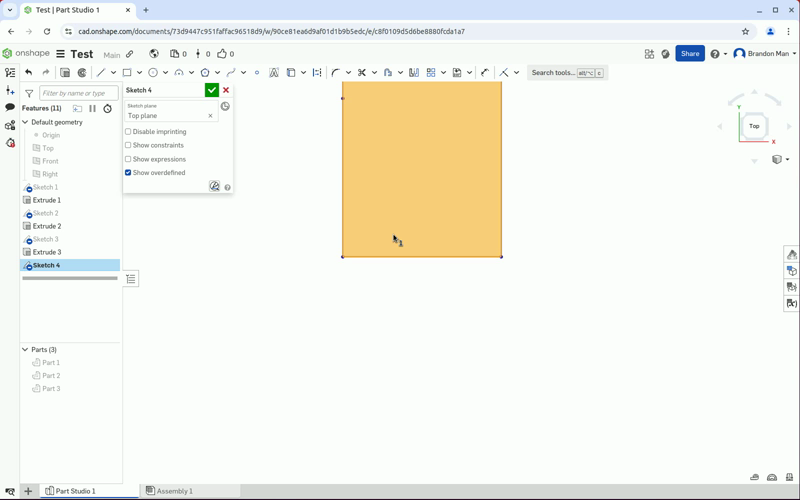
scroll(-6)
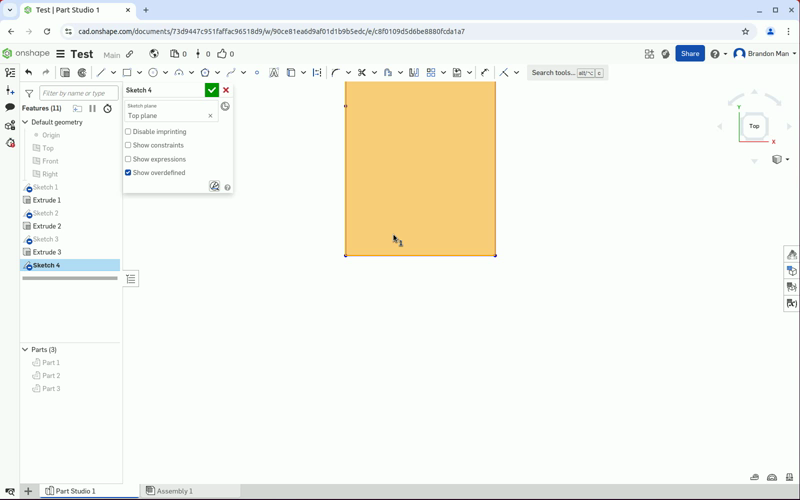
scroll(-6)
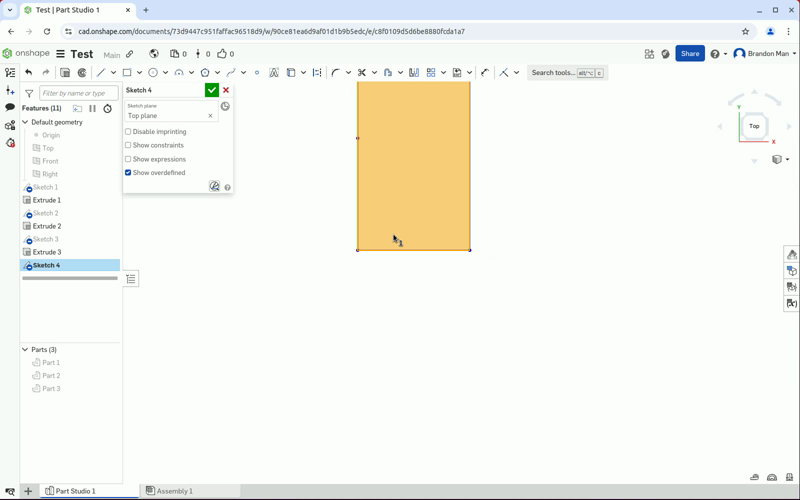
scroll(-6)
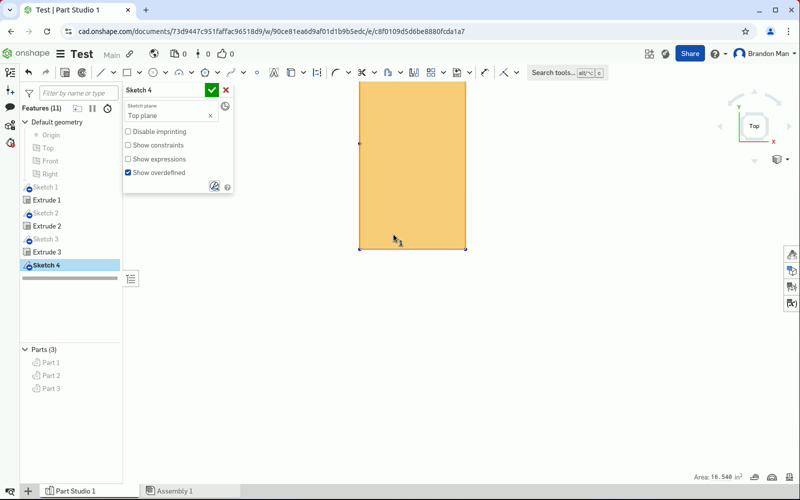
scroll(-6)
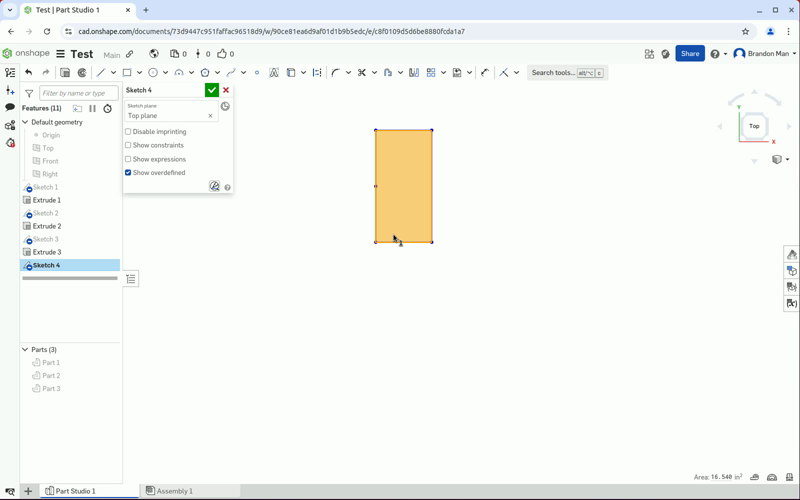
scroll(-6)
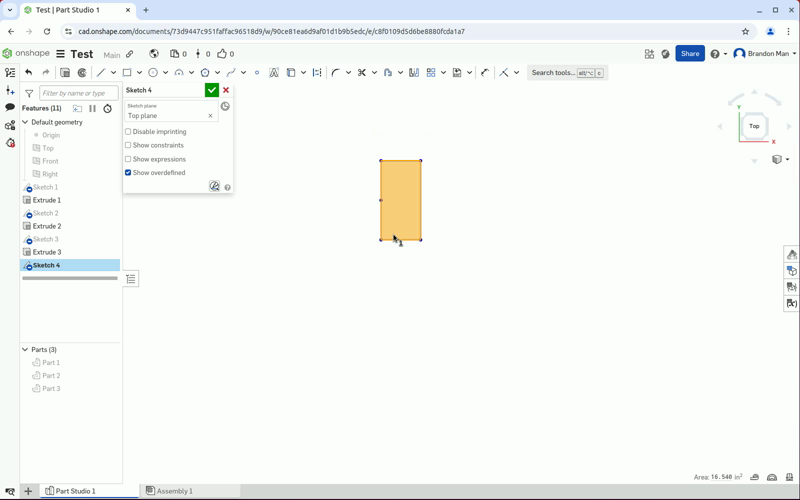
scroll(-6)
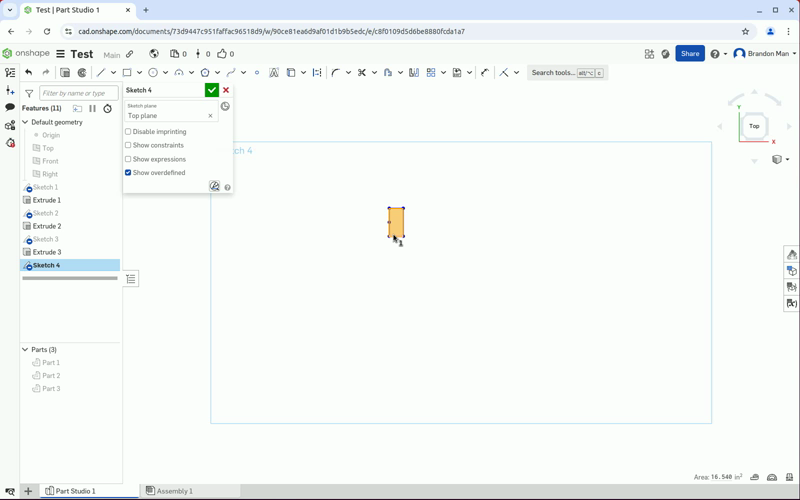
mouse_move(73, 352)
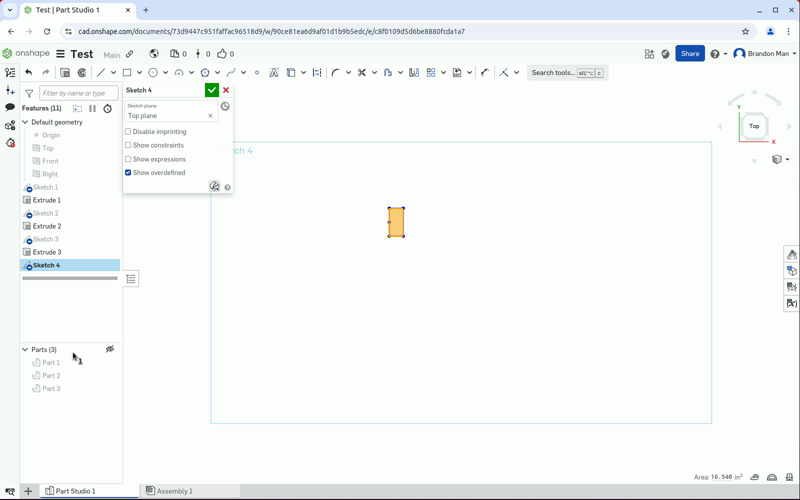
key(shift+y)
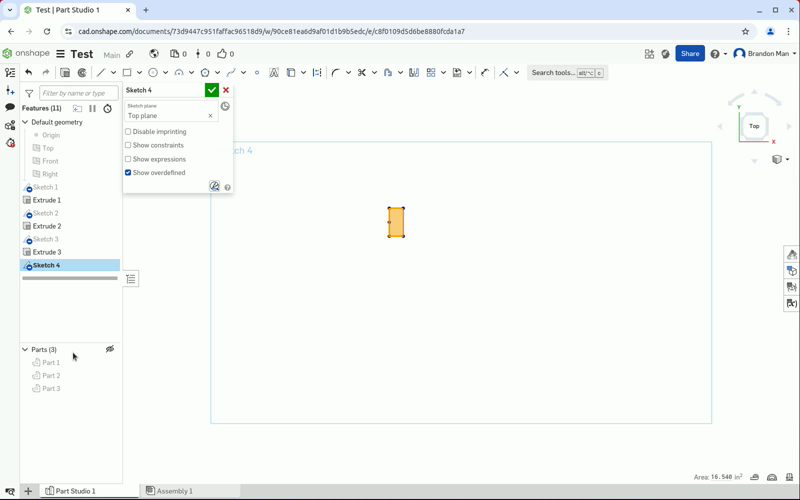
key(shift+e)
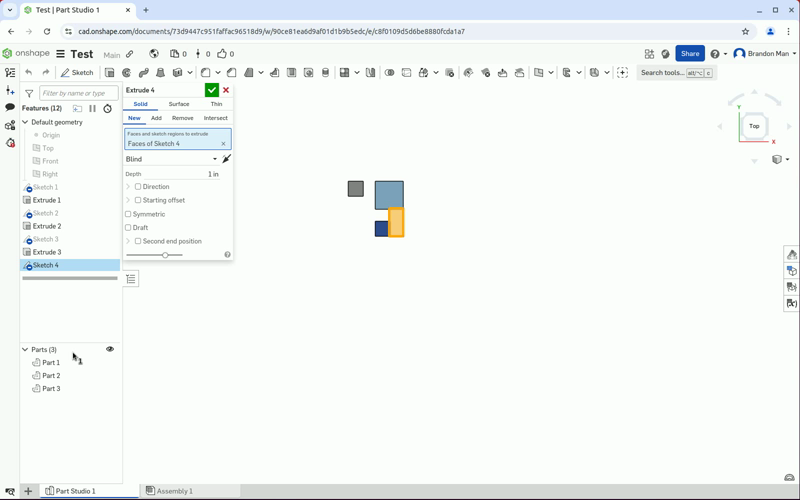
mouse_move(143, 106)
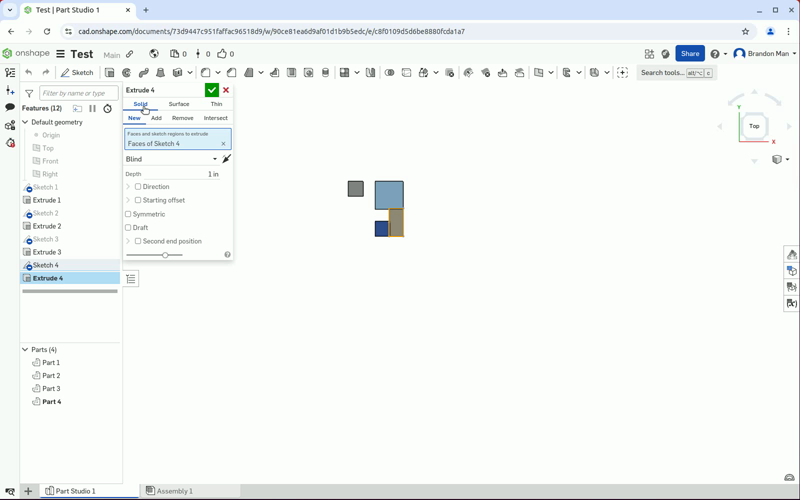
click(143, 106)
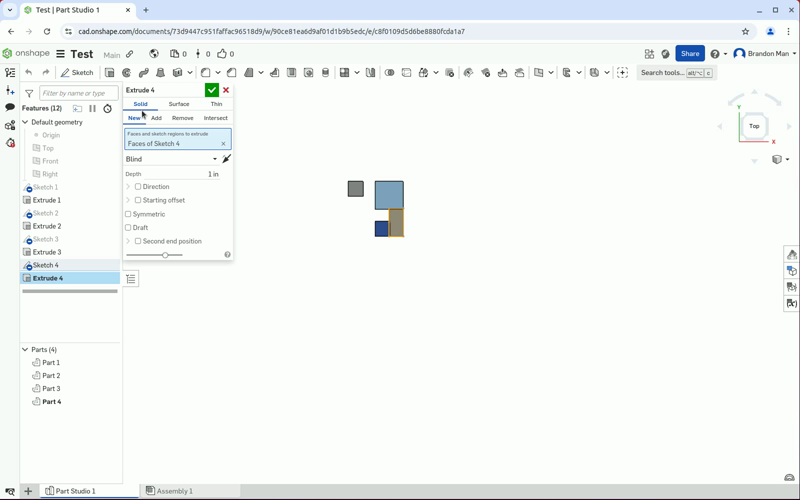
mouse_move(137, 120)
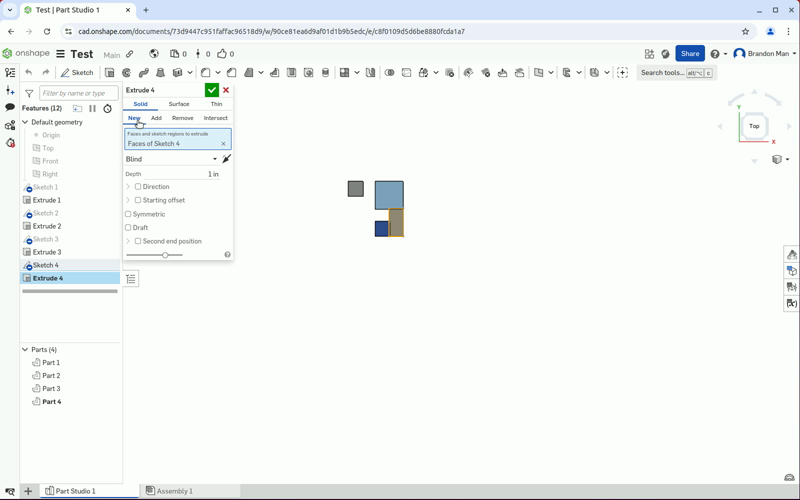
click(137, 120)
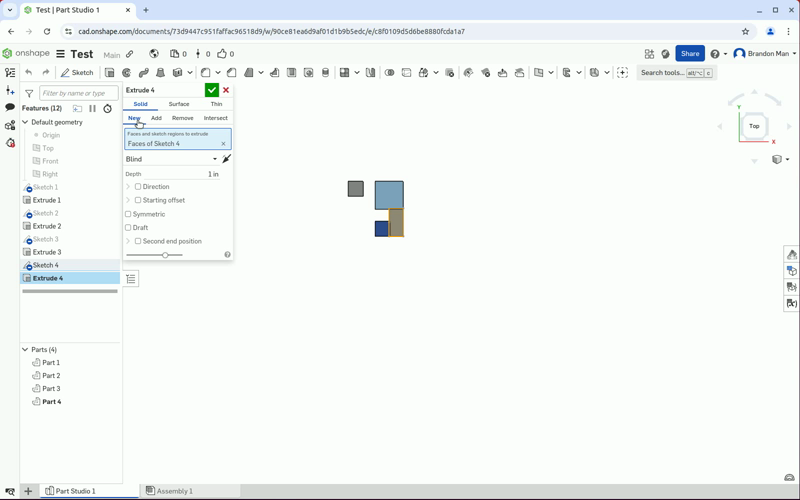
key(tab, 4)
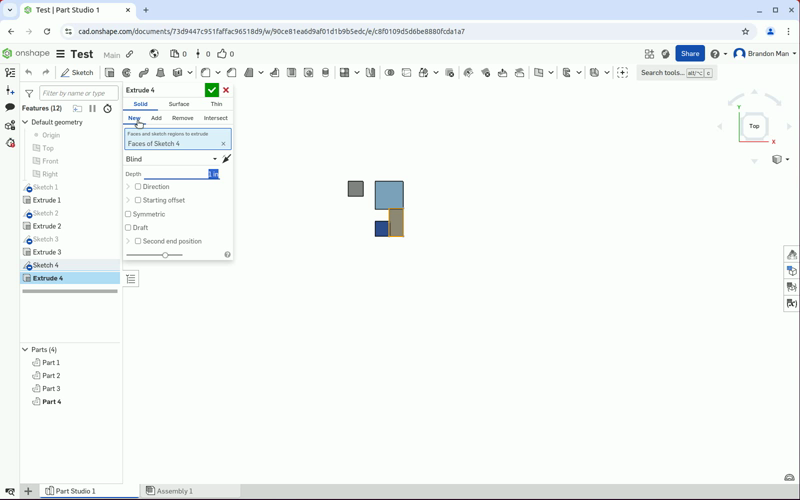
text(2.889)
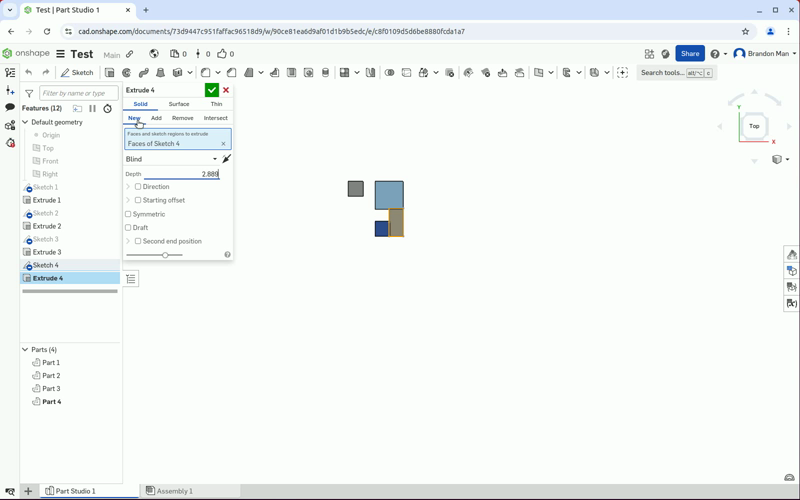
key(enter)
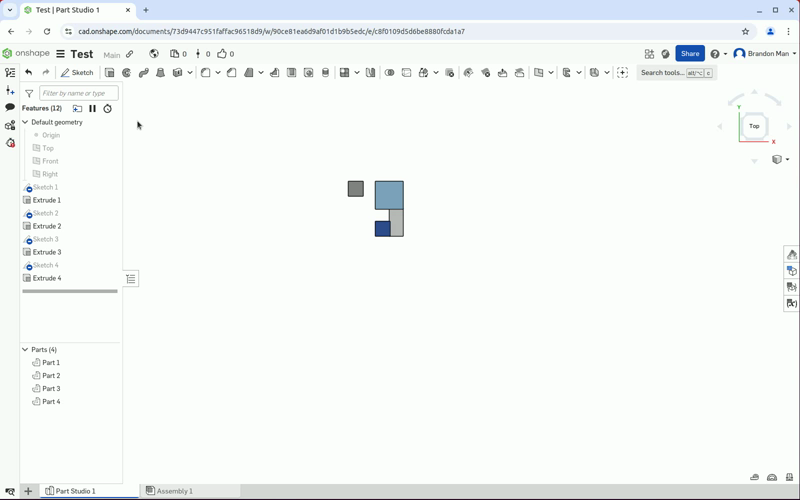
key(shift+h)
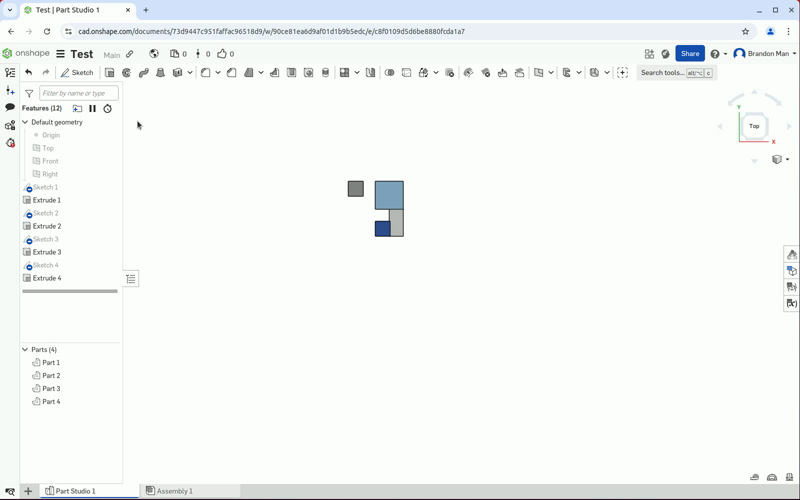
key(shift+h)
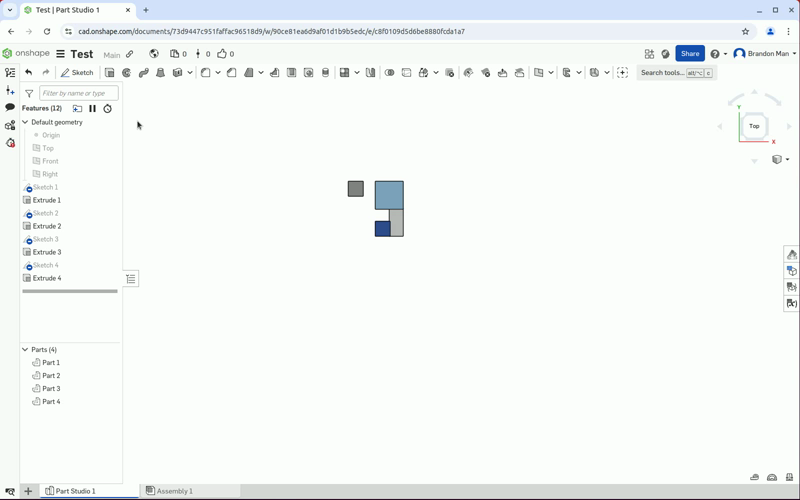
mouse_move(73, 189)
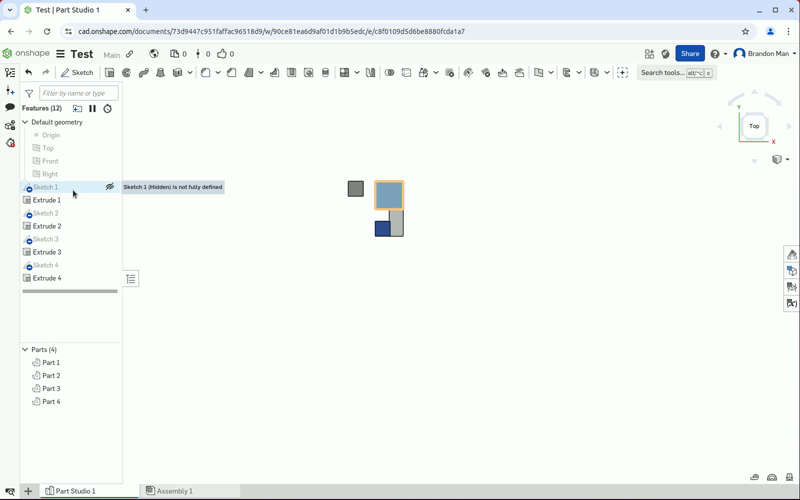
click(73, 189)
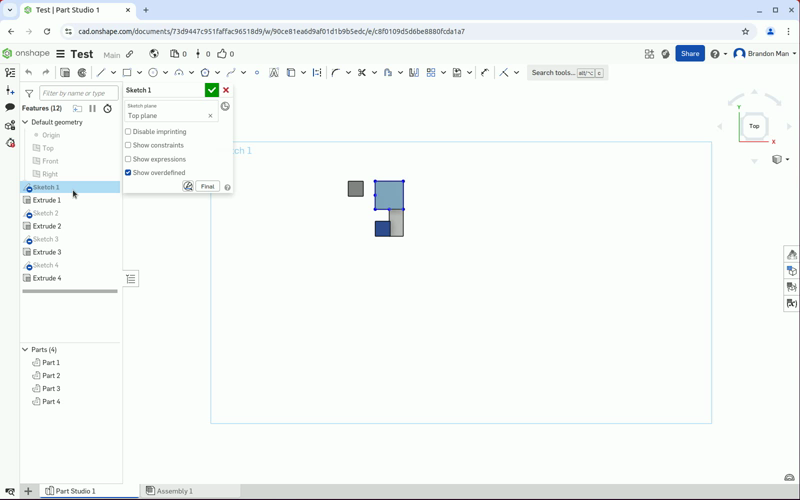
mouse_move(229, 92)
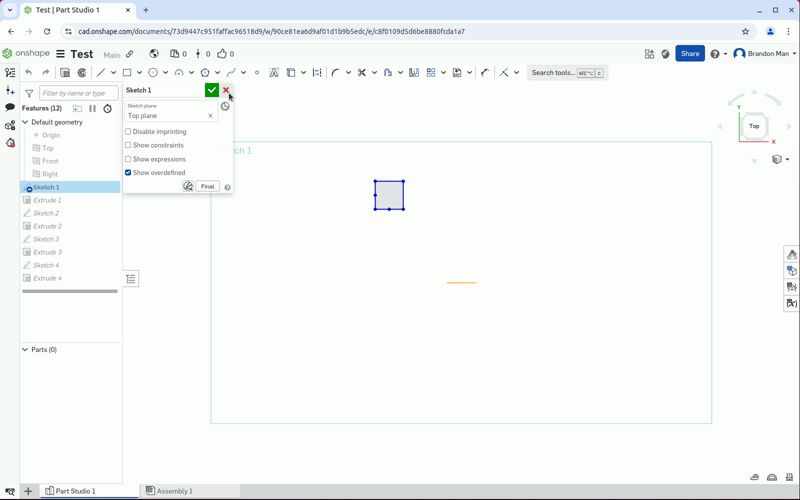
click(229, 92)
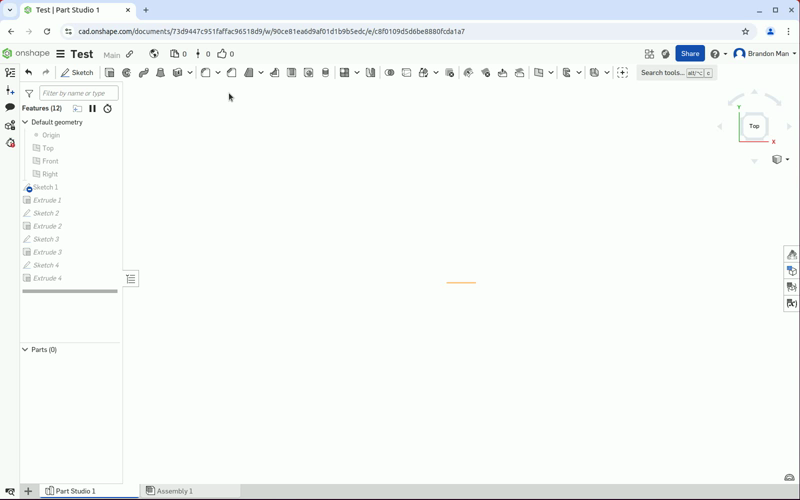
mouse_move(73, 352)
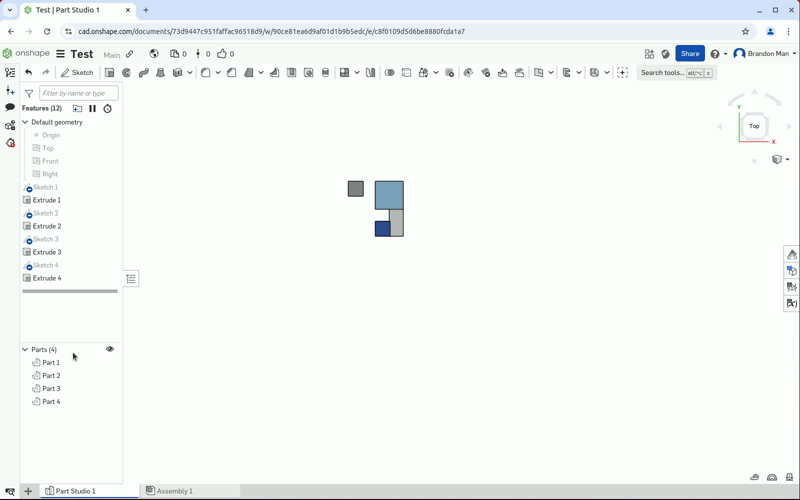
key(y)
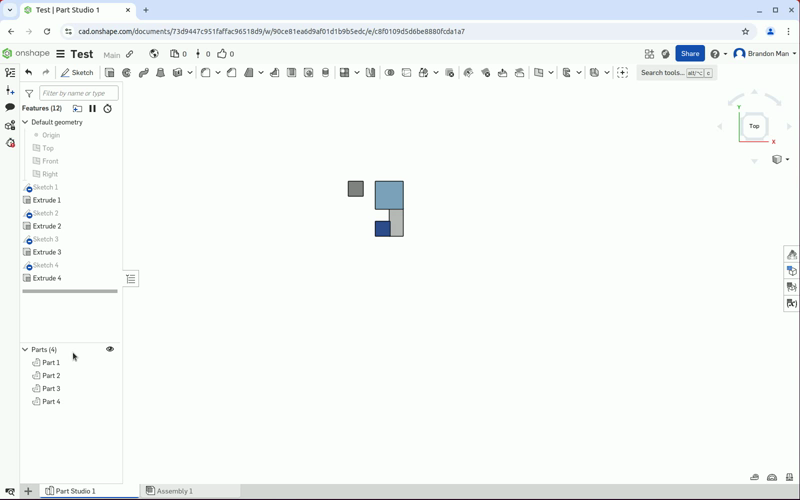
key(shift+p)
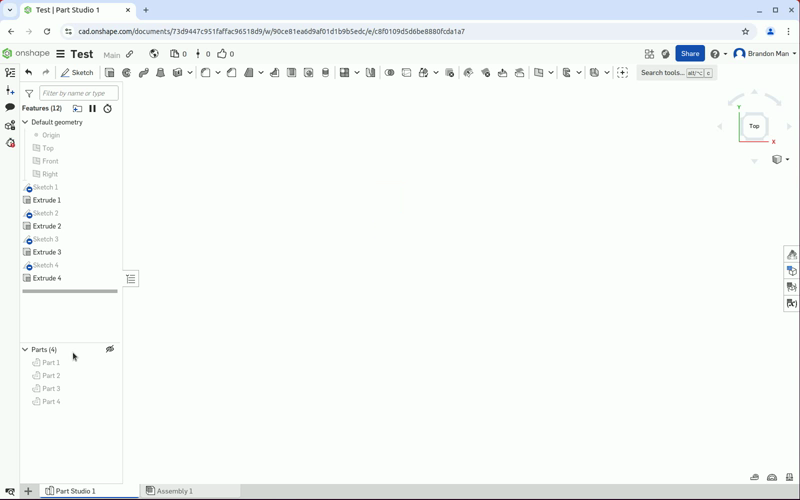
key(space)
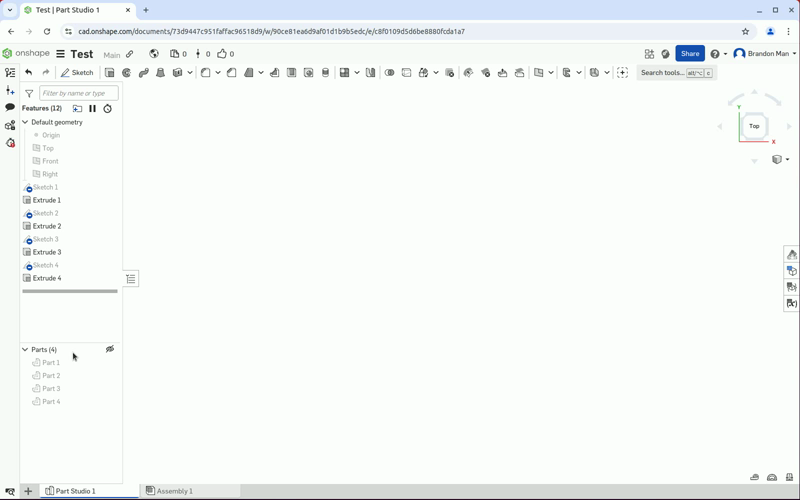
key_down(shift)
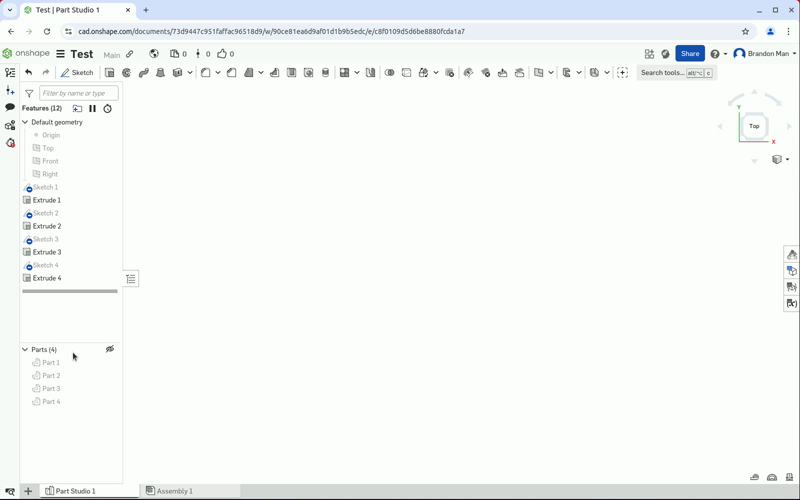
key(up)
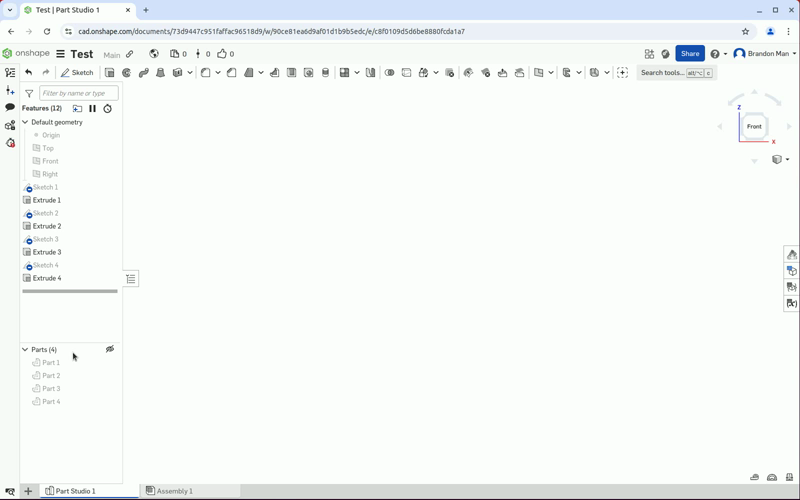
key_up(shift)
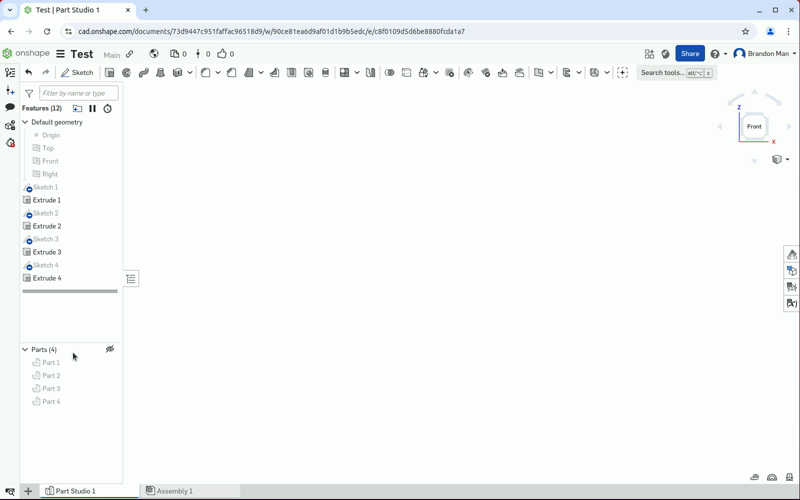
key(space)
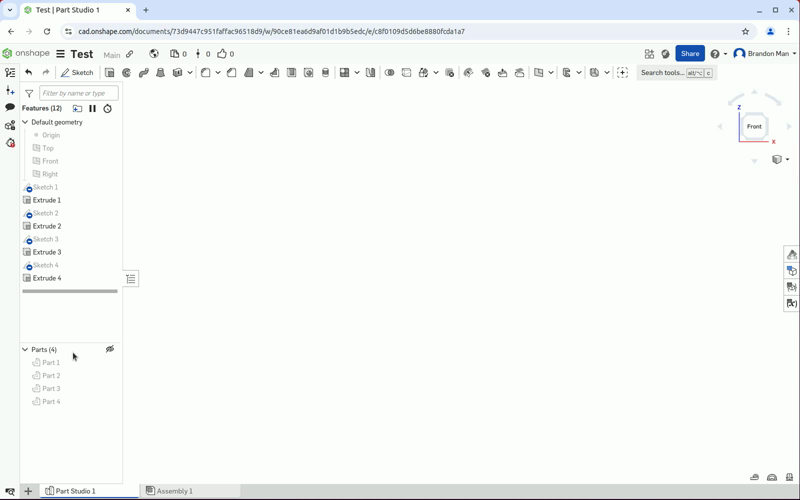
key_down(shift)
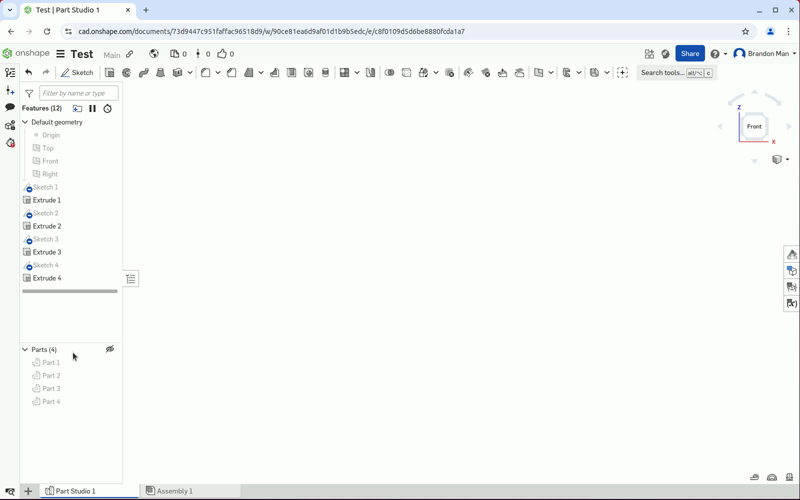
key(left)
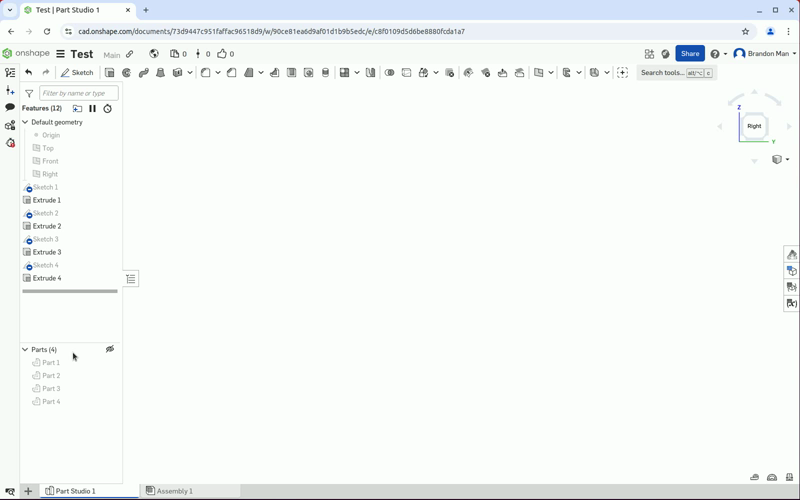
key_up(shift)
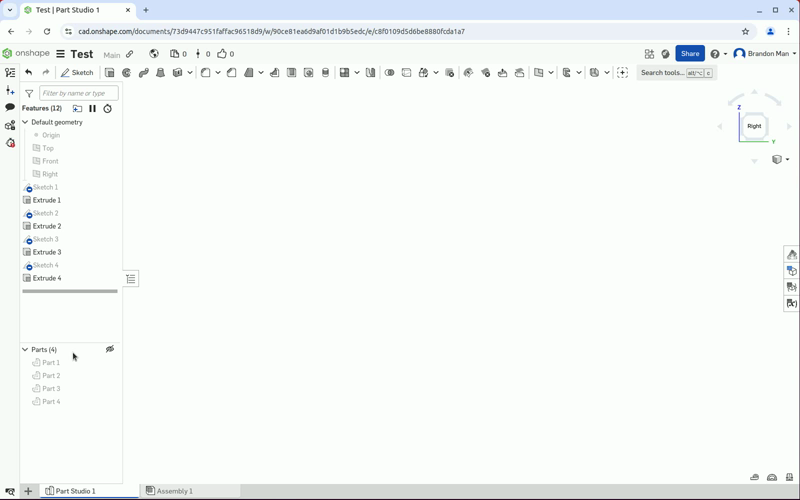
mouse_move(73, 352)
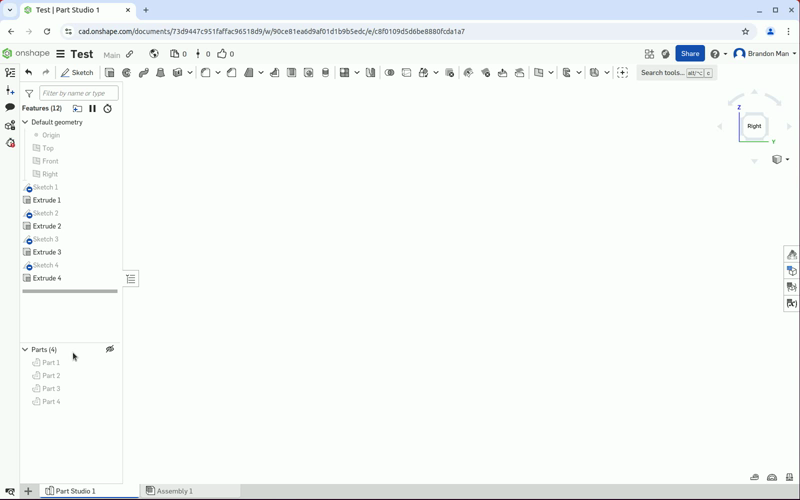
key(shift+y)
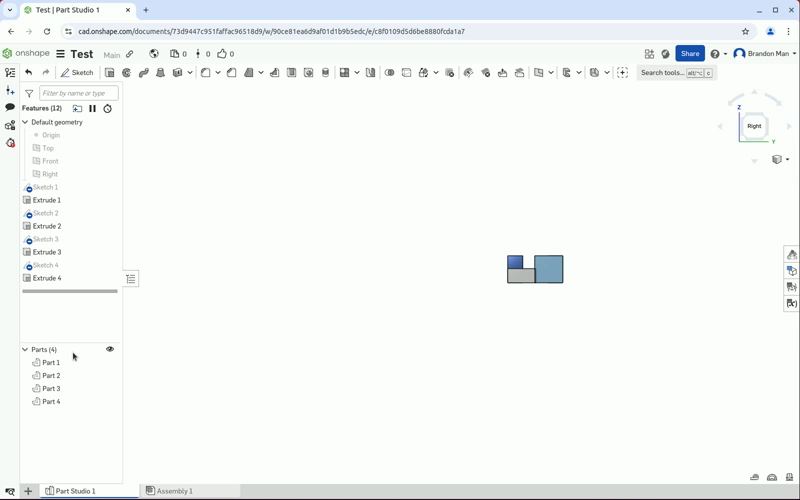
mouse_move(541, 75)
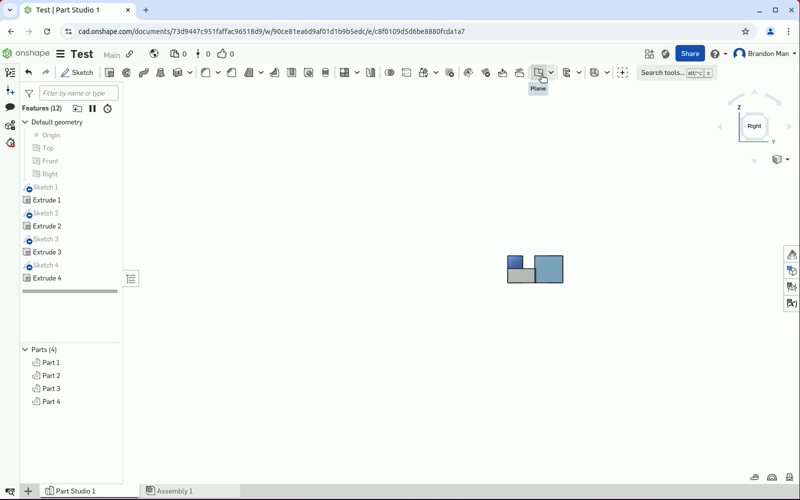
click(541, 75)
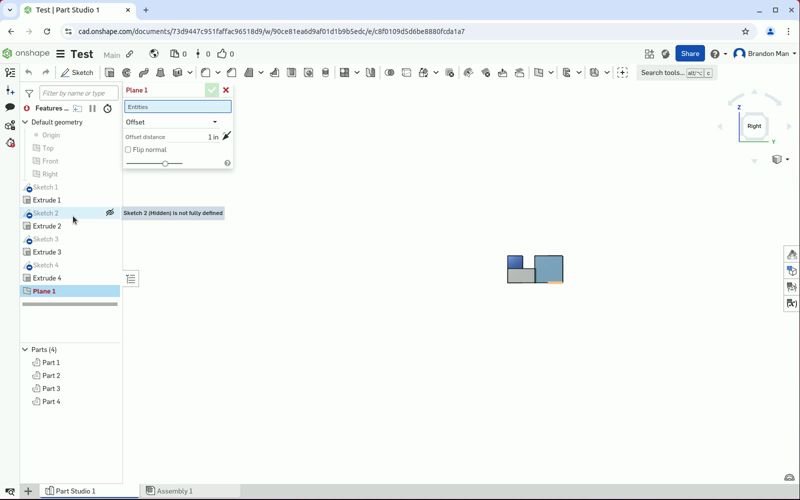
scroll(3)
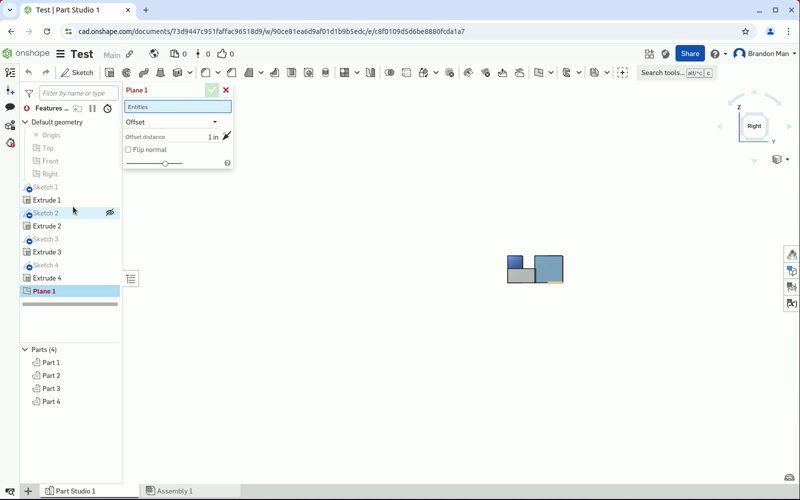
mouse_move(73, 176)
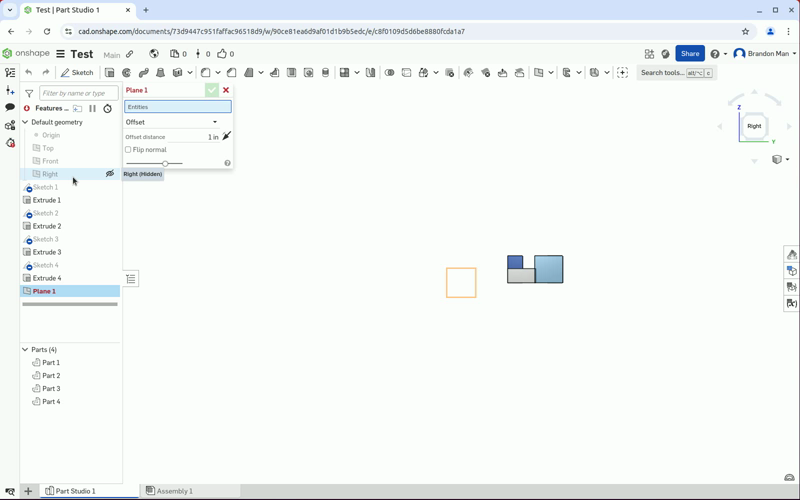
click(73, 176)
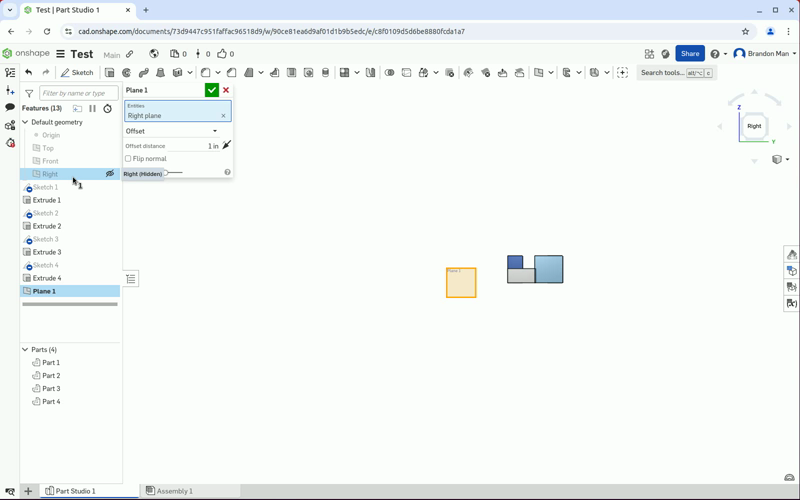
key(tab, 2)
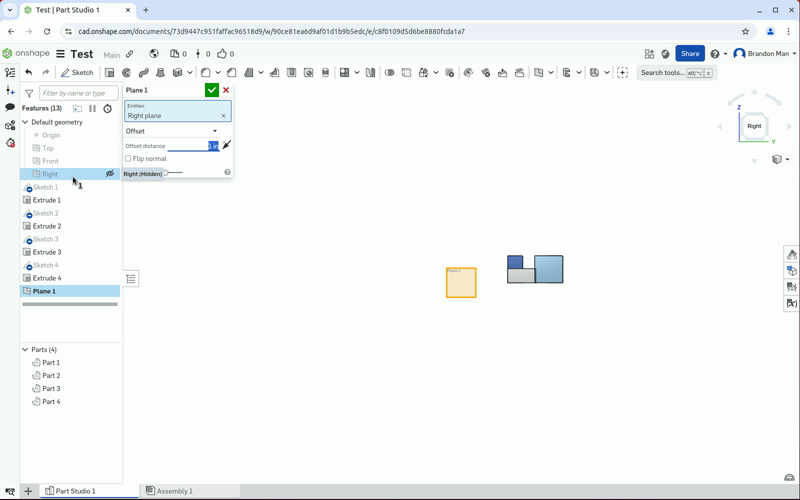
text(17.562)
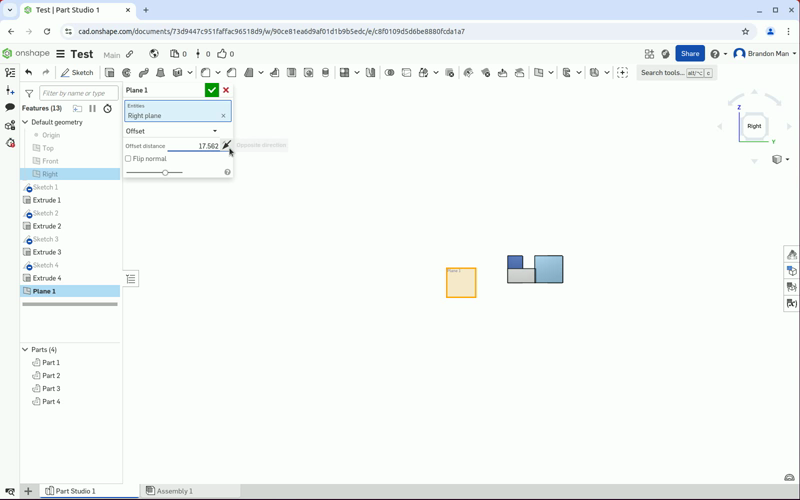
mouse_move(229, 147)
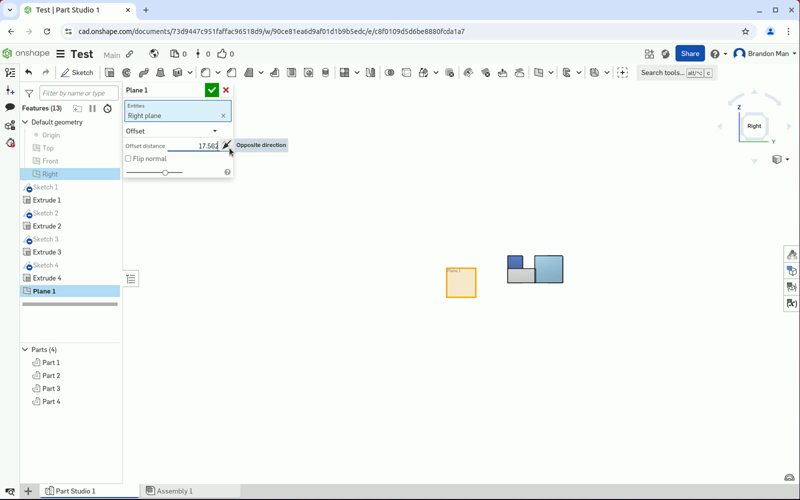
click(229, 147)
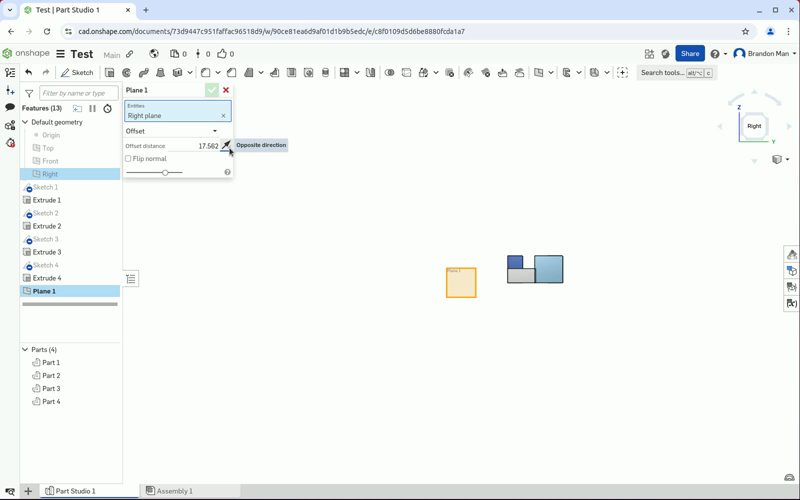
key(enter, 2)
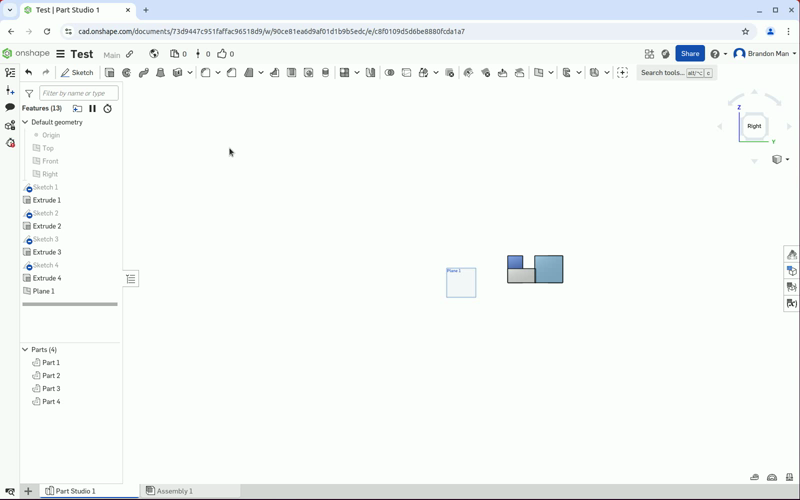
key(shift+s)
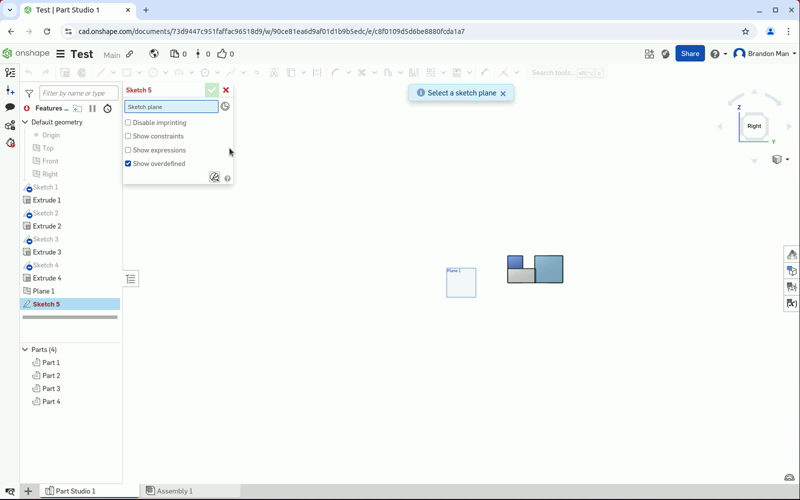
mouse_move(73, 293)
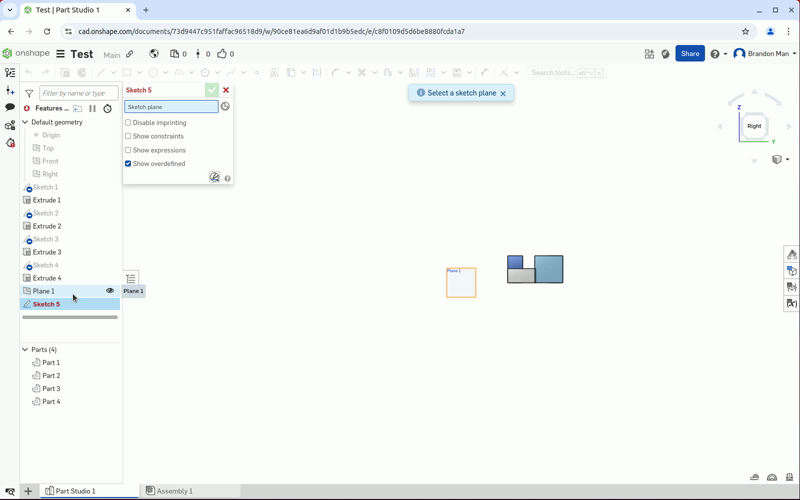
click(73, 293)
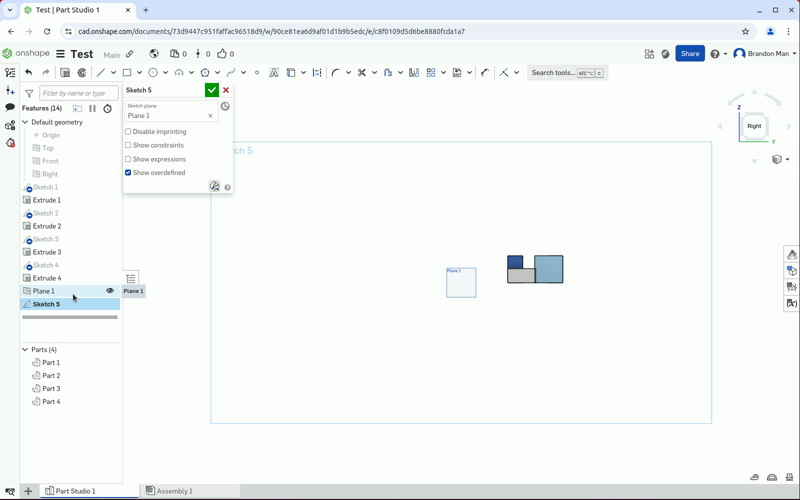
mouse_move(73, 352)
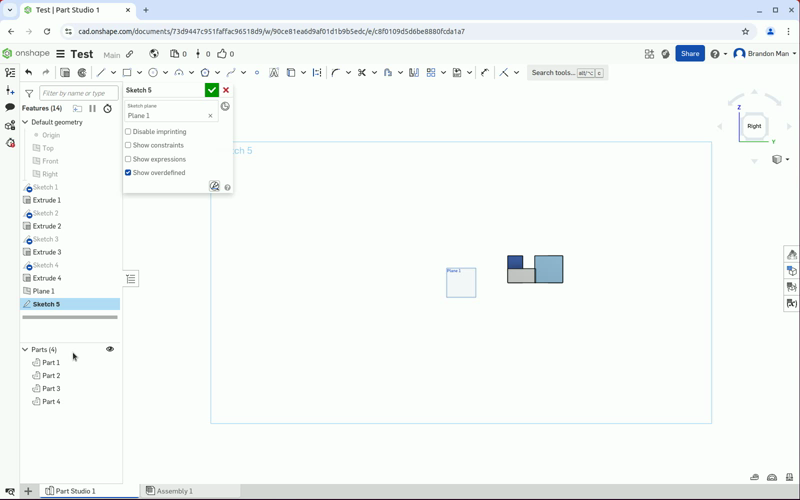
key(y)
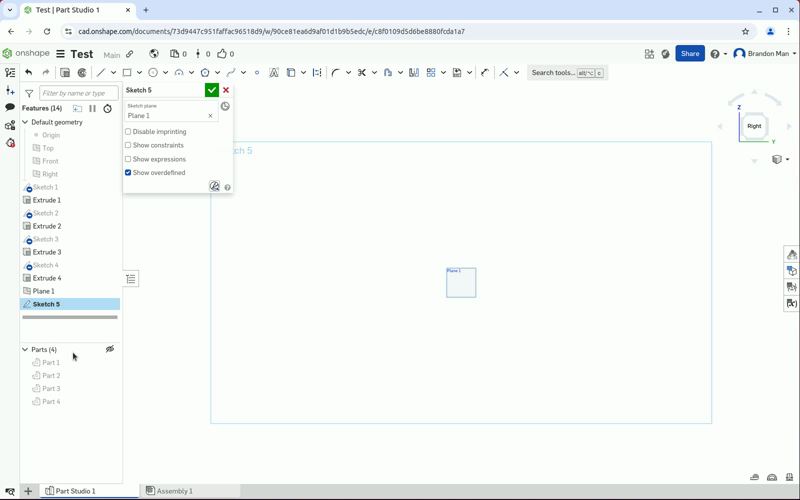
key(l)
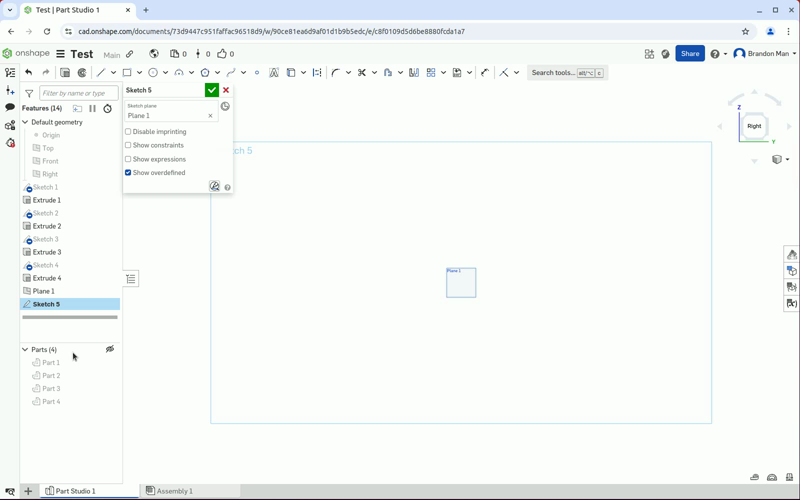
key_down(shift)
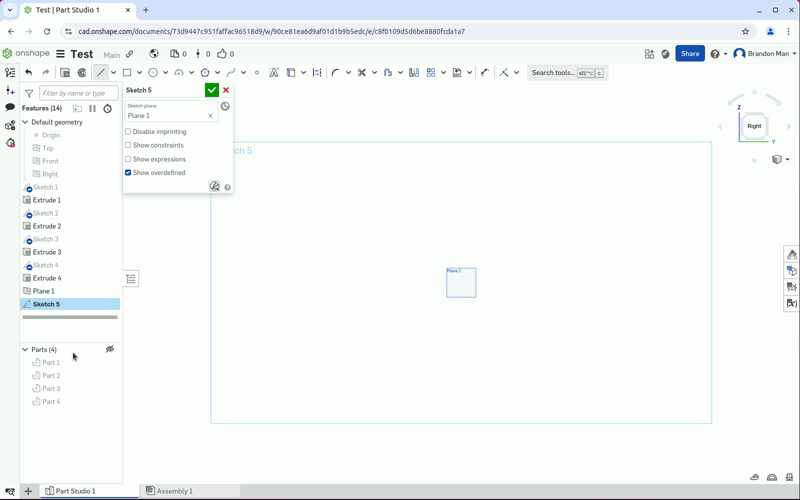
mouse_move(534, 282)
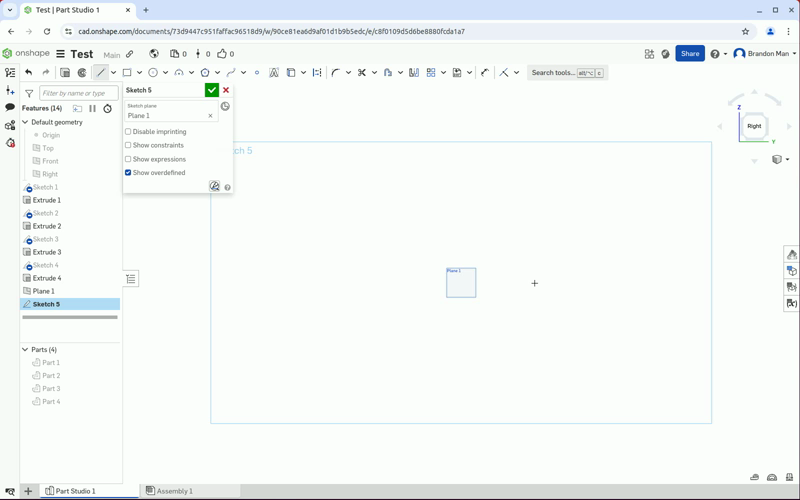
click(534, 282)
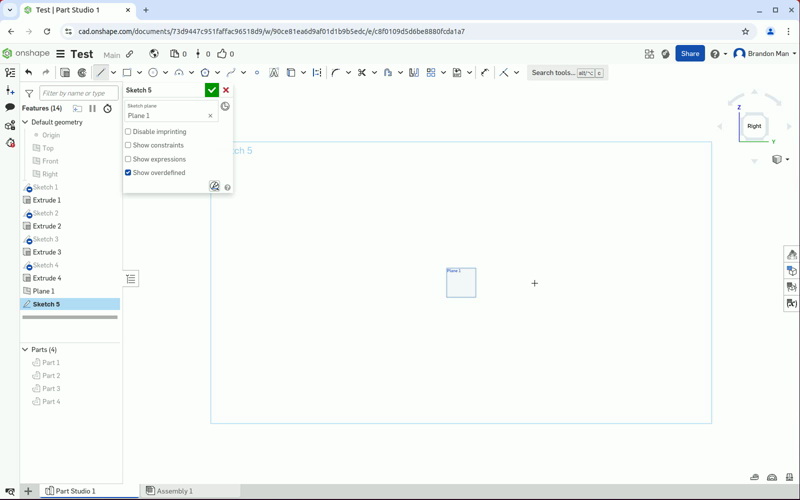
key_up(shift)
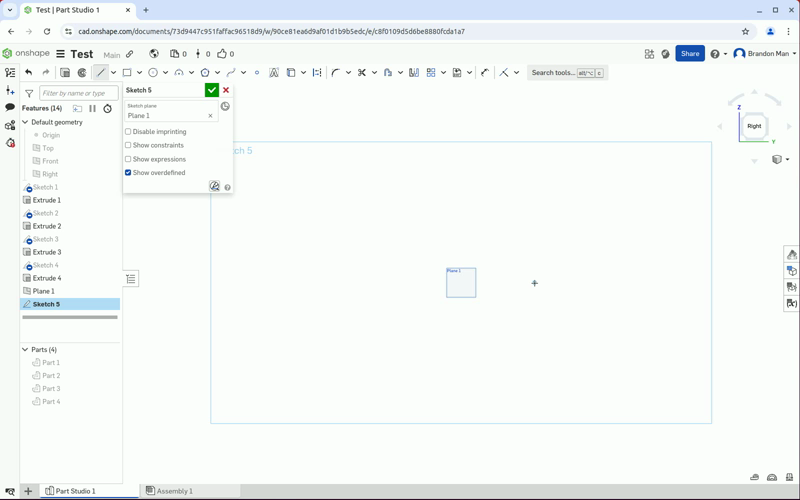
key_down(shift)
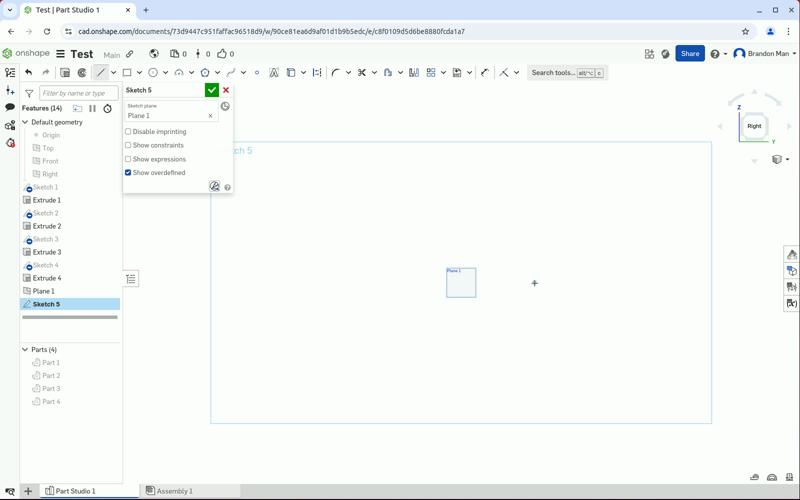
mouse_move(564, 282)
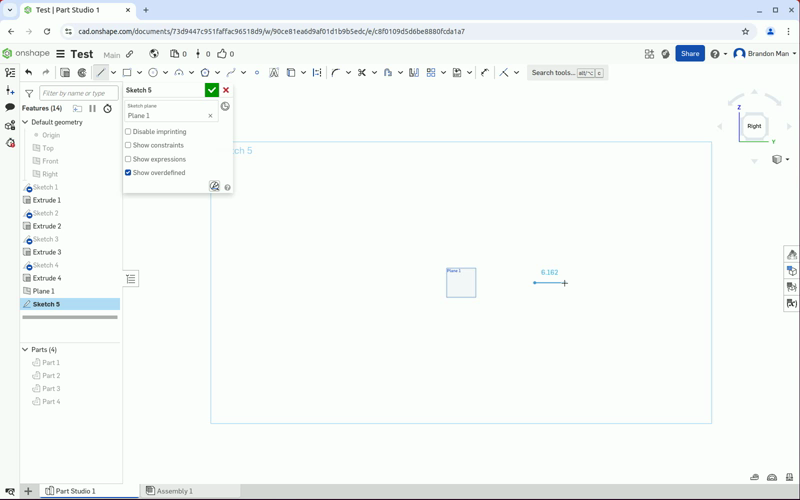
mouse_move(549, 282)
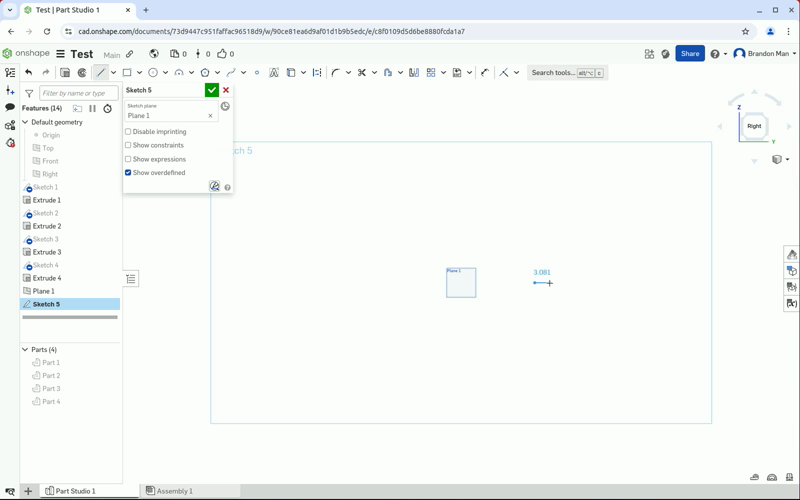
click(549, 282)
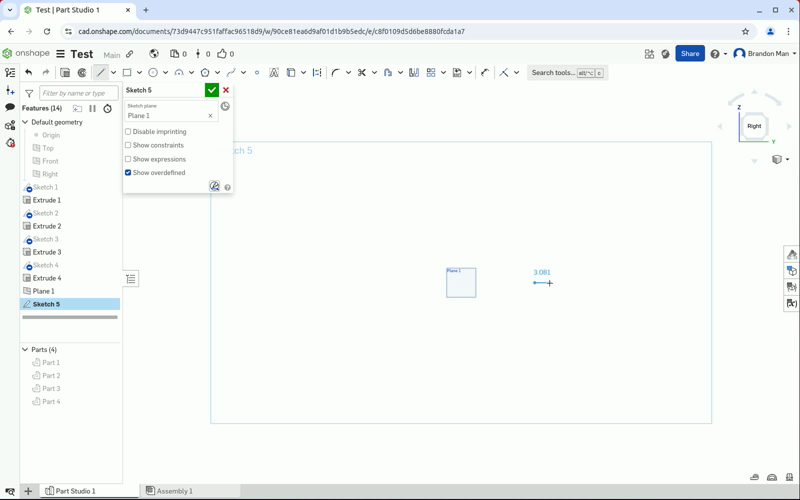
key_up(shift)
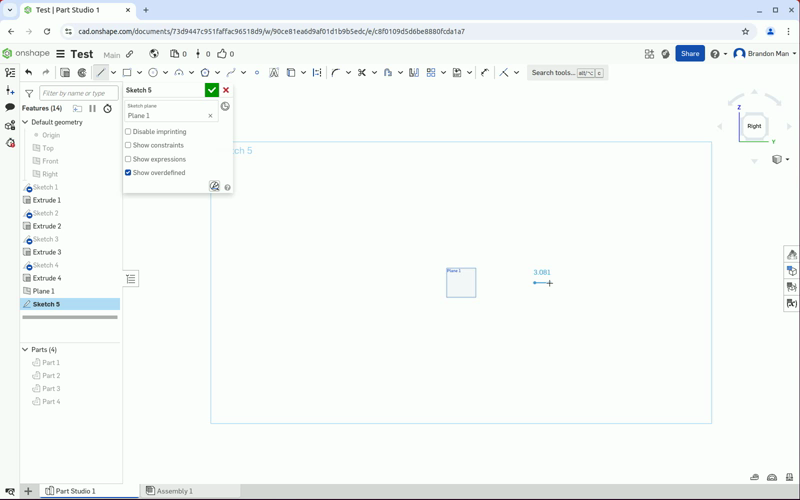
key_down(shift)
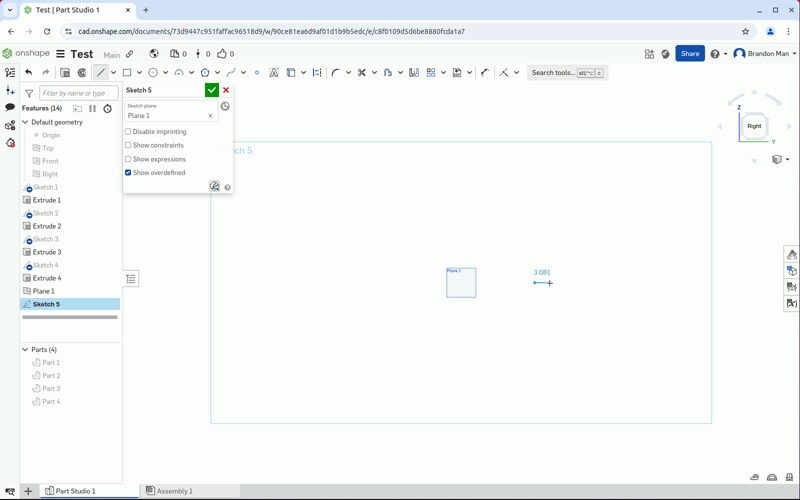
mouse_move(579, 282)
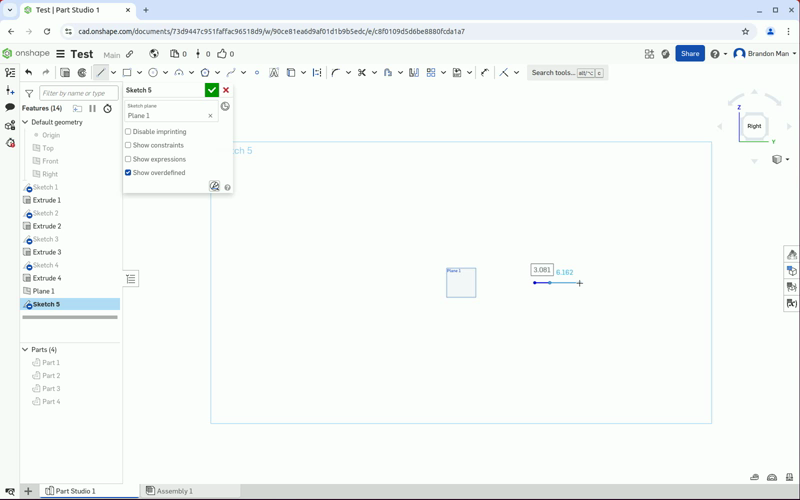
mouse_move(534, 267)
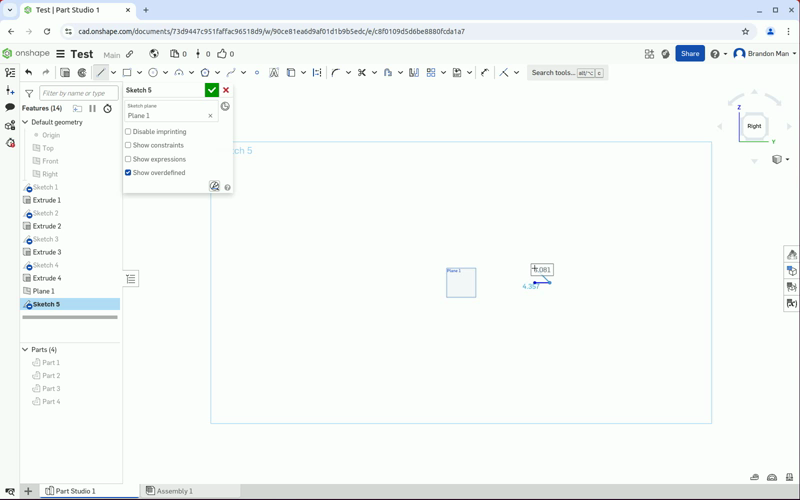
click(534, 267)
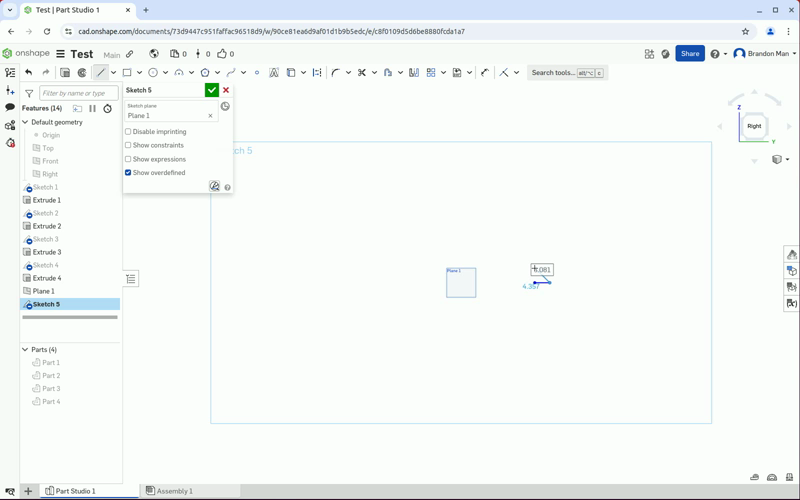
key_up(shift)
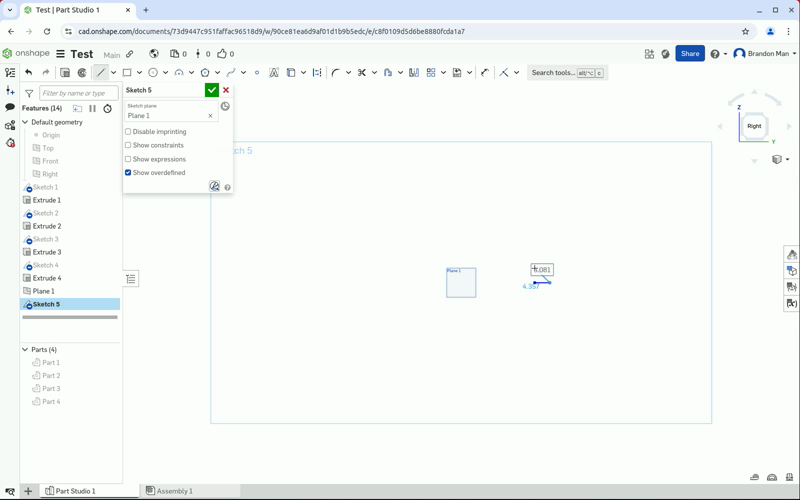
mouse_move(564, 267)
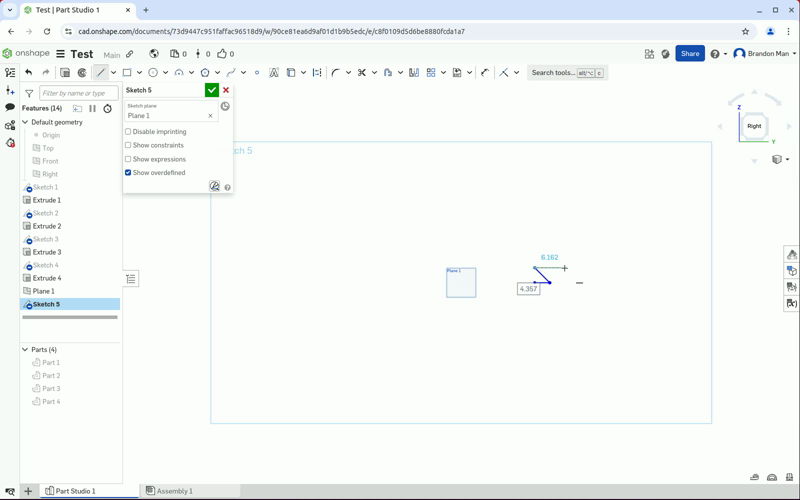
key_down(shift)
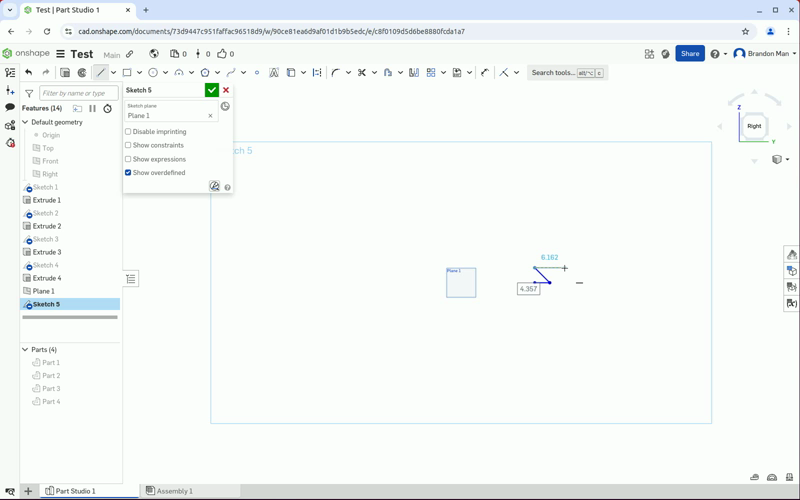
mouse_move(534, 282)
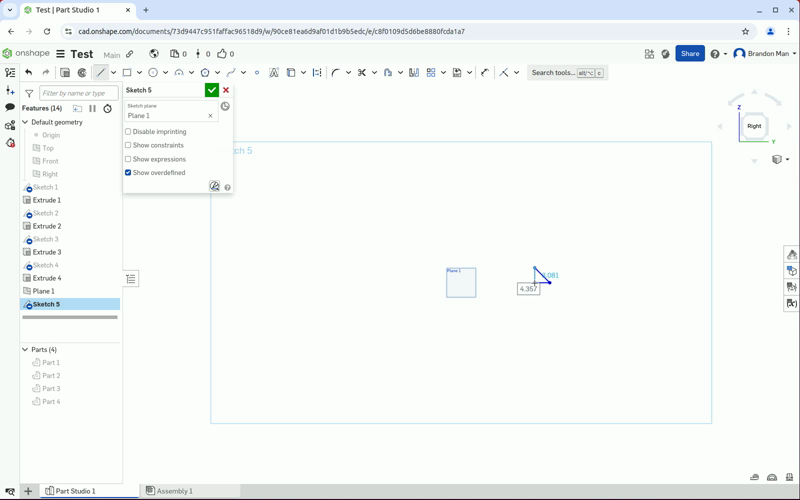
key_up(shift)
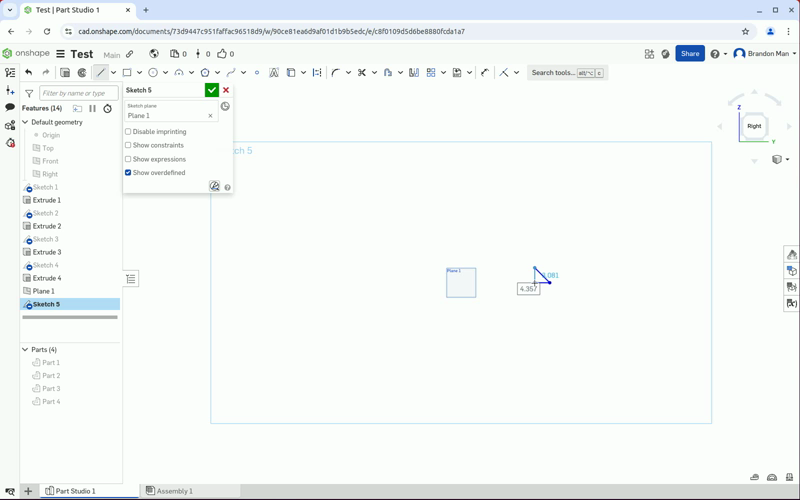
click(534, 282)
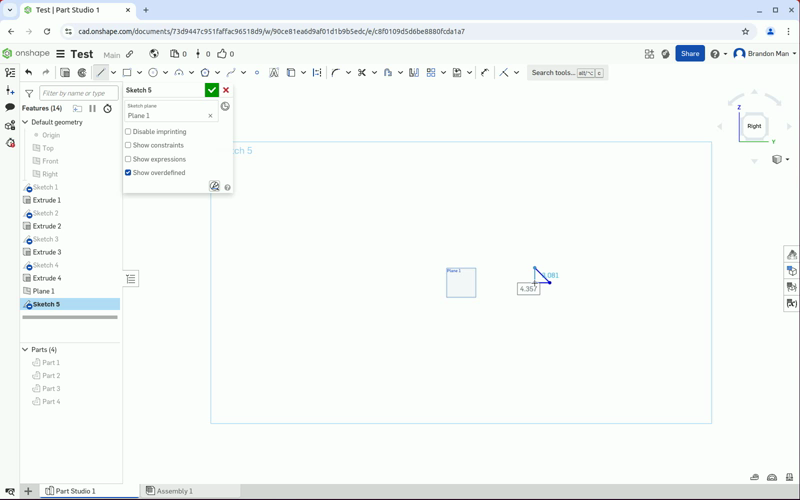
key(esc)
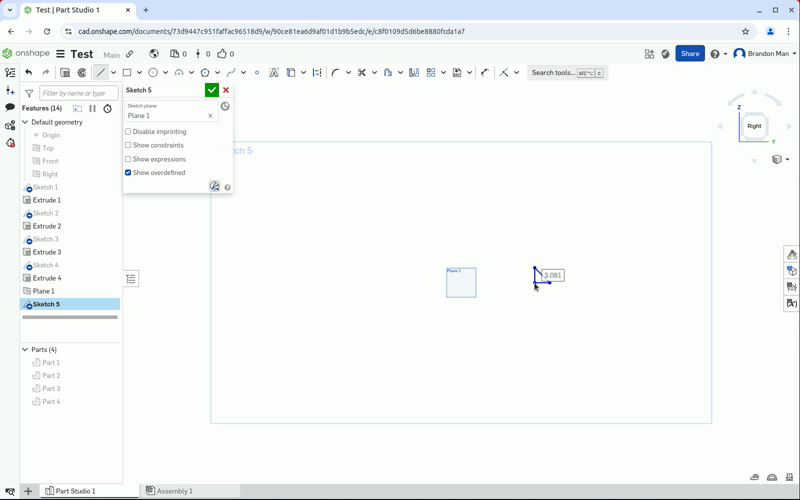
mouse_move(540, 274)
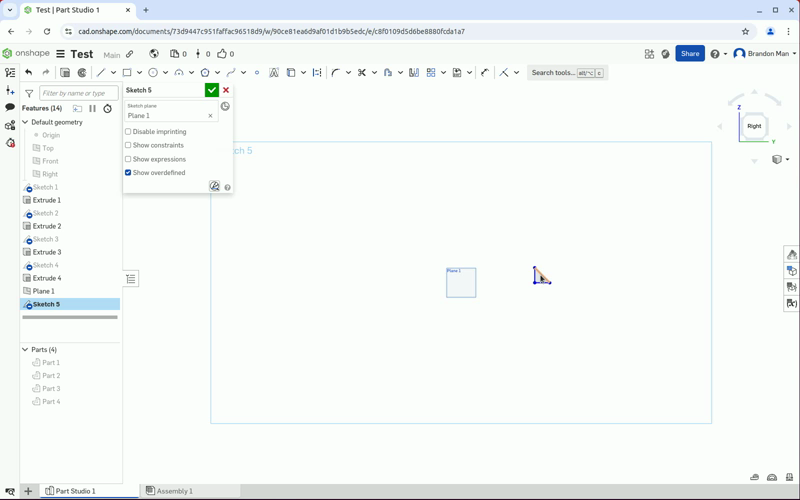
scroll(6)
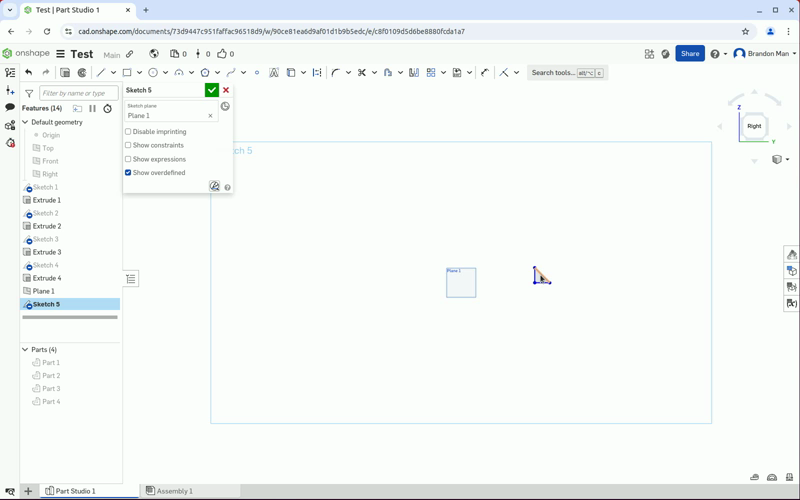
scroll(6)
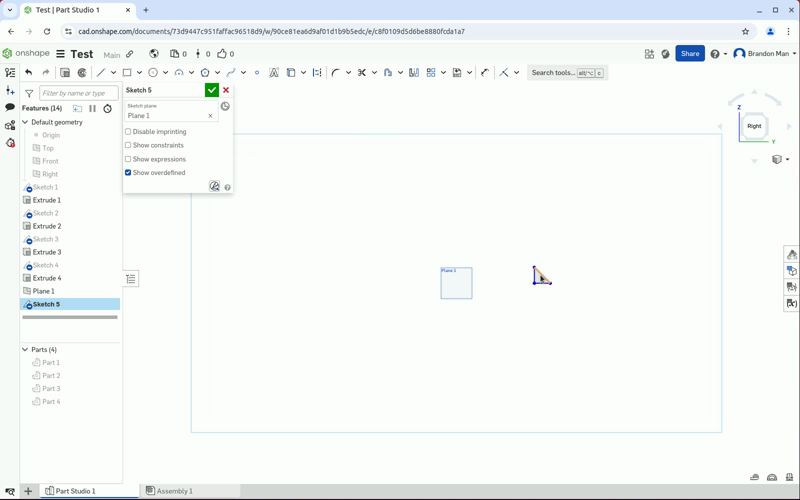
scroll(6)
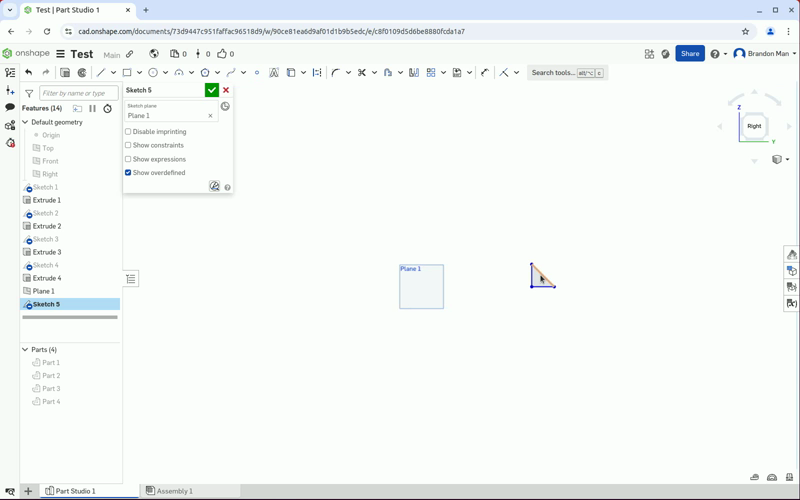
scroll(6)
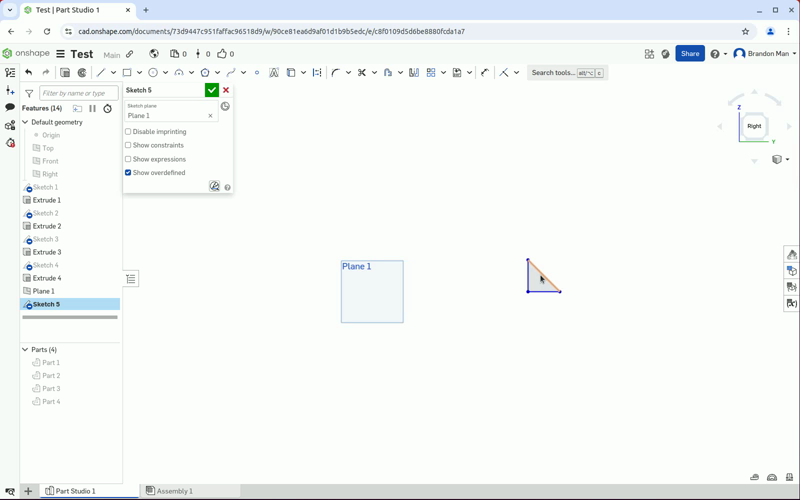
scroll(6)
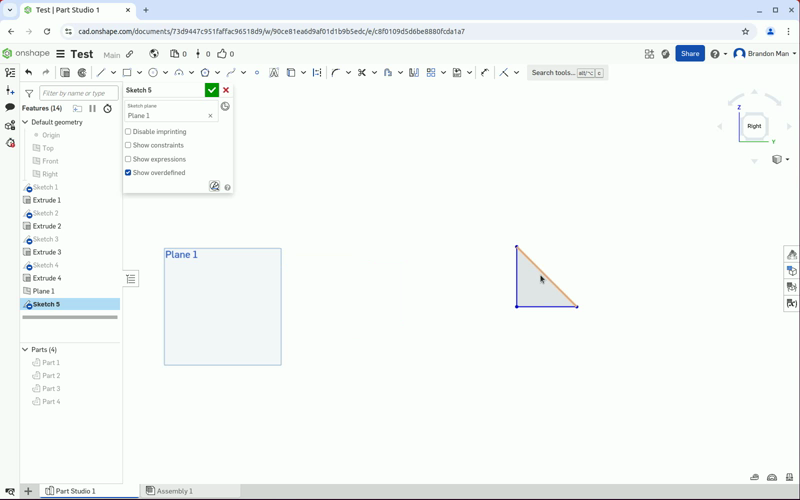
scroll(6)
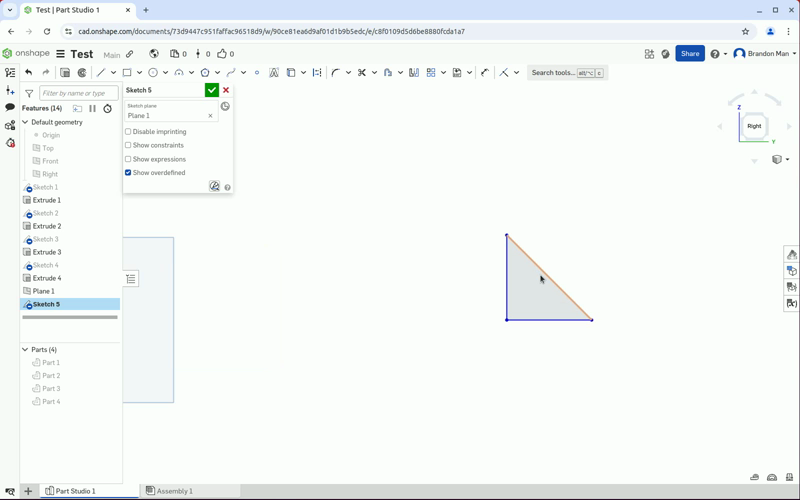
scroll(6)
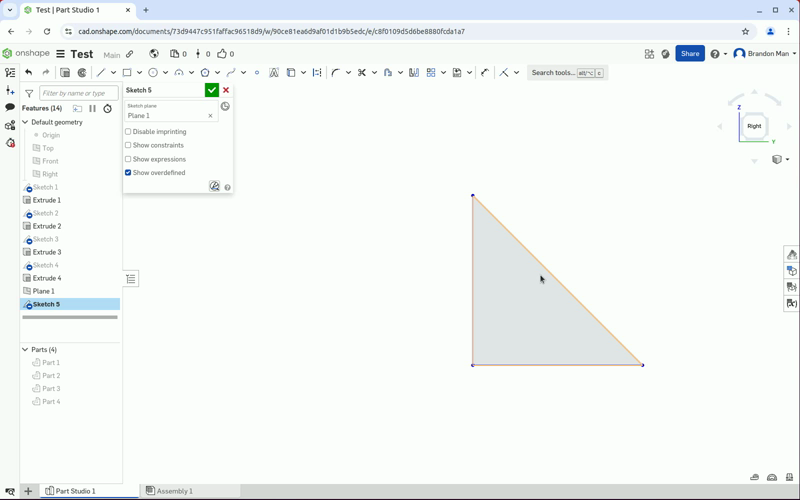
click(540, 274)
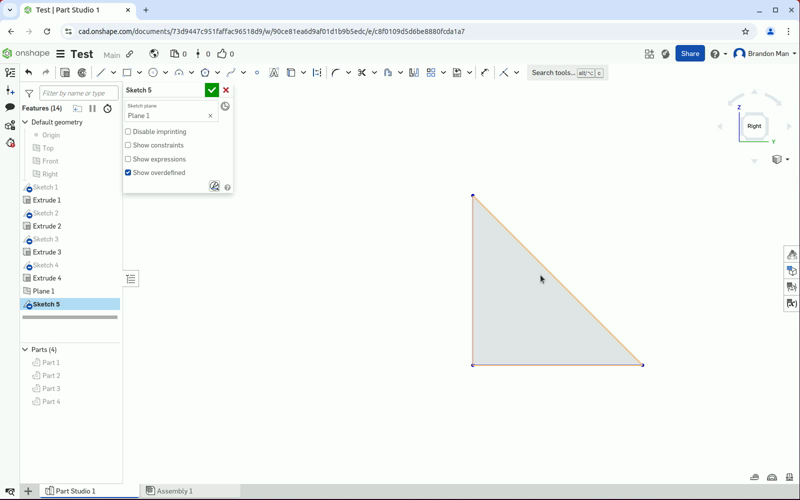
scroll(-6)
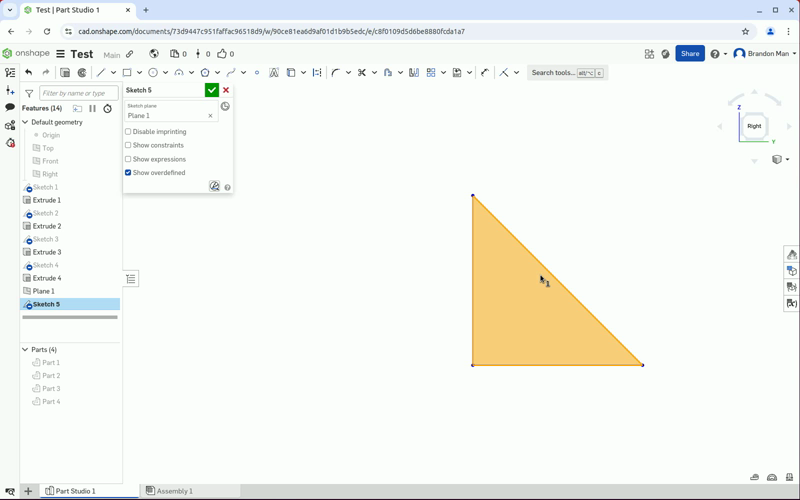
scroll(-6)
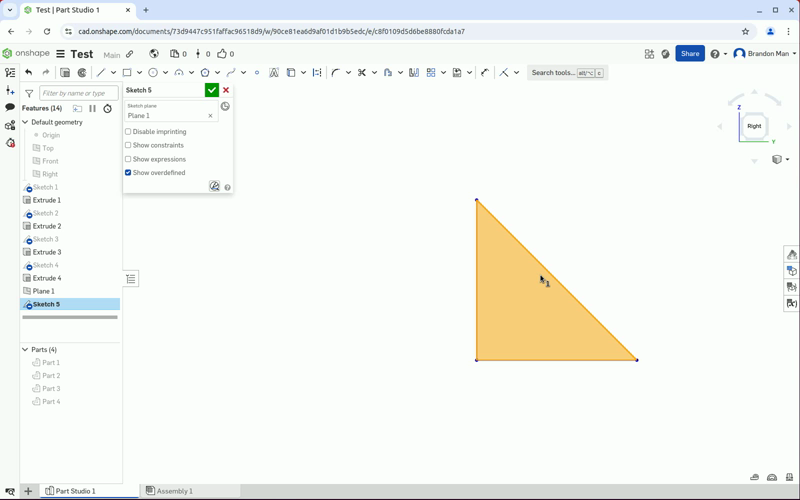
scroll(-6)
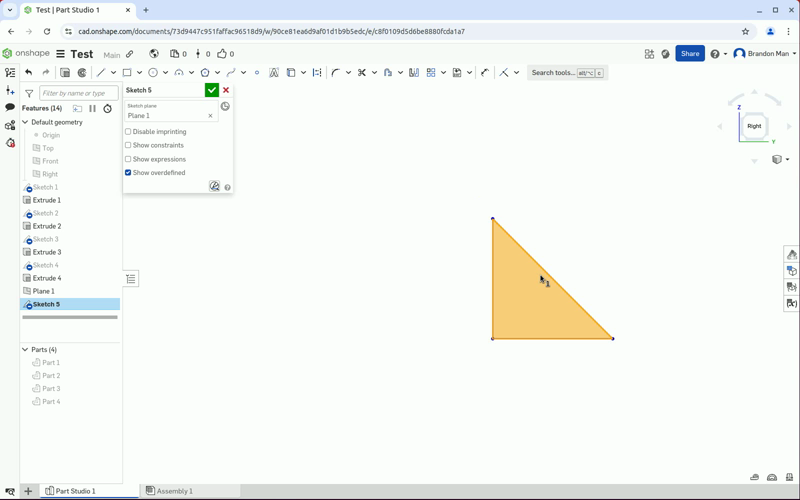
scroll(-6)
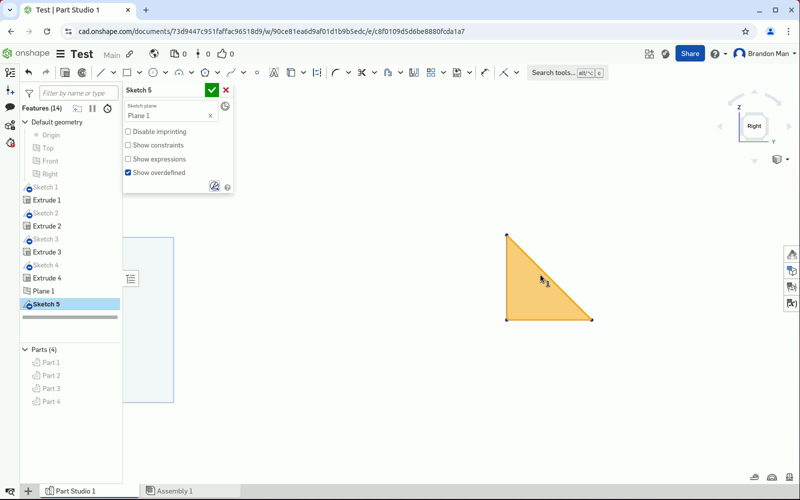
scroll(-6)
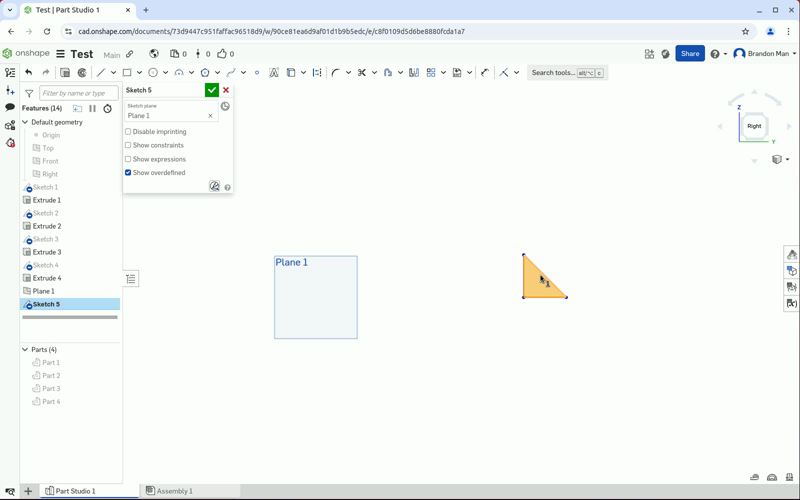
scroll(-6)
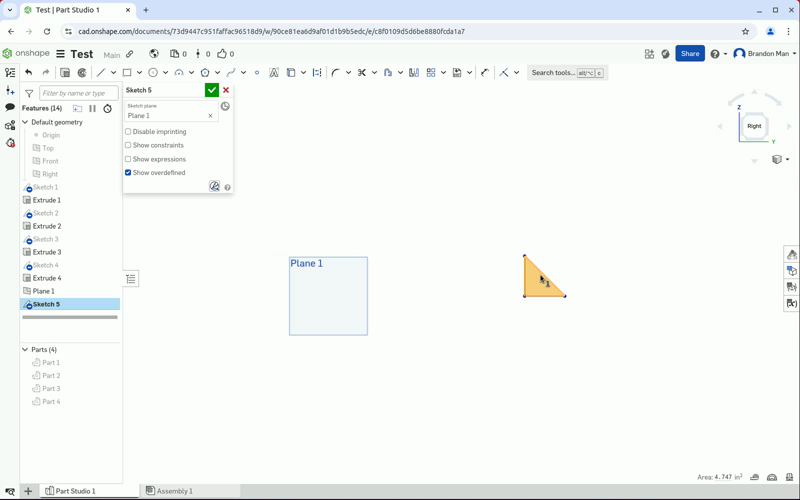
scroll(-6)
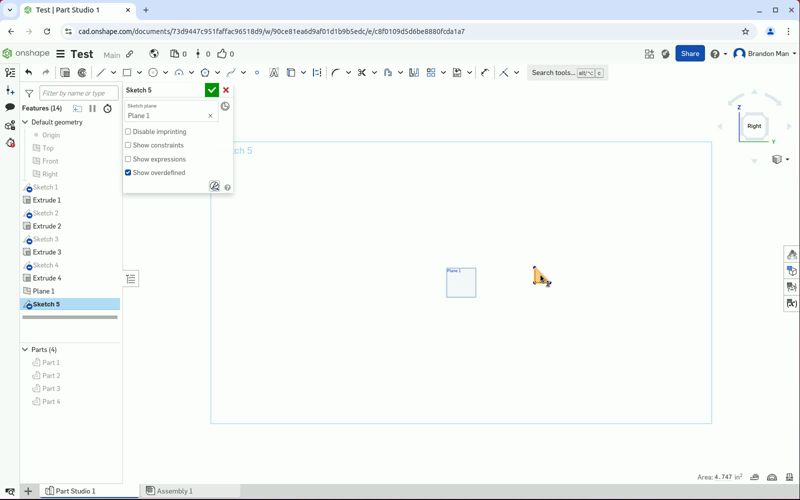
mouse_move(73, 352)
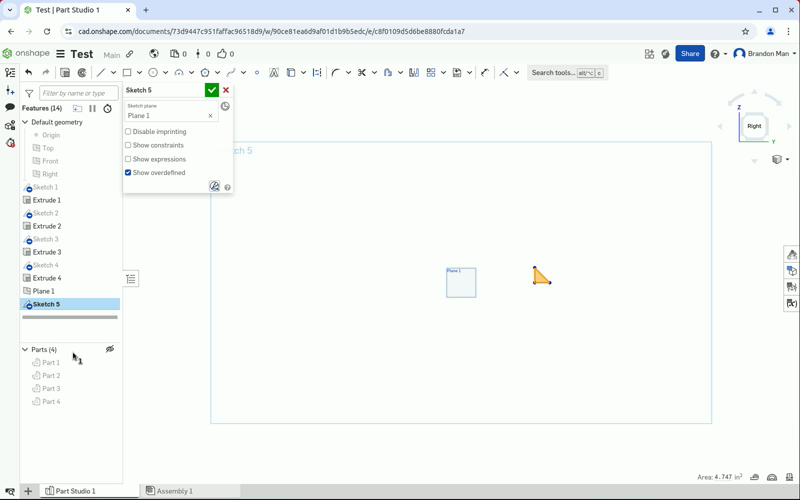
key(shift+y)
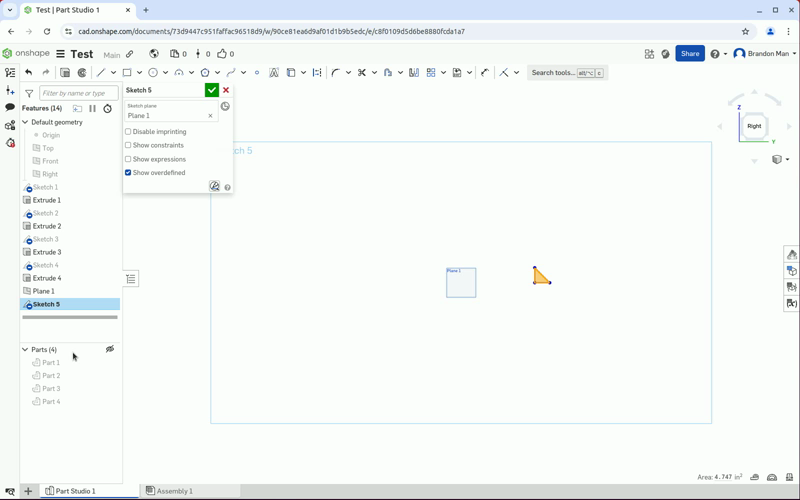
key(shift+e)
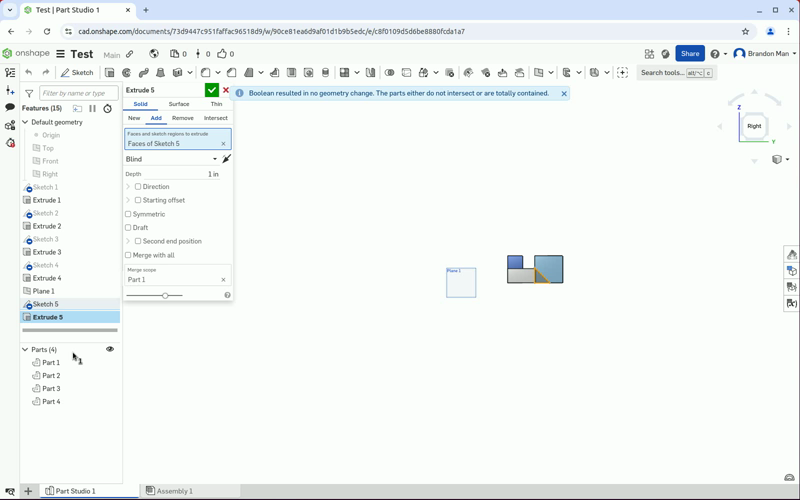
mouse_move(143, 106)
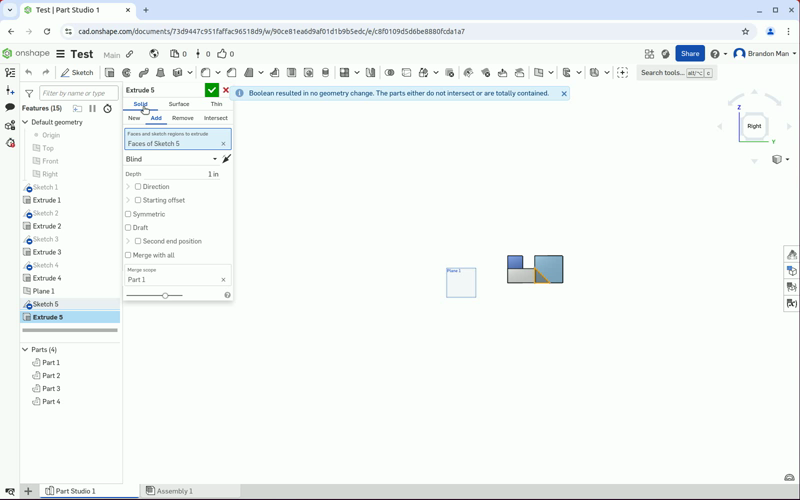
click(143, 106)
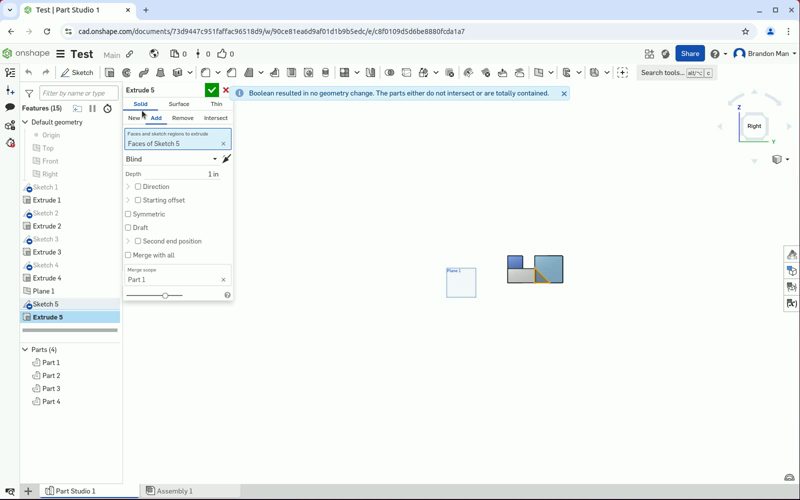
mouse_move(137, 120)
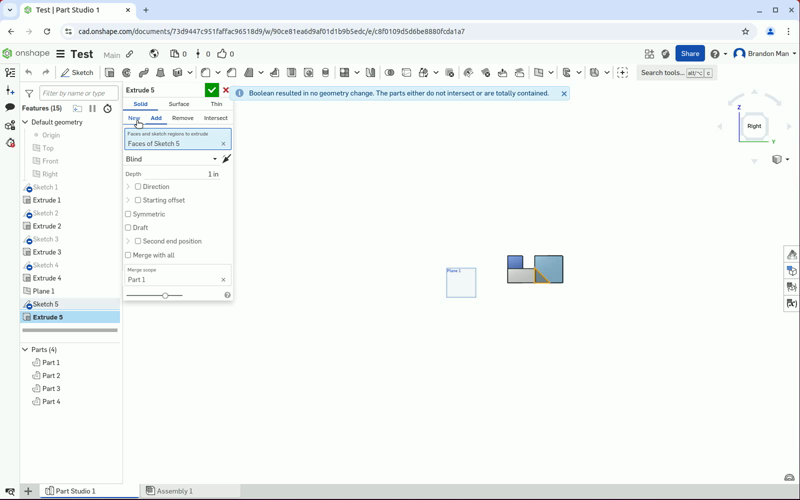
click(137, 120)
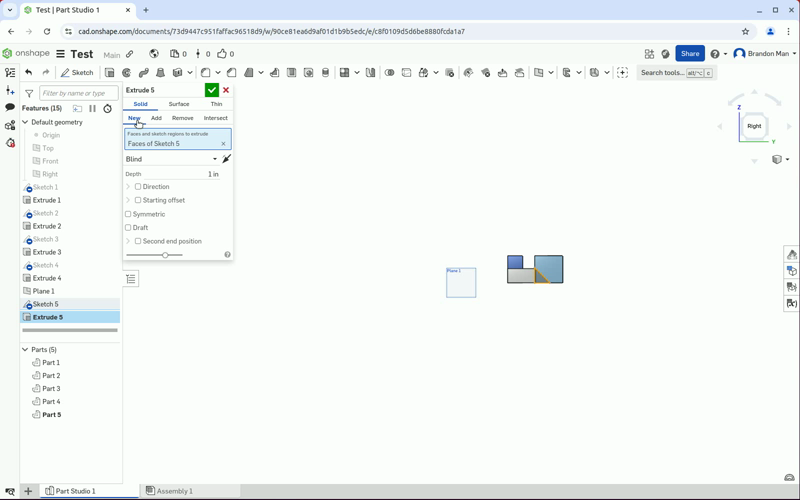
key(tab, 4)
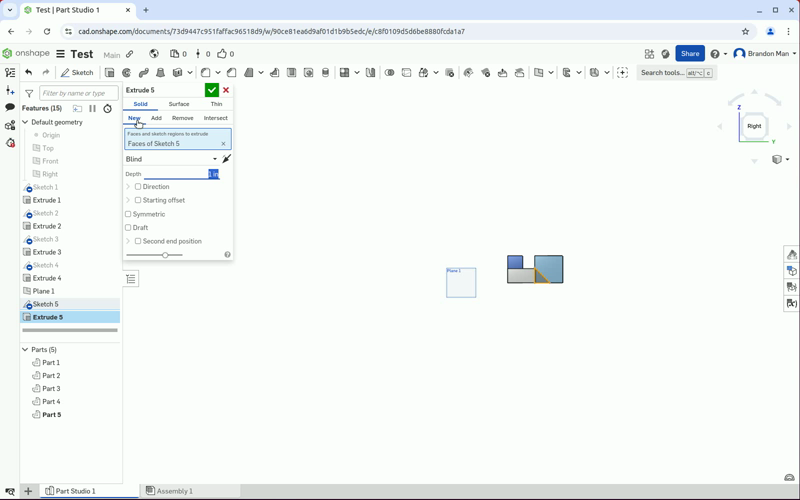
text(2.889)
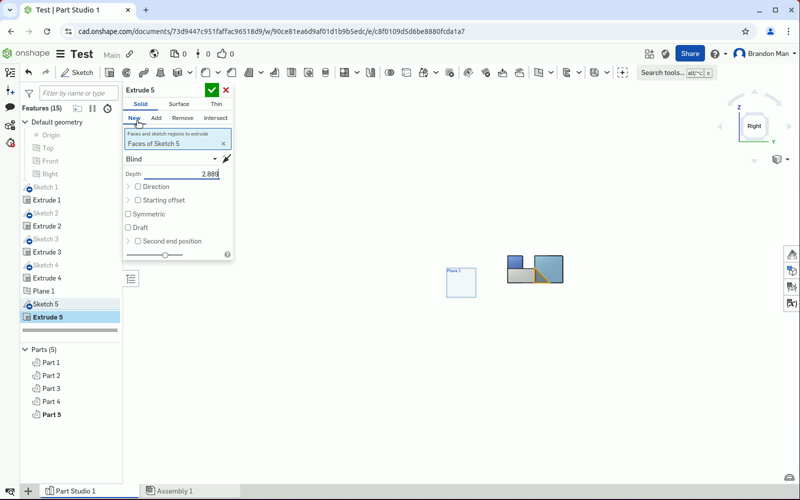
key(enter)
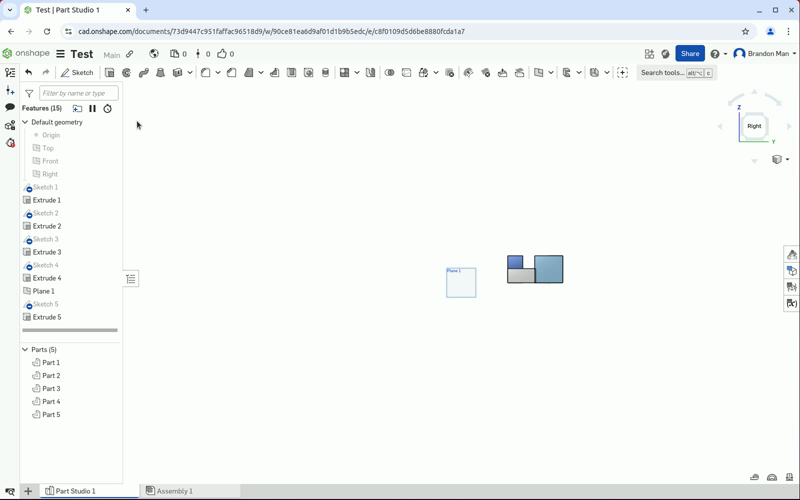
key(shift+h)
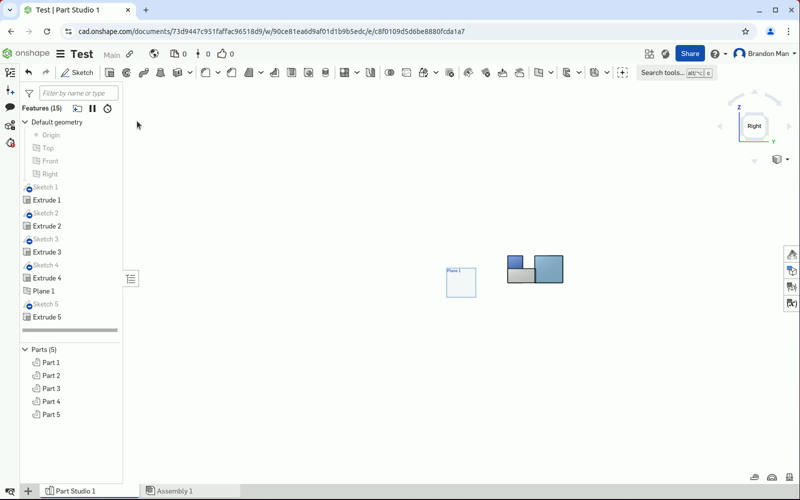
key(shift+h)
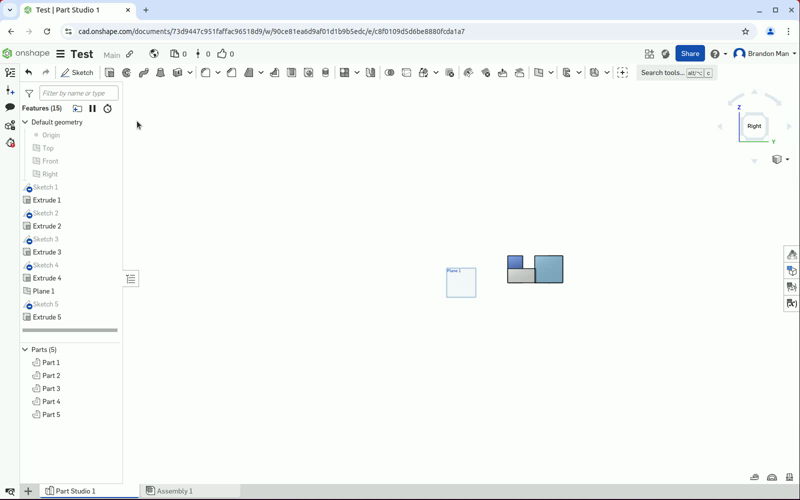
mouse_move(73, 189)
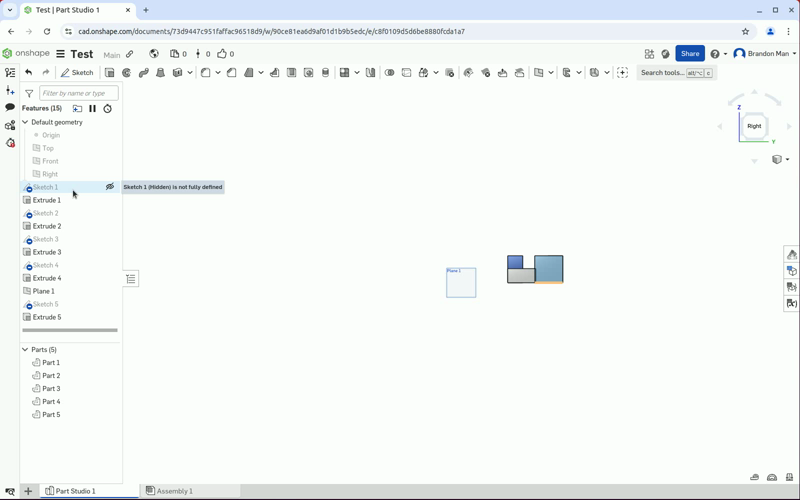
click(73, 189)
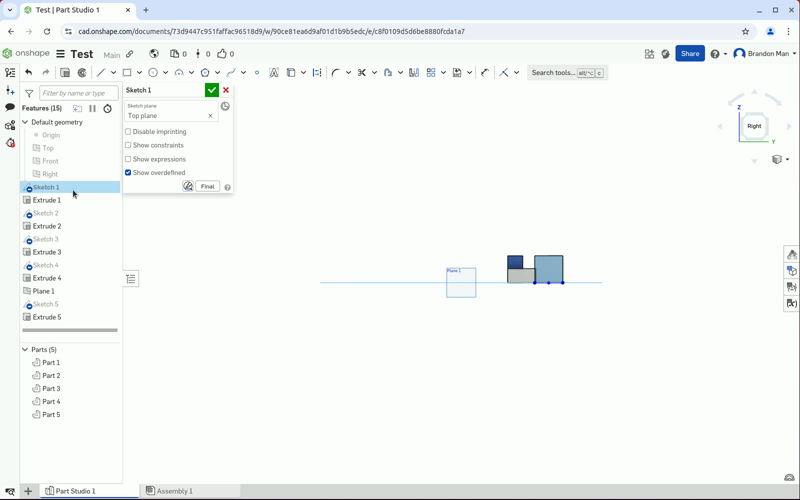
mouse_move(229, 92)
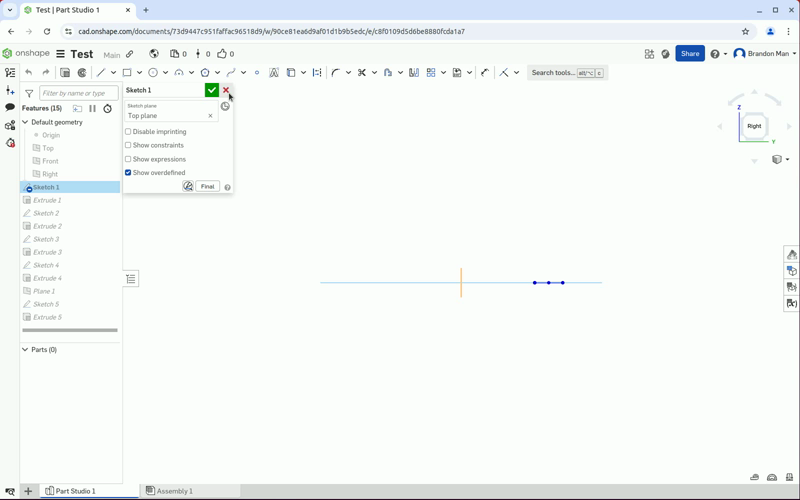
click(229, 92)
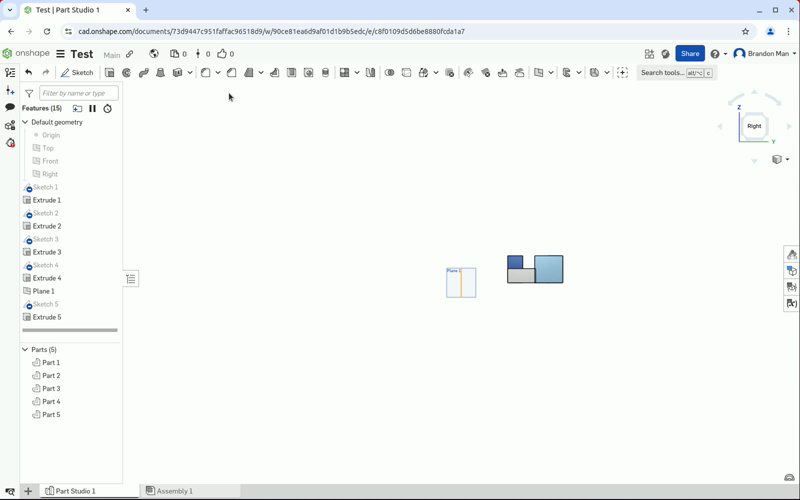
mouse_move(73, 352)
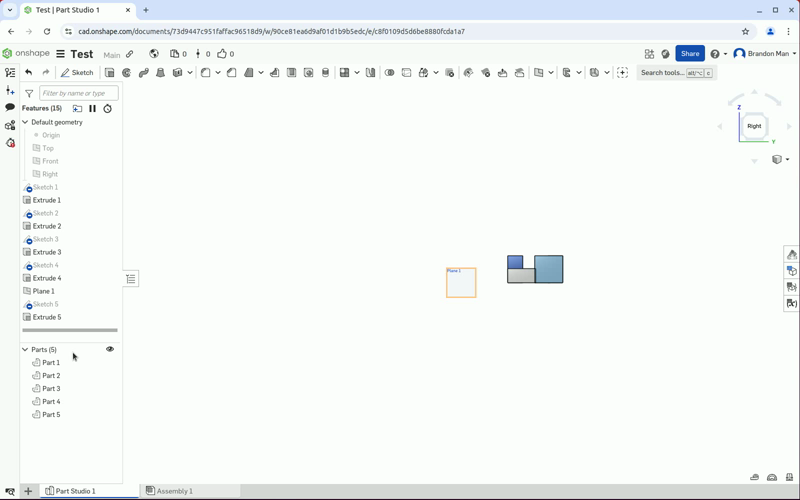
key(y)
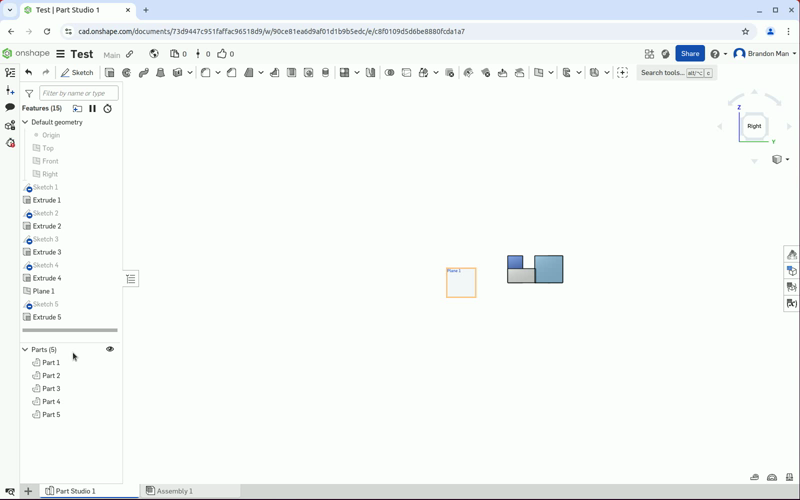
key(shift+p)
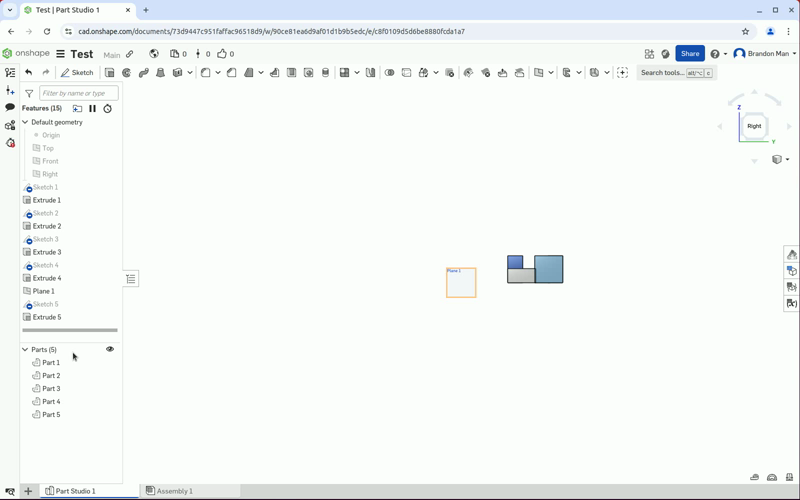
key(space)
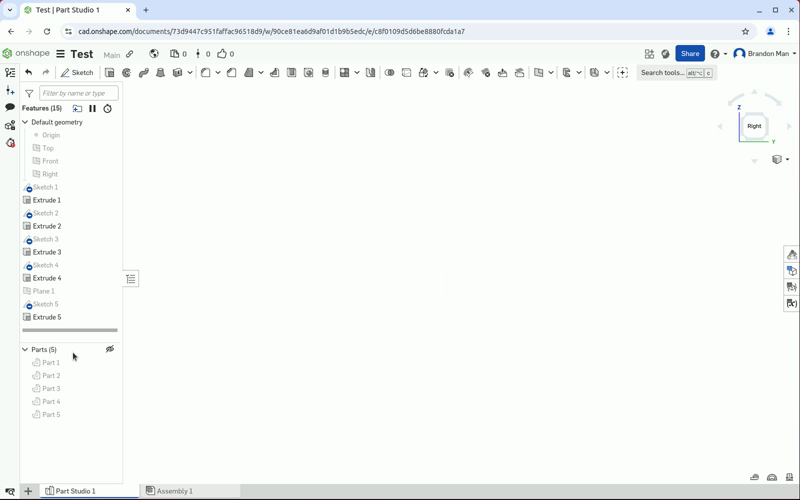
key_down(shift)
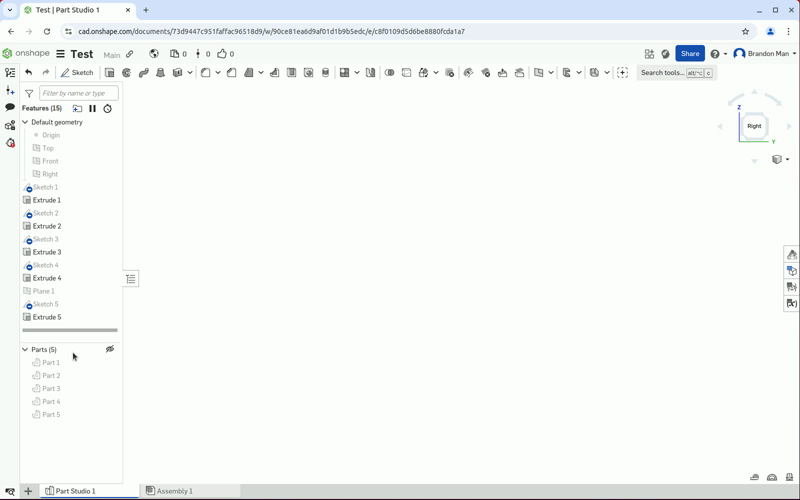
key(right)
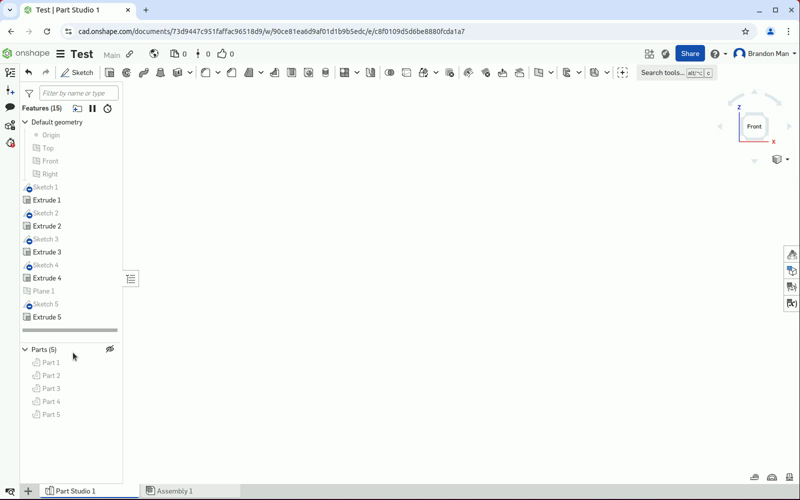
key_up(shift)
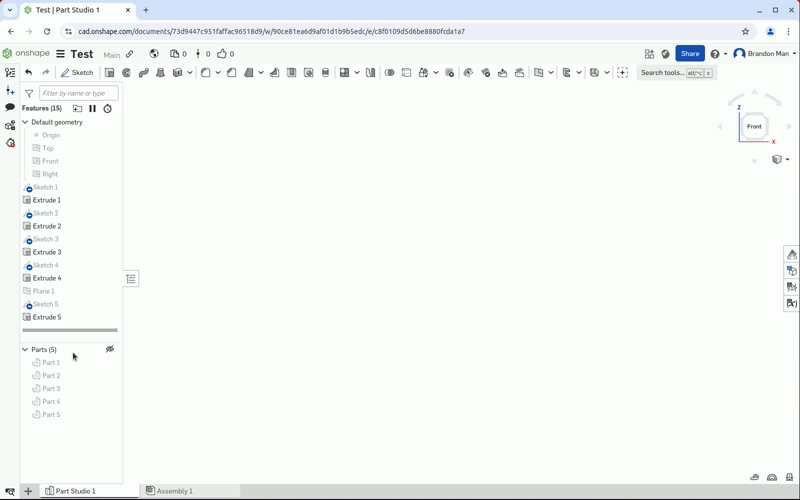
key(space)
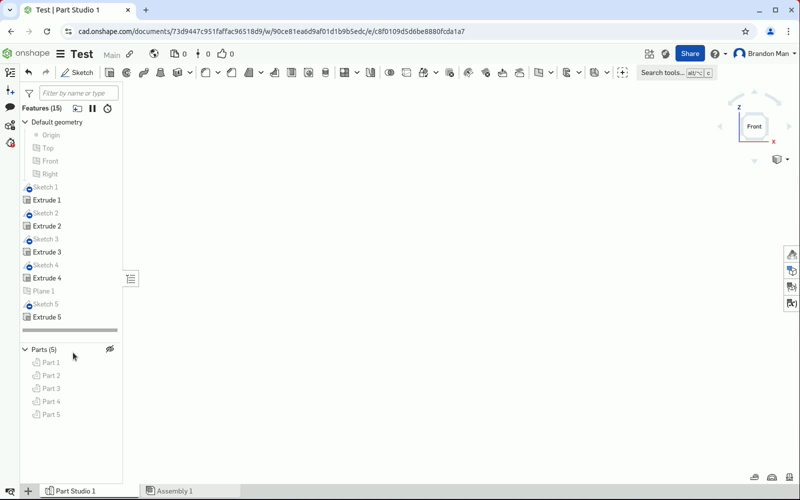
key_down(shift)
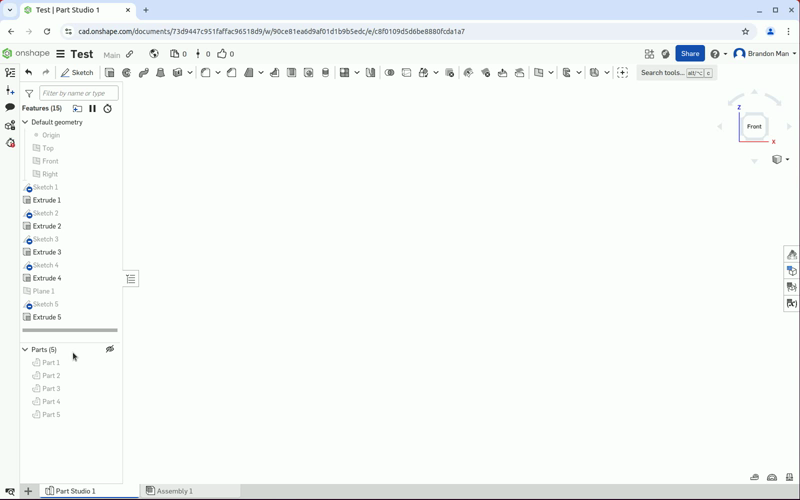
key(down)
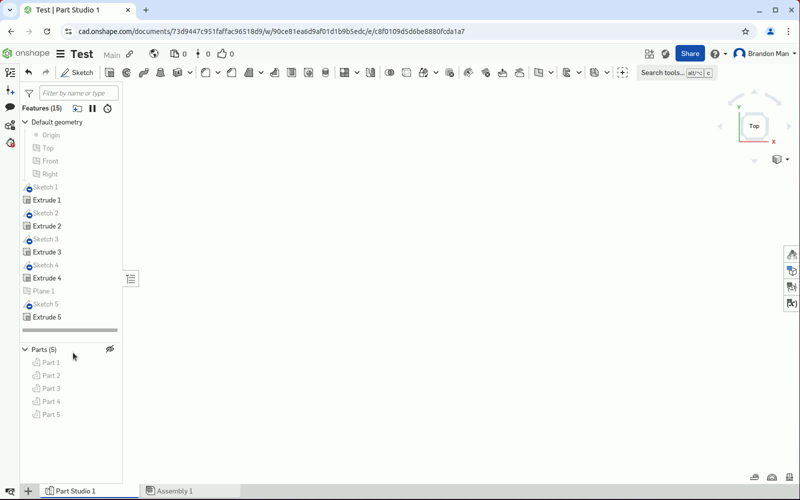
key_up(shift)
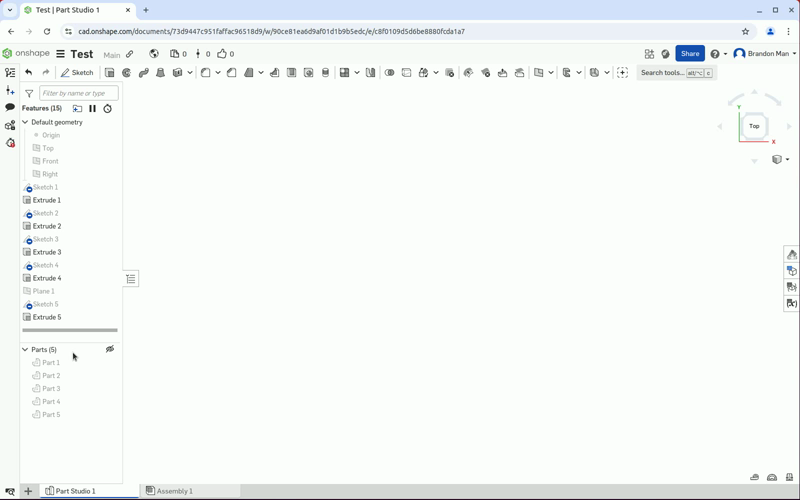
mouse_move(73, 352)
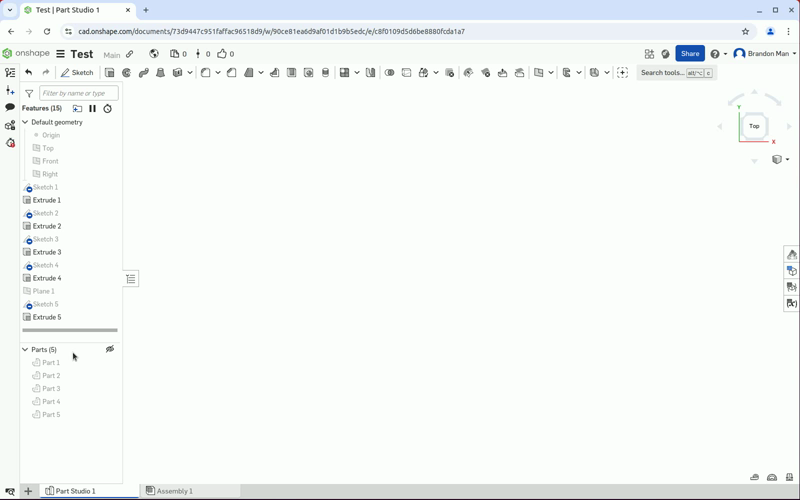
key(shift+y)
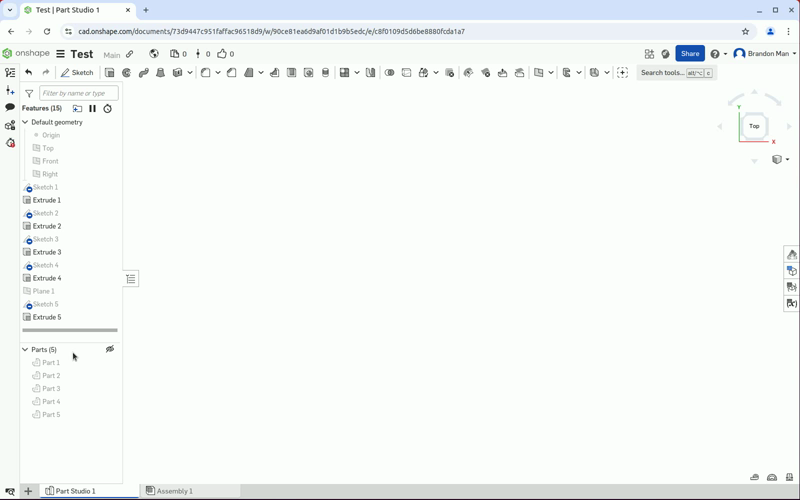
key(shift+s)
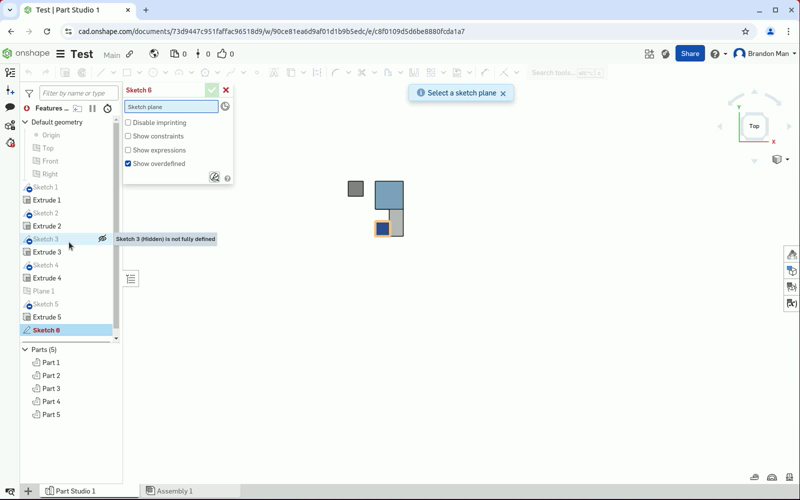
scroll(3)
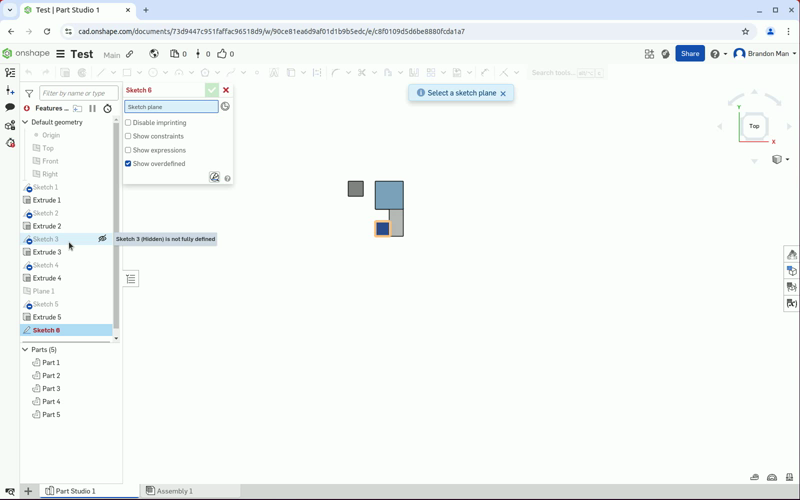
mouse_move(69, 150)
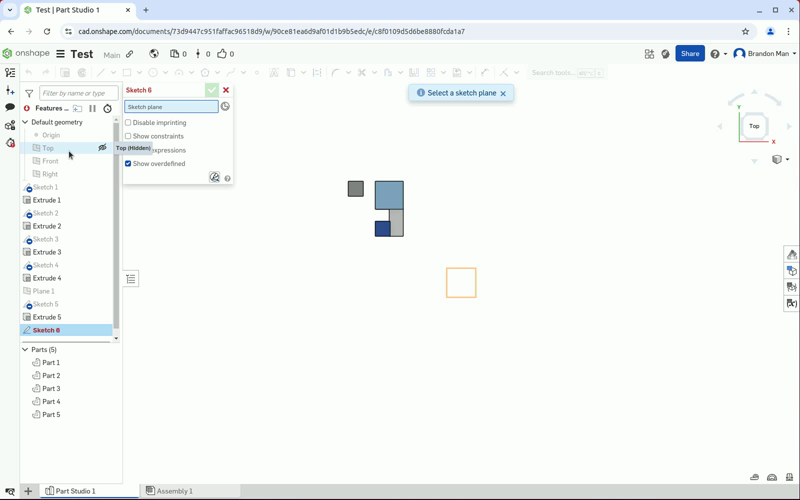
click(69, 150)
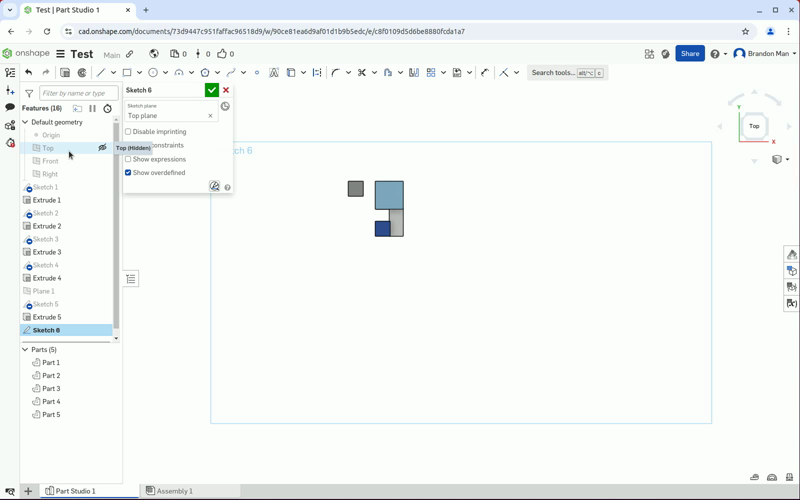
mouse_move(73, 352)
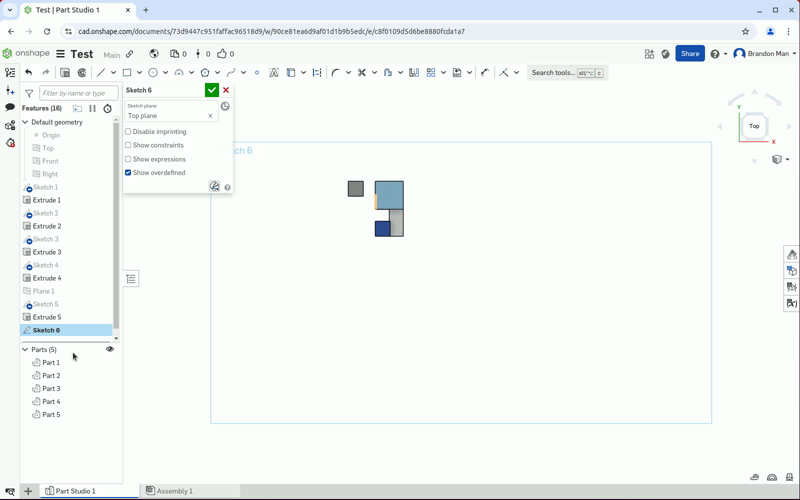
key(y)
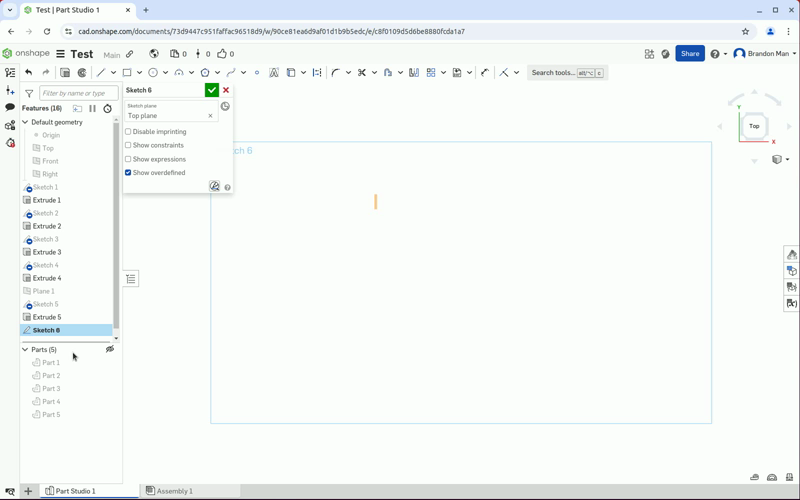
key(l)
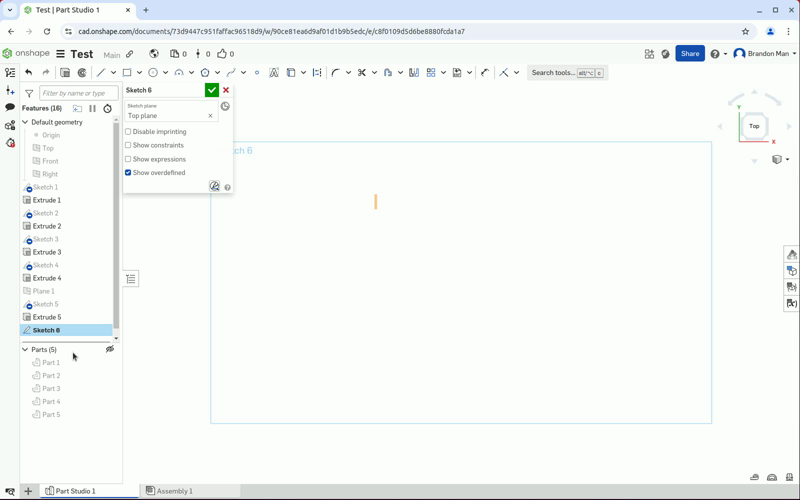
key_down(shift)
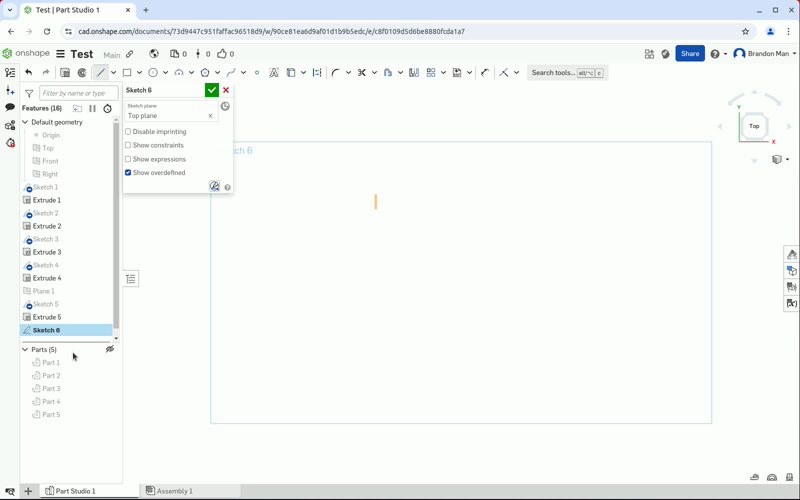
mouse_move(375, 223)
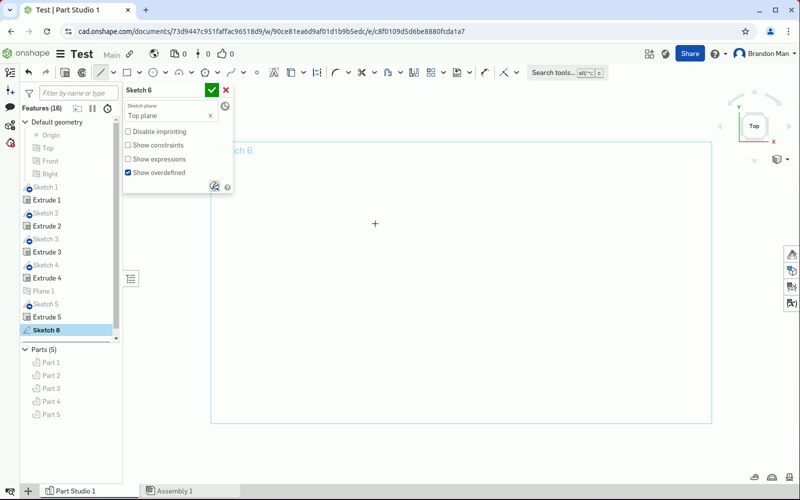
click(375, 223)
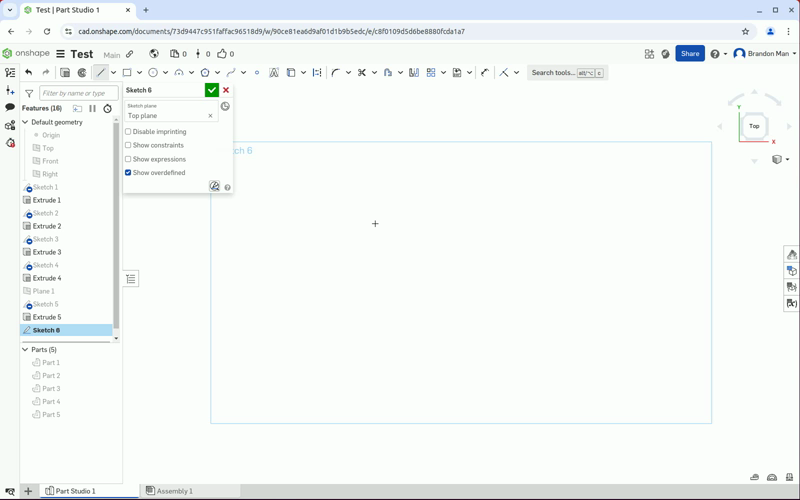
key_up(shift)
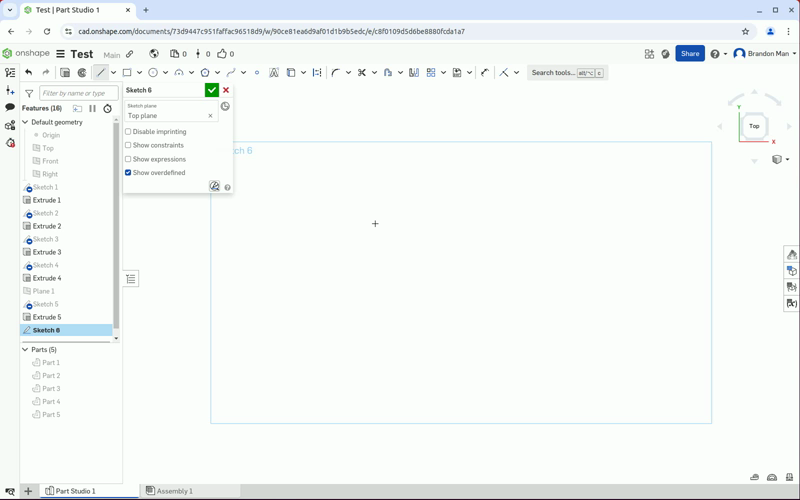
key_down(shift)
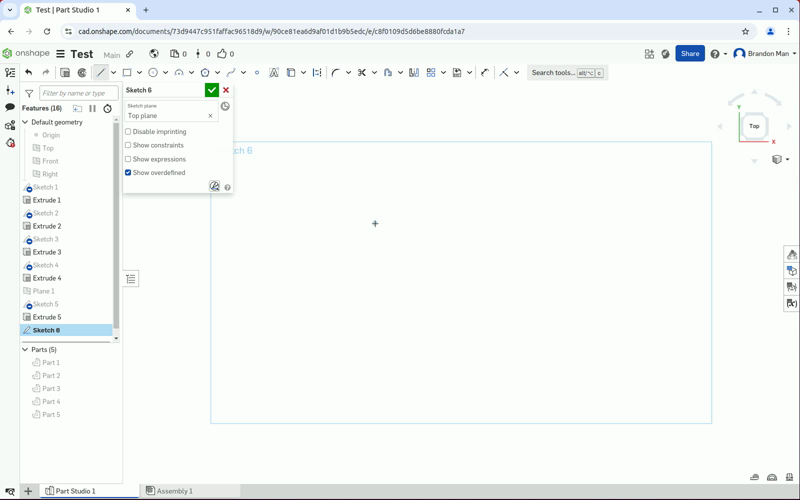
mouse_move(405, 223)
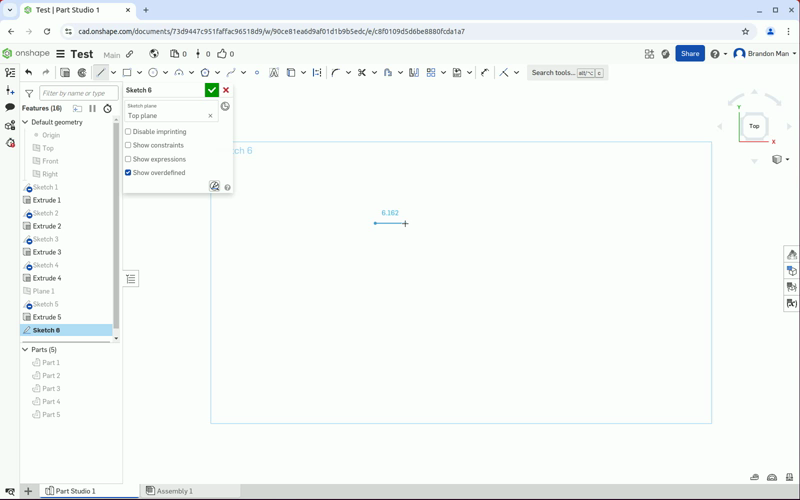
mouse_move(390, 223)
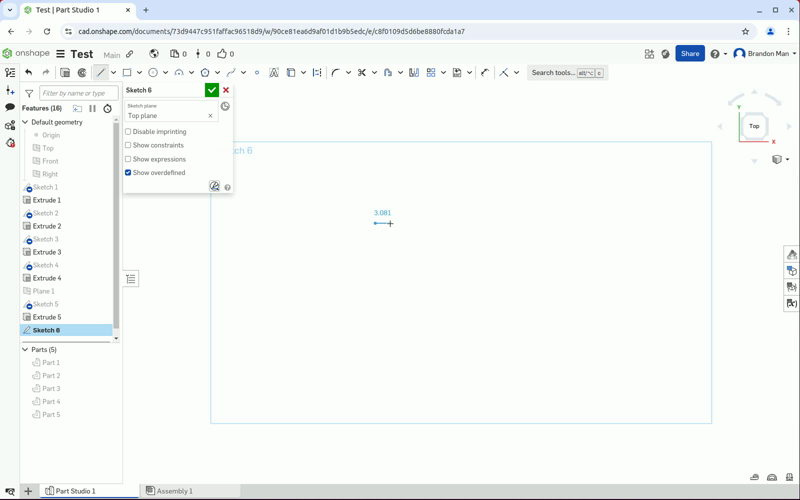
click(390, 223)
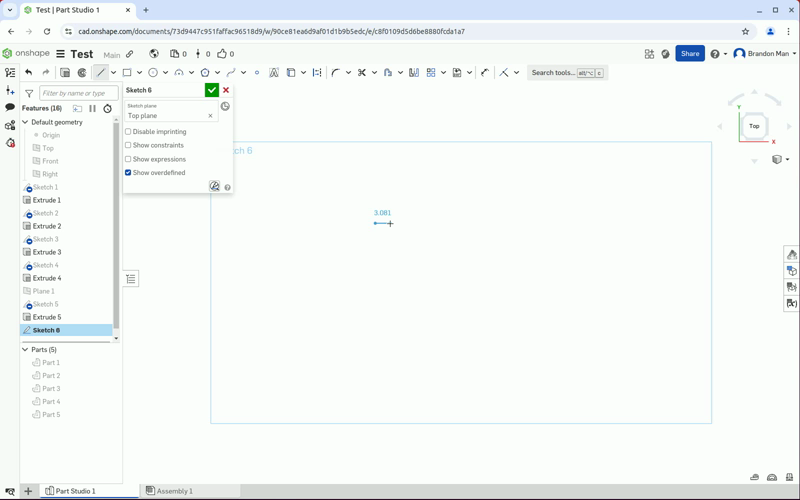
key_up(shift)
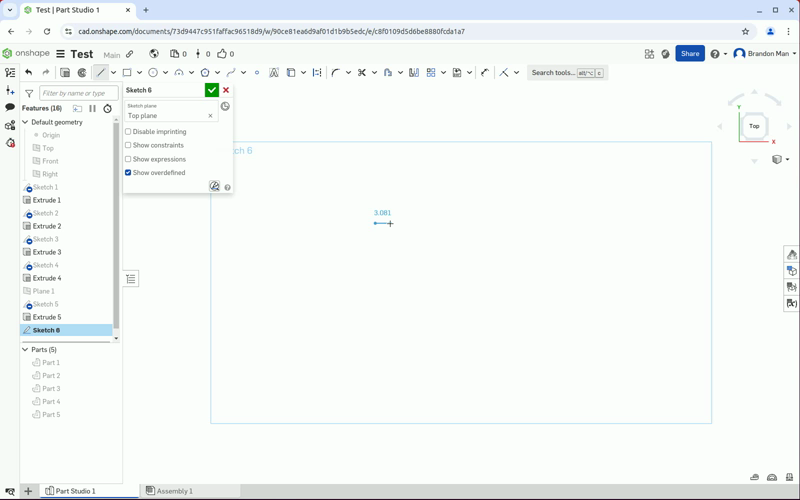
key_down(shift)
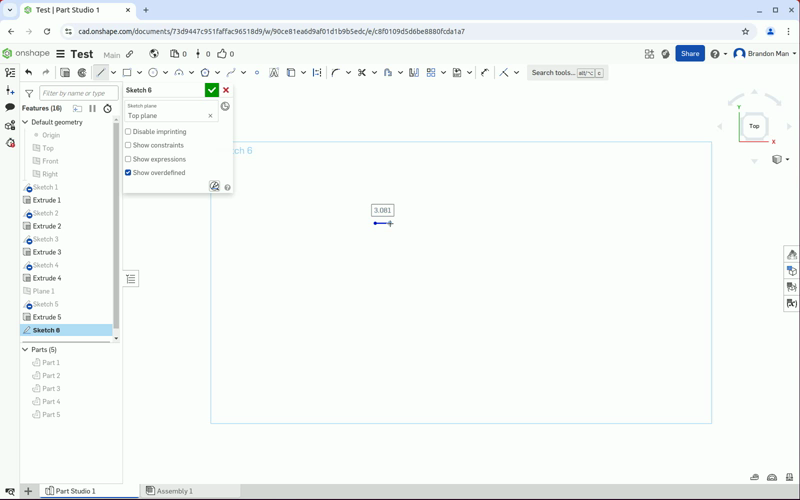
mouse_move(420, 223)
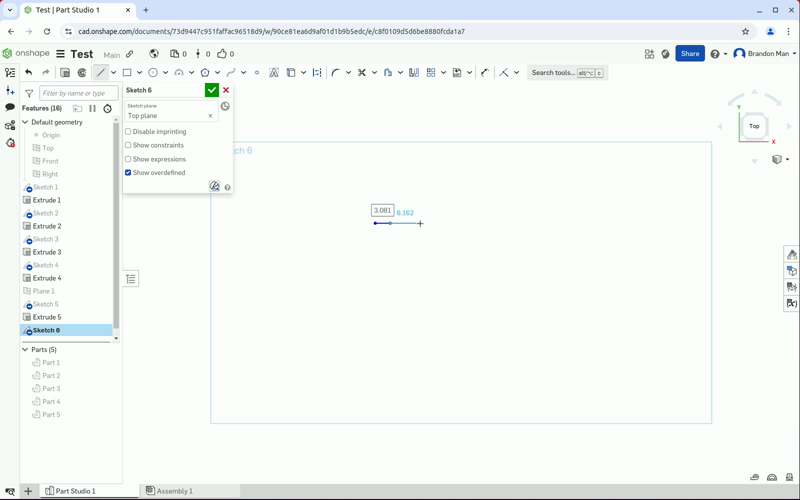
mouse_move(390, 208)
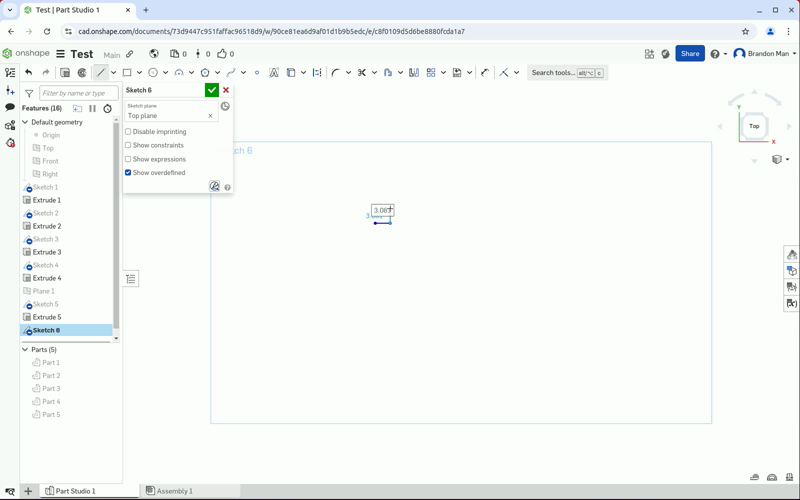
click(390, 208)
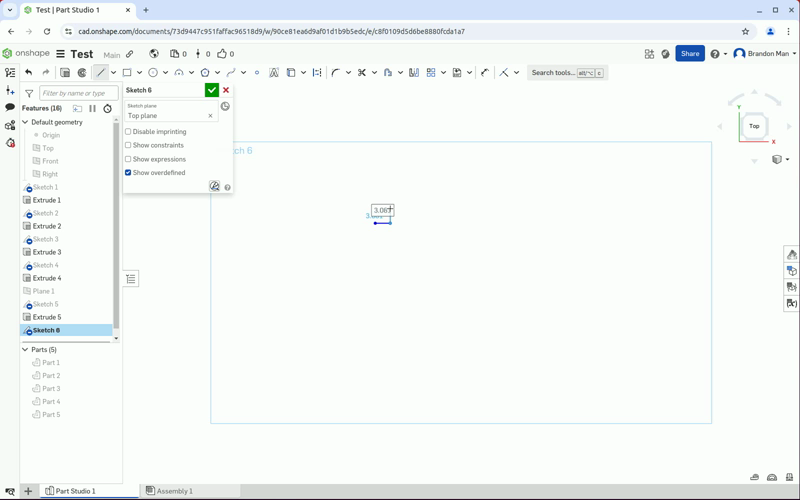
key_up(shift)
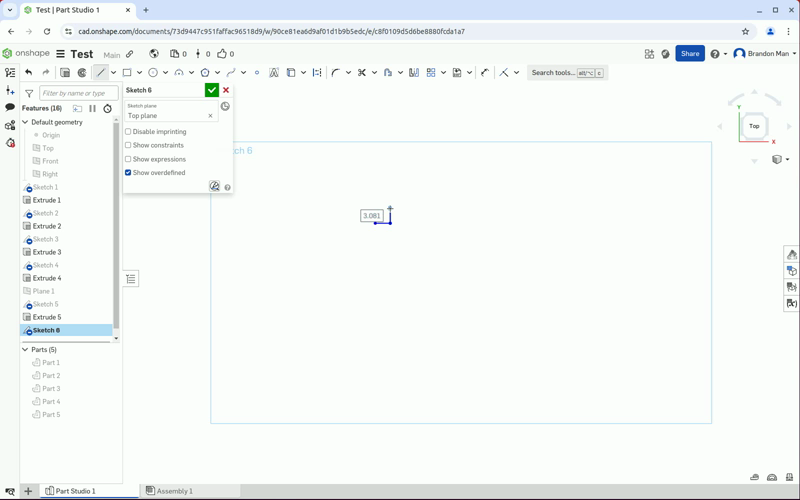
key_down(shift)
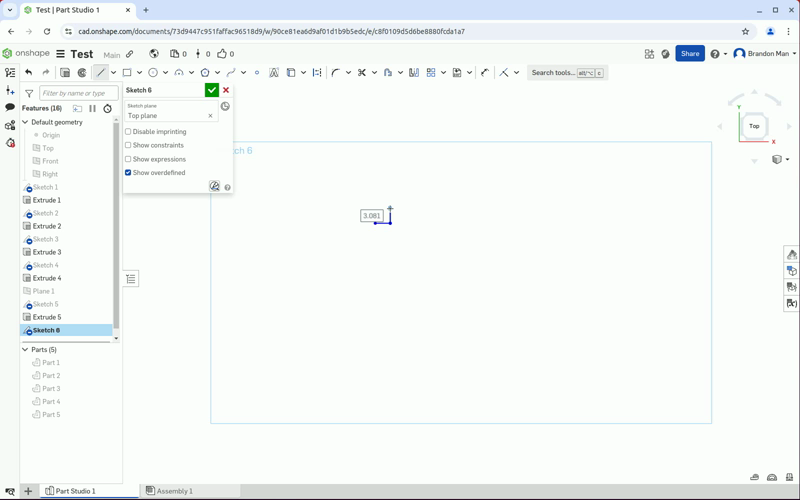
mouse_move(420, 208)
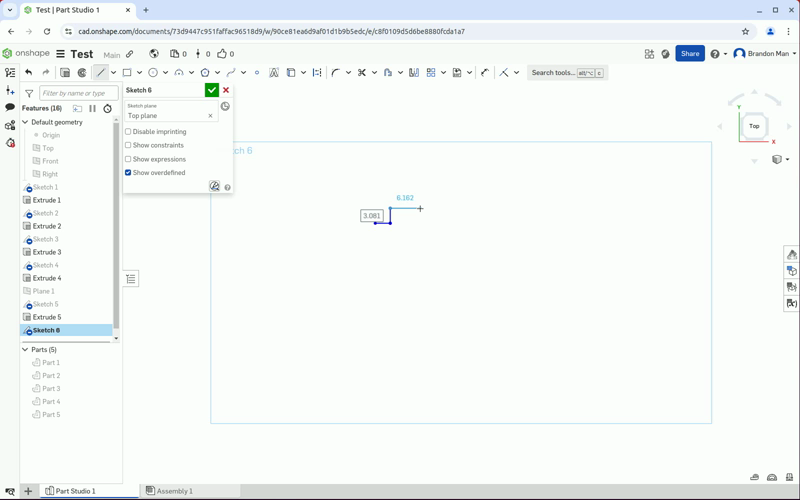
mouse_move(375, 208)
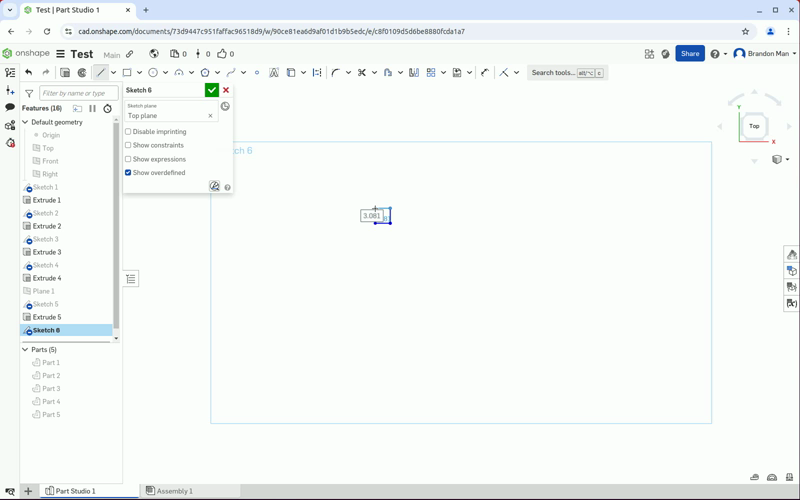
click(375, 208)
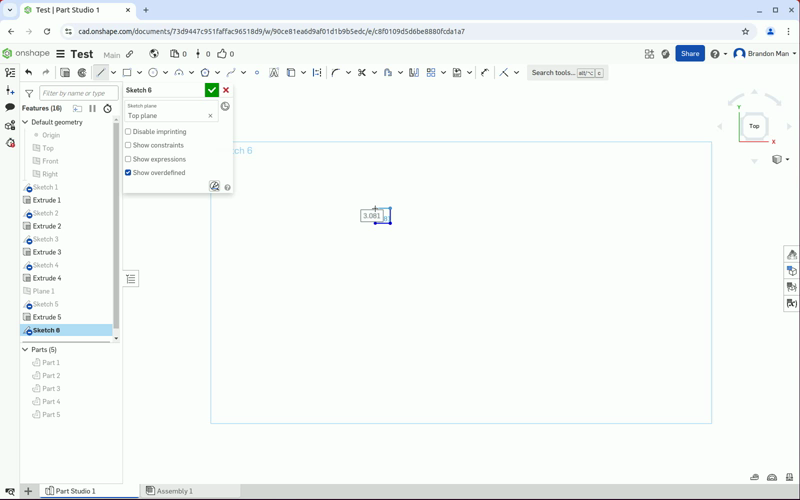
key_up(shift)
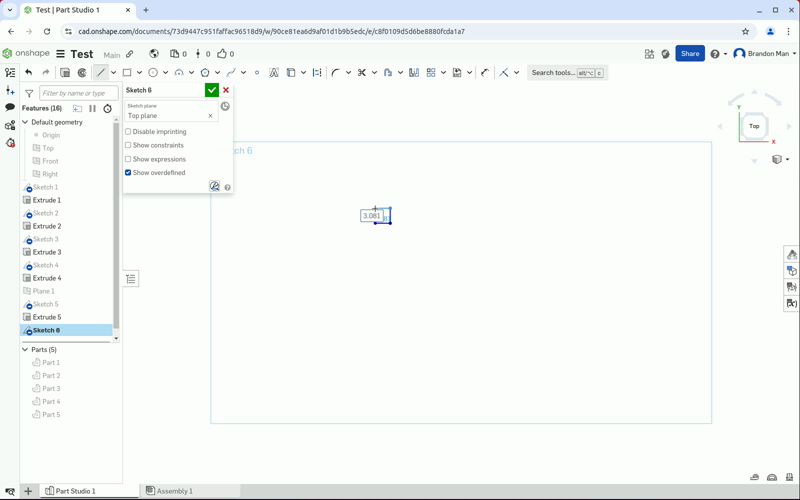
mouse_move(405, 208)
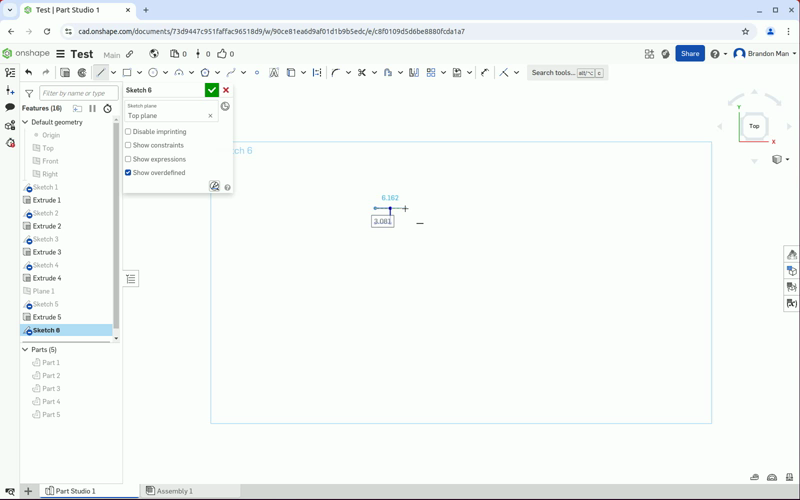
key_down(shift)
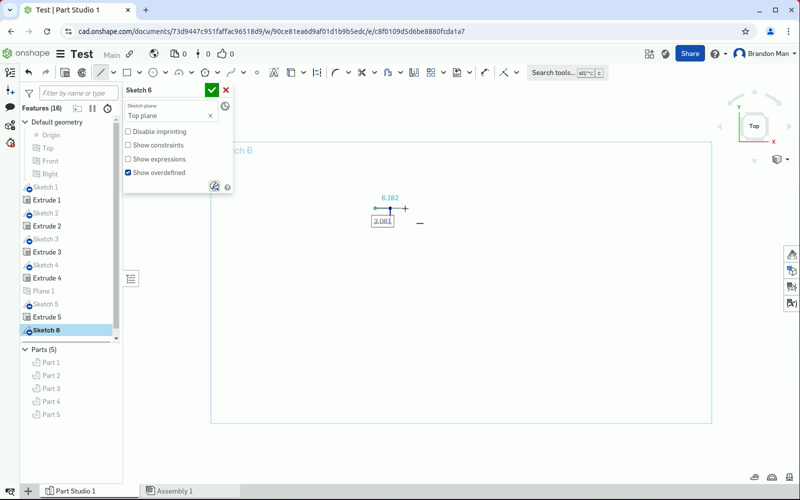
mouse_move(375, 223)
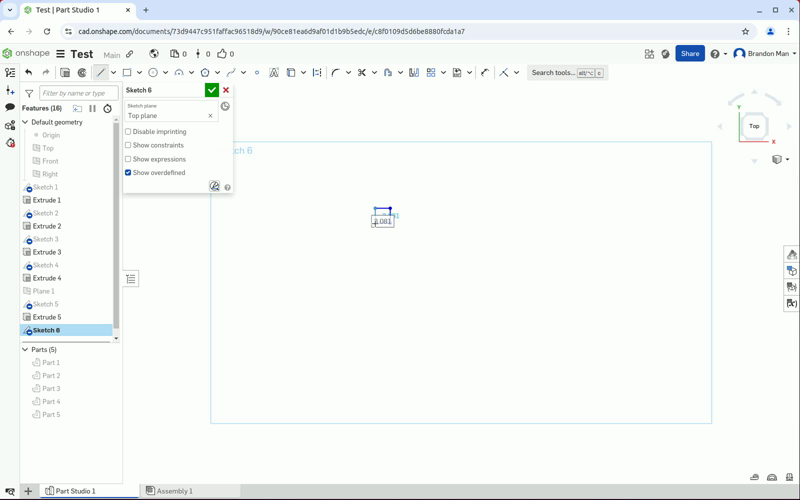
key_up(shift)
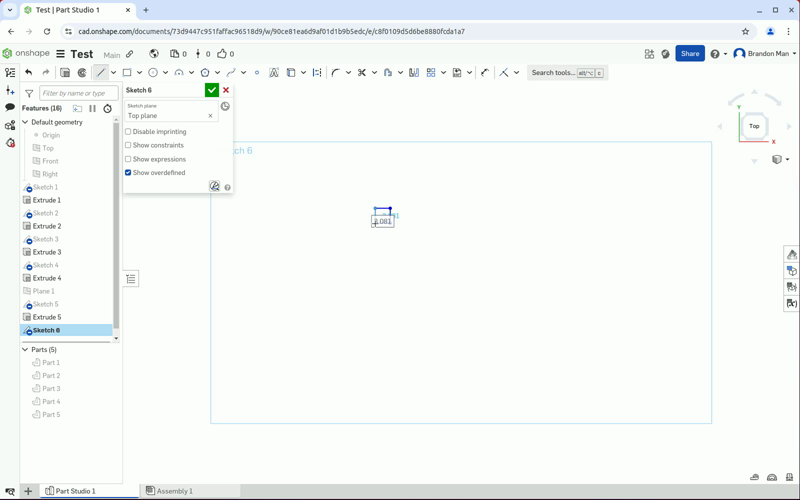
click(375, 223)
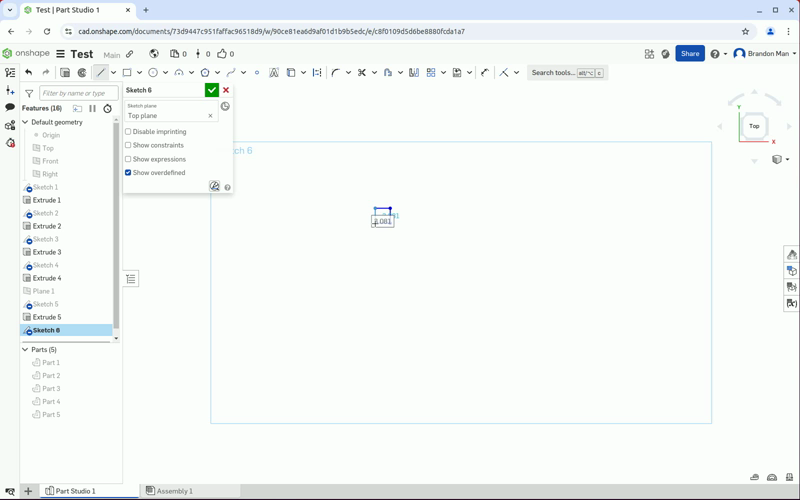
key(esc)
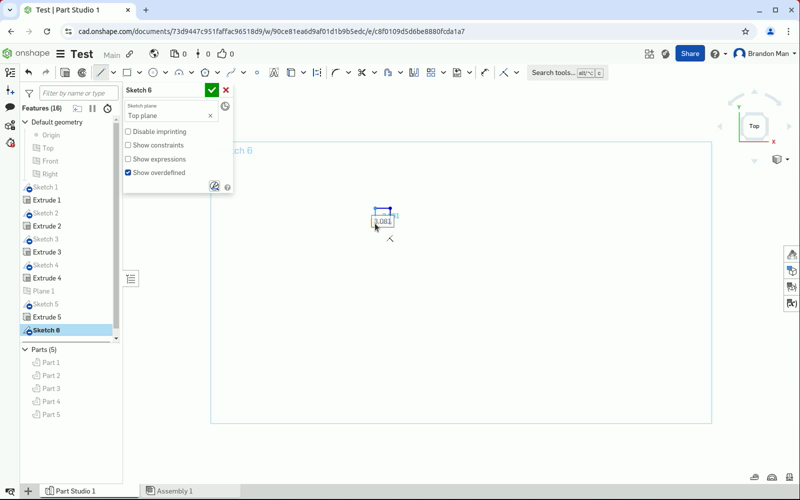
mouse_move(376, 222)
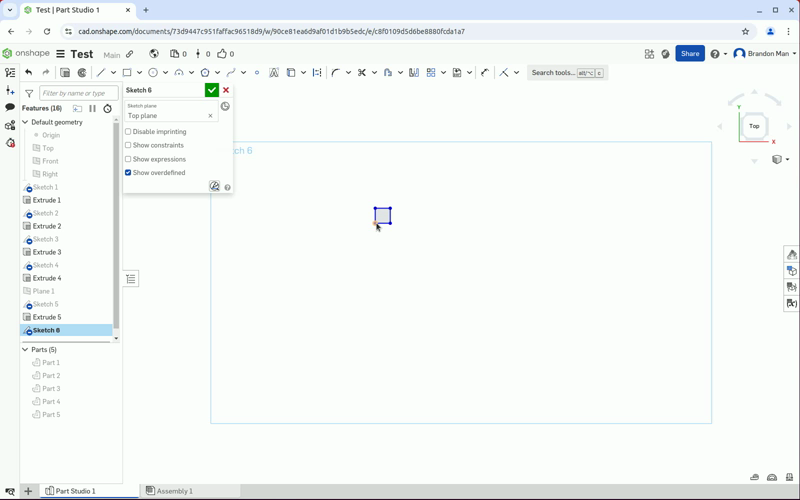
scroll(6)
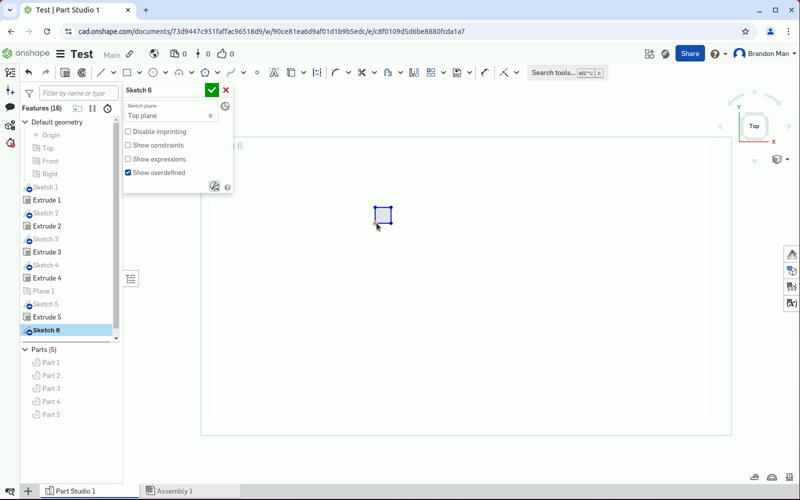
scroll(6)
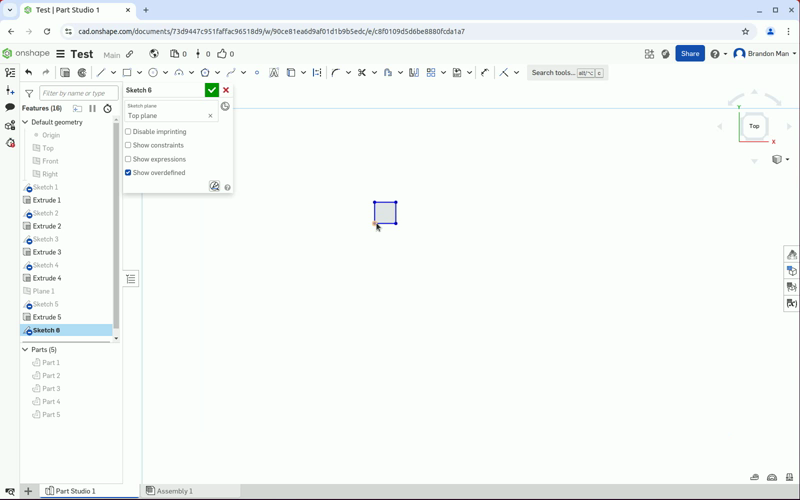
scroll(6)
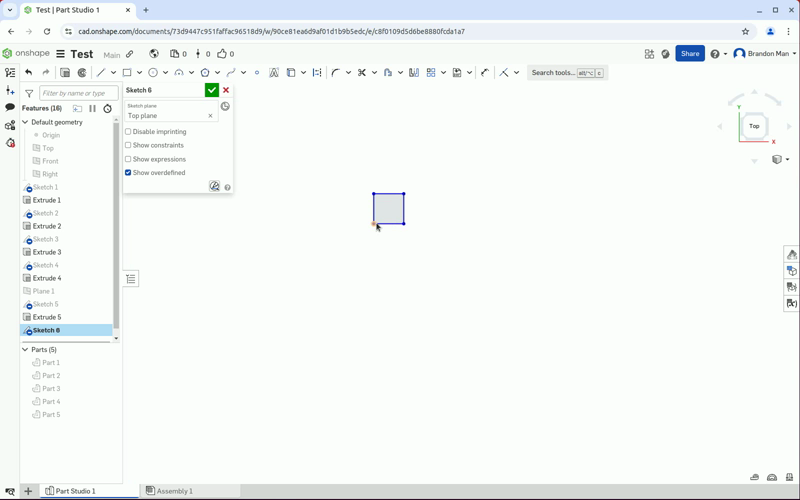
scroll(6)
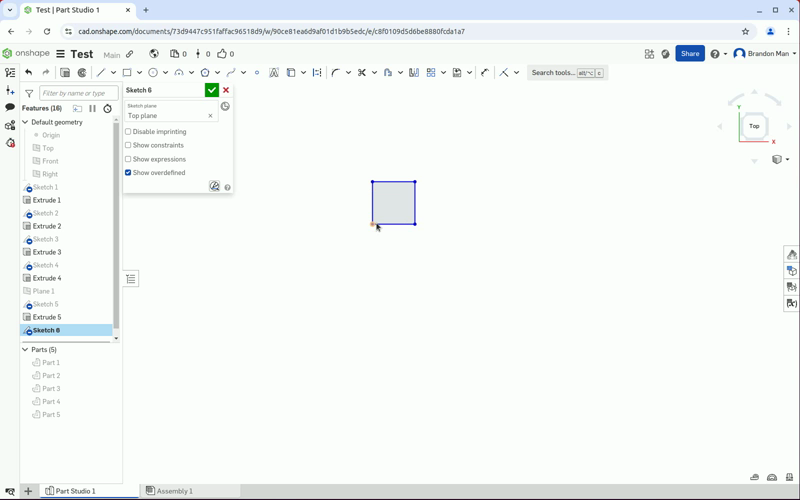
scroll(6)
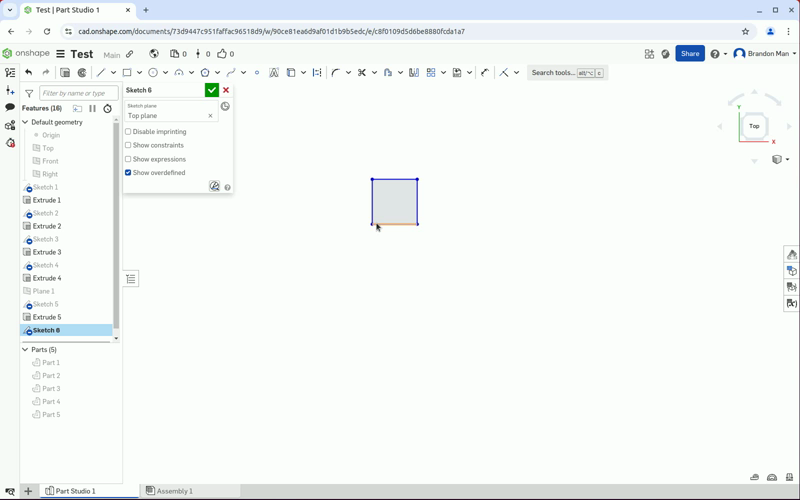
scroll(6)
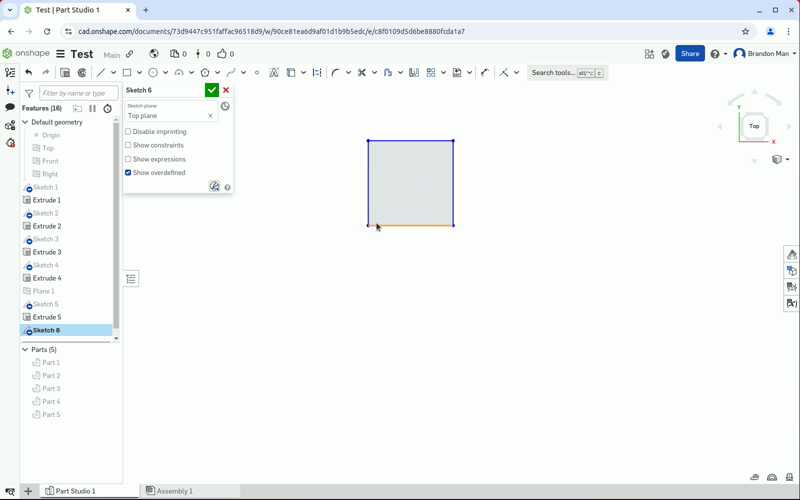
scroll(6)
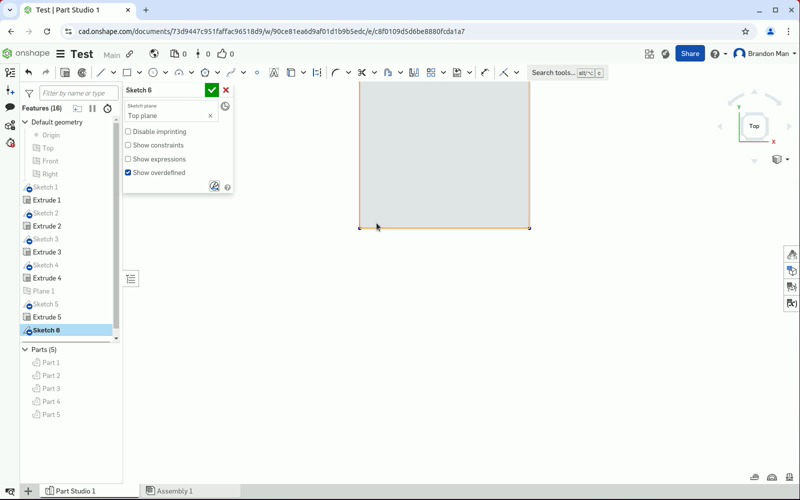
click(376, 222)
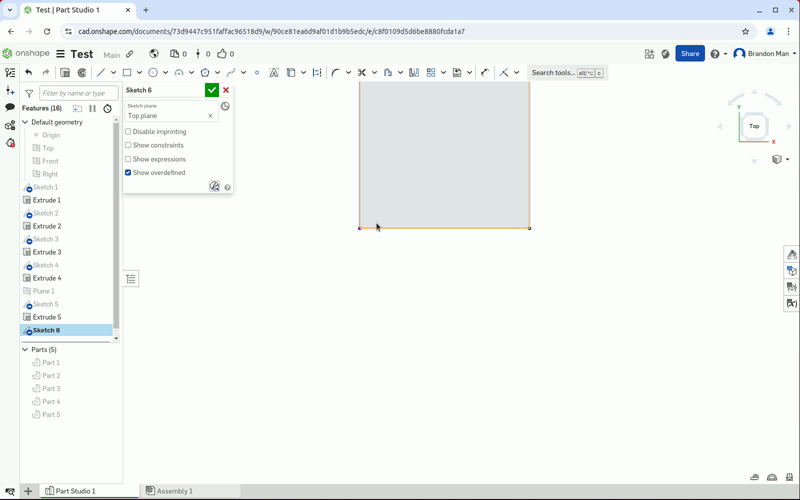
scroll(-6)
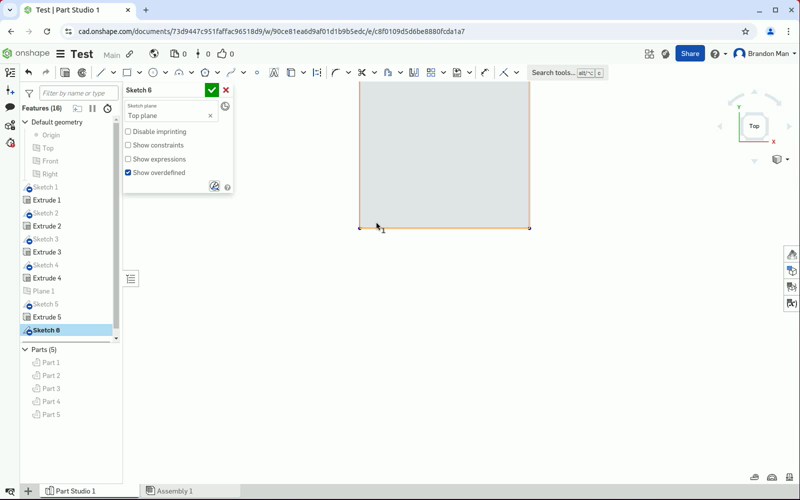
scroll(-6)
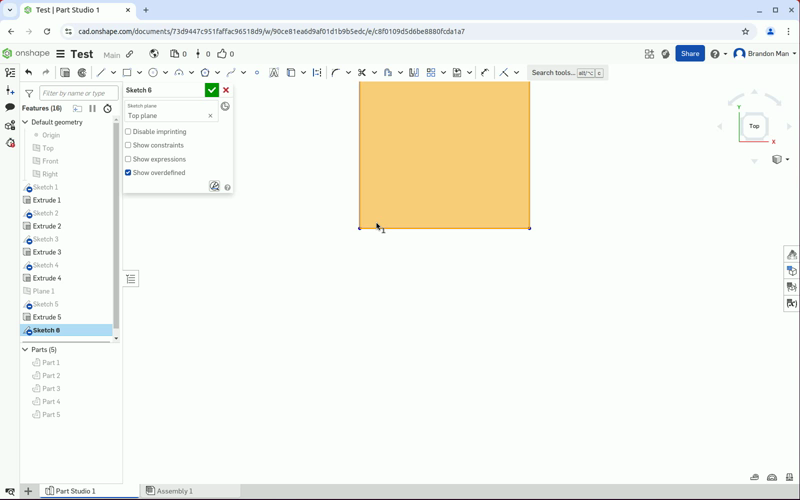
scroll(-6)
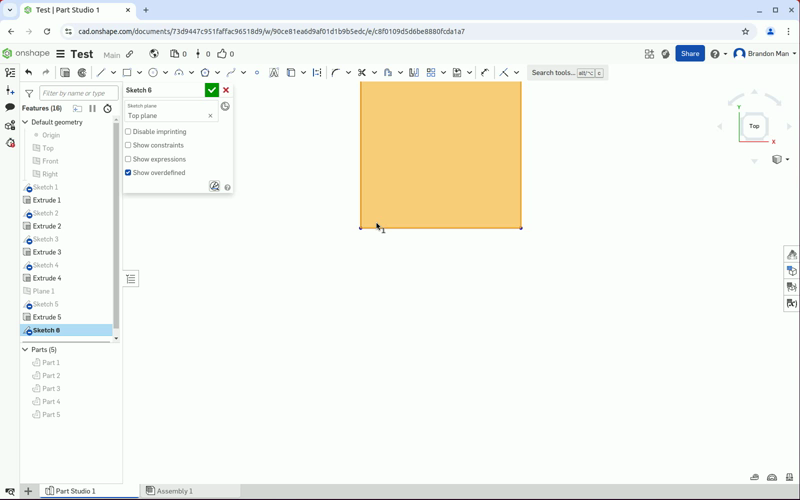
scroll(-6)
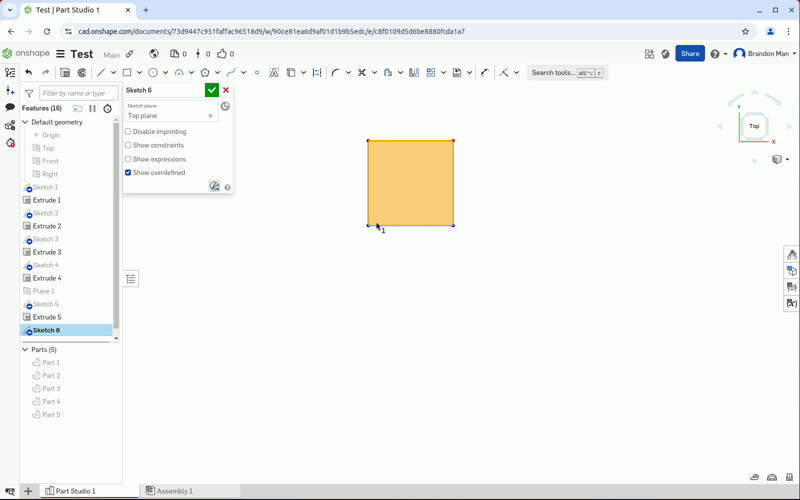
scroll(-6)
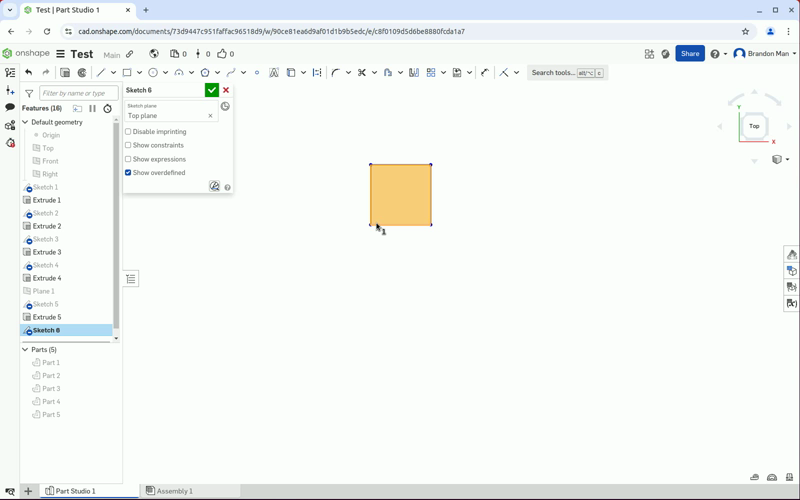
scroll(-6)
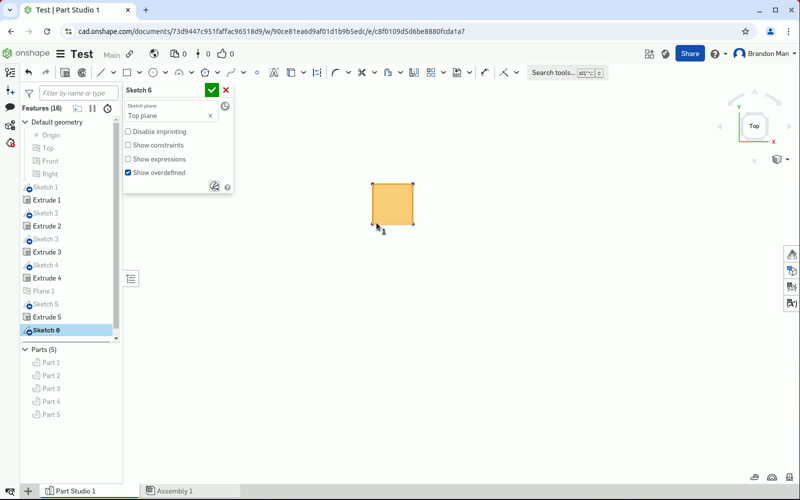
scroll(-6)
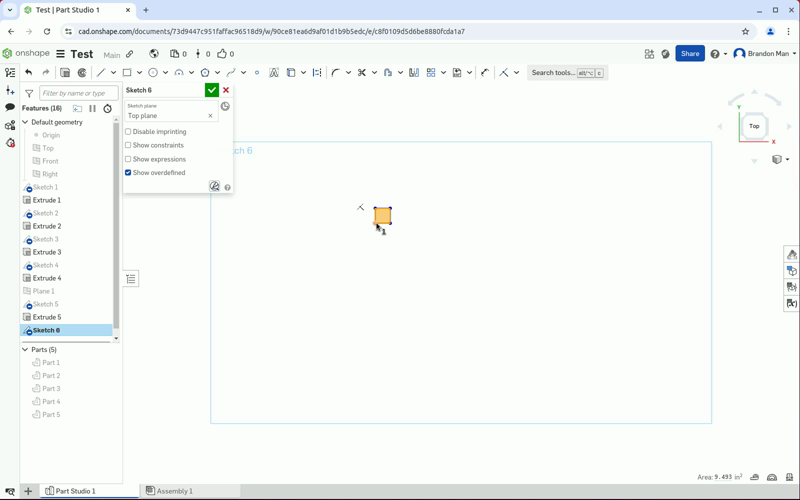
mouse_move(73, 352)
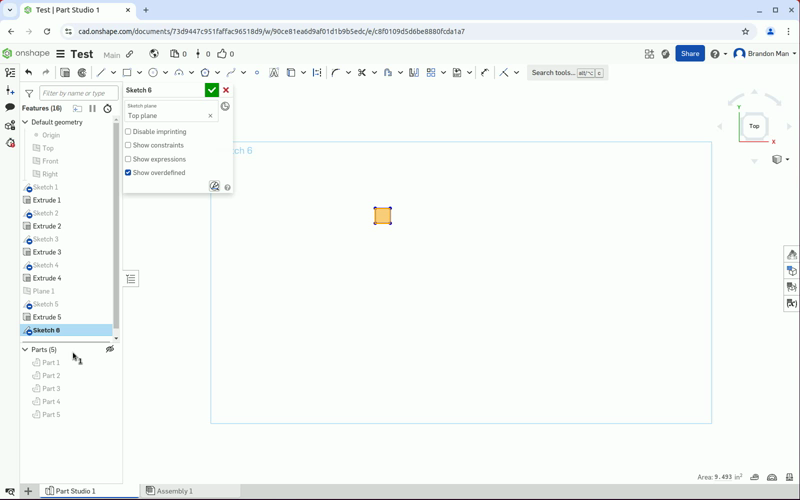
key(shift+y)
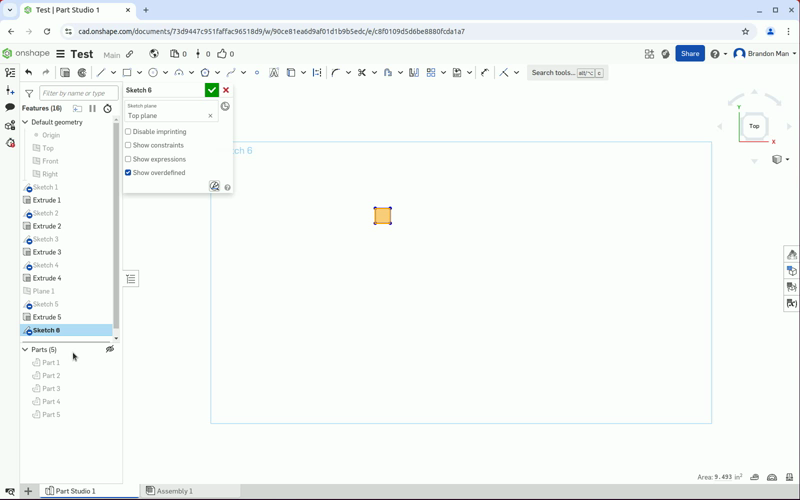
key(shift+e)
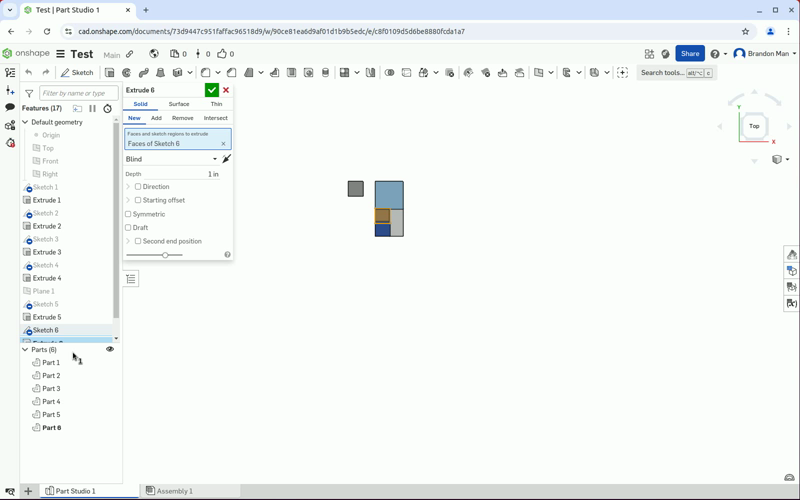
mouse_move(143, 106)
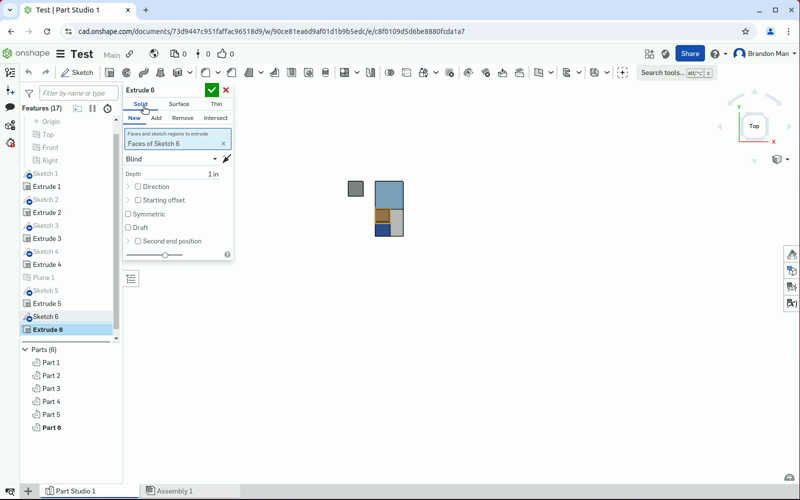
click(143, 106)
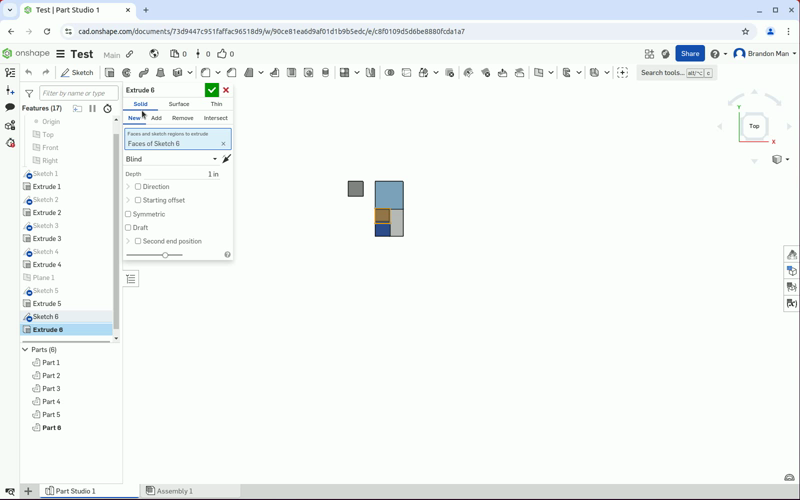
mouse_move(137, 120)
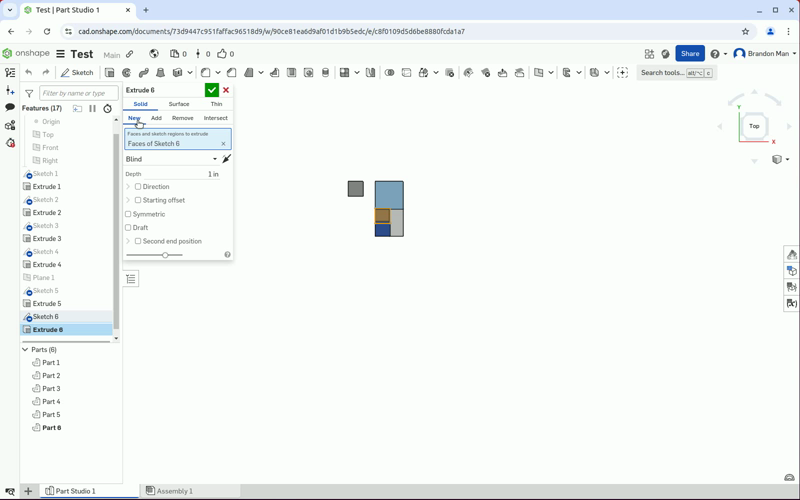
click(137, 120)
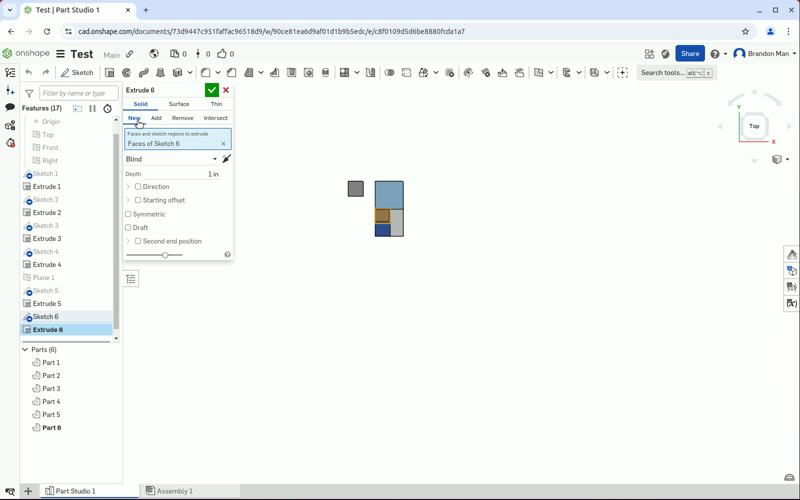
key(tab, 4)
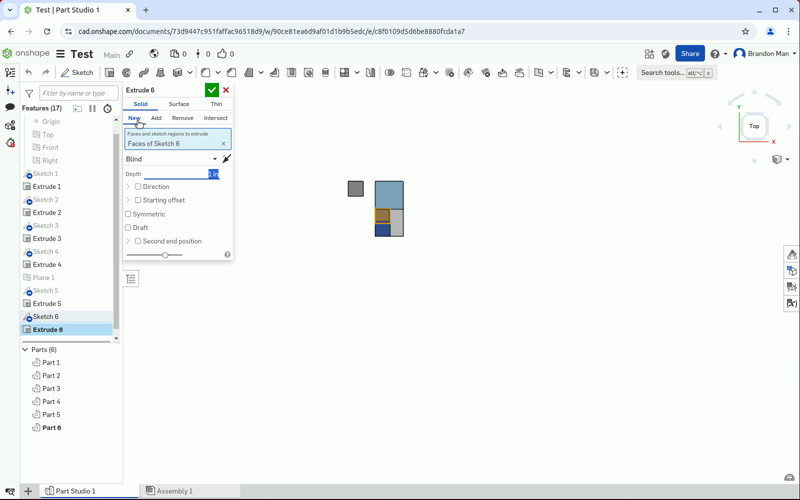
text(2.889)
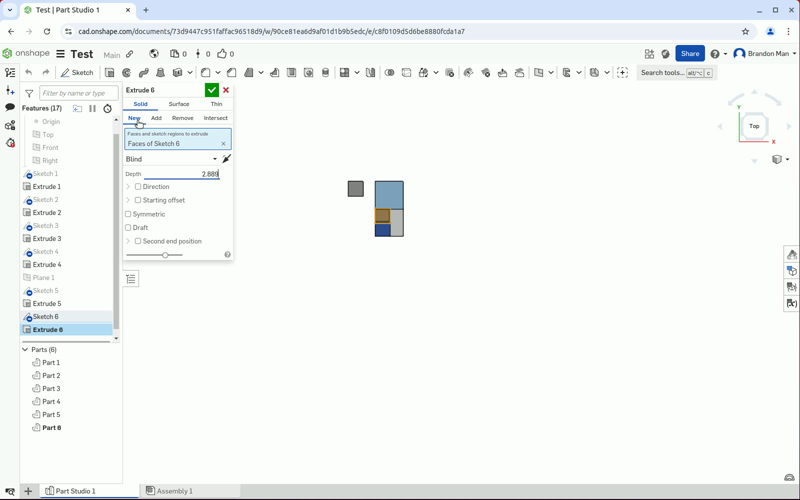
key(enter)
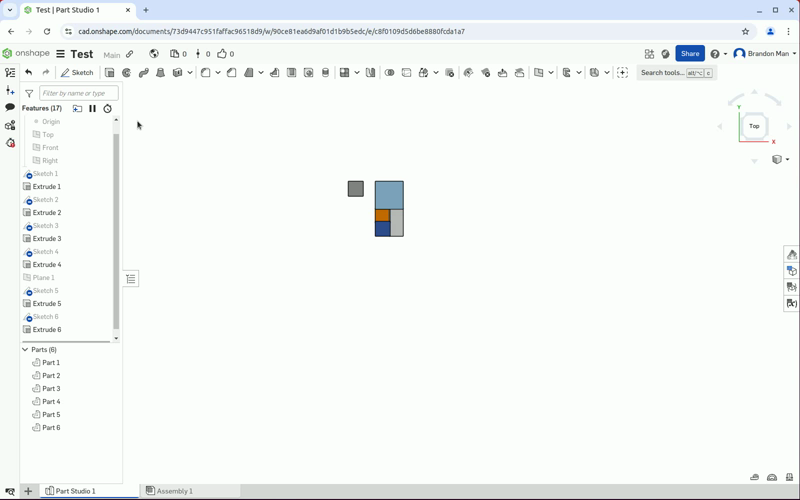
key(shift+h)
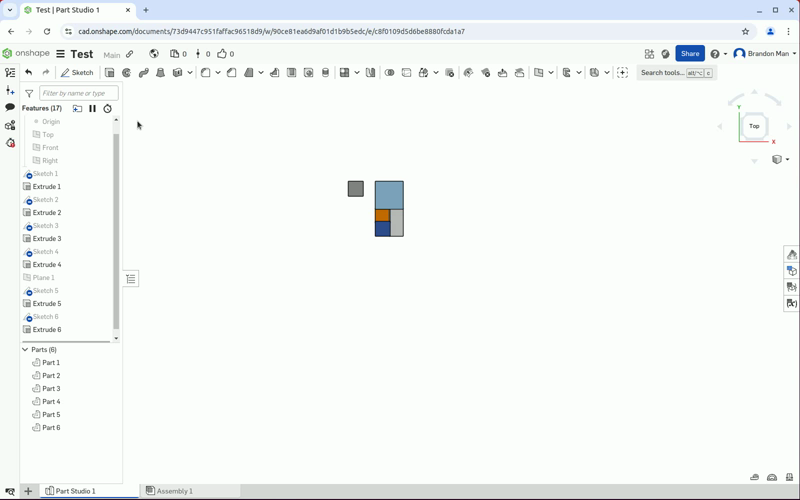
key(shift+h)
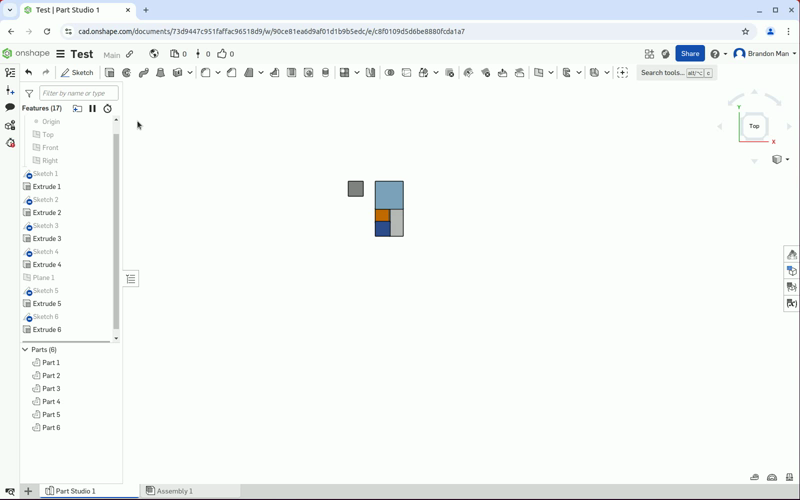
key(shift+7)
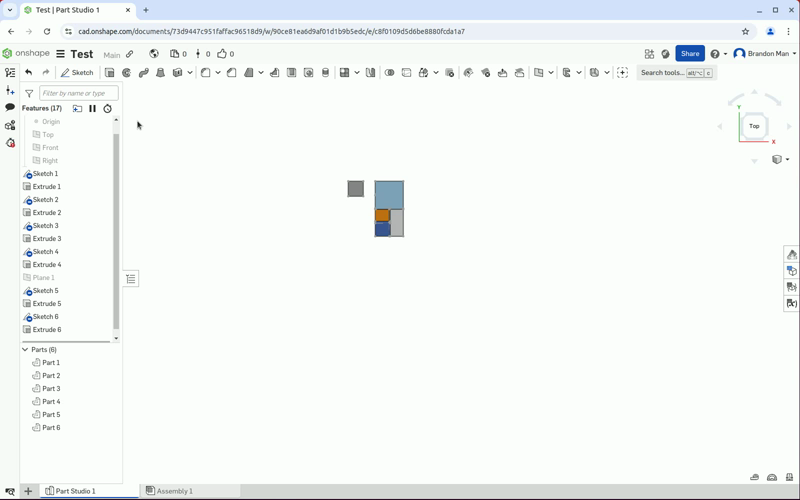
key(up, 3)
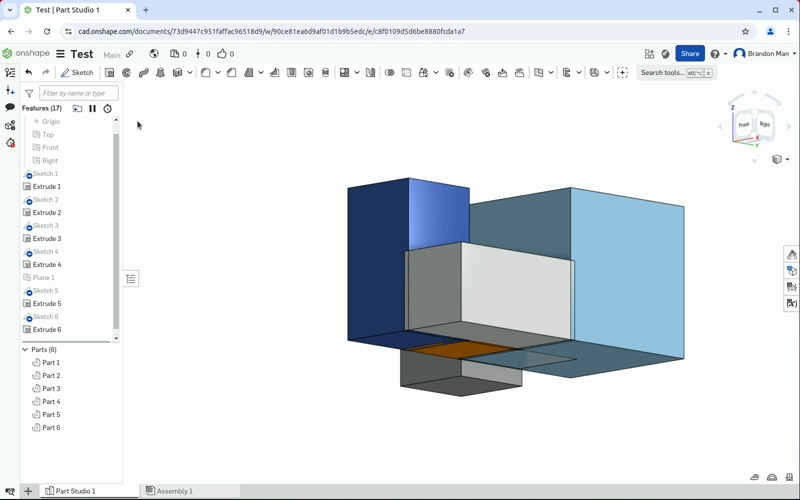
key(left, 3)
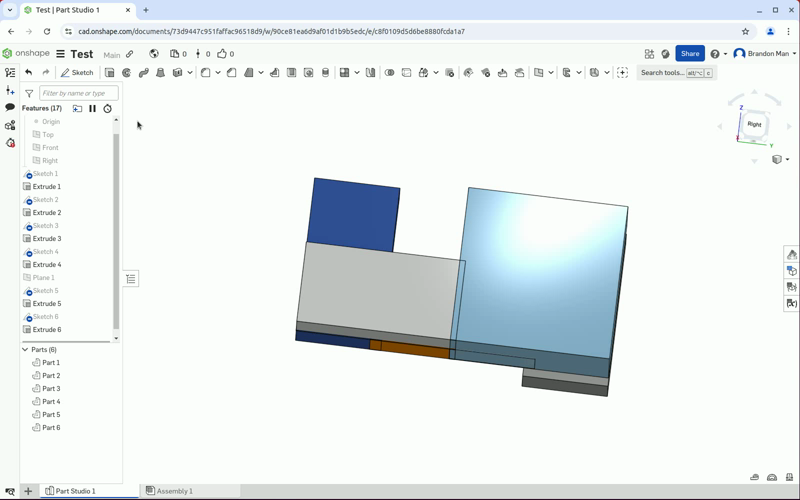
key(right, 3)
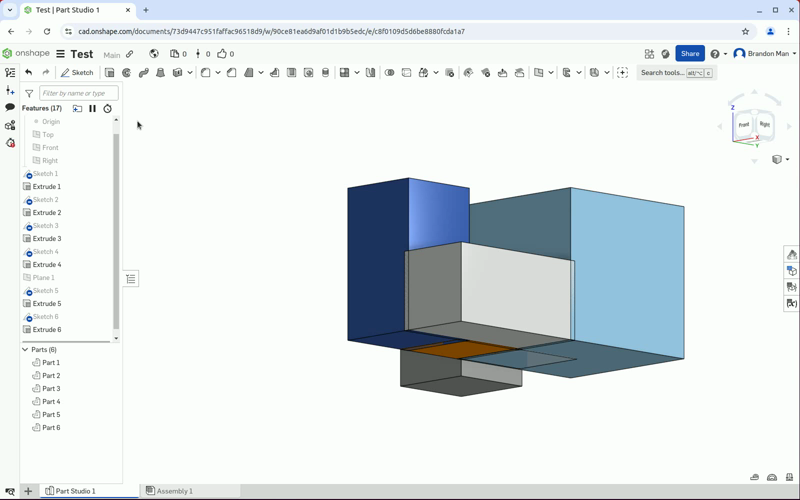
key(down, 3)
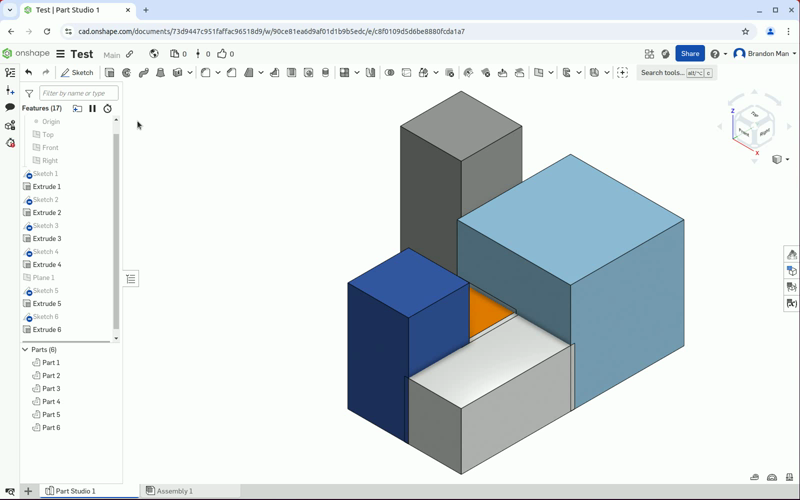
mouse_move(69, 176)
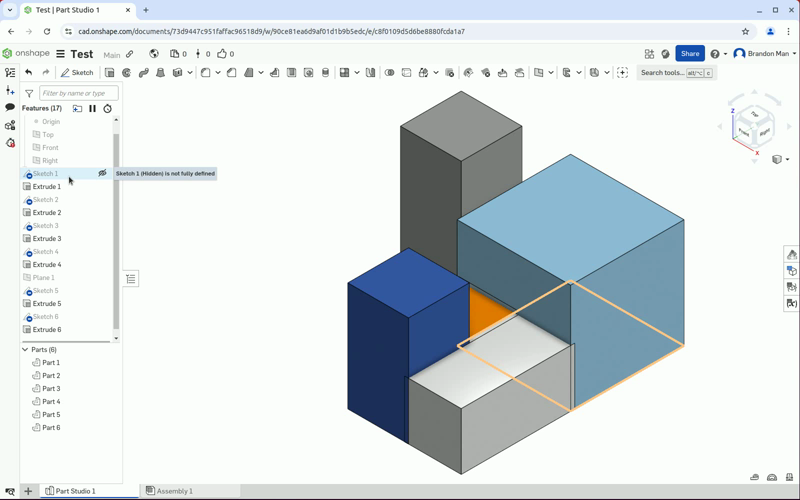
click(69, 176)